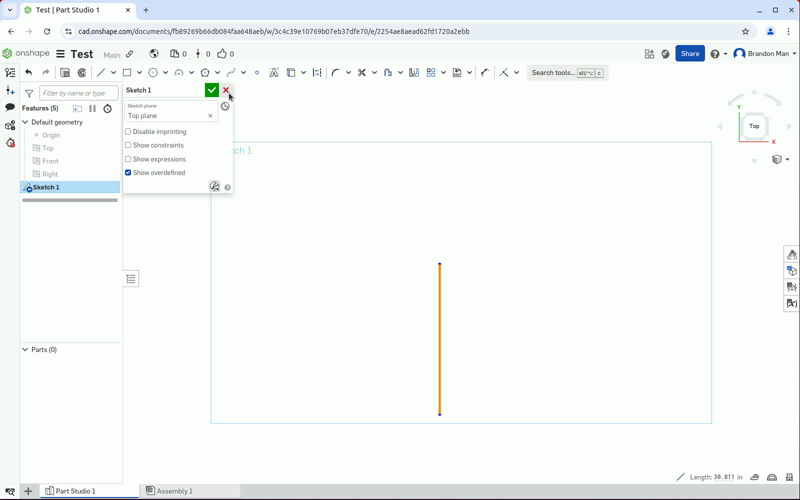
key(shift+h)
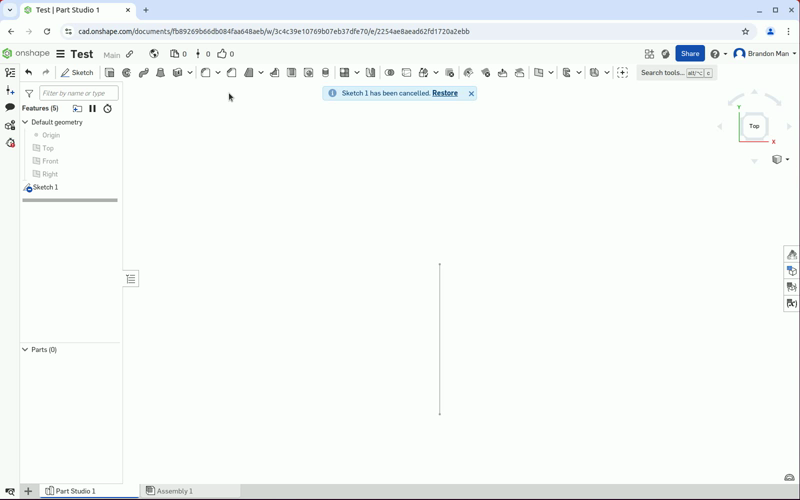
mouse_move(73, 352)
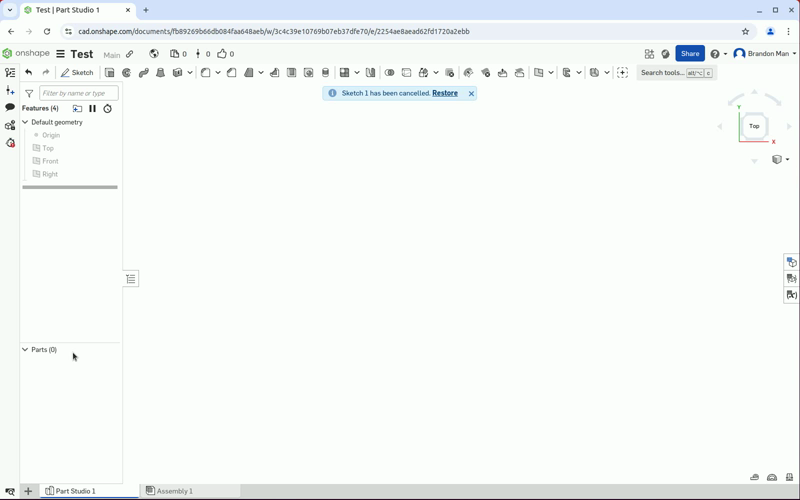
key(y)
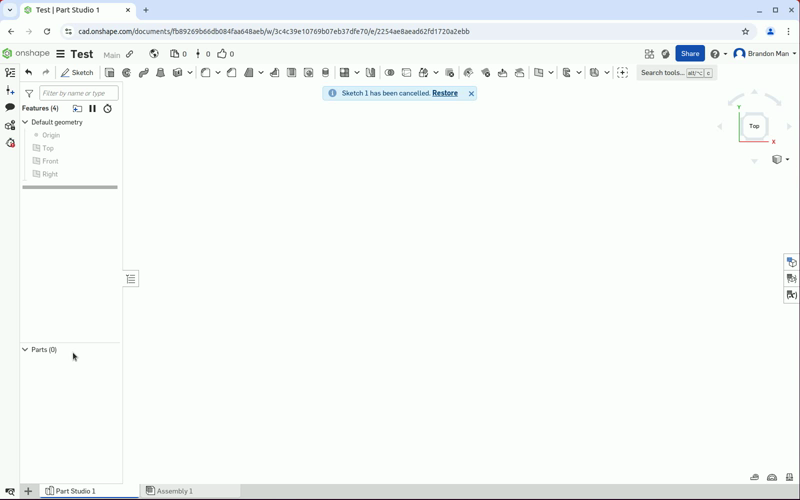
key(shift+p)
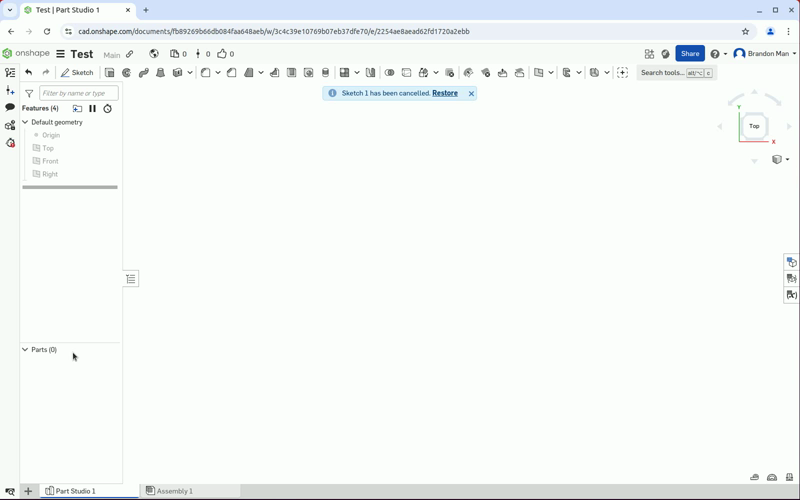
key(space)
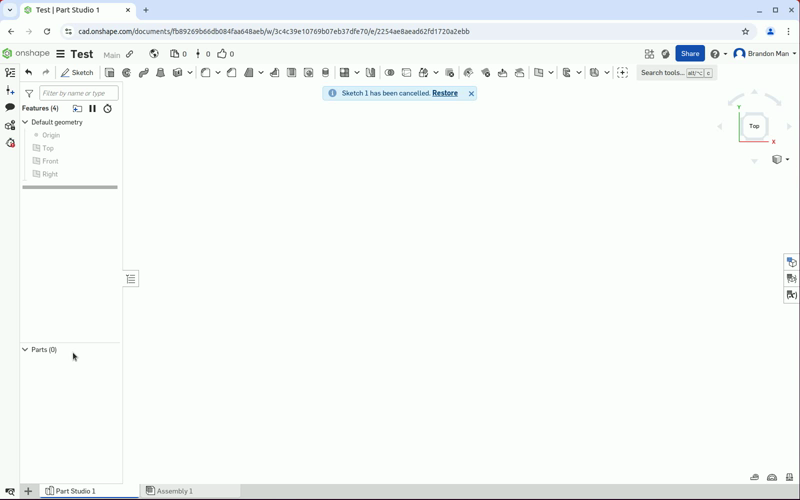
key_down(shift)
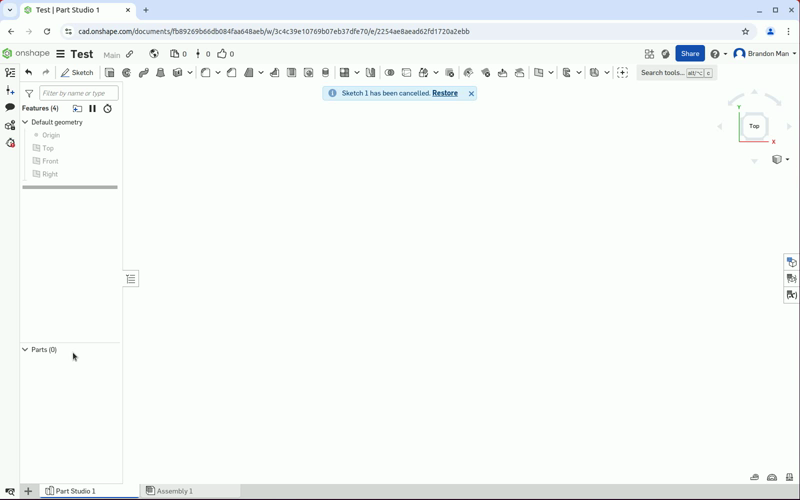
key(up)
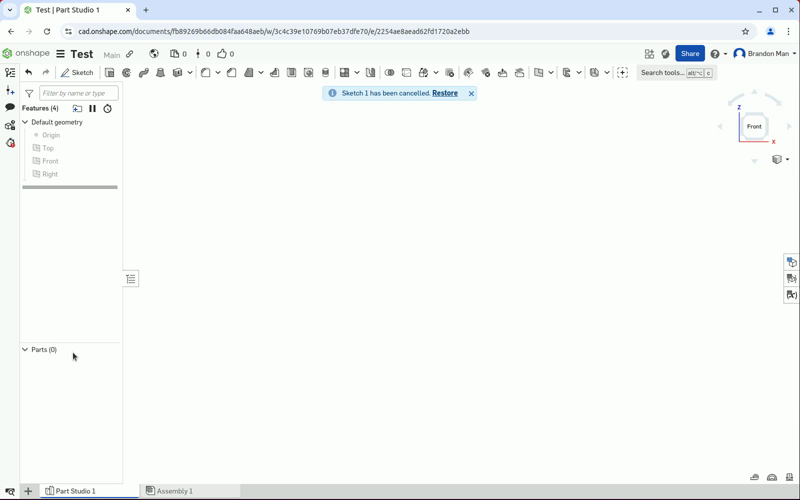
key_up(shift)
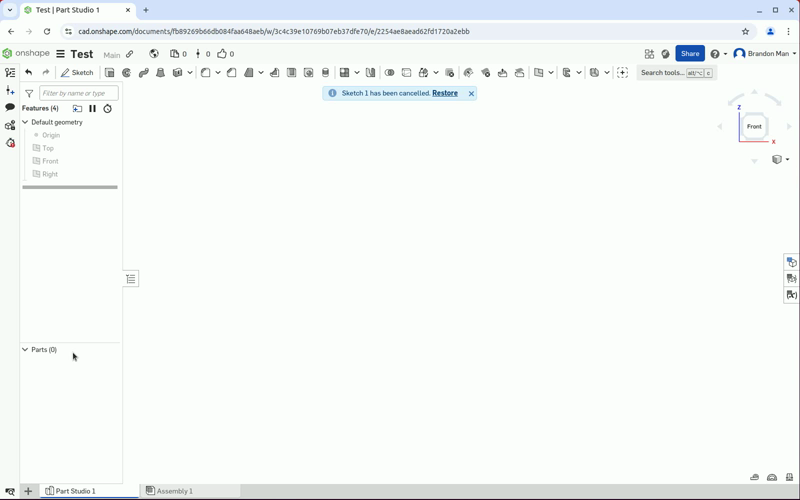
mouse_move(73, 352)
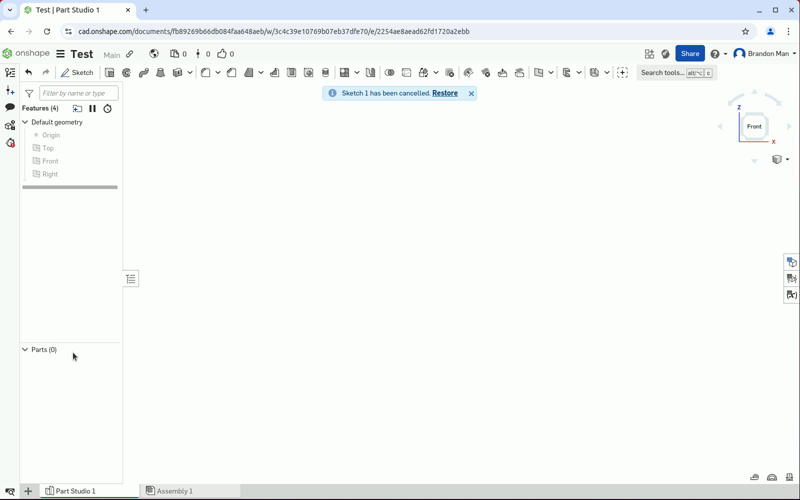
key(shift+y)
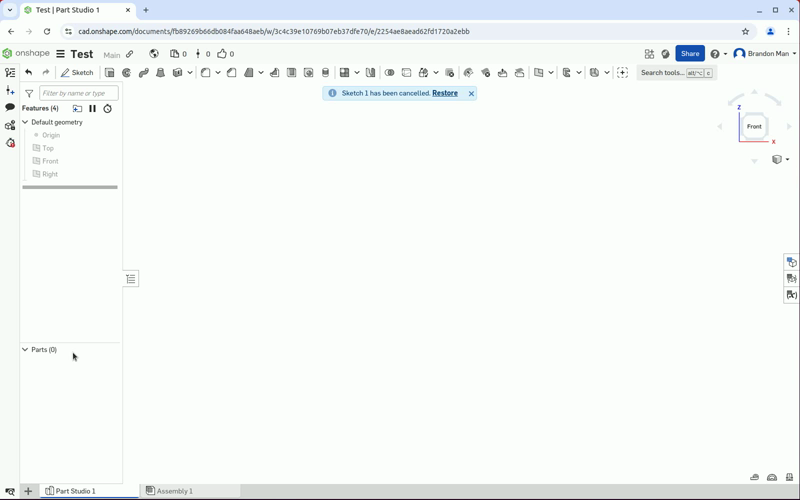
key(shift+s)
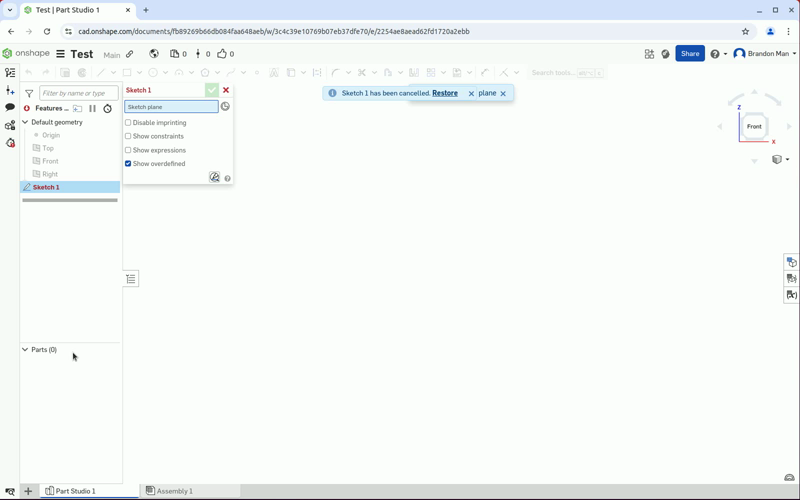
mouse_move(73, 163)
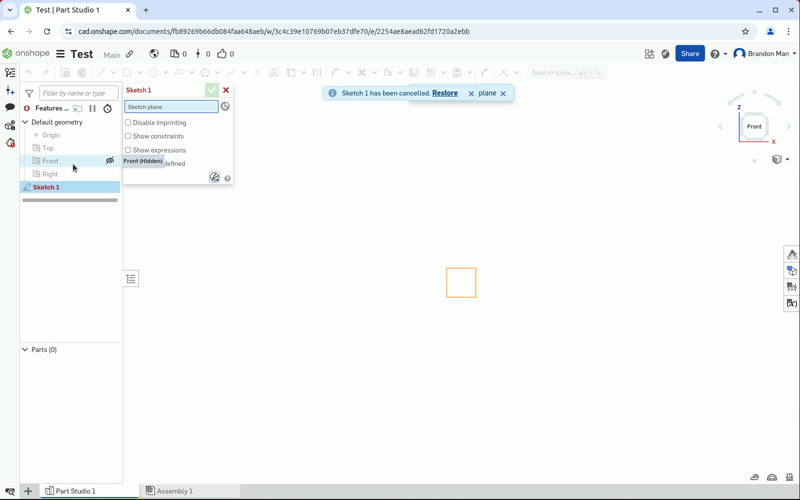
click(73, 163)
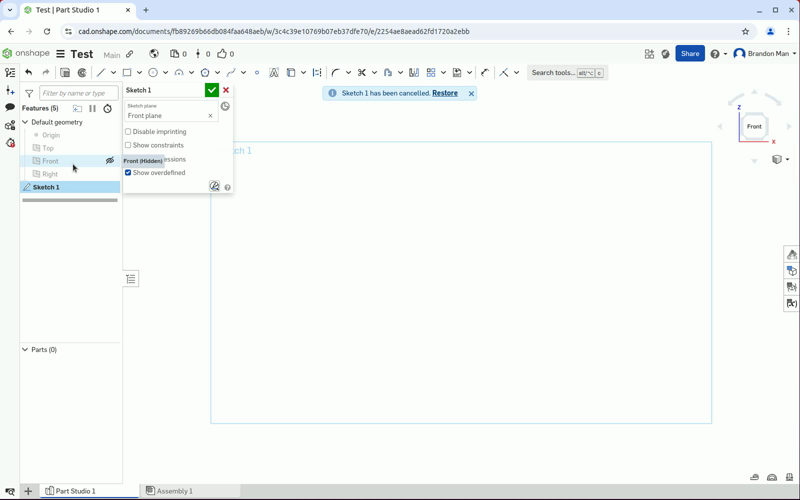
mouse_move(73, 352)
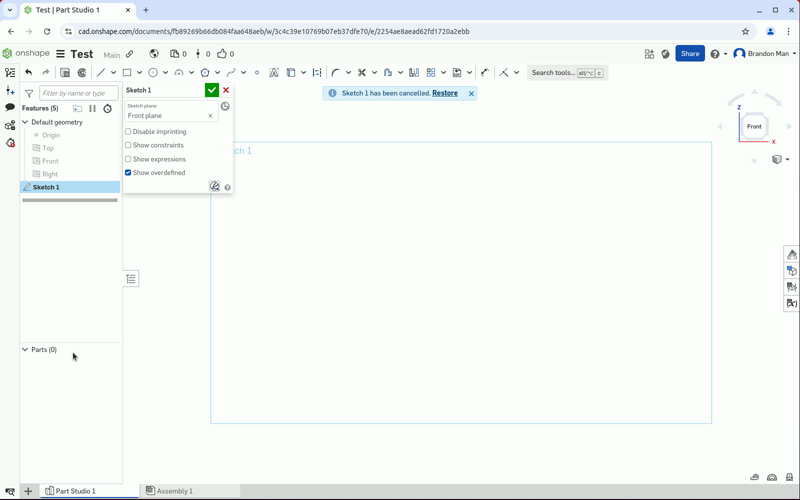
key(y)
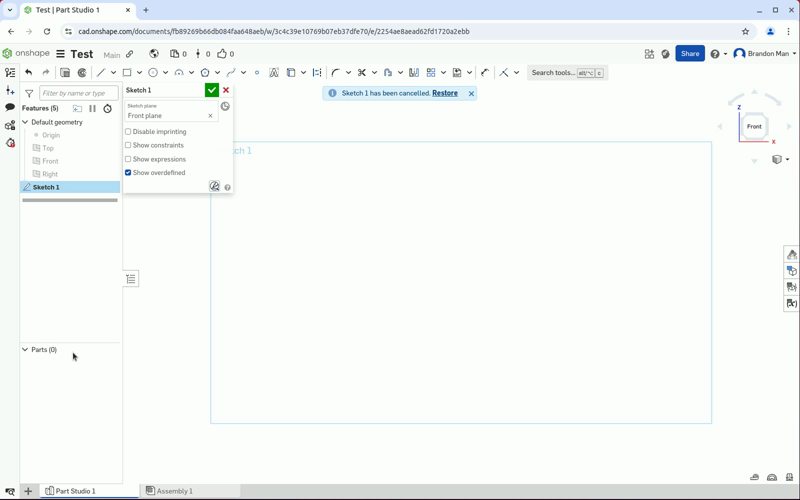
key(l)
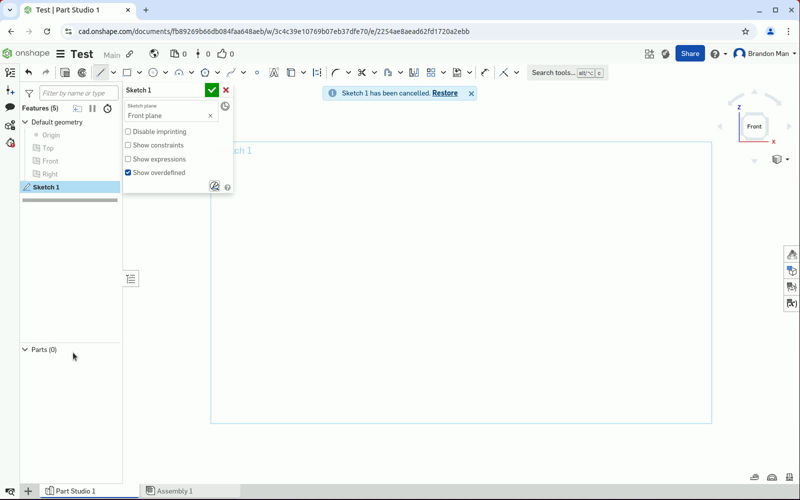
key_down(shift)
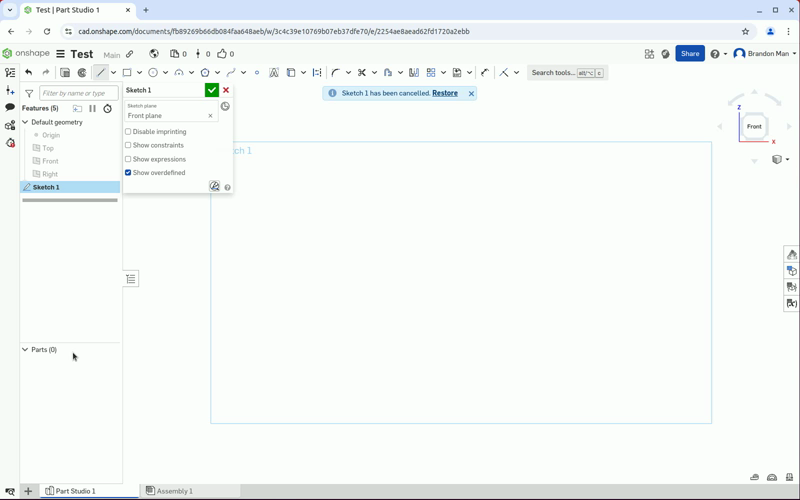
mouse_move(348, 284)
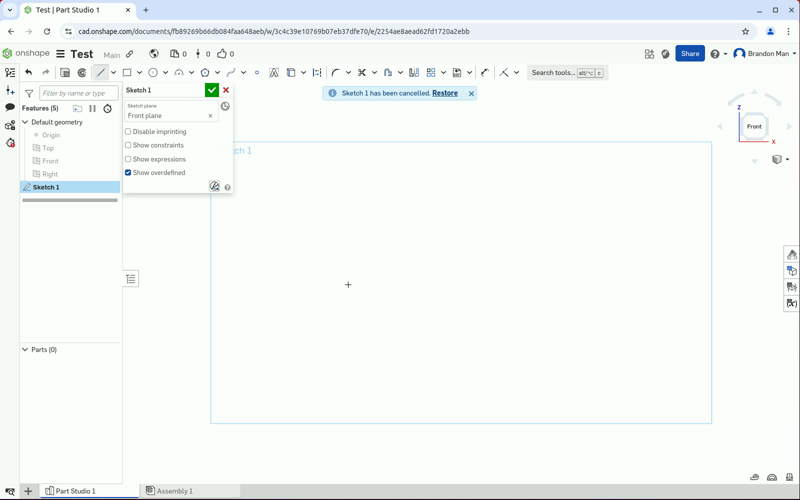
click(348, 284)
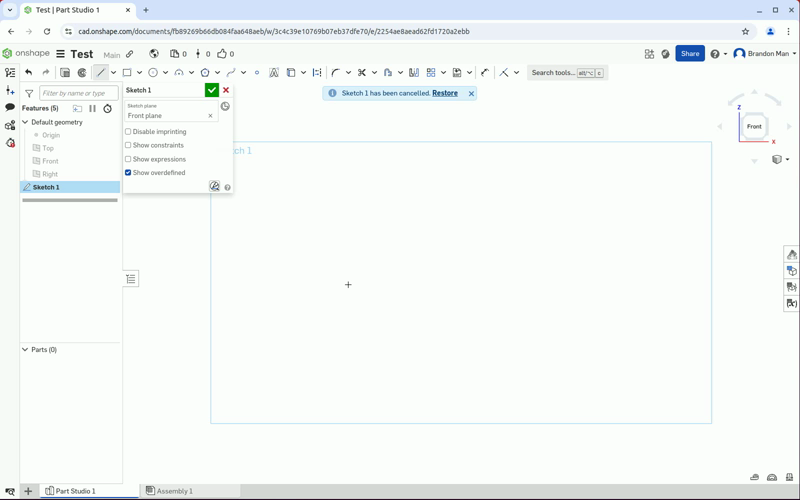
key_up(shift)
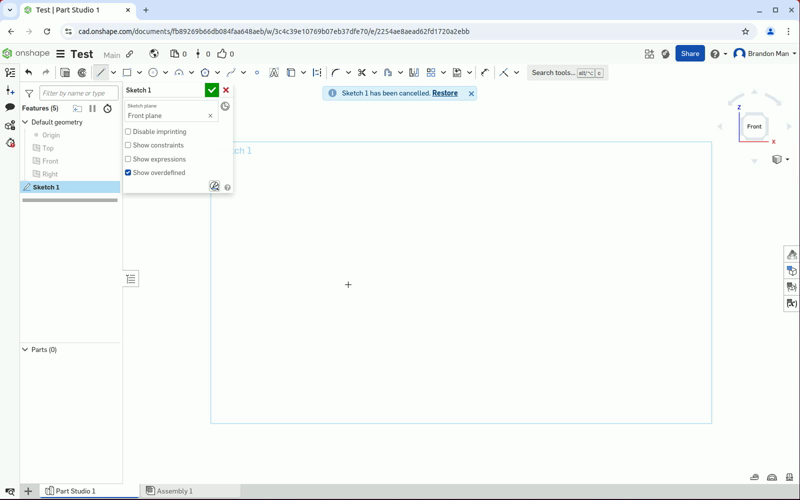
key_down(shift)
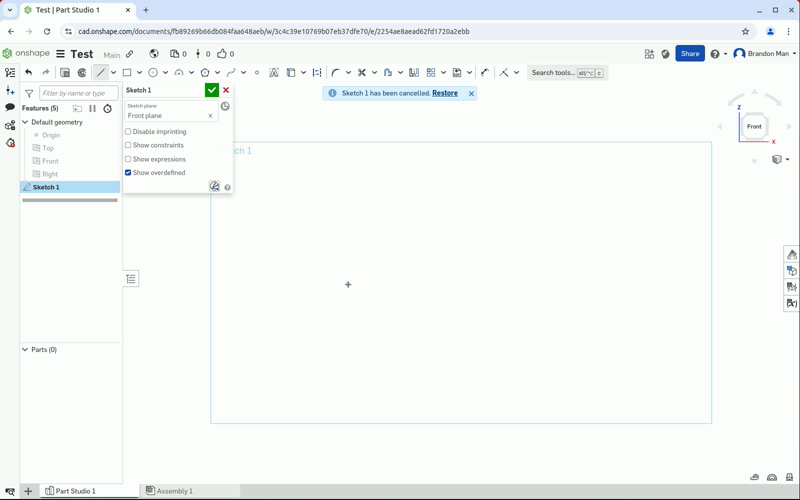
mouse_move(378, 284)
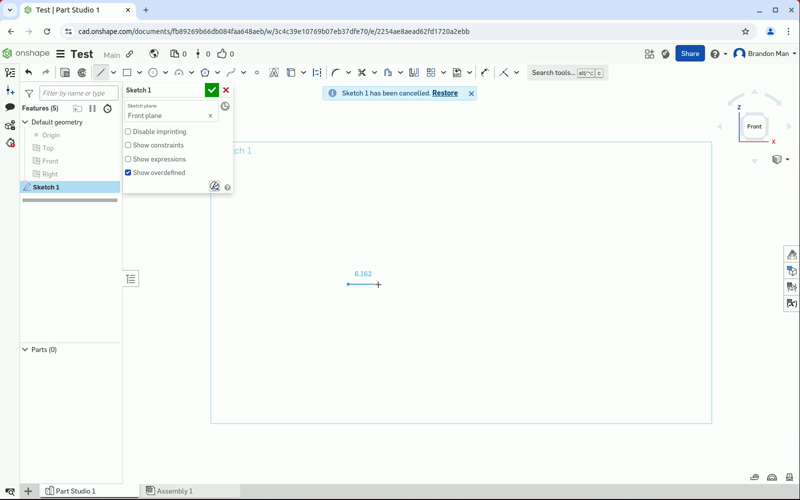
mouse_move(354, 284)
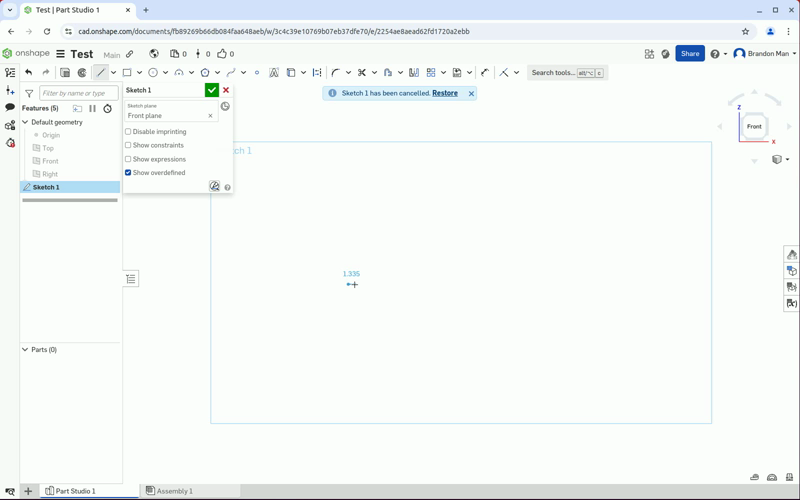
scroll(6)
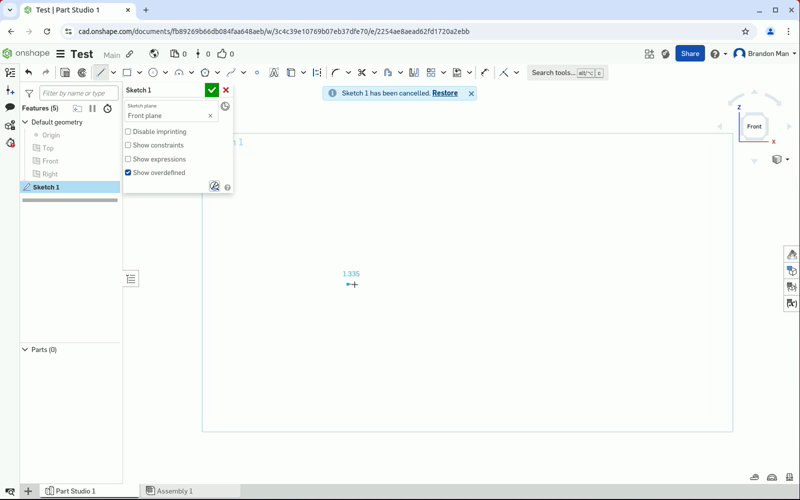
scroll(6)
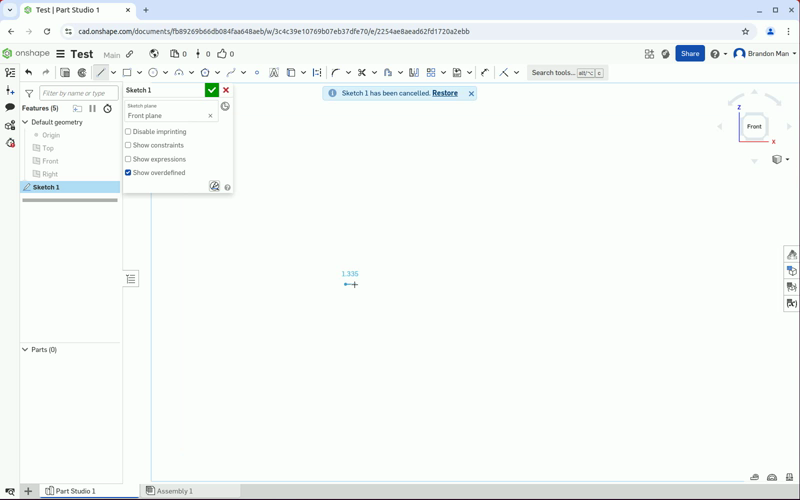
scroll(6)
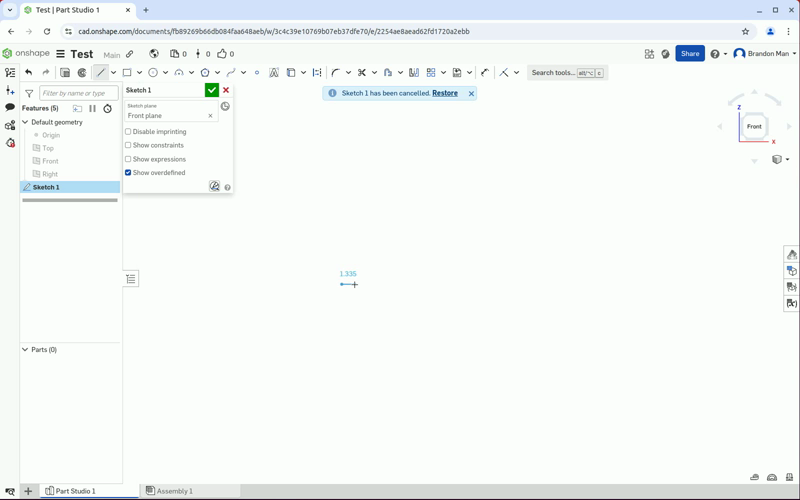
scroll(6)
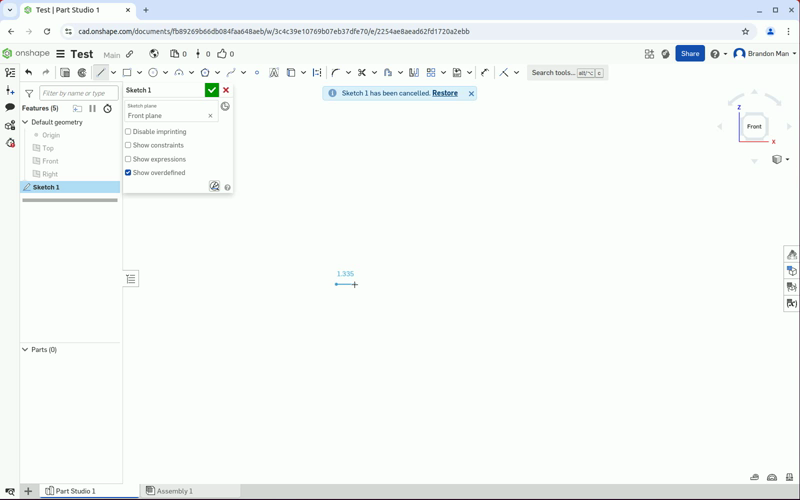
scroll(6)
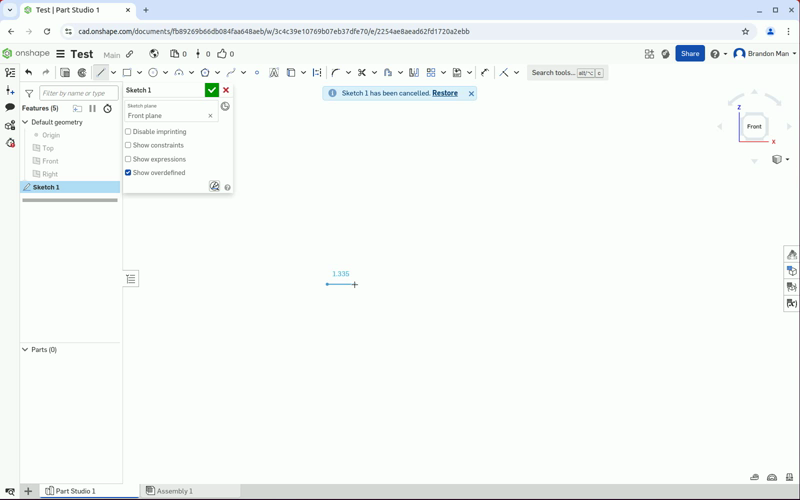
scroll(6)
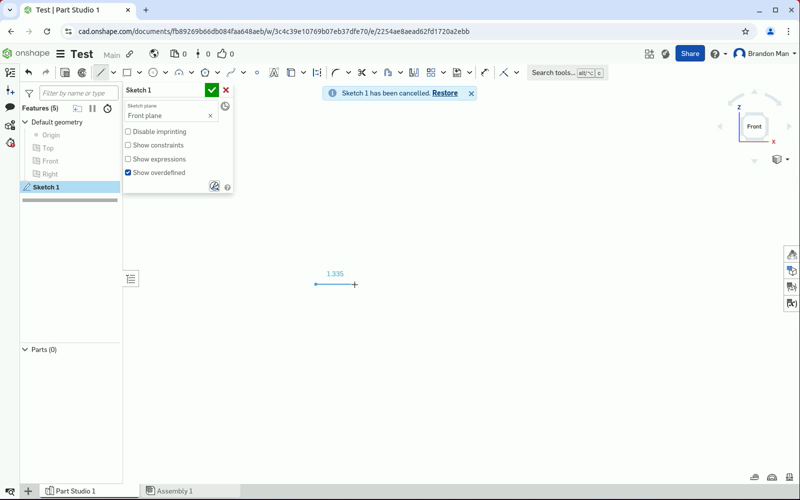
scroll(6)
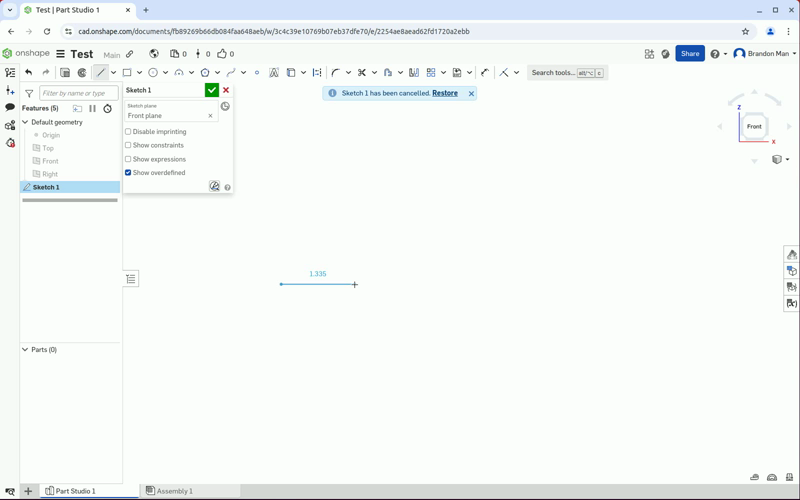
click(354, 284)
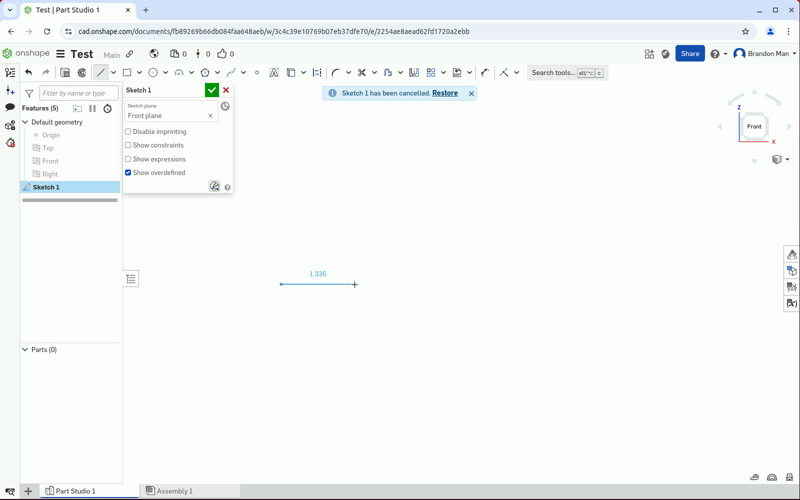
scroll(-6)
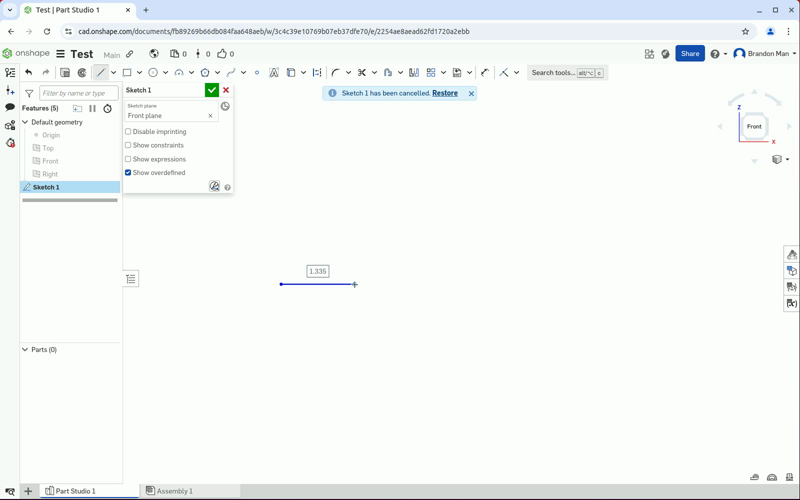
scroll(-6)
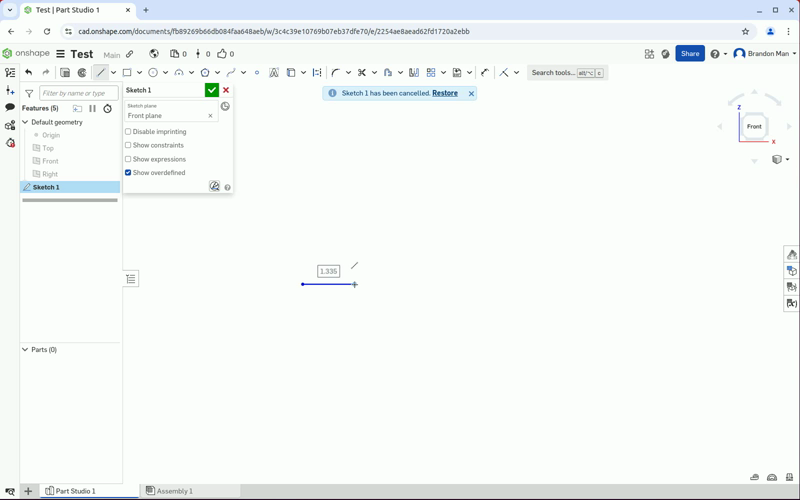
scroll(-6)
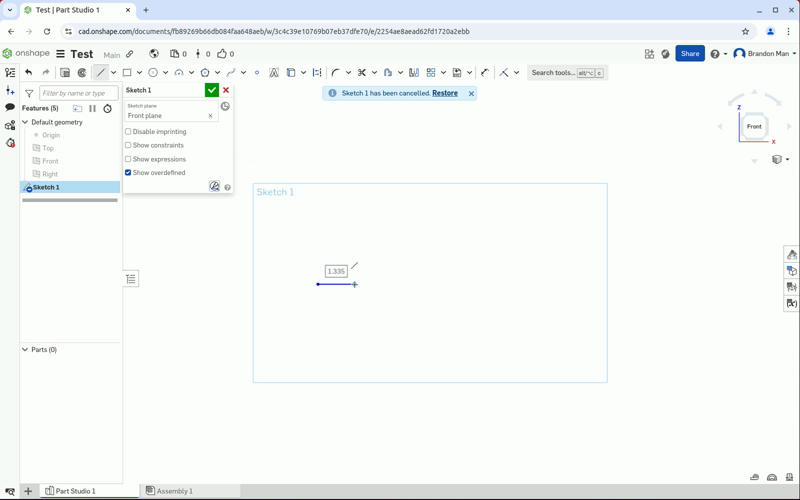
scroll(-6)
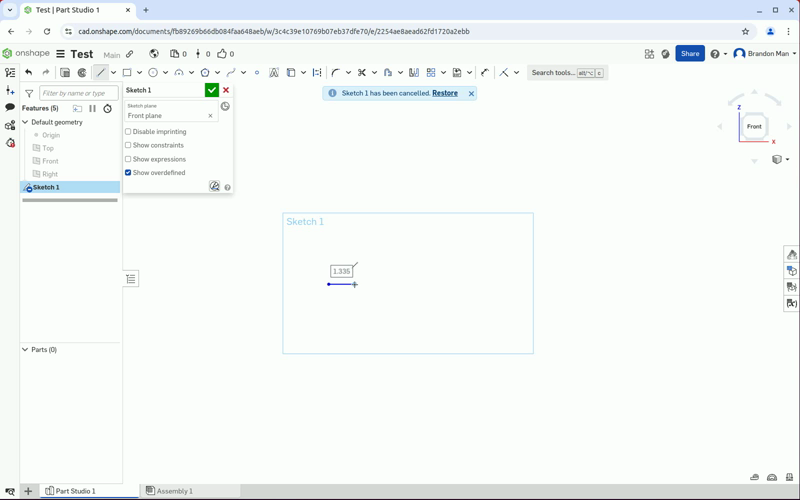
scroll(-6)
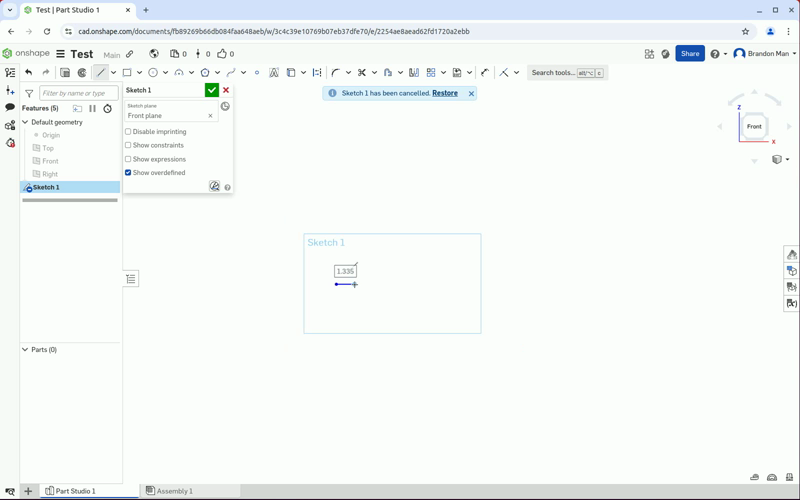
scroll(-6)
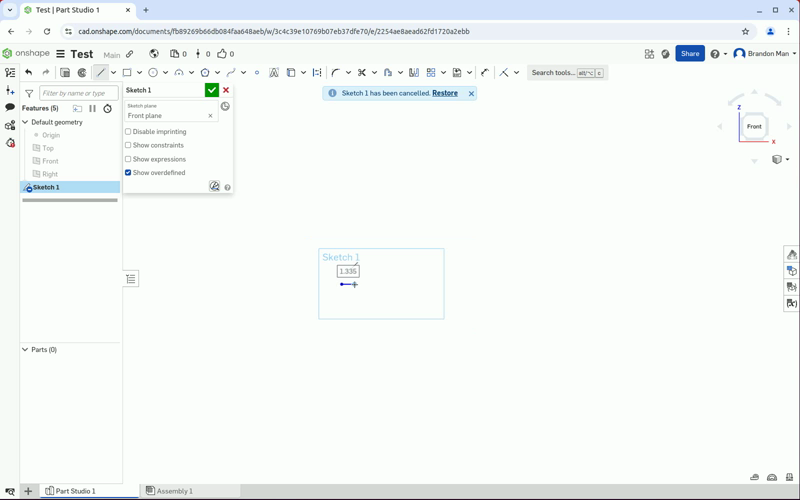
scroll(-6)
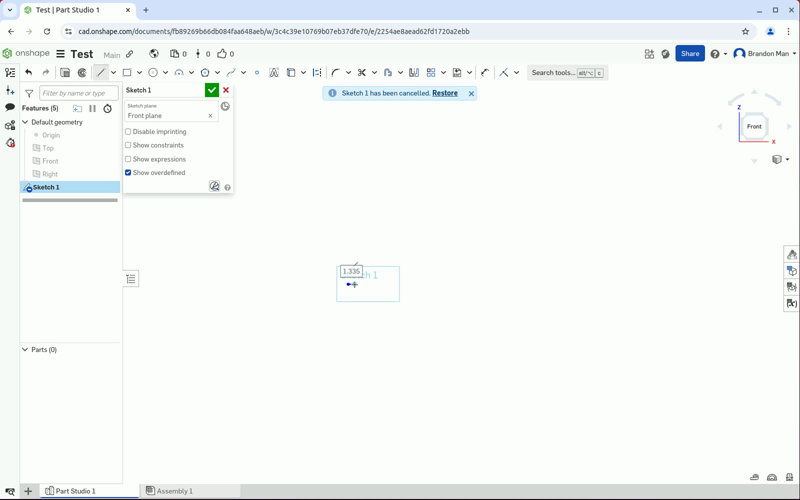
key_up(shift)
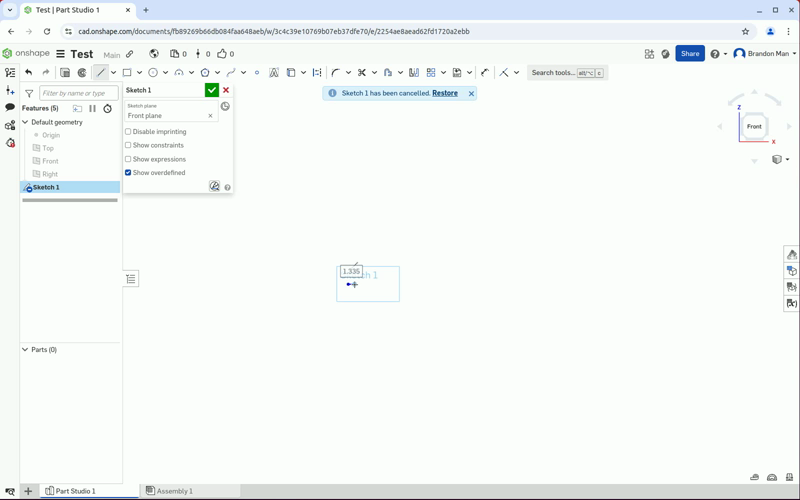
key_down(shift)
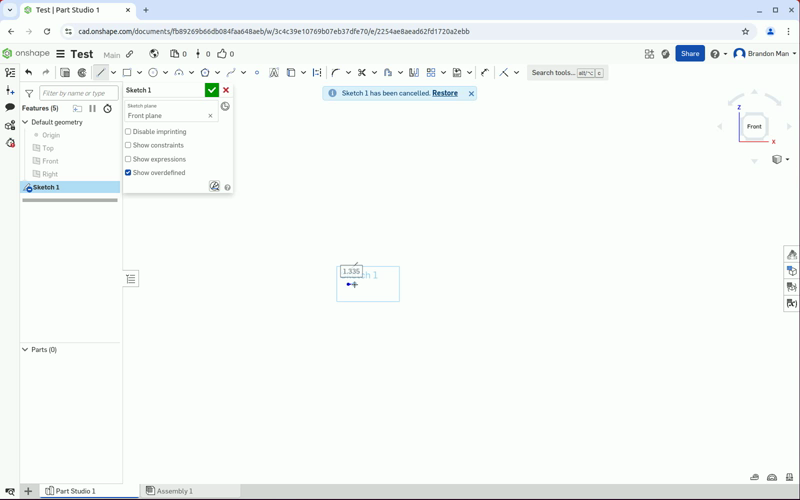
mouse_move(384, 284)
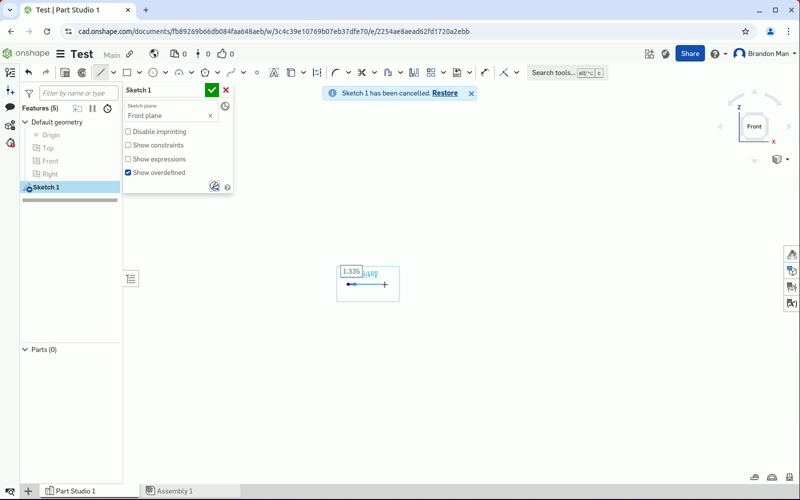
mouse_move(391, 284)
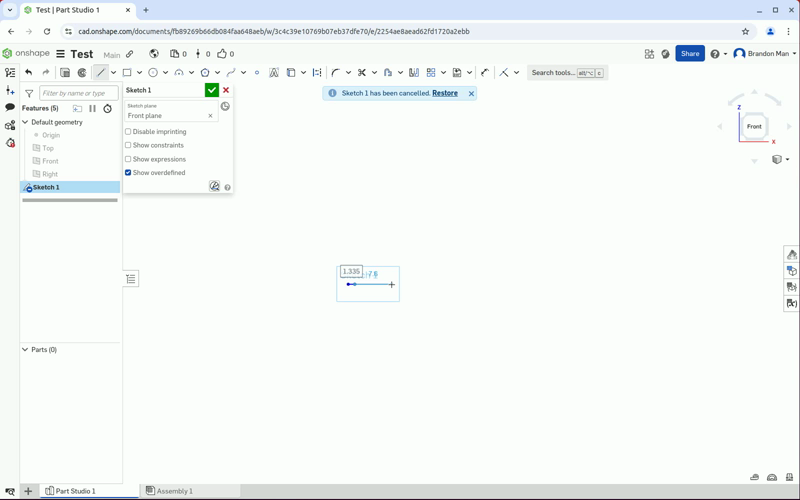
click(391, 284)
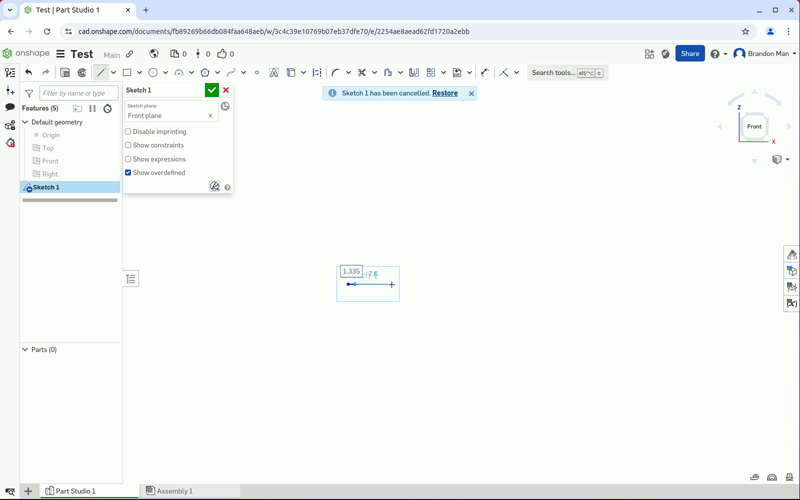
key_up(shift)
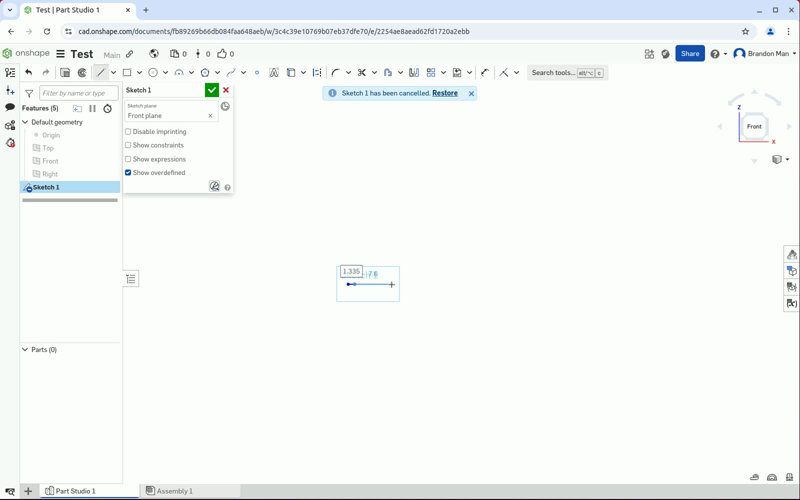
key_down(shift)
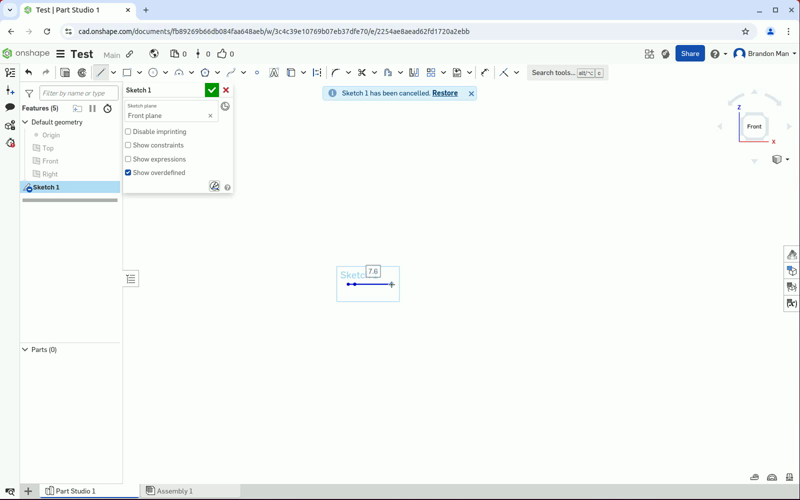
mouse_move(421, 284)
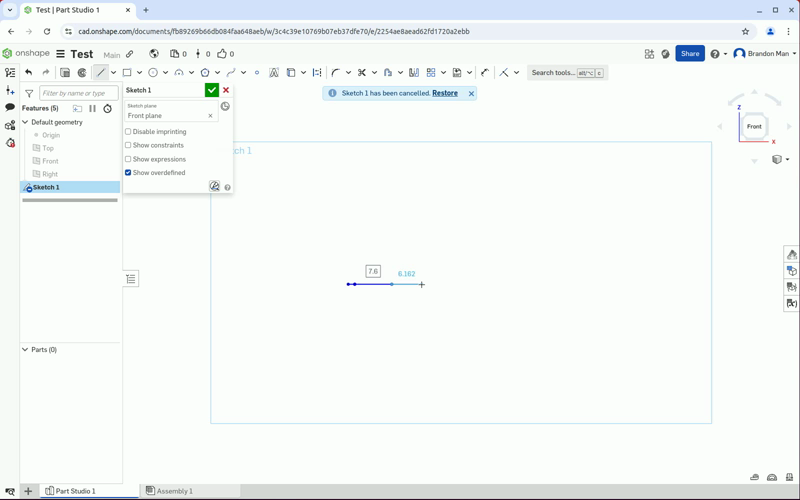
mouse_move(398, 284)
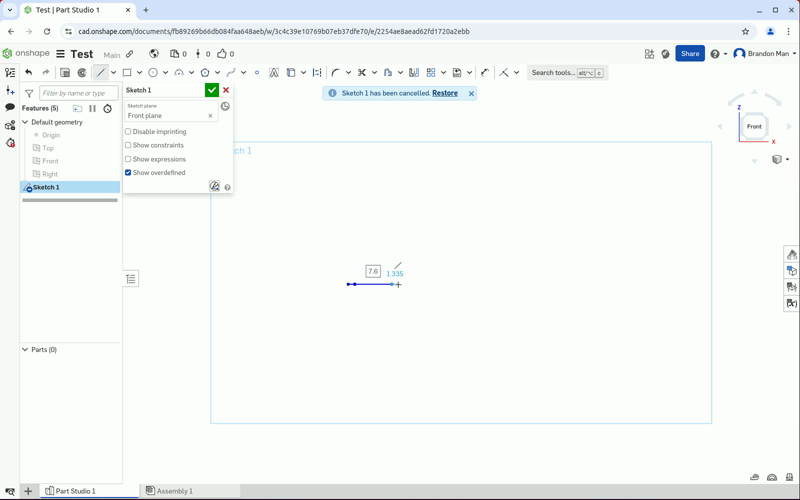
scroll(6)
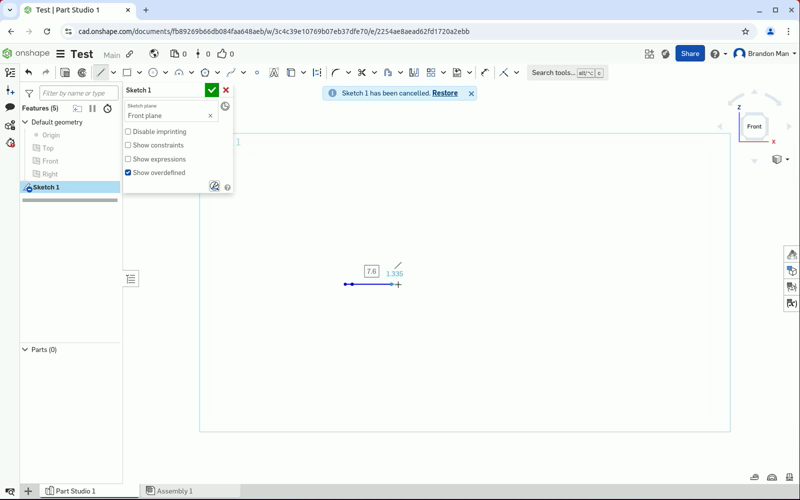
scroll(6)
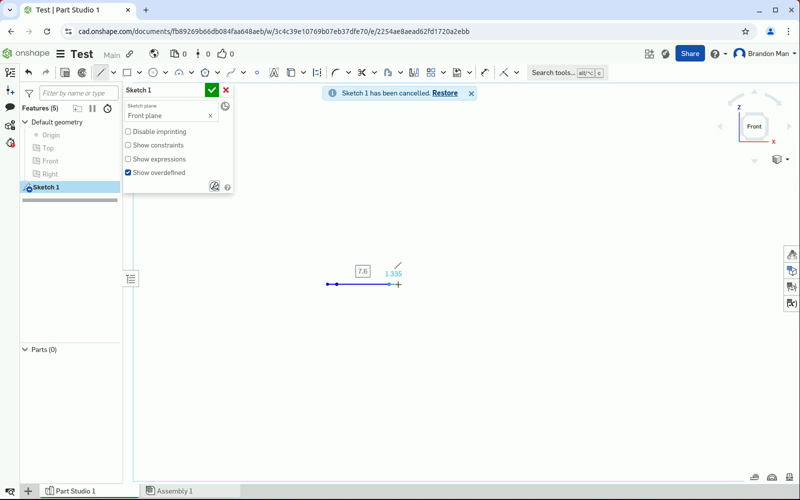
scroll(6)
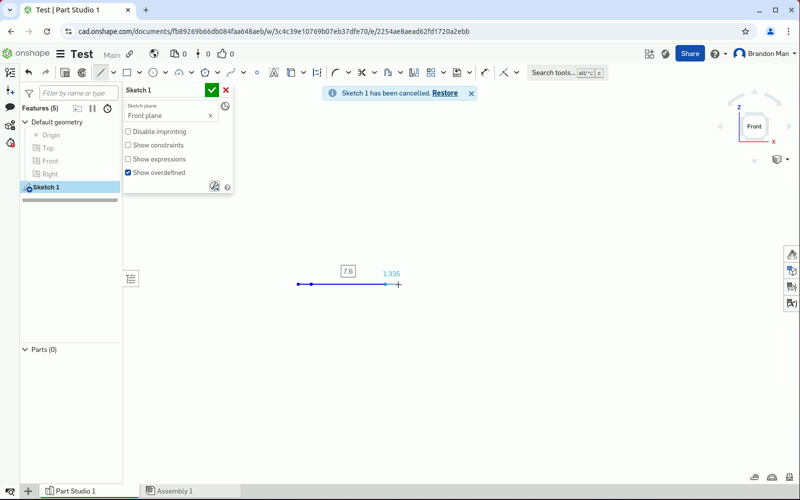
scroll(6)
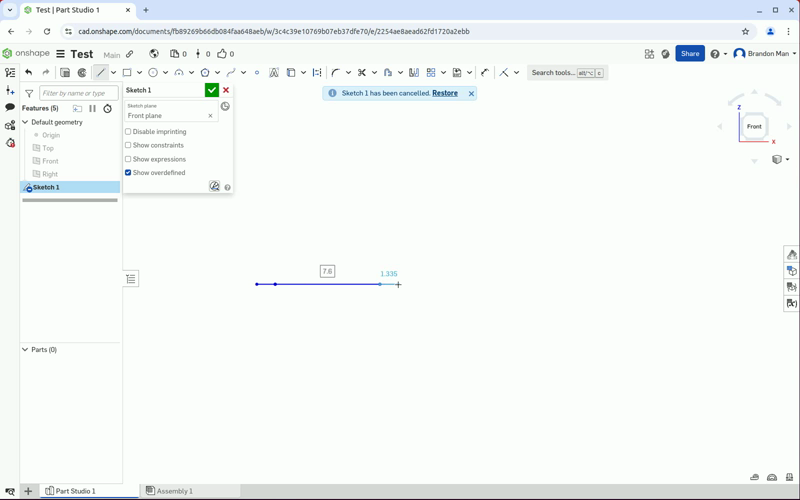
scroll(6)
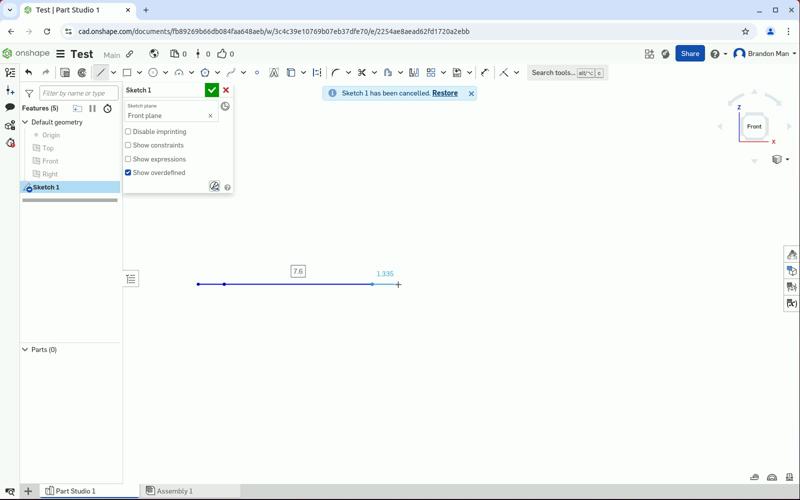
scroll(6)
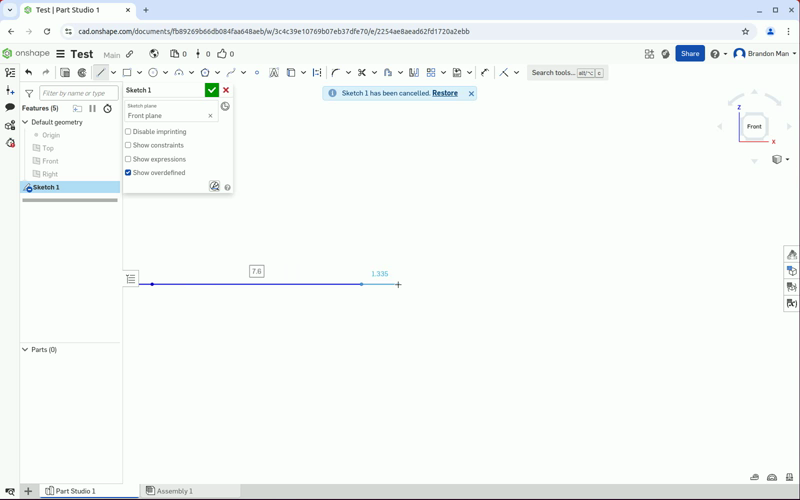
scroll(6)
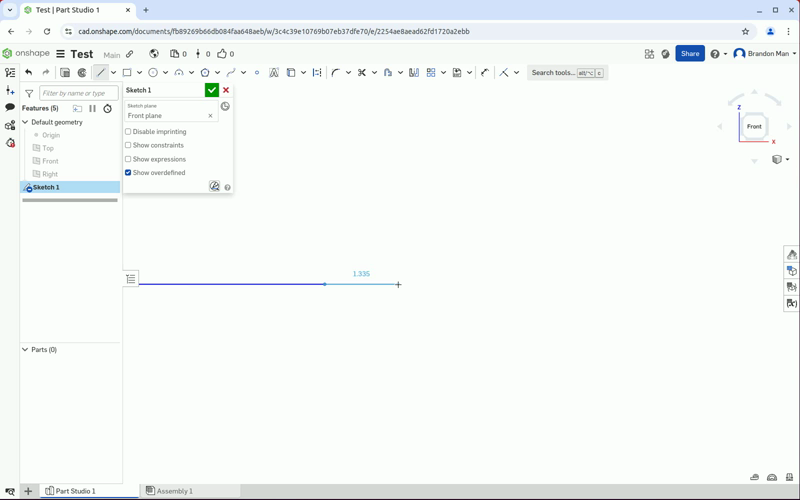
click(398, 284)
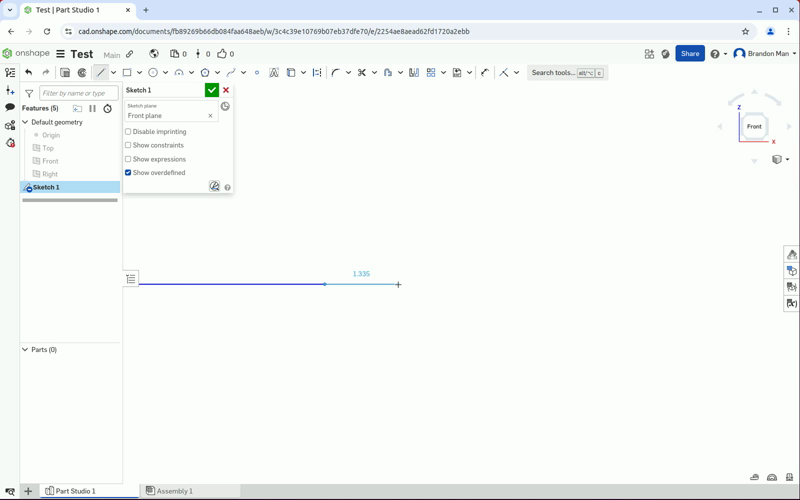
scroll(-6)
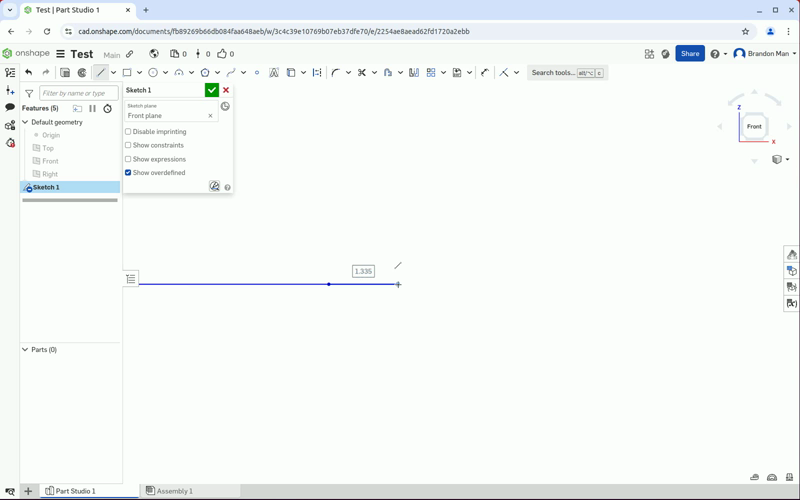
scroll(-6)
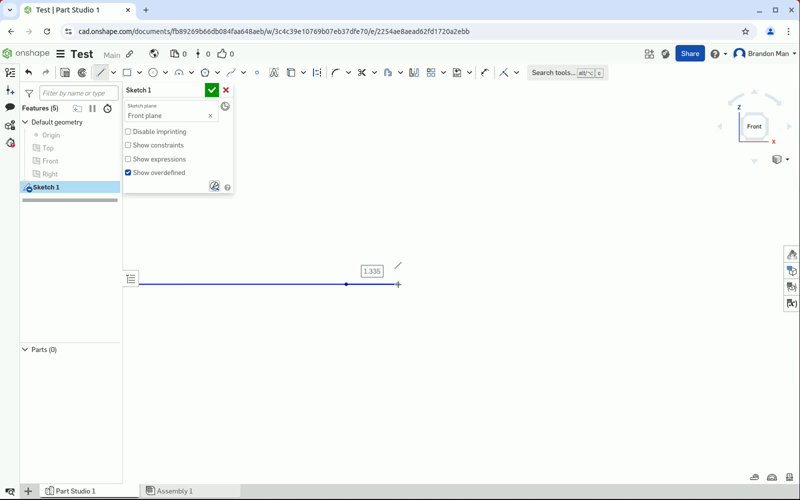
scroll(-6)
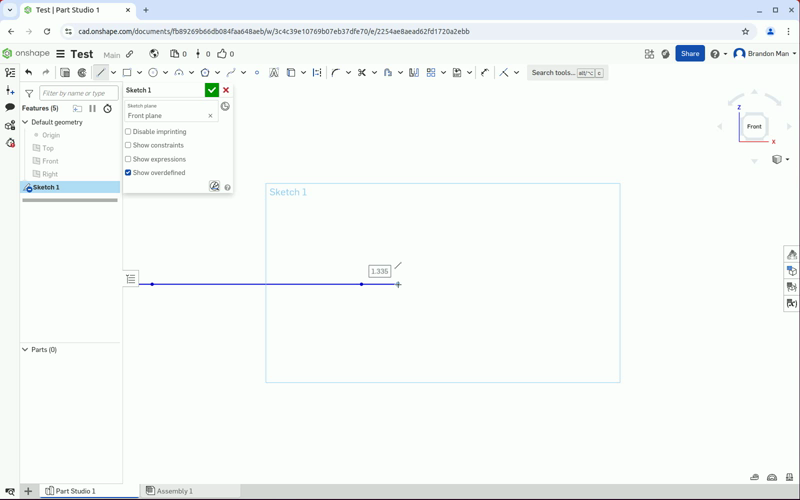
scroll(-6)
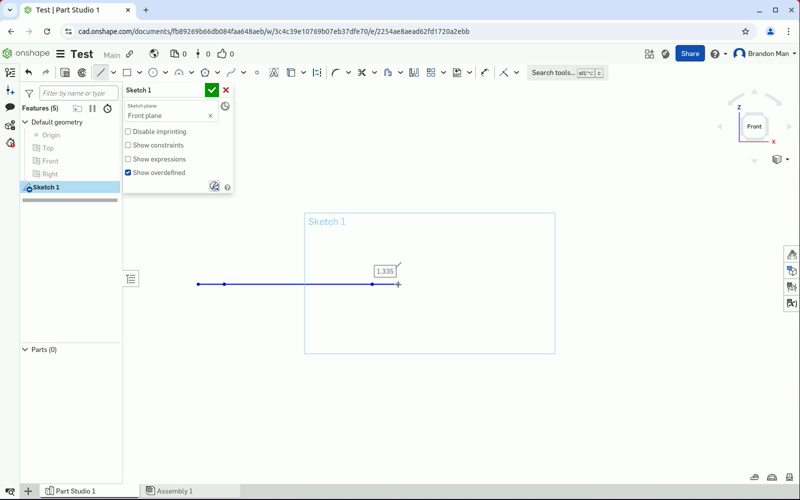
scroll(-6)
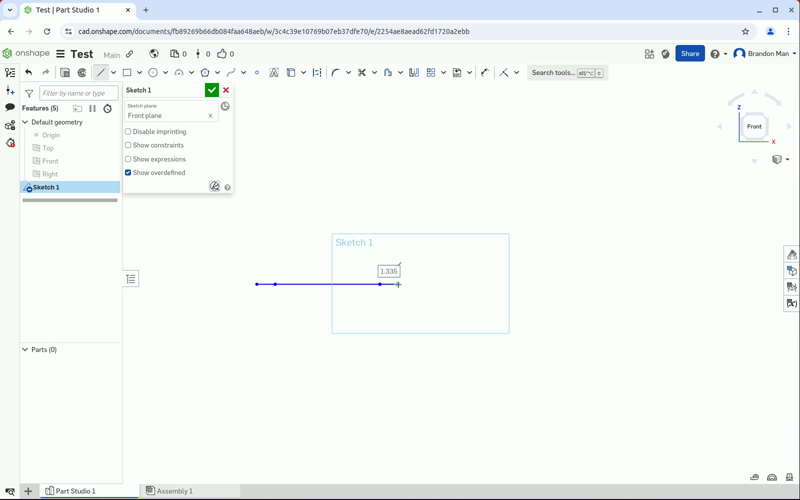
scroll(-6)
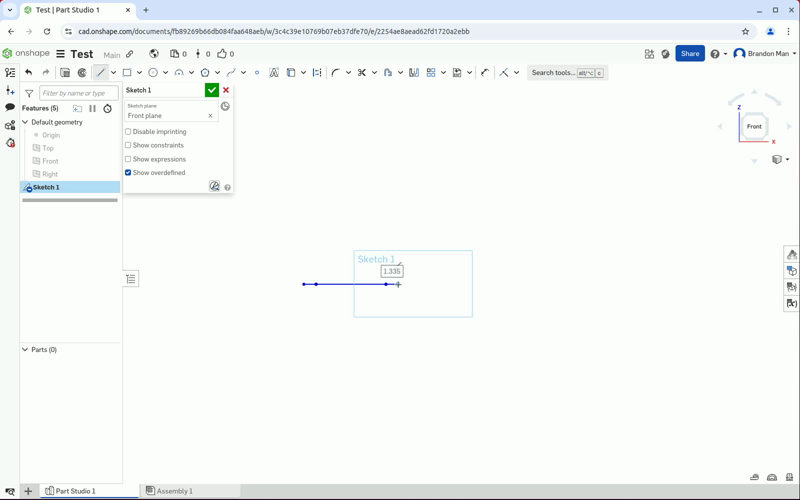
scroll(-6)
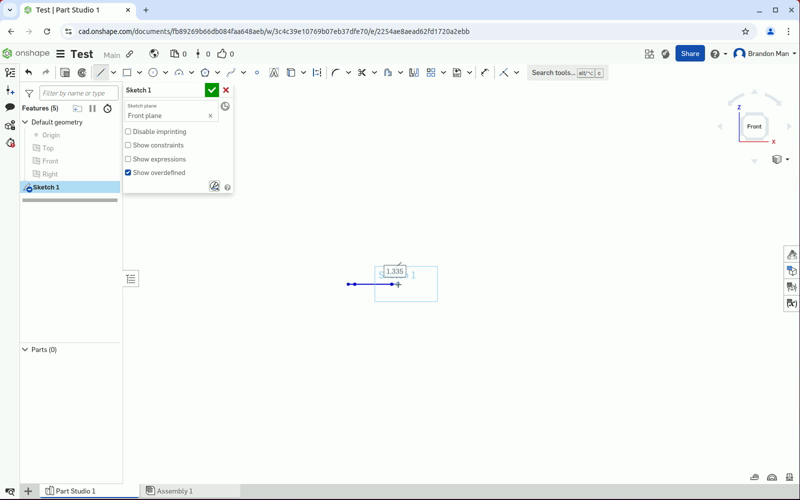
key_up(shift)
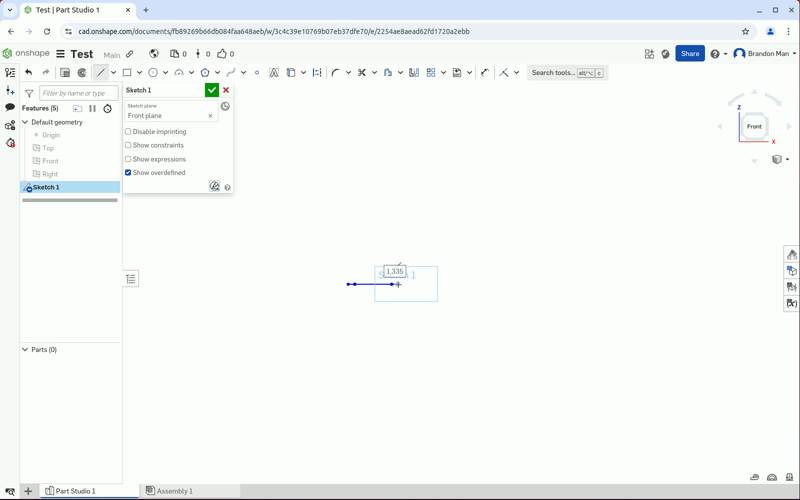
key_down(shift)
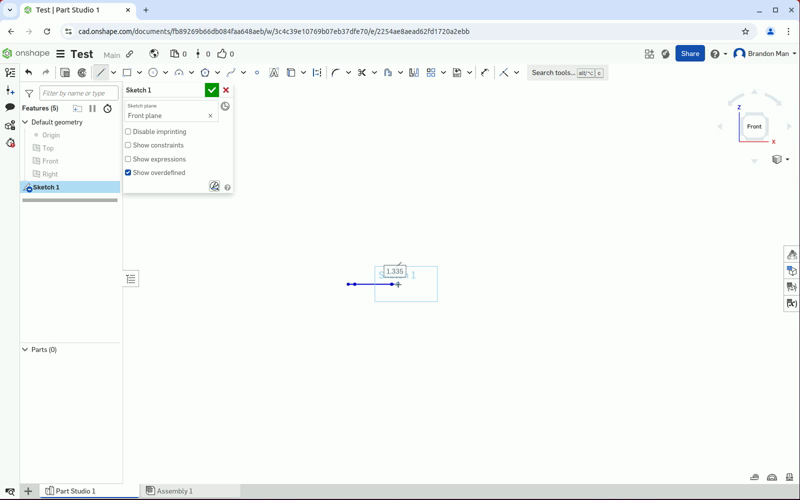
mouse_move(428, 284)
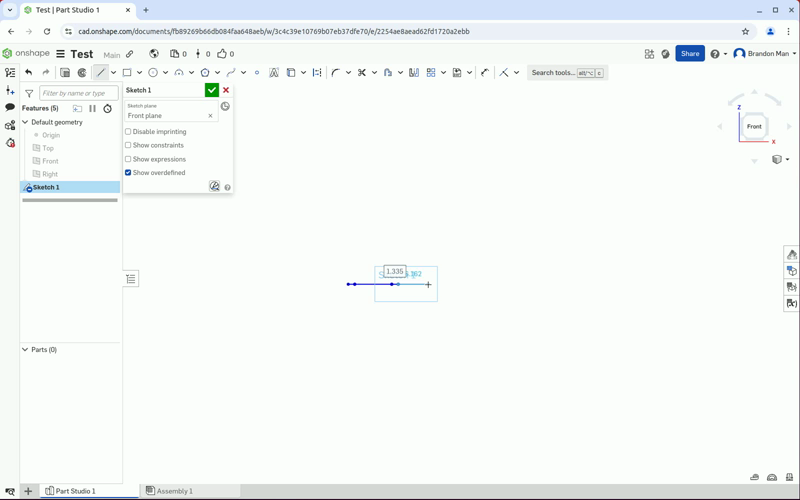
mouse_move(398, 281)
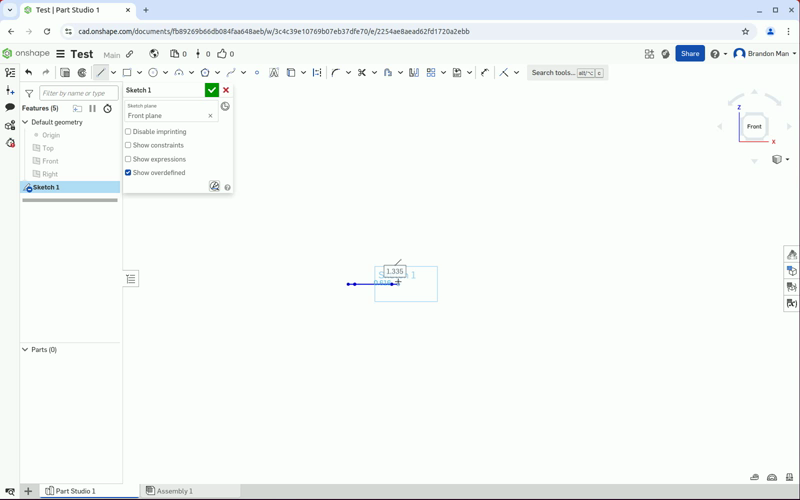
scroll(6)
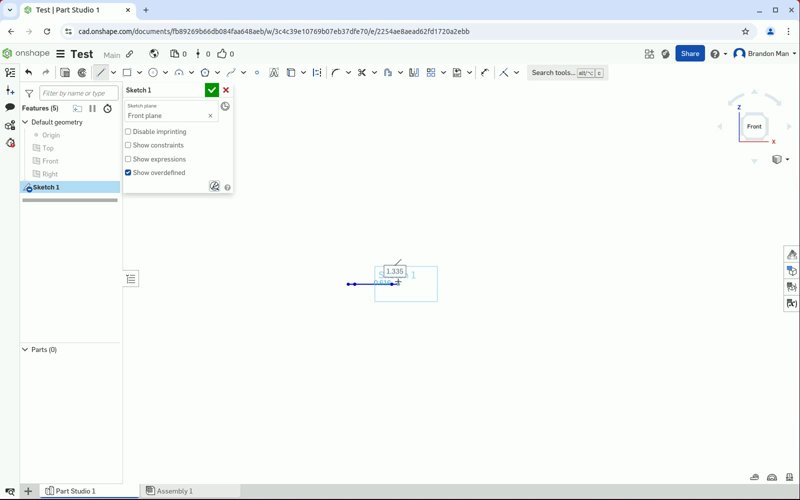
scroll(6)
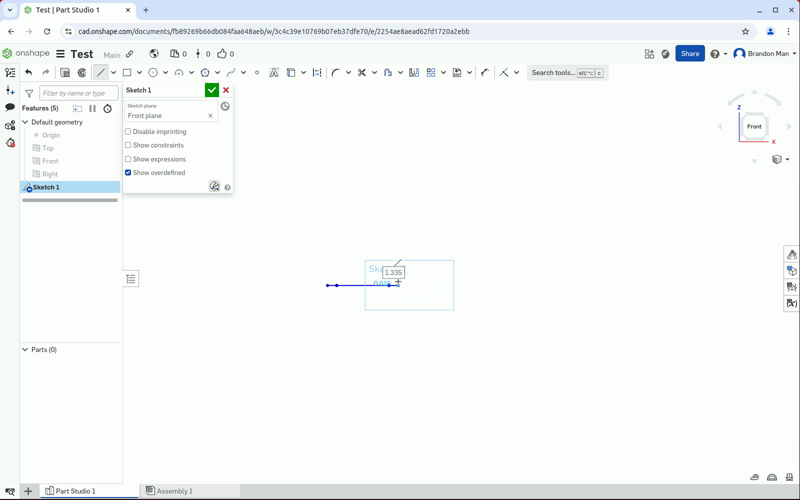
scroll(6)
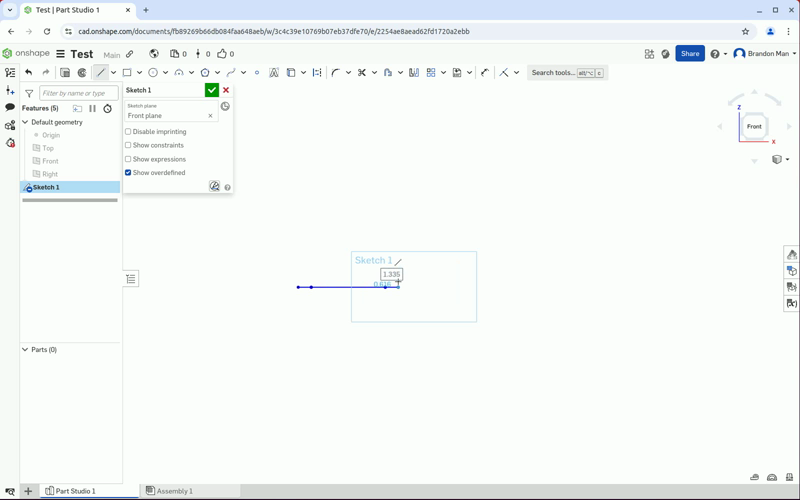
scroll(6)
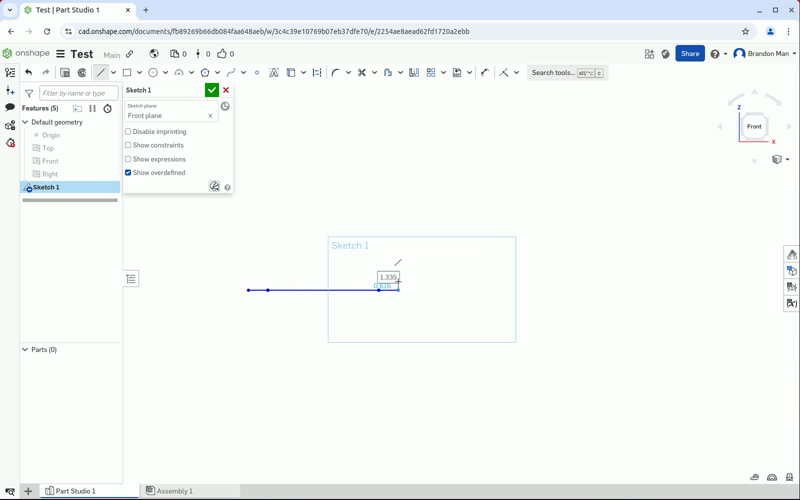
scroll(6)
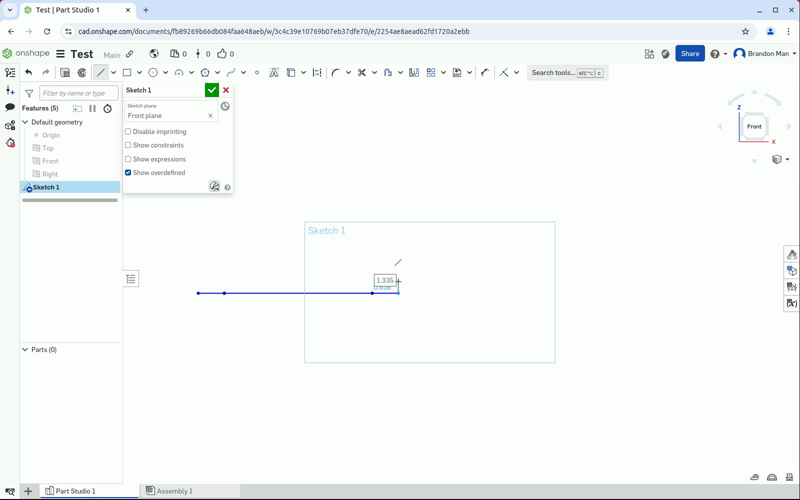
scroll(6)
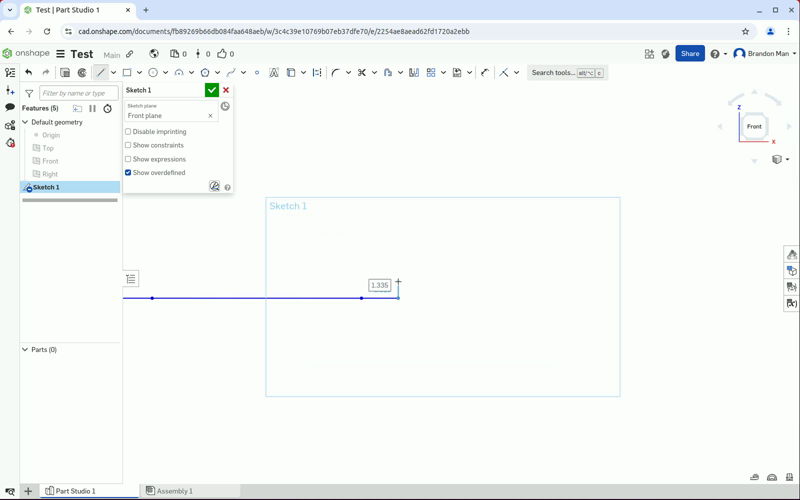
scroll(6)
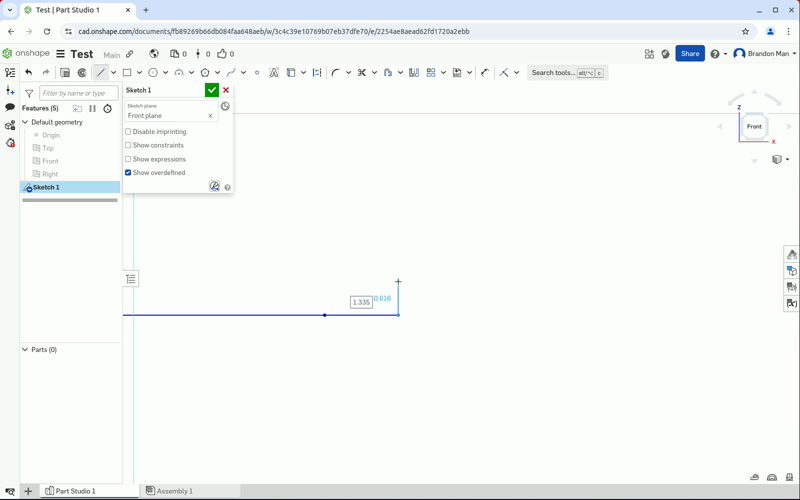
click(398, 281)
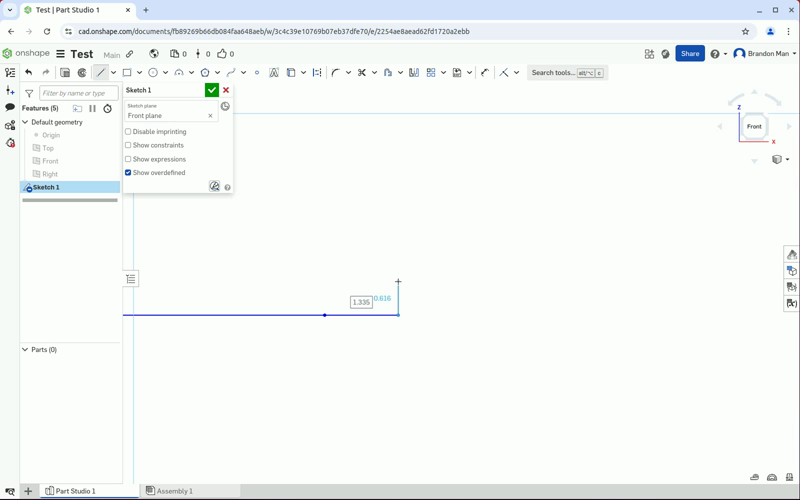
scroll(-6)
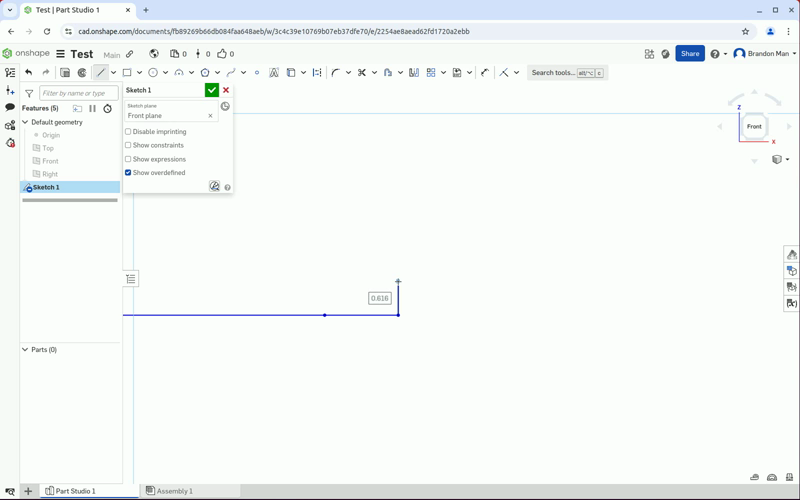
scroll(-6)
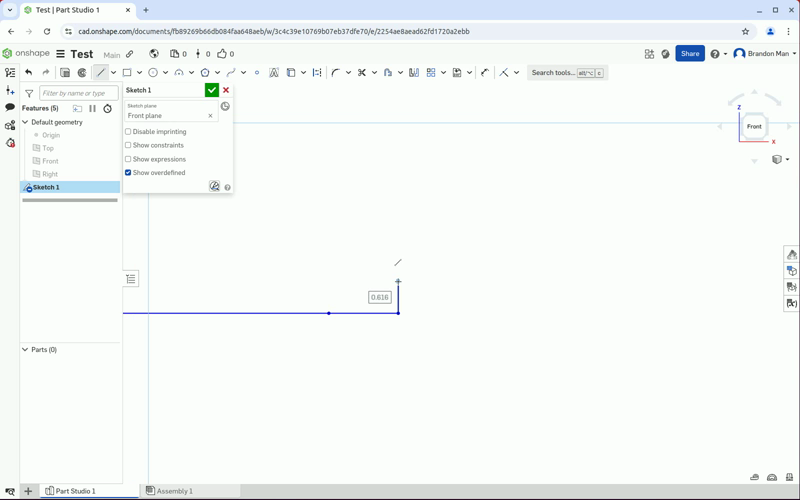
scroll(-6)
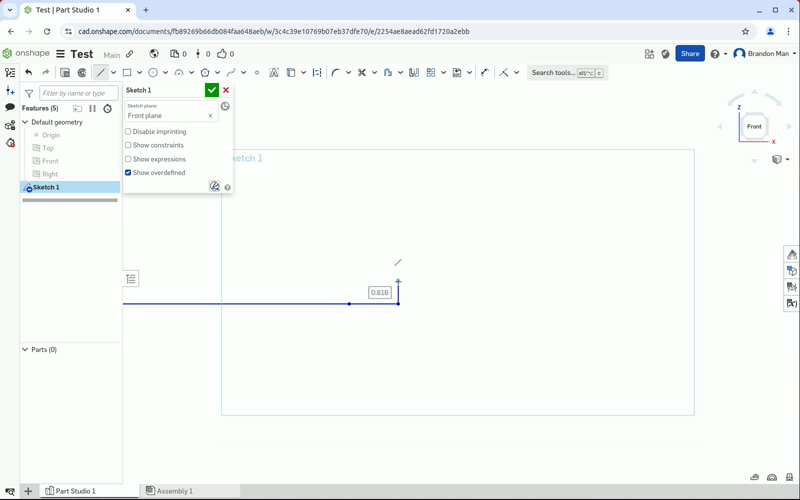
scroll(-6)
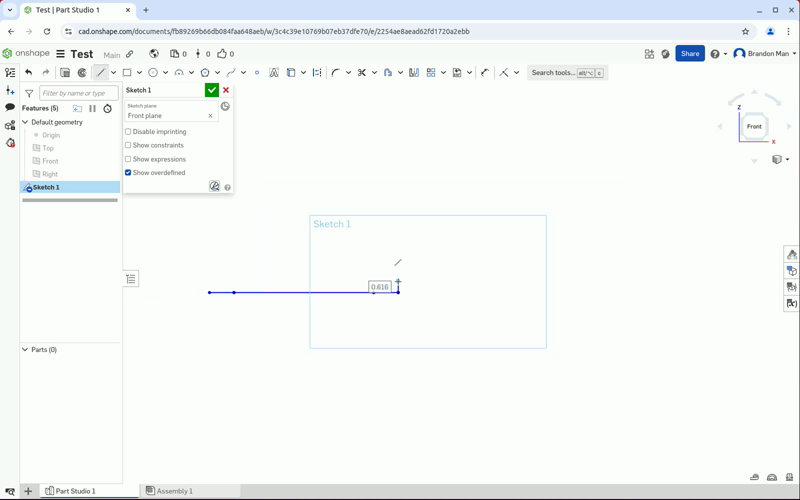
scroll(-6)
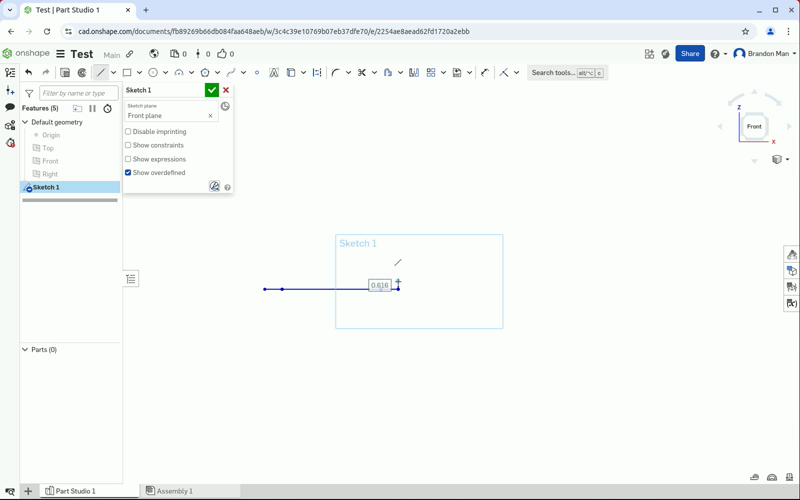
scroll(-6)
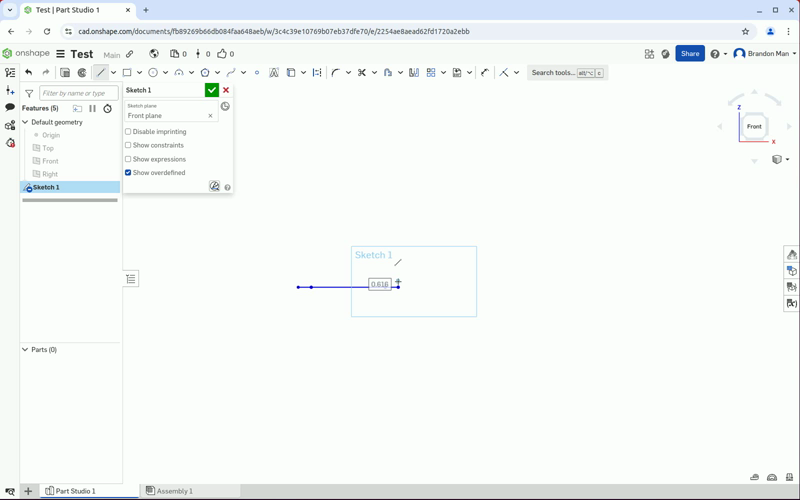
scroll(-6)
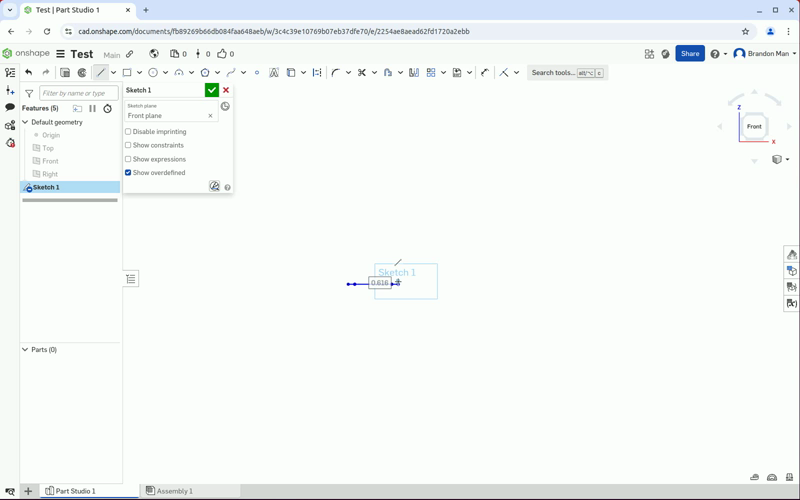
key_up(shift)
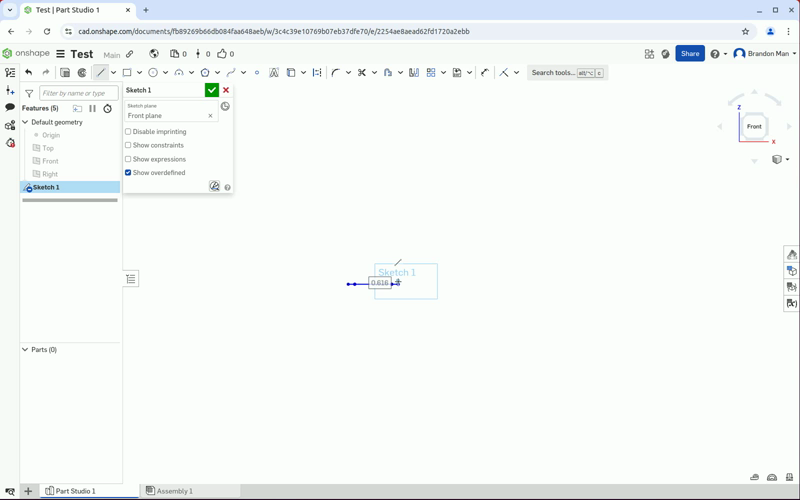
key_down(shift)
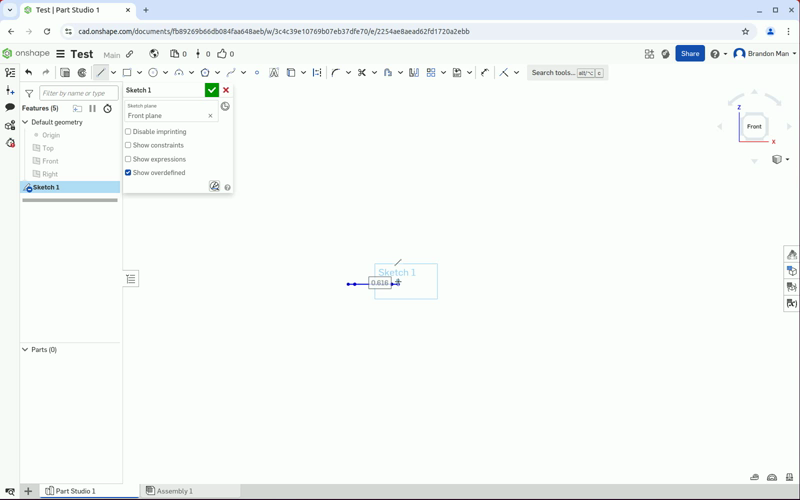
mouse_move(428, 281)
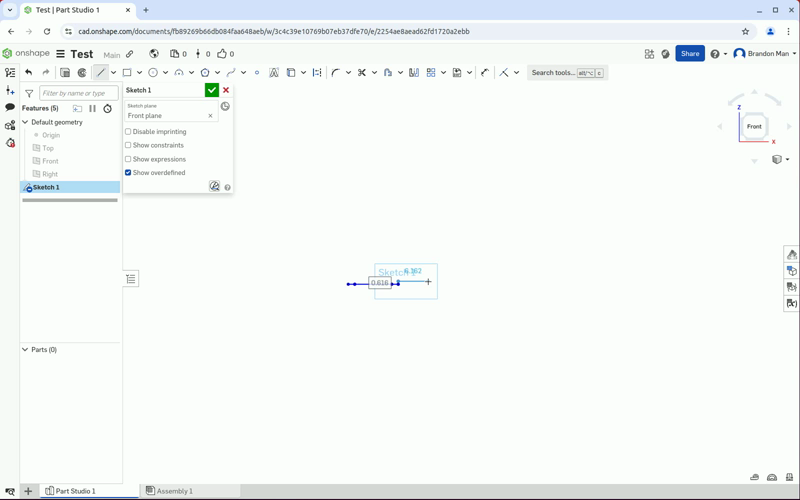
mouse_move(391, 281)
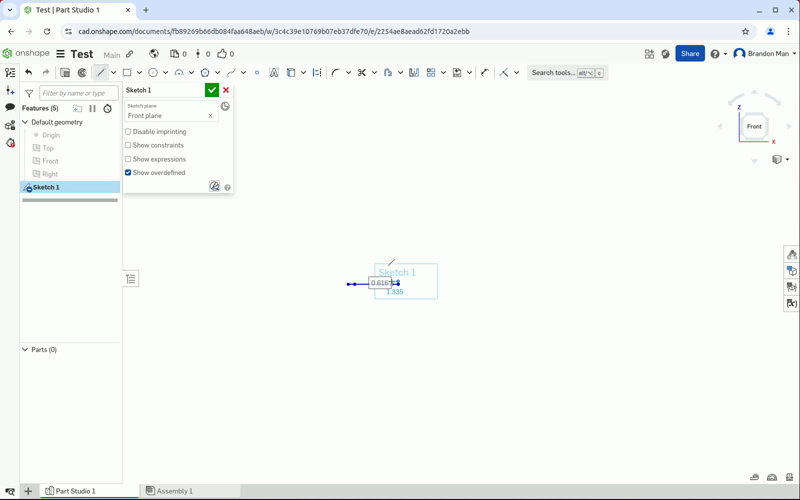
scroll(6)
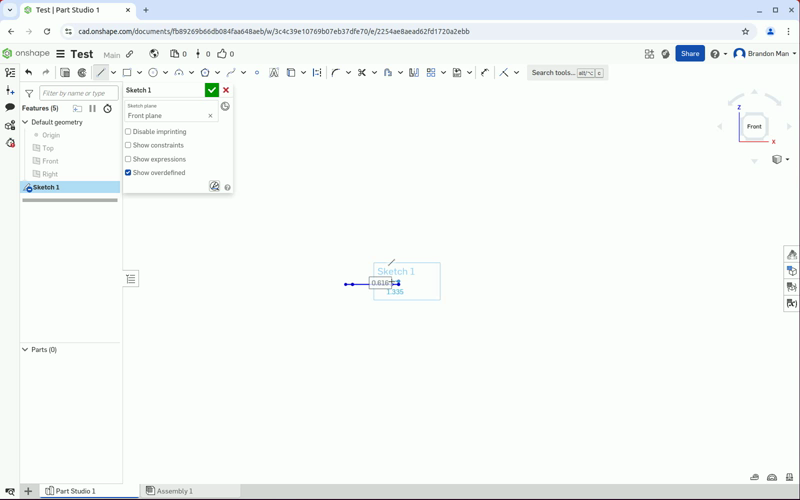
scroll(6)
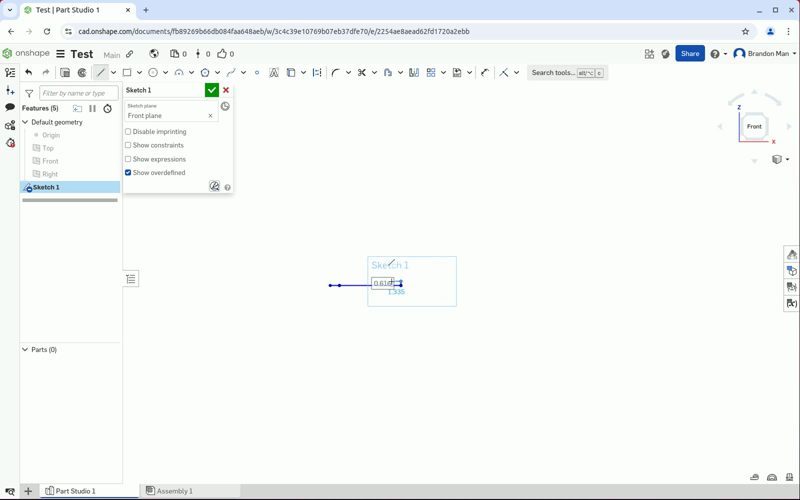
scroll(6)
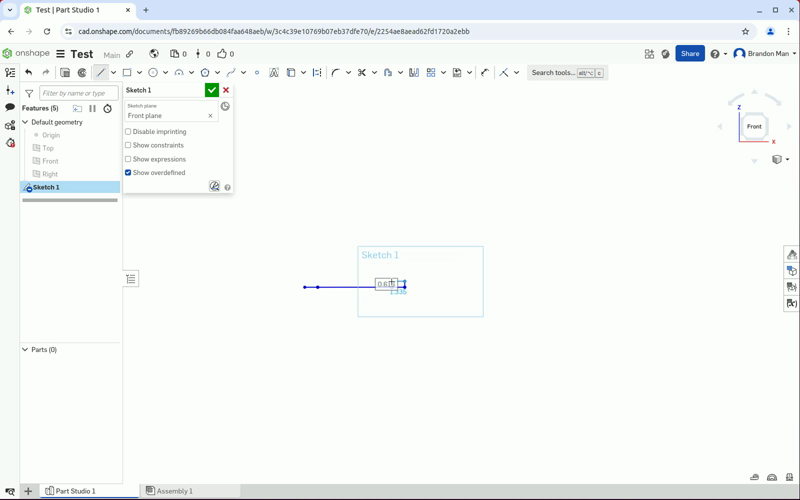
scroll(6)
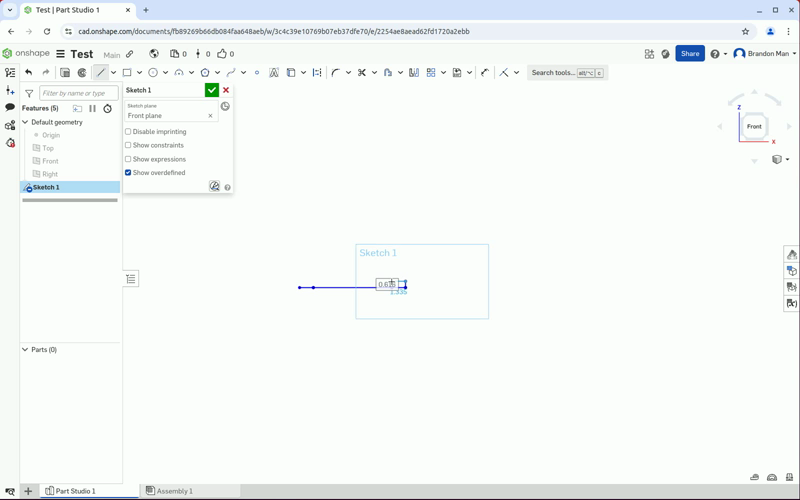
scroll(6)
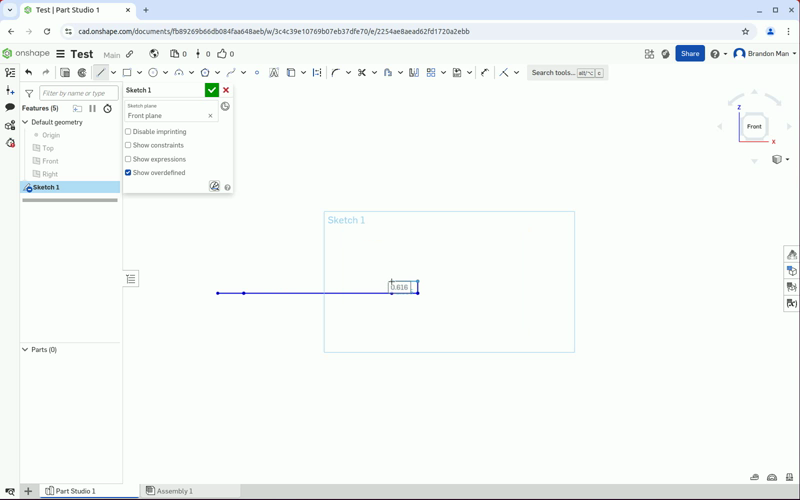
scroll(6)
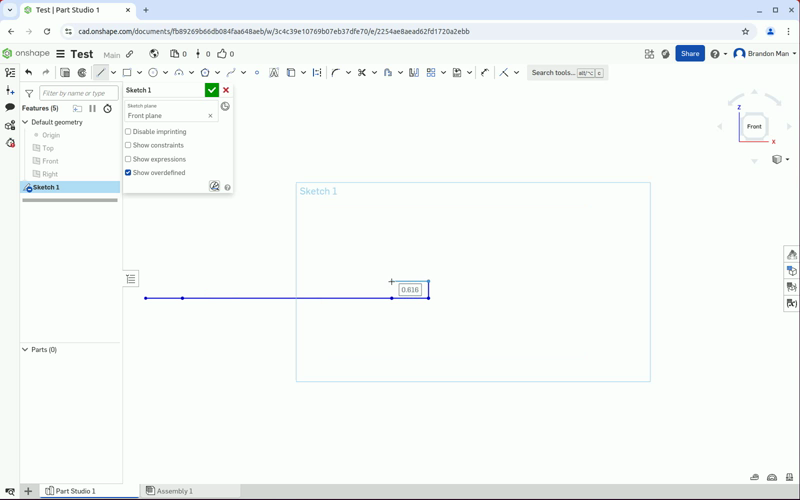
scroll(6)
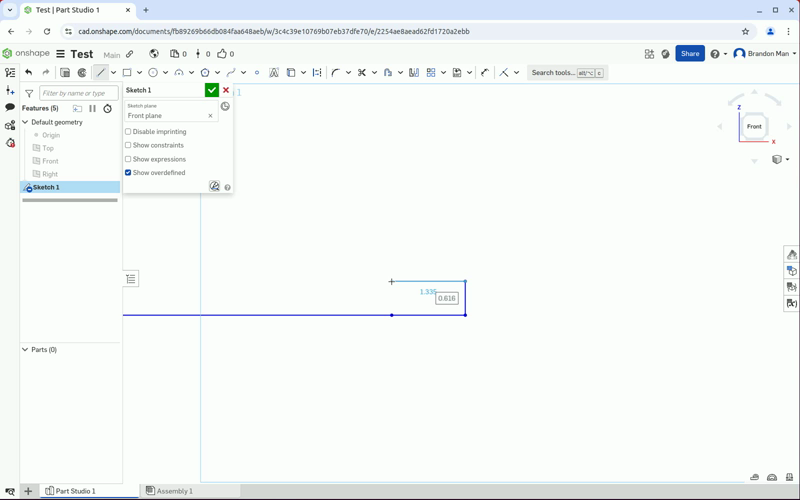
click(391, 281)
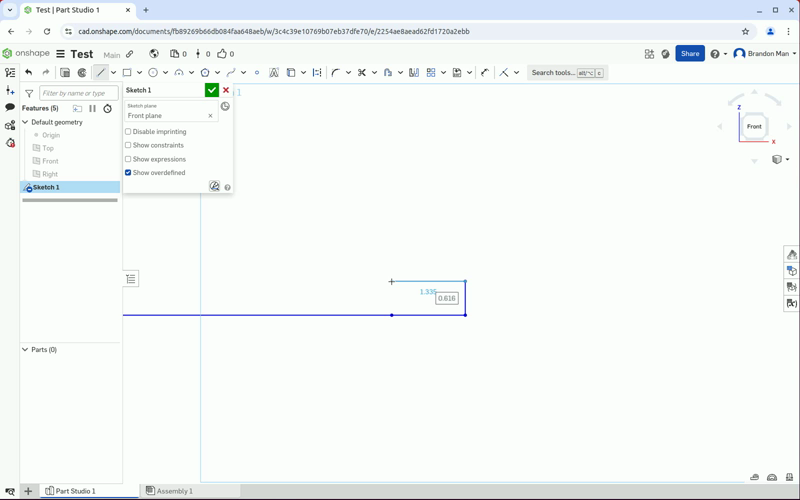
scroll(-6)
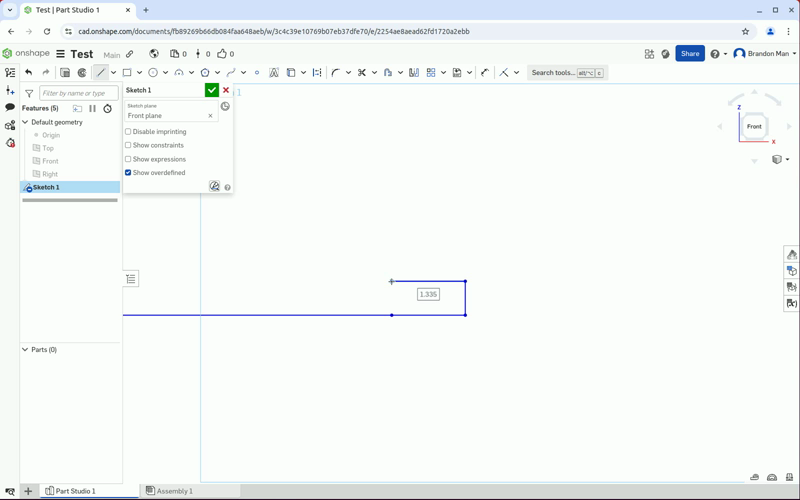
scroll(-6)
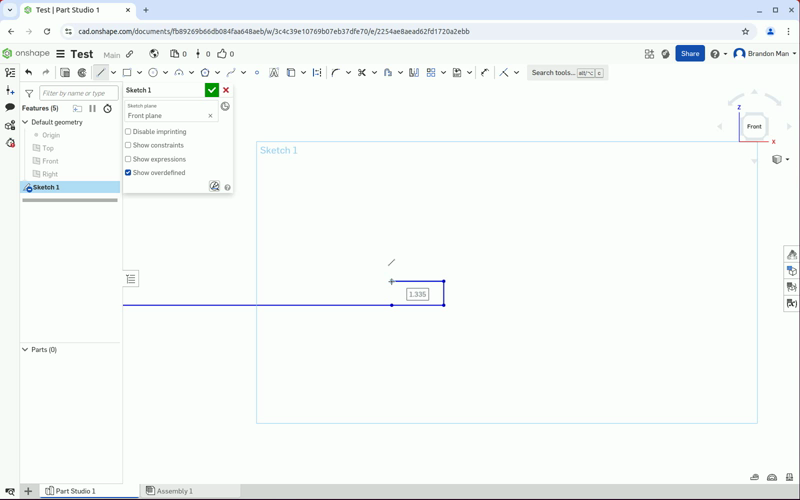
scroll(-6)
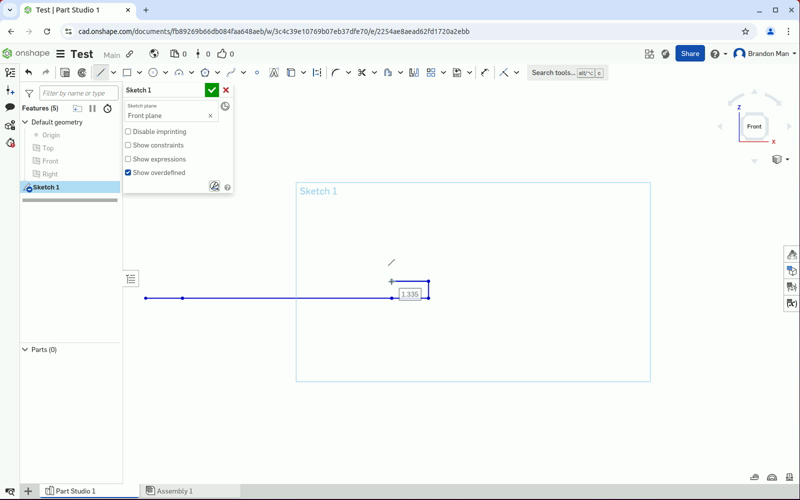
scroll(-6)
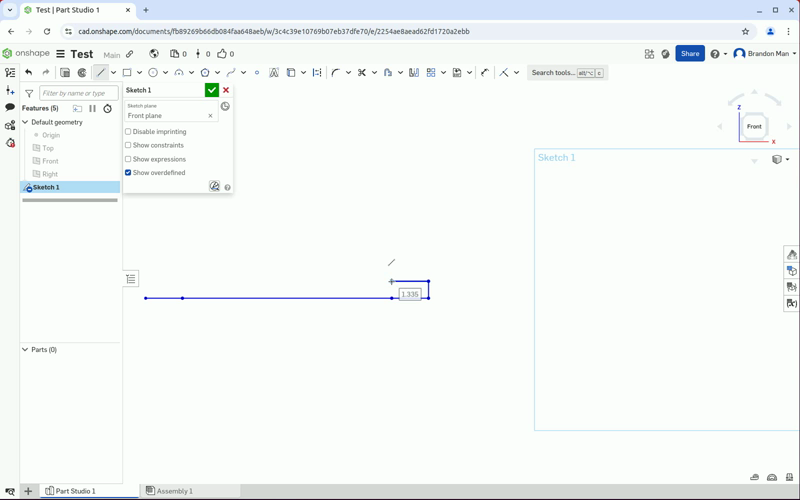
scroll(-6)
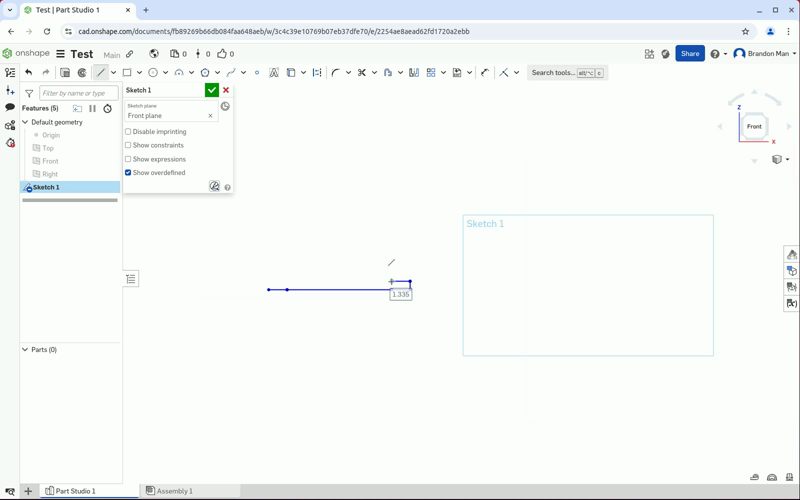
scroll(-6)
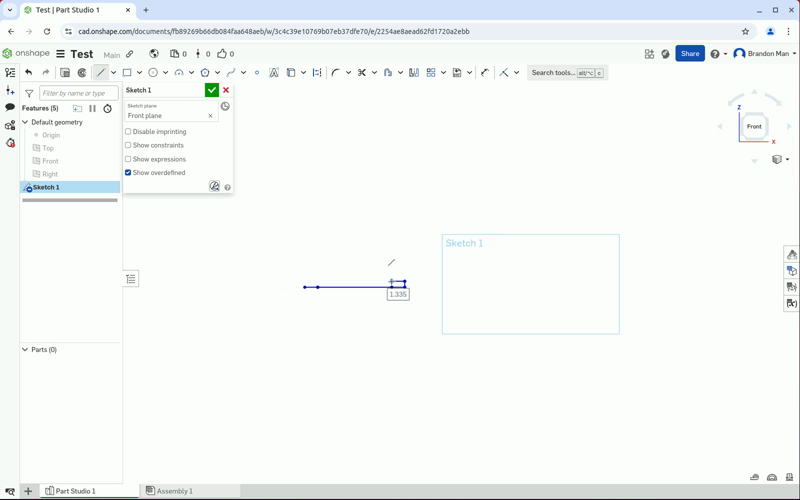
scroll(-6)
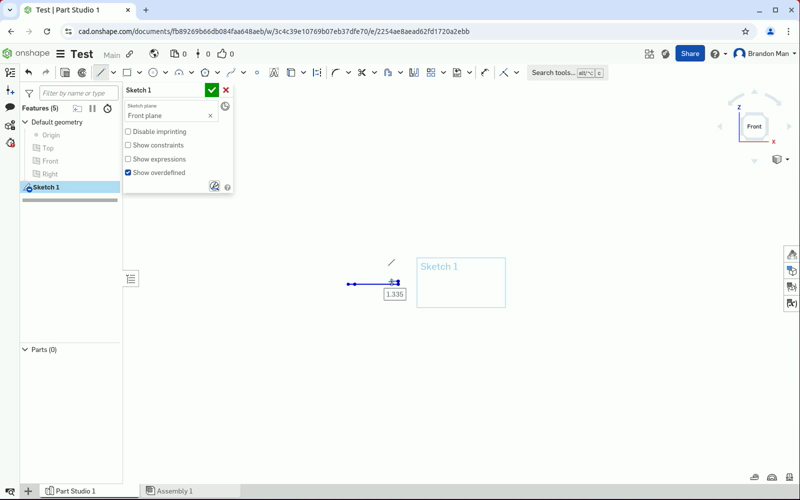
key_up(shift)
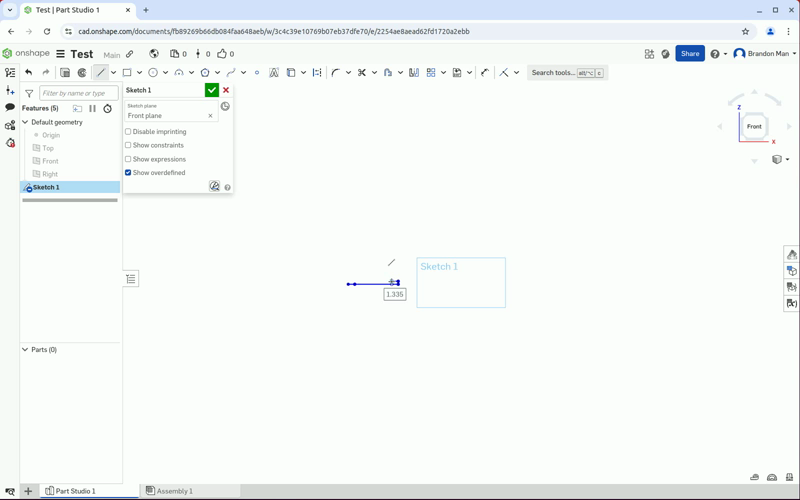
key_down(shift)
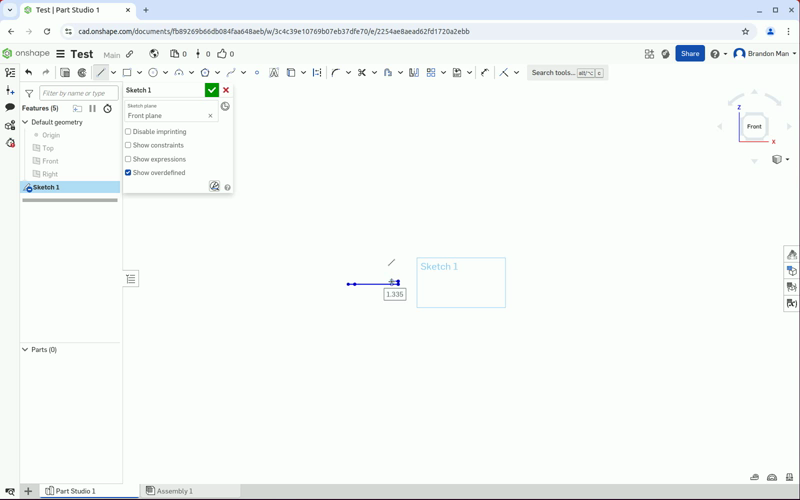
mouse_move(421, 281)
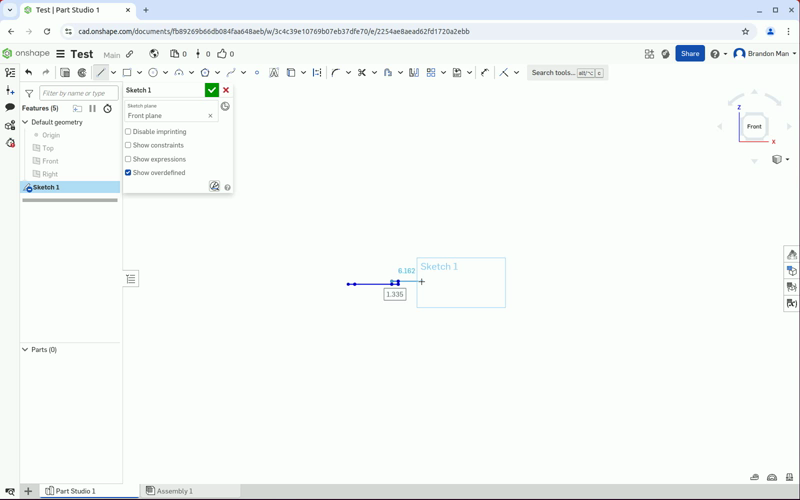
mouse_move(391, 262)
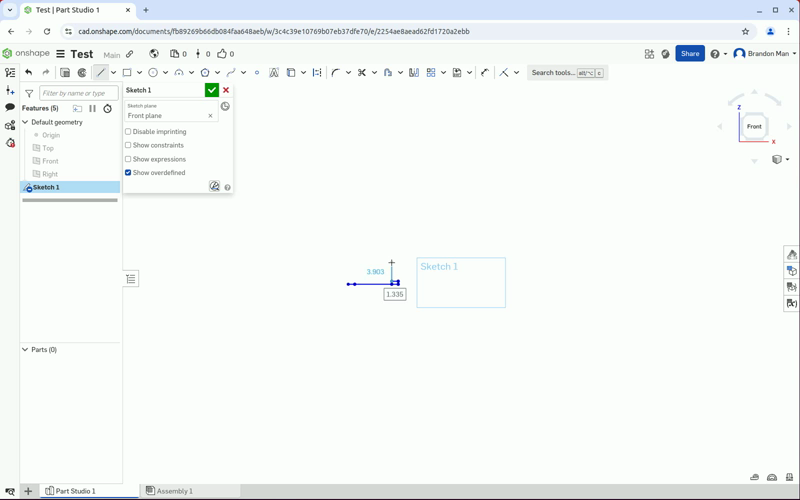
click(391, 262)
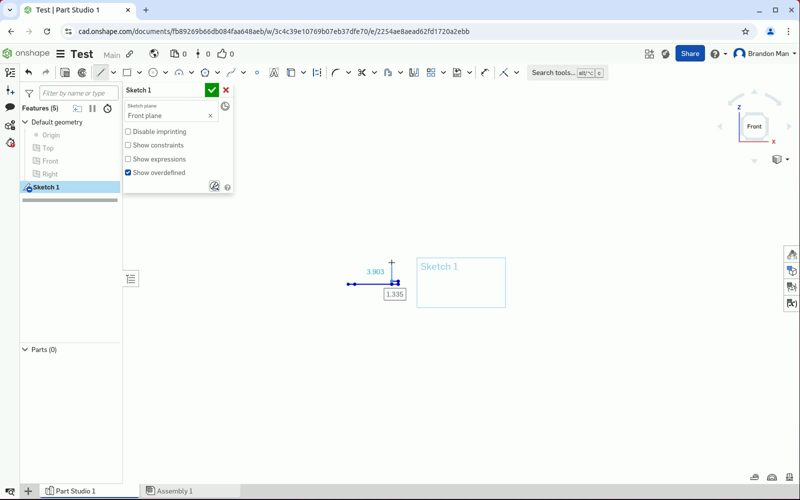
key_up(shift)
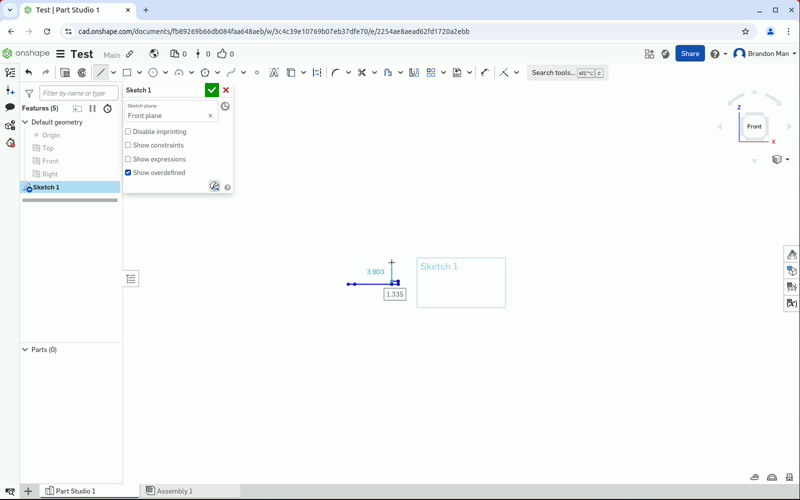
key_down(shift)
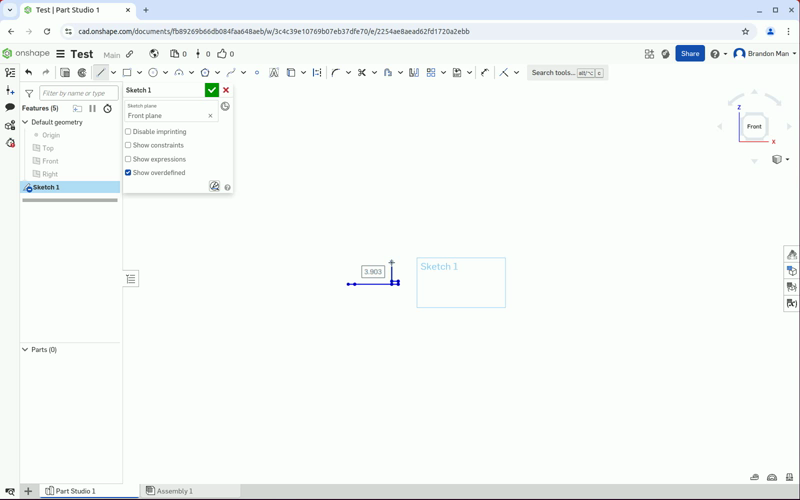
mouse_move(421, 262)
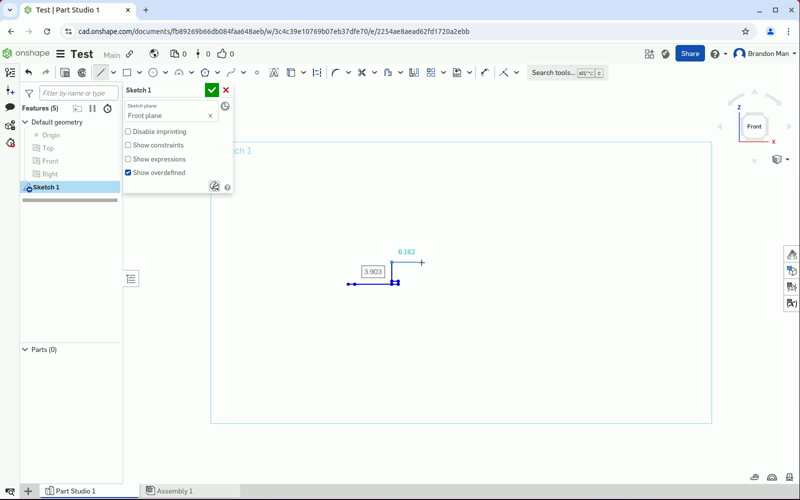
mouse_move(385, 243)
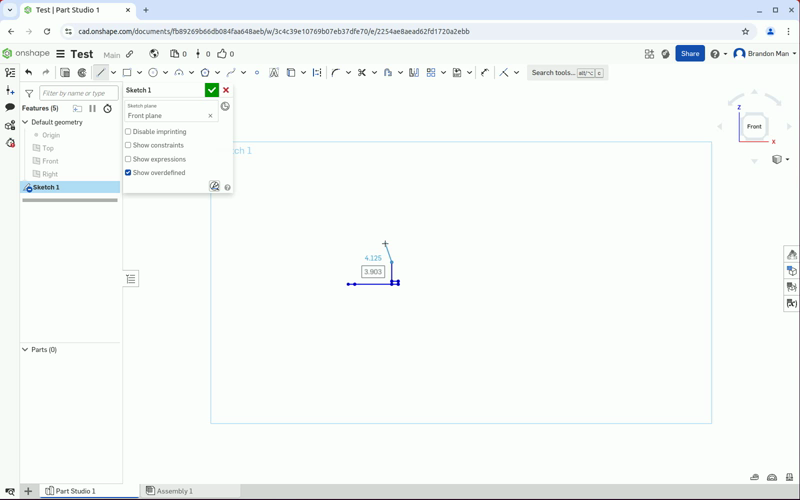
click(385, 243)
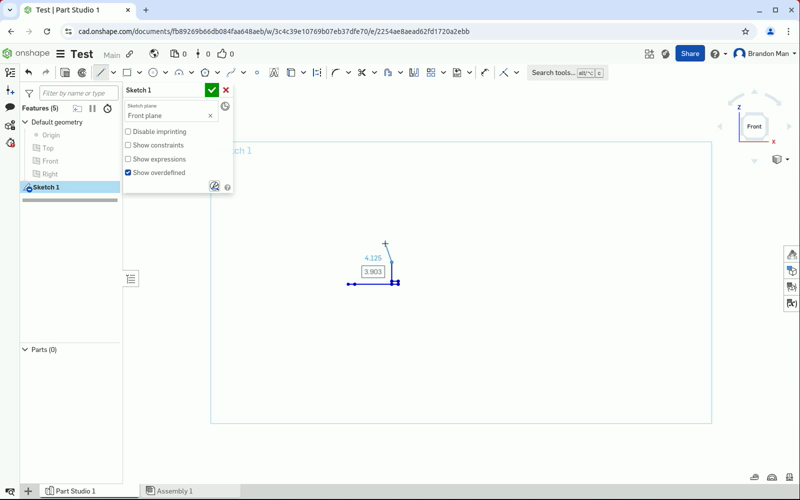
key_up(shift)
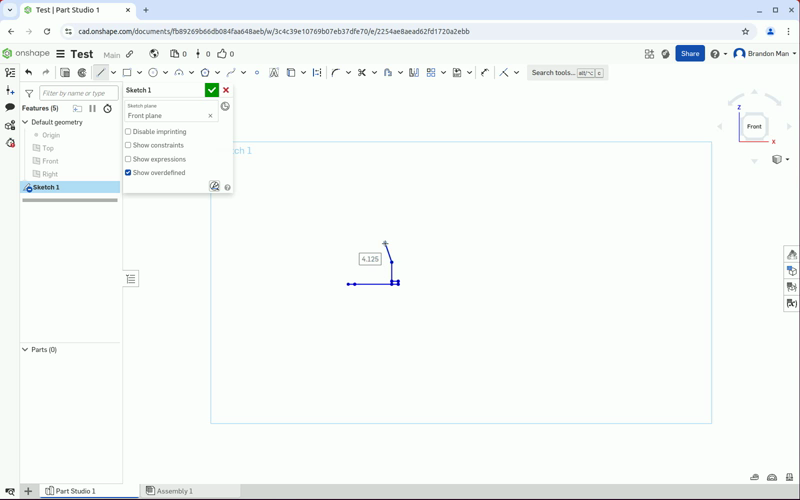
key_down(shift)
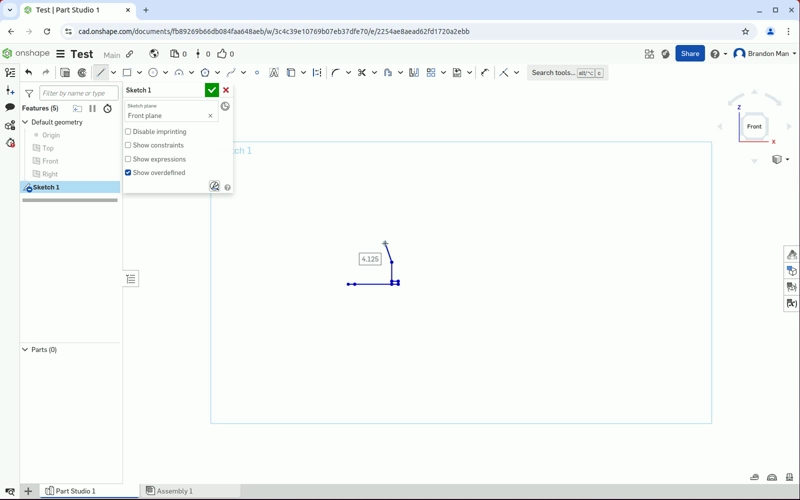
mouse_move(415, 243)
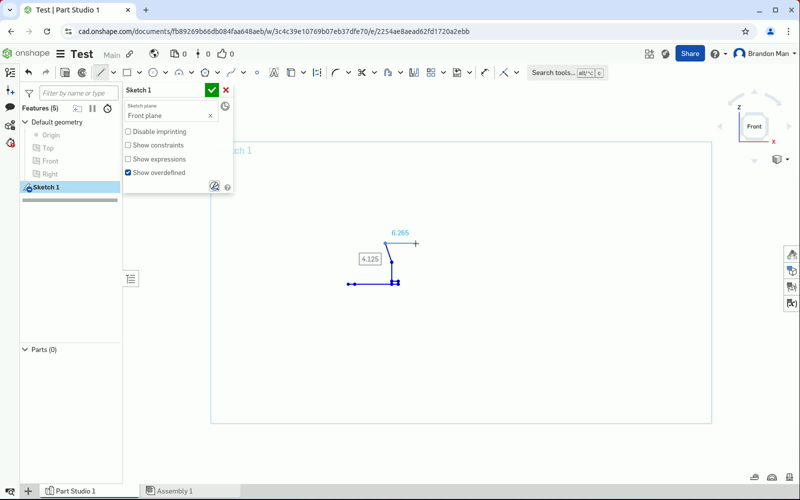
mouse_move(360, 243)
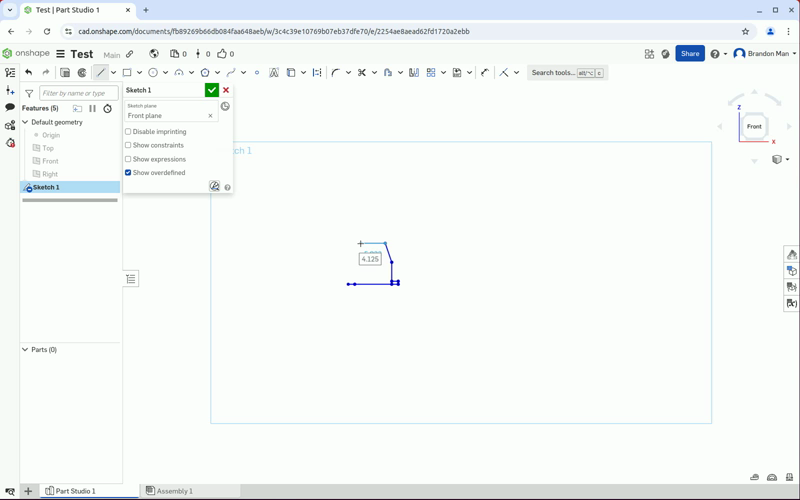
click(360, 243)
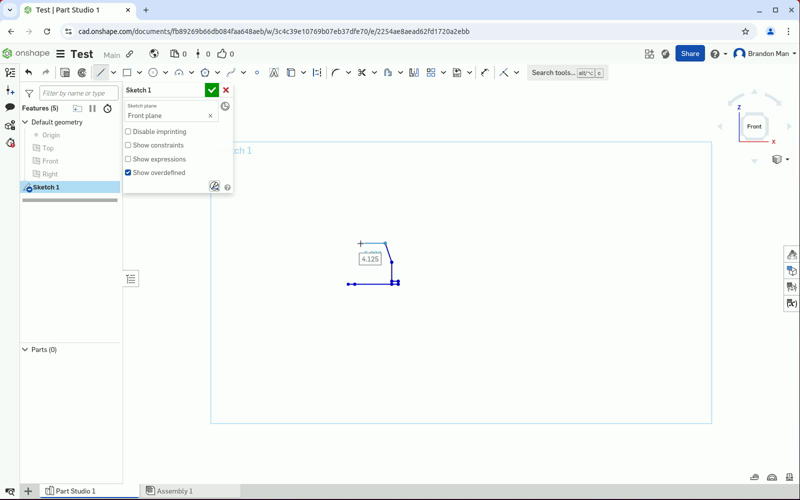
key_up(shift)
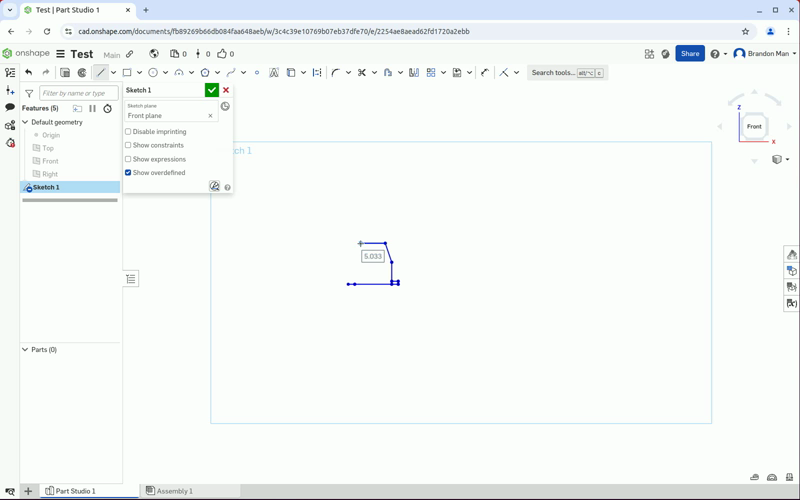
key_down(shift)
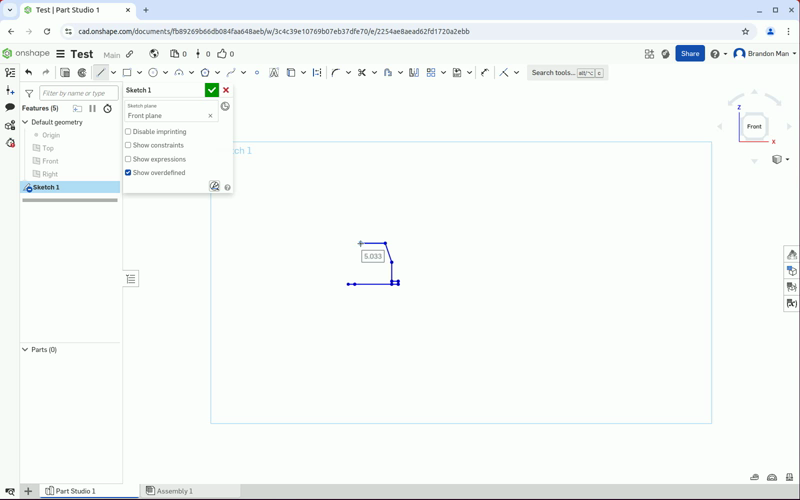
mouse_move(390, 243)
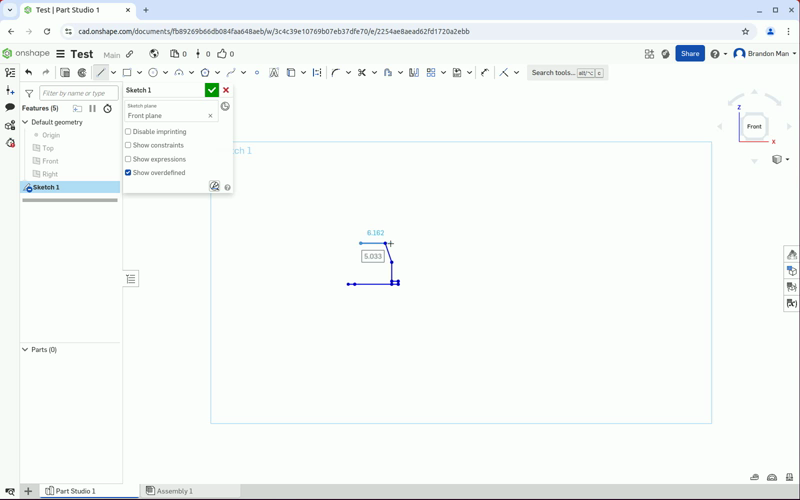
mouse_move(354, 262)
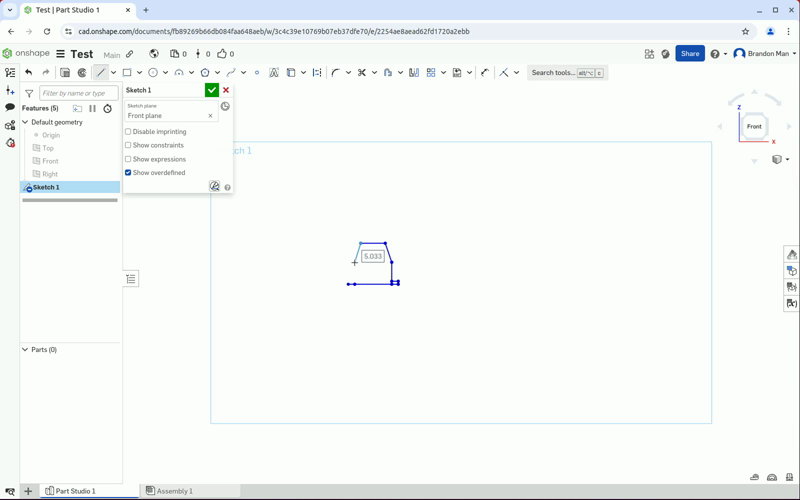
click(354, 262)
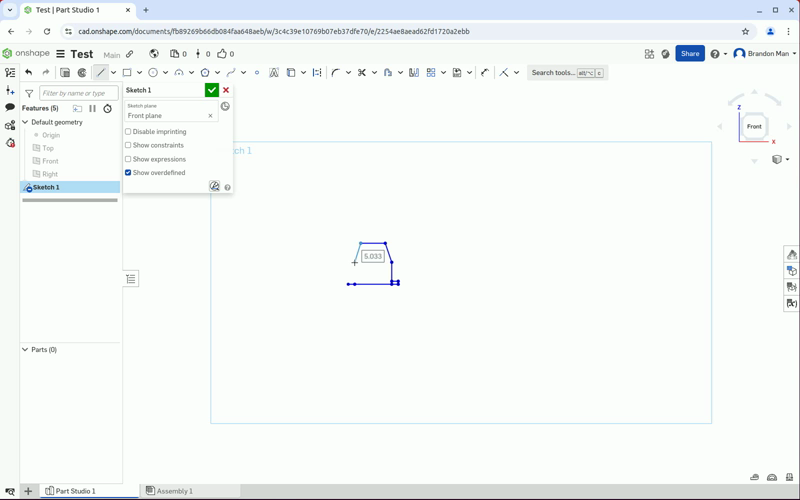
key_up(shift)
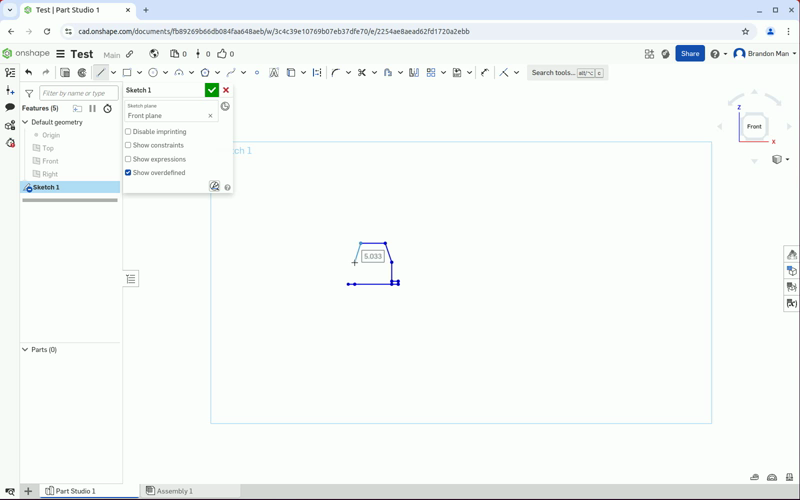
key_down(shift)
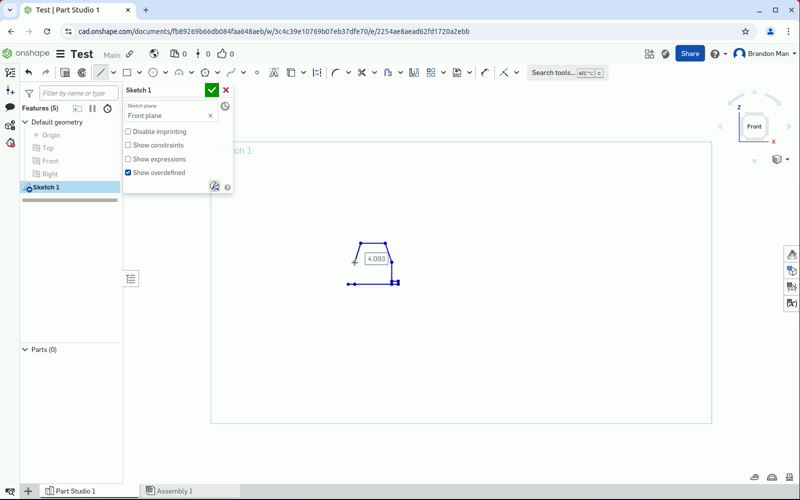
mouse_move(384, 262)
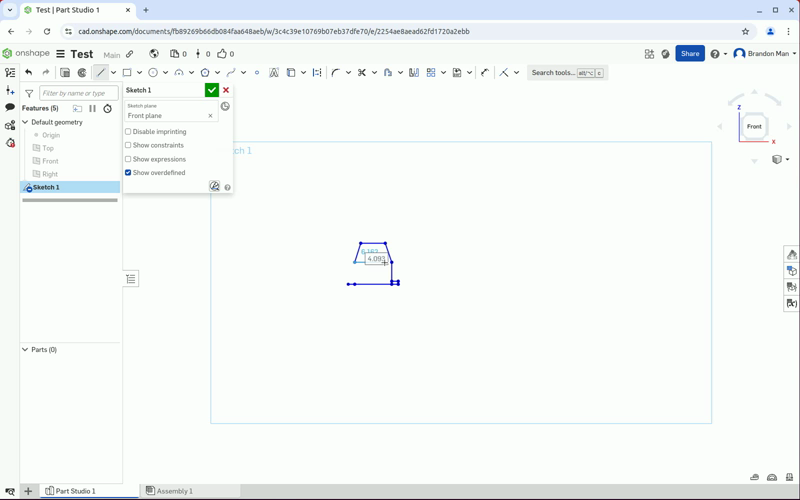
mouse_move(354, 281)
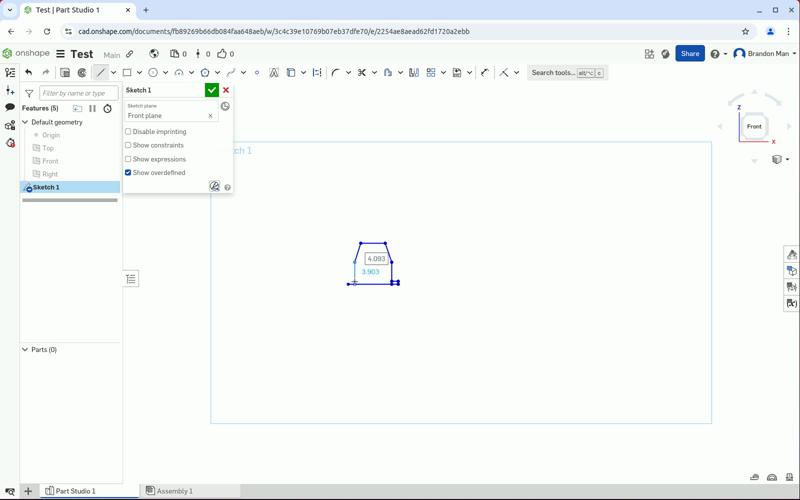
scroll(6)
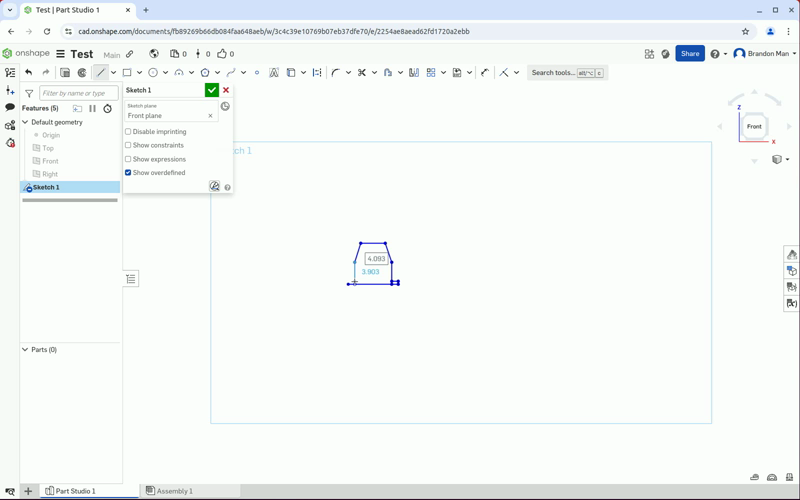
scroll(6)
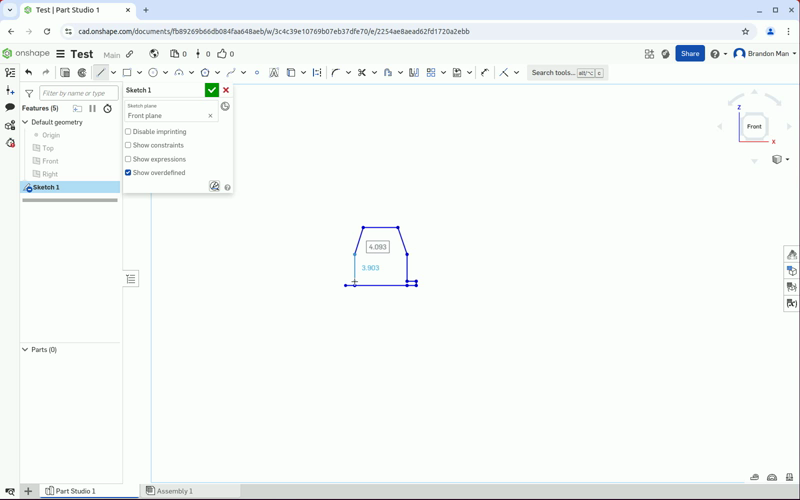
scroll(6)
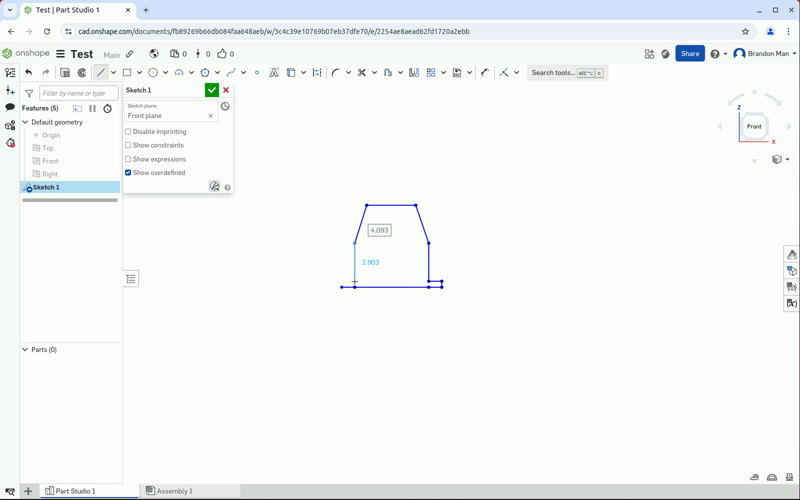
scroll(6)
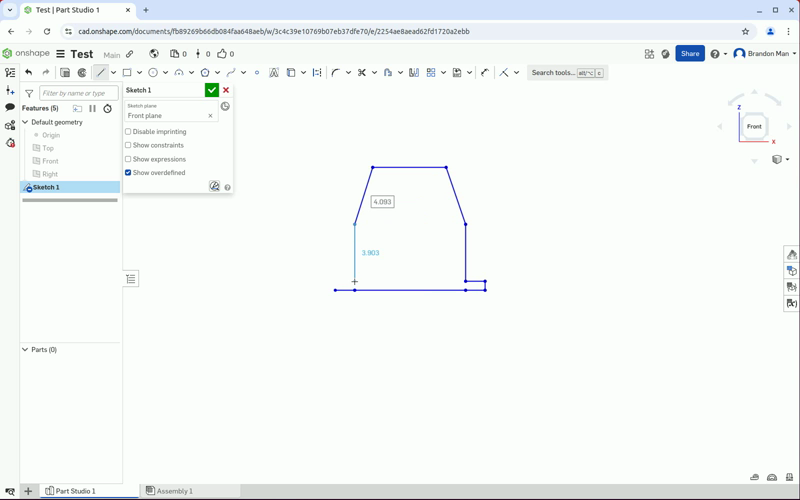
scroll(6)
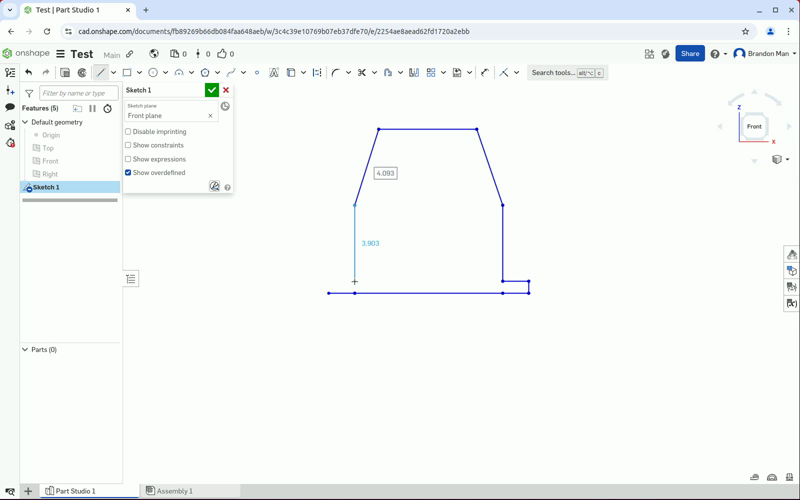
scroll(6)
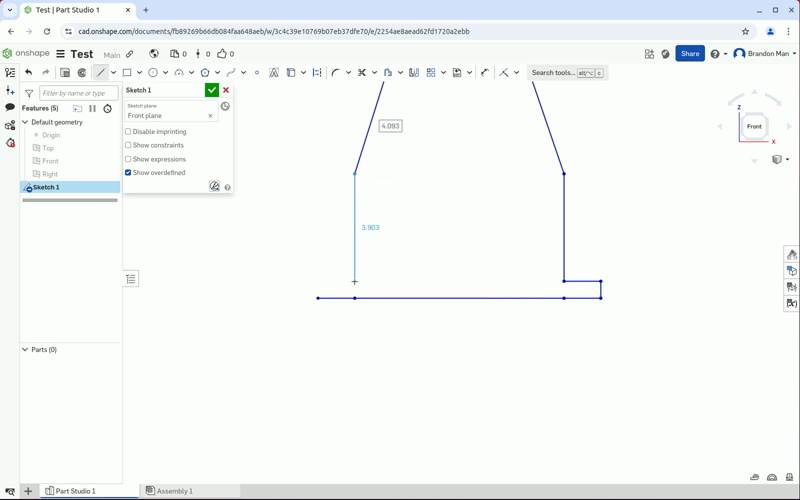
scroll(6)
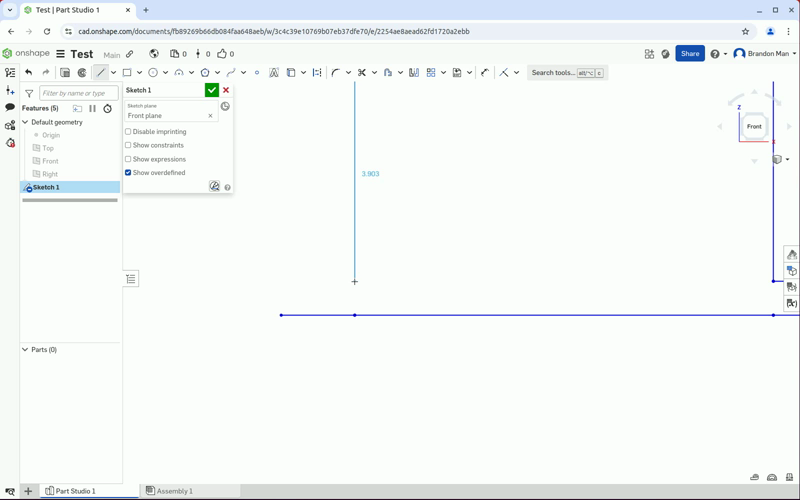
click(354, 281)
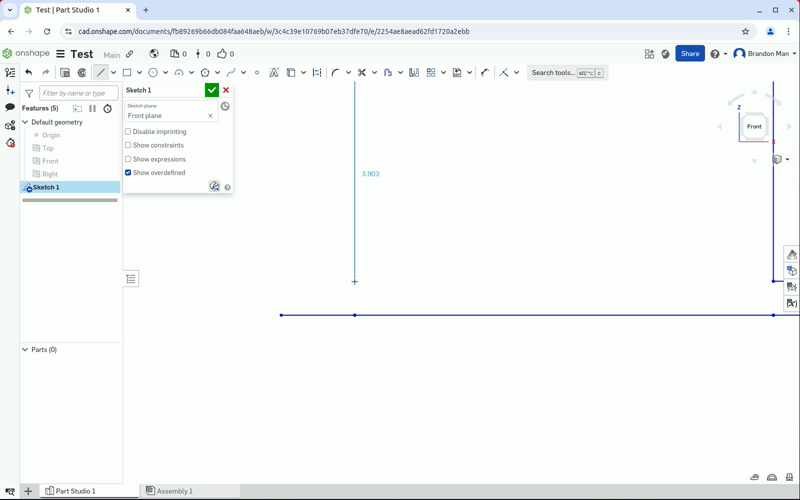
scroll(-6)
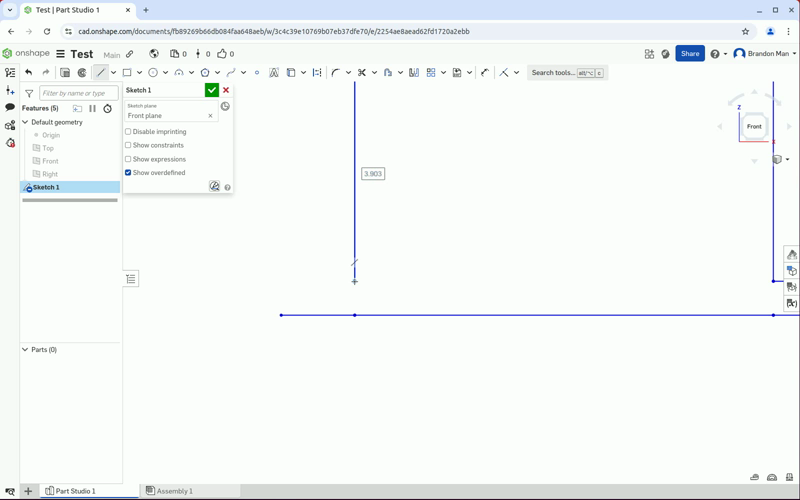
scroll(-6)
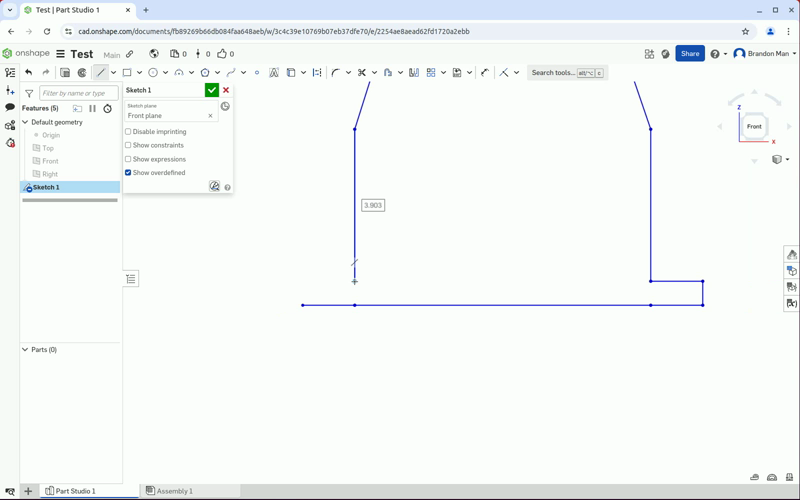
scroll(-6)
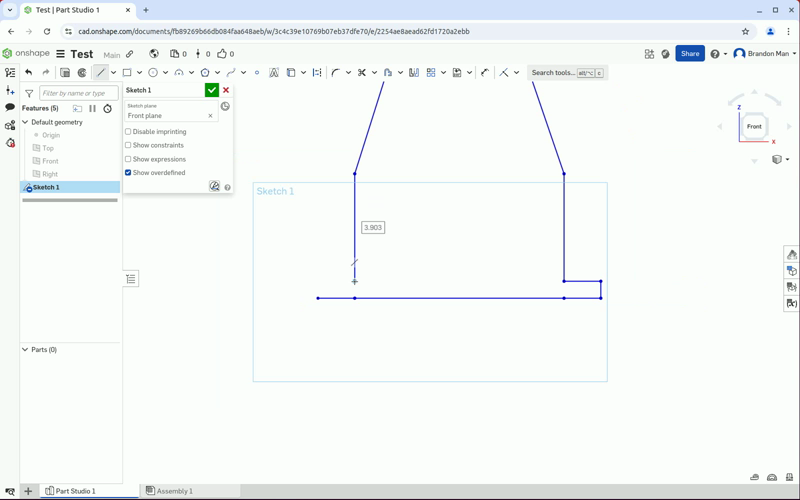
scroll(-6)
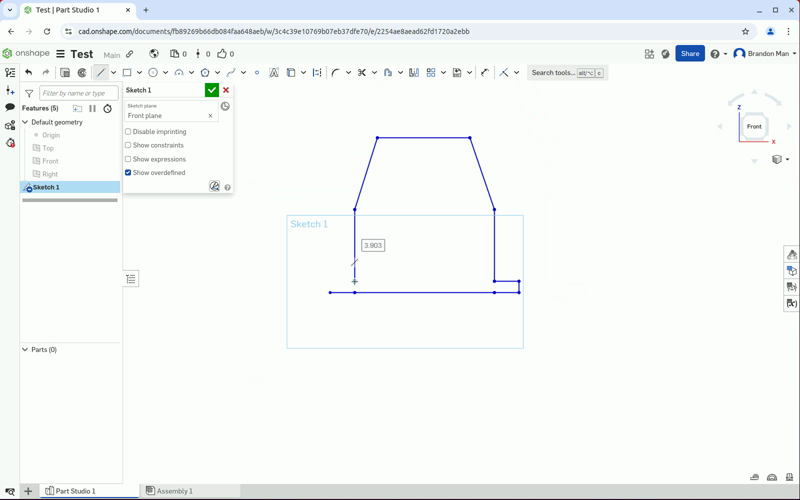
scroll(-6)
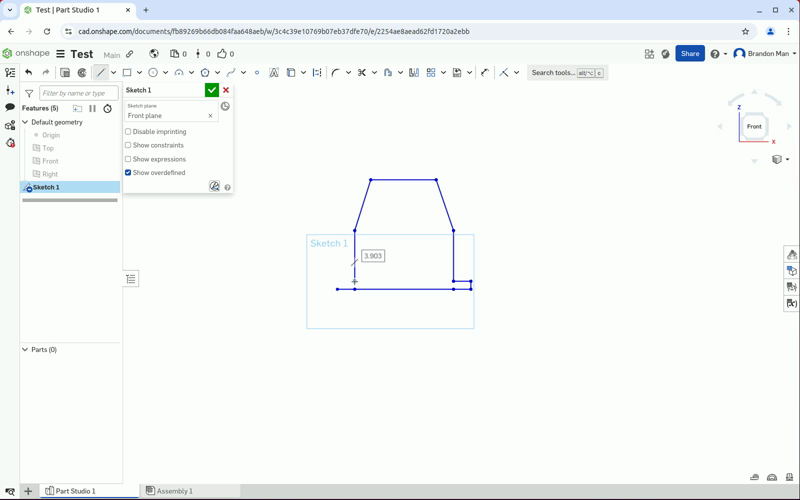
scroll(-6)
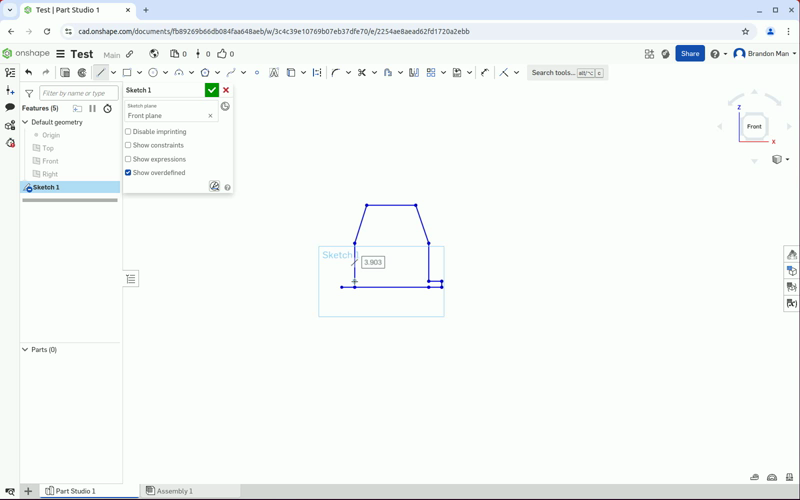
scroll(-6)
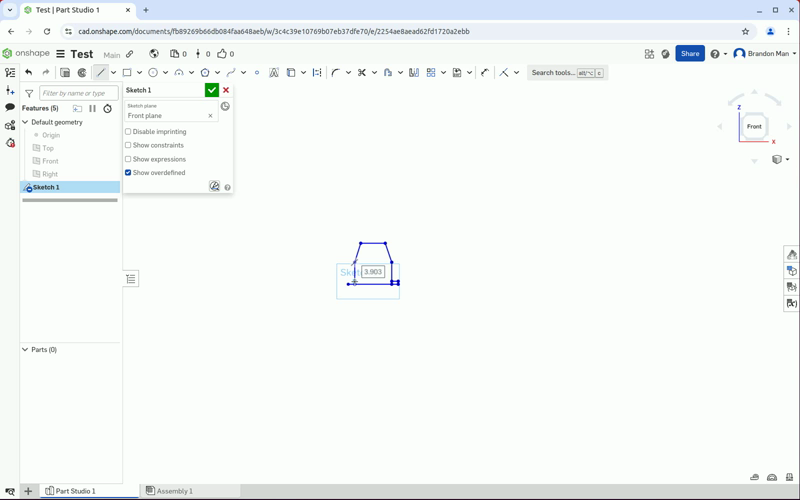
key_up(shift)
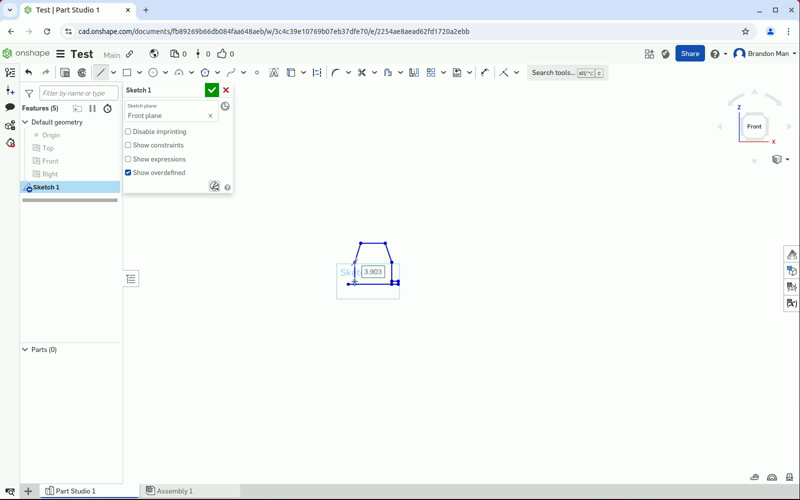
key_down(shift)
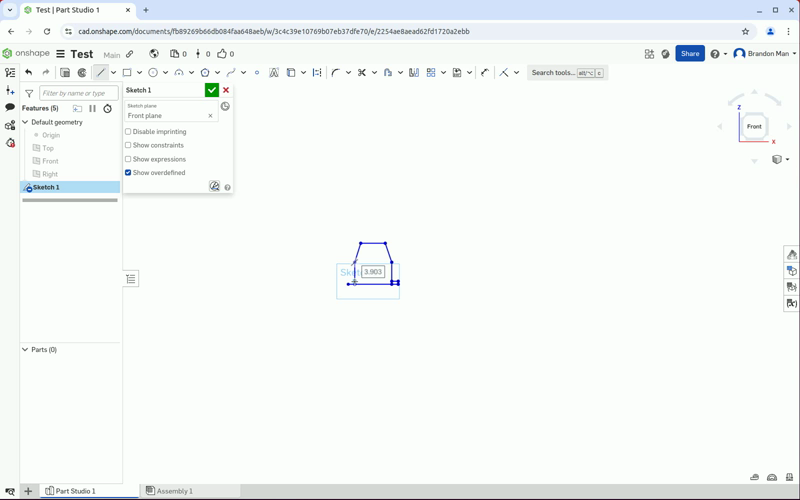
mouse_move(384, 281)
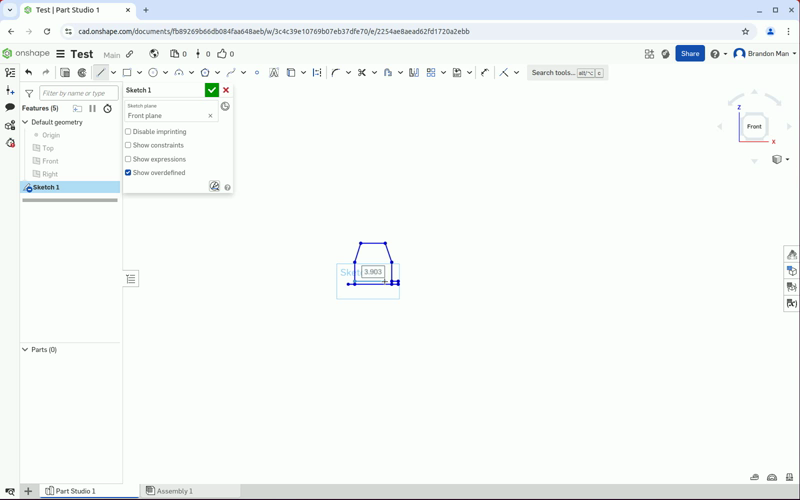
mouse_move(348, 281)
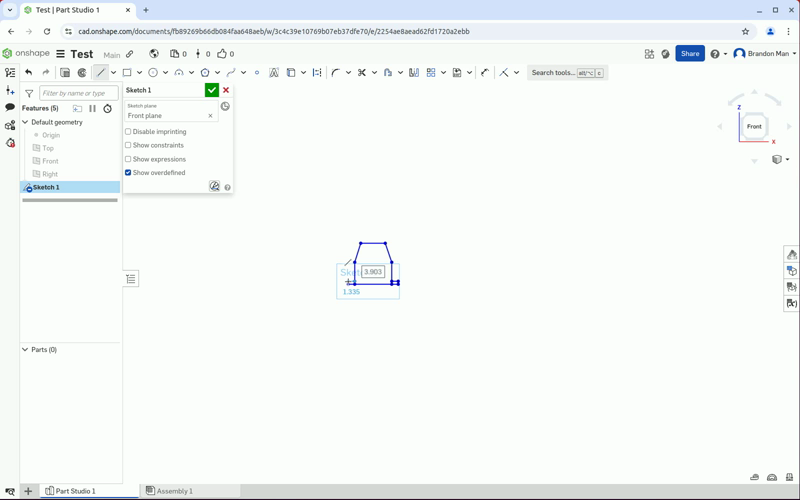
scroll(6)
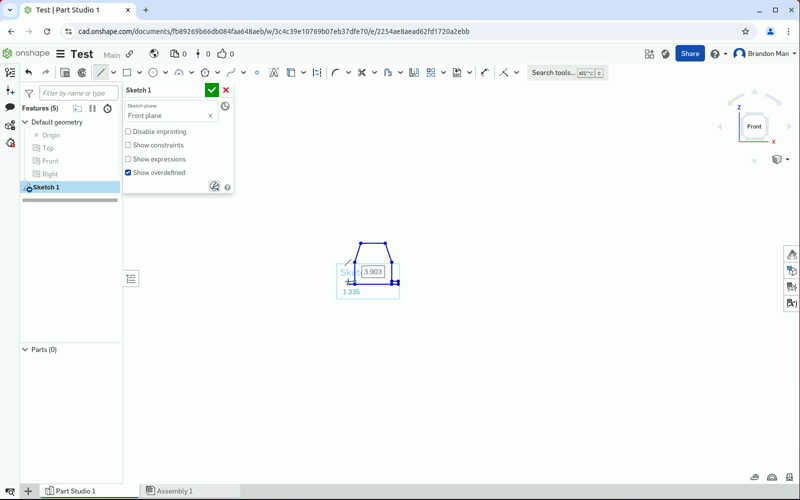
scroll(6)
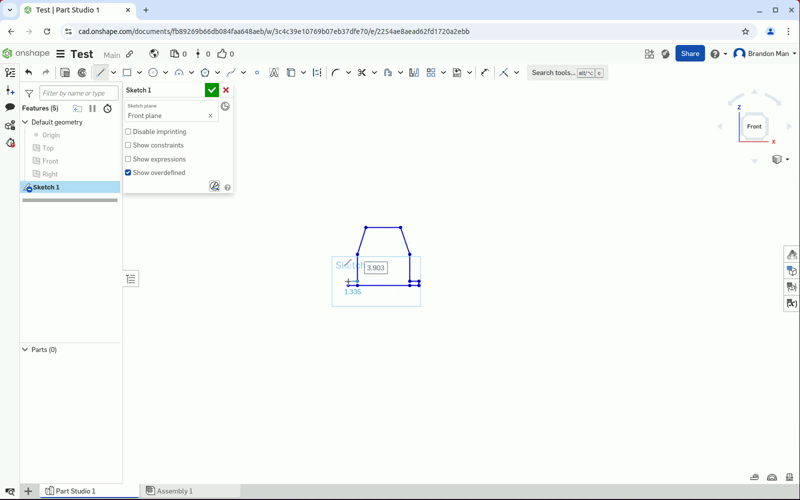
scroll(6)
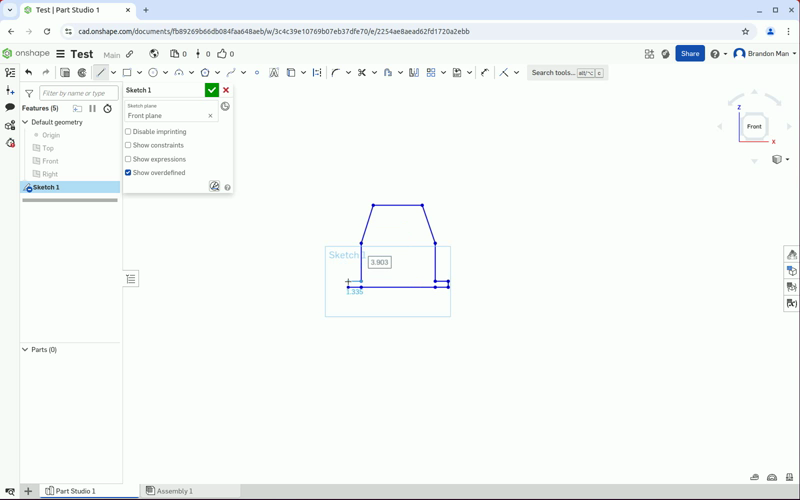
scroll(6)
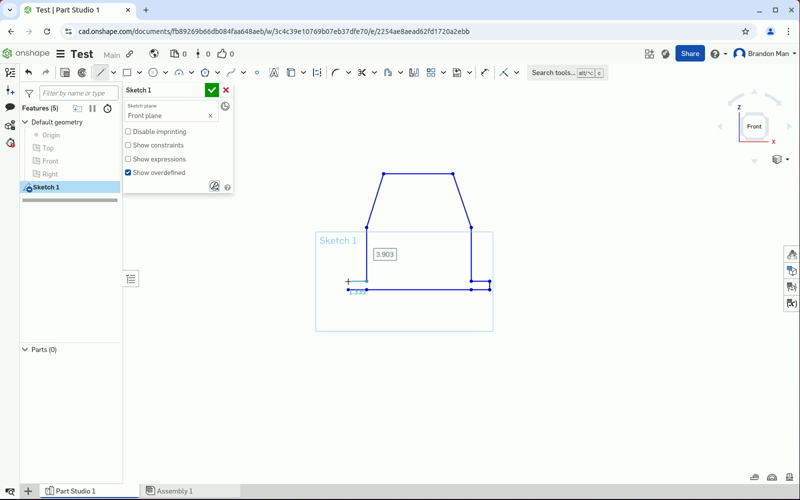
scroll(6)
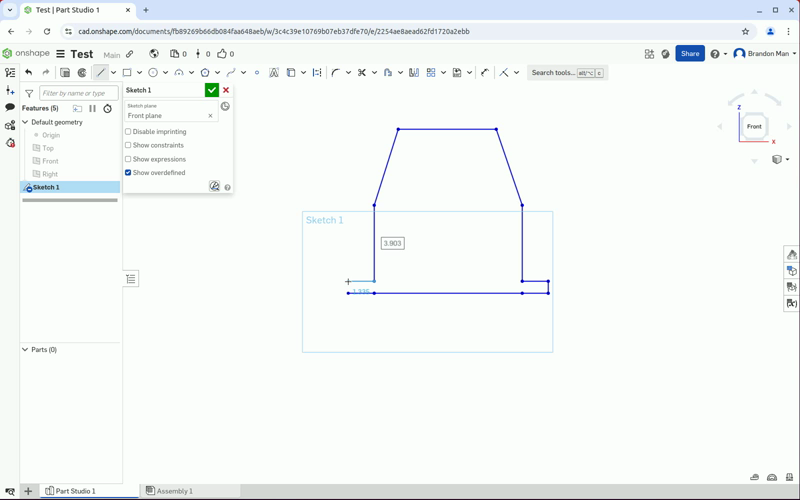
scroll(6)
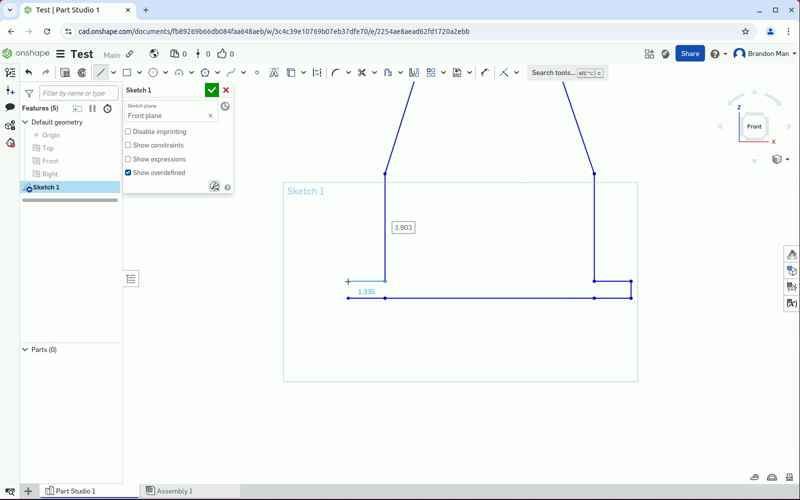
scroll(6)
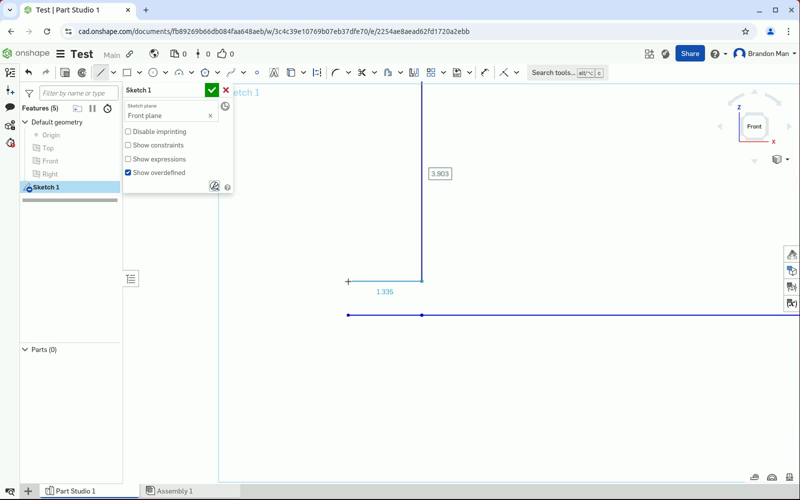
click(348, 281)
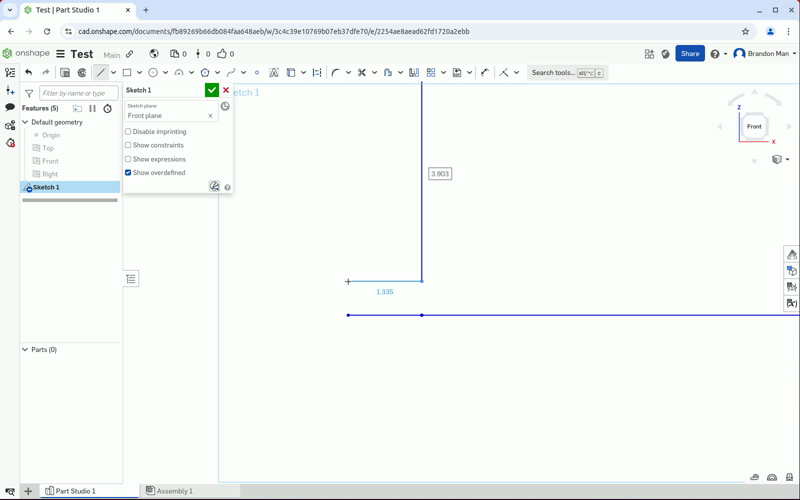
scroll(-6)
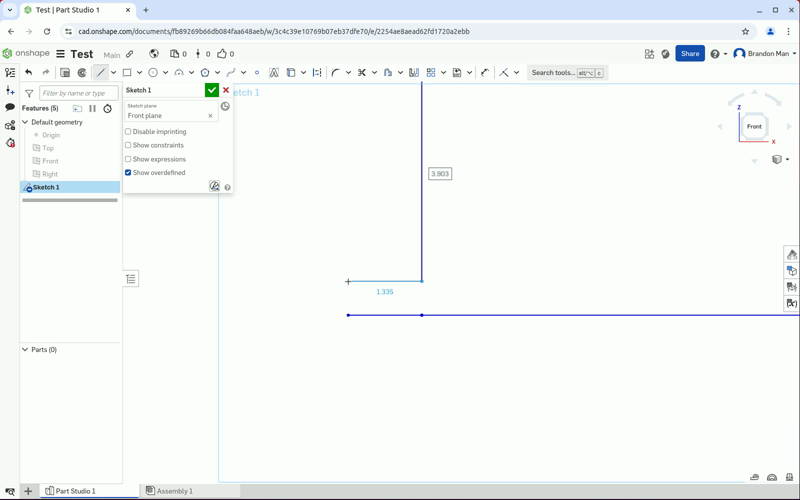
scroll(-6)
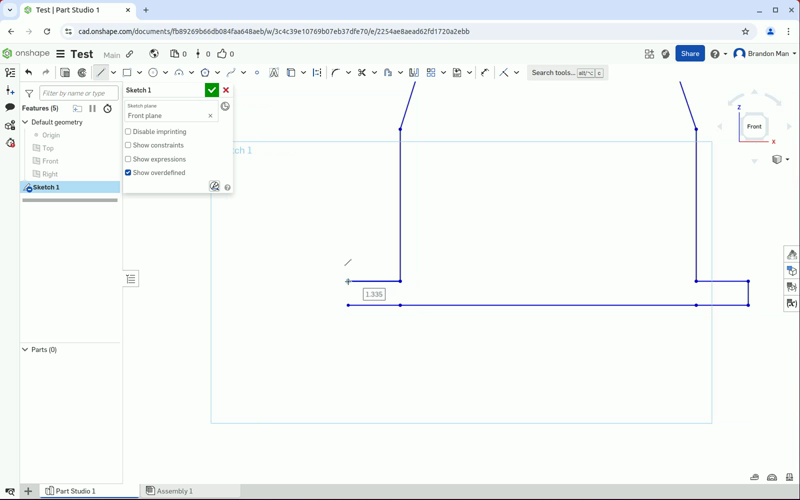
scroll(-6)
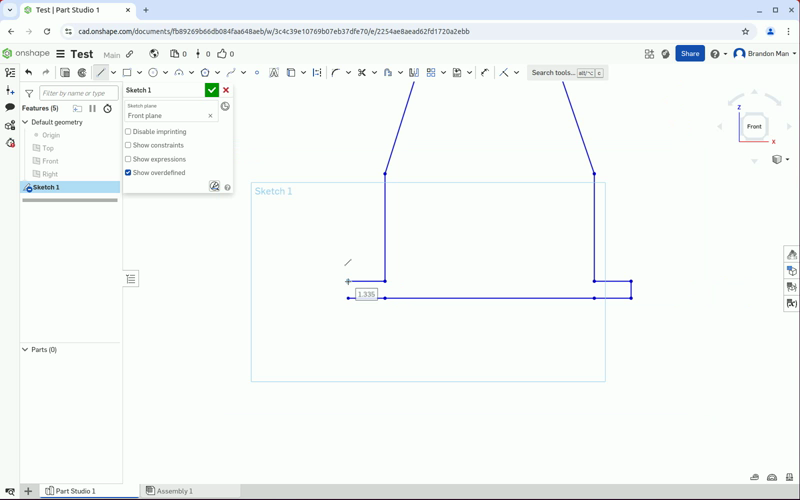
scroll(-6)
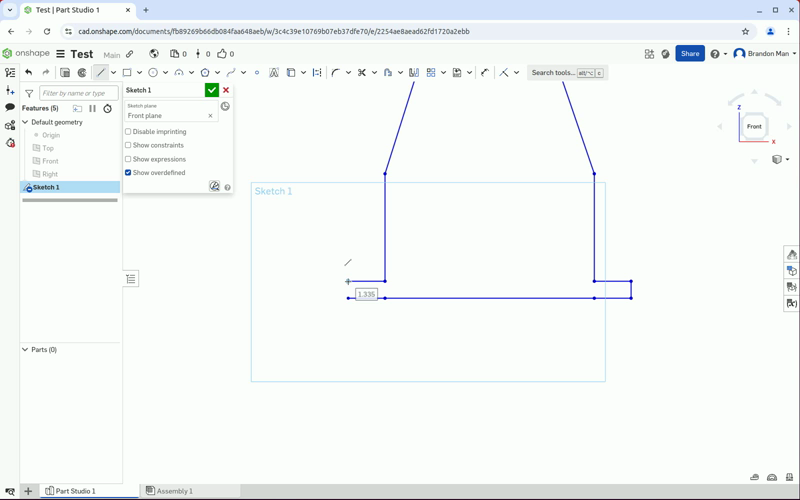
scroll(-6)
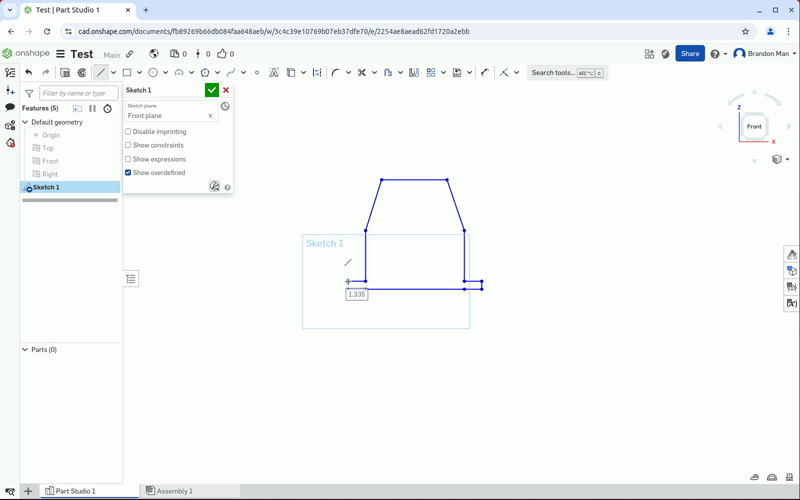
scroll(-6)
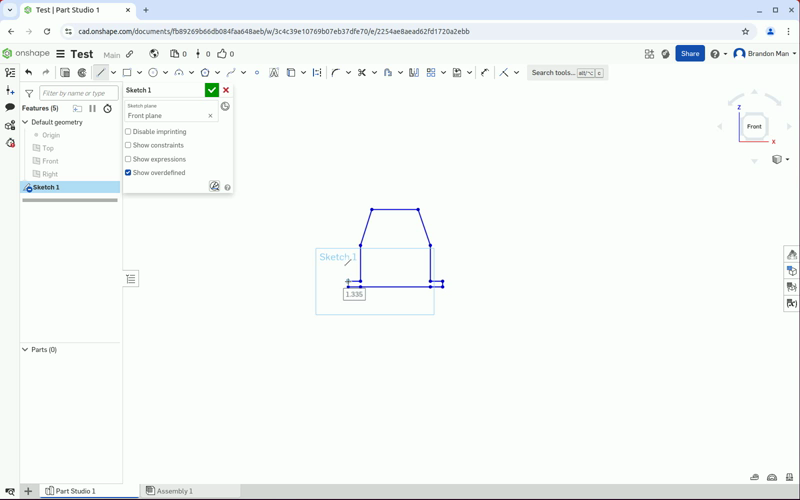
scroll(-6)
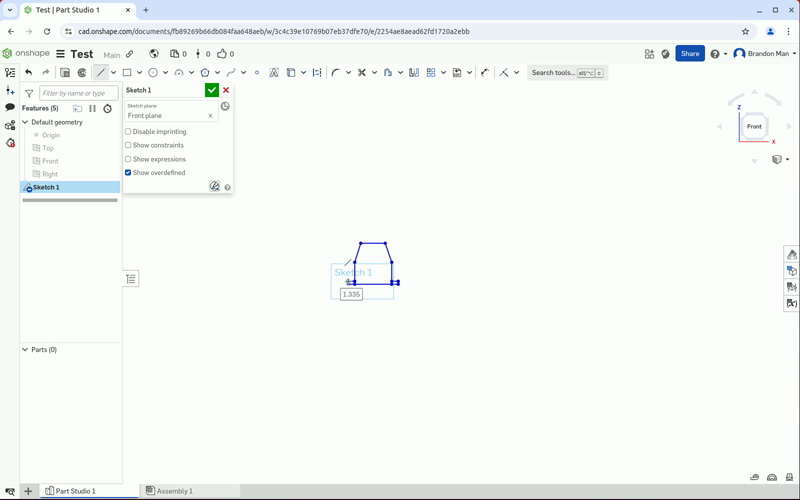
key_up(shift)
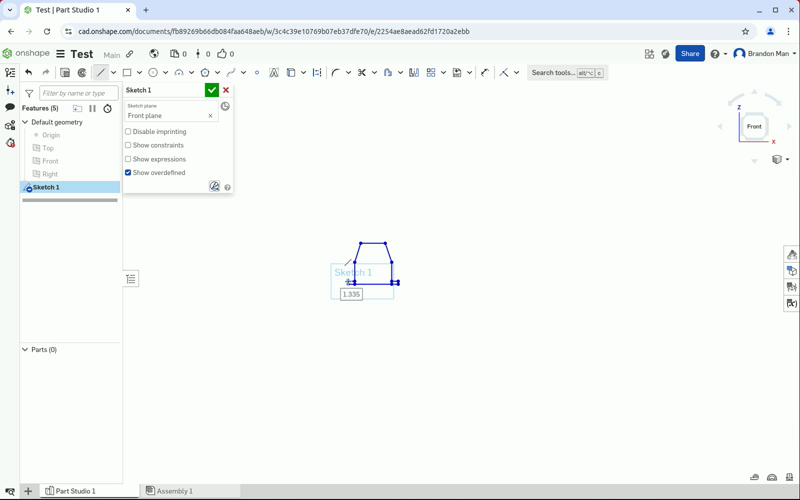
mouse_move(378, 281)
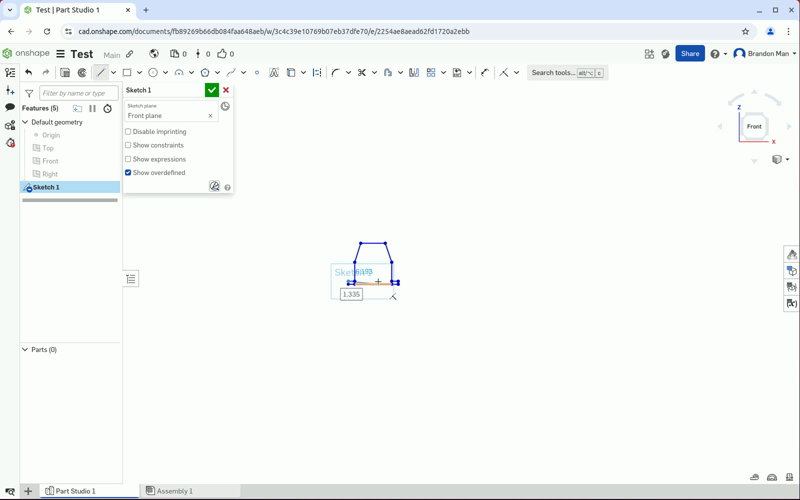
key_down(shift)
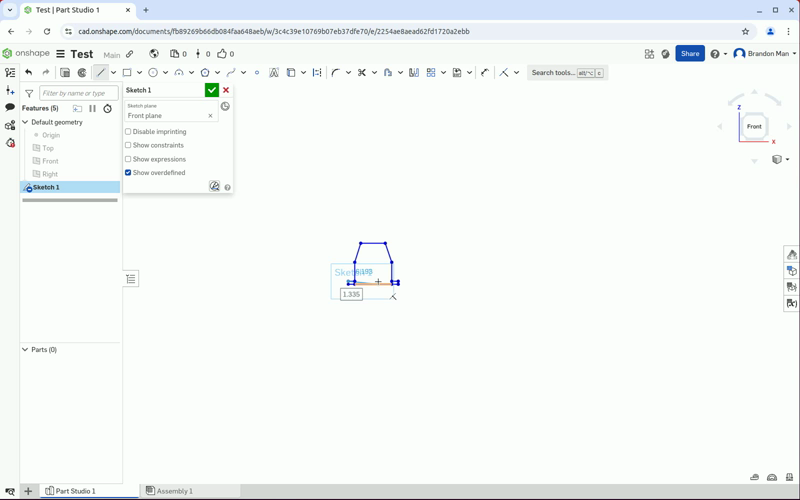
mouse_move(348, 284)
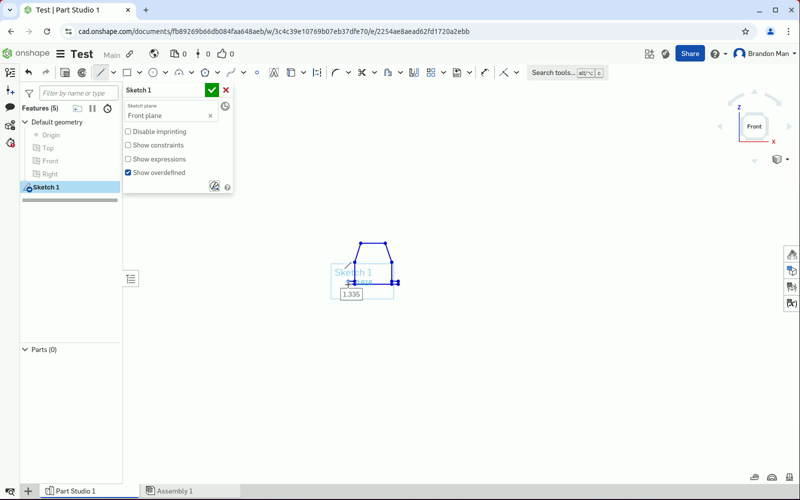
scroll(6)
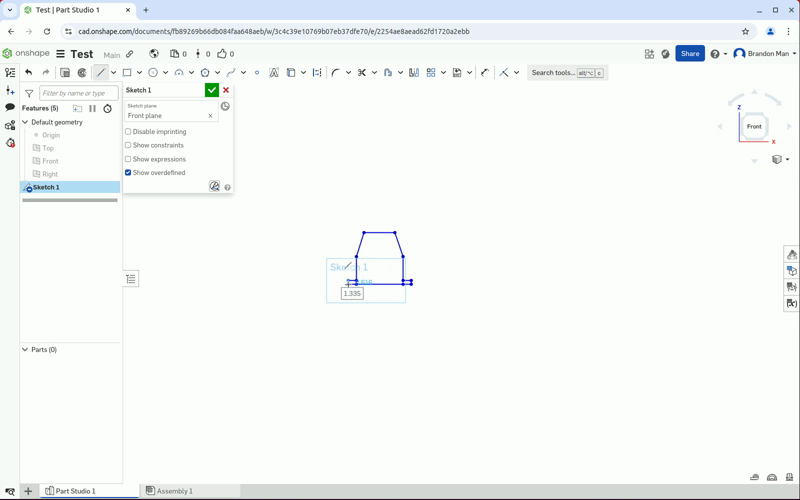
scroll(6)
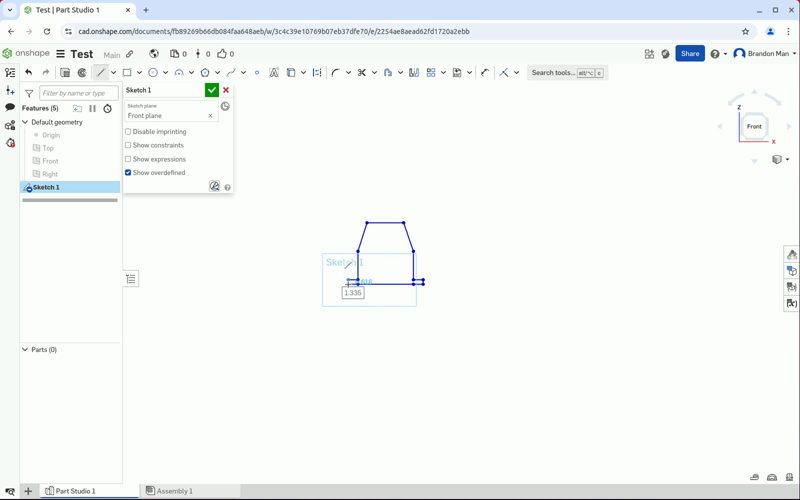
scroll(6)
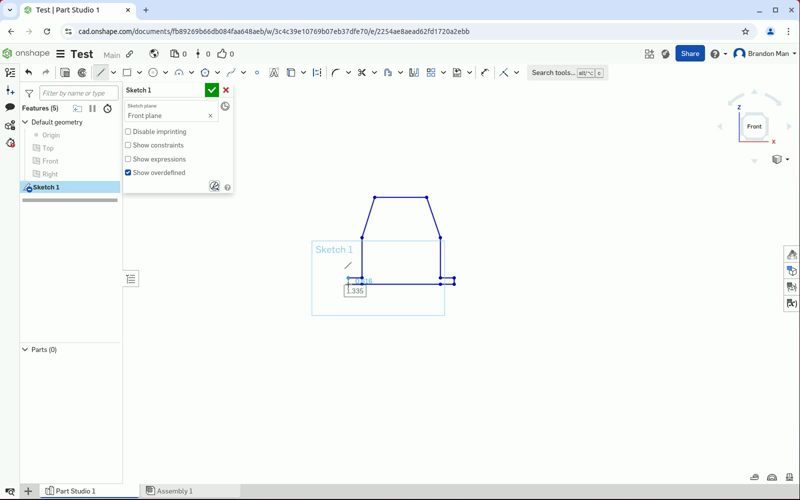
scroll(6)
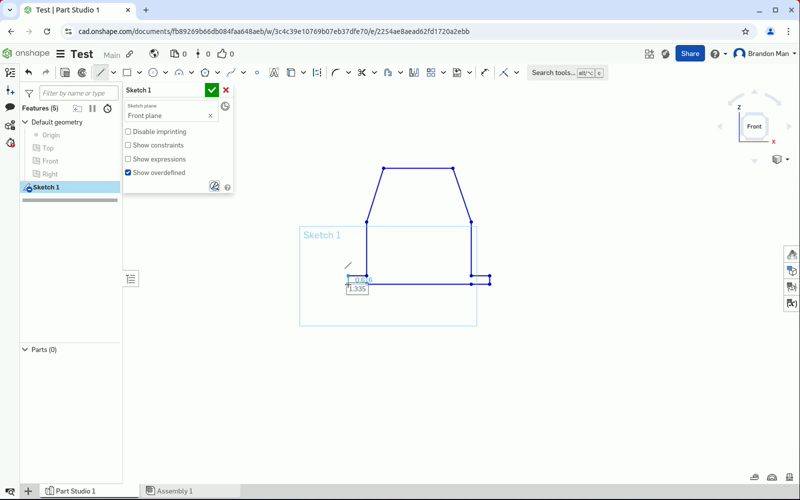
scroll(6)
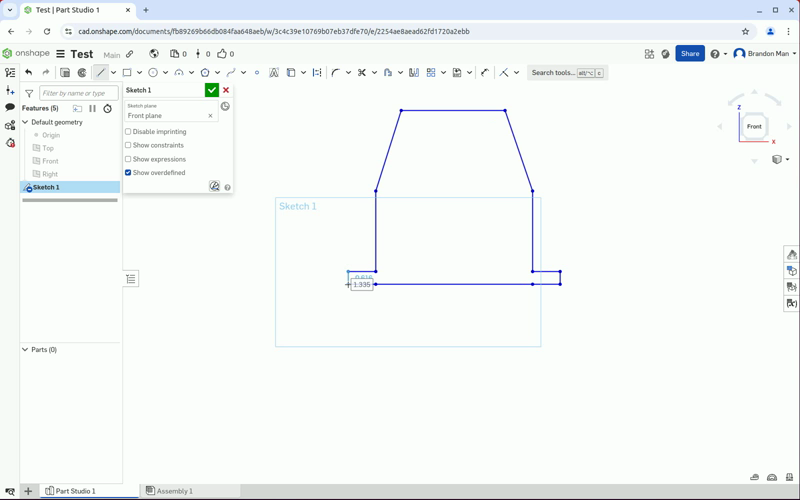
scroll(6)
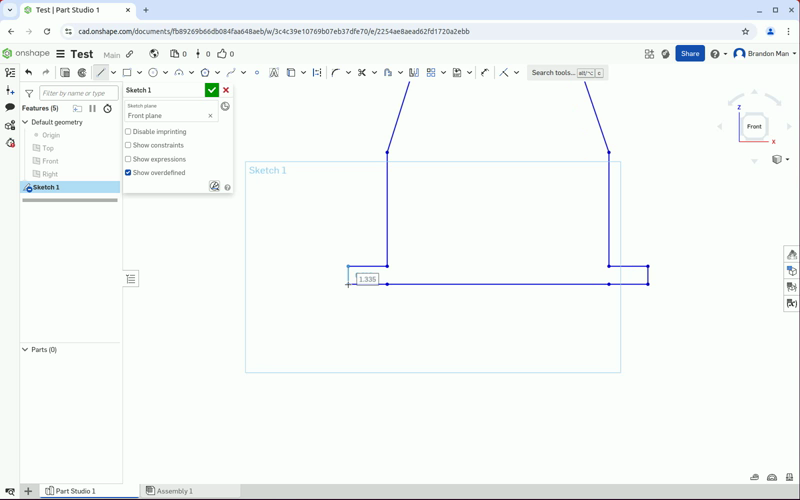
scroll(6)
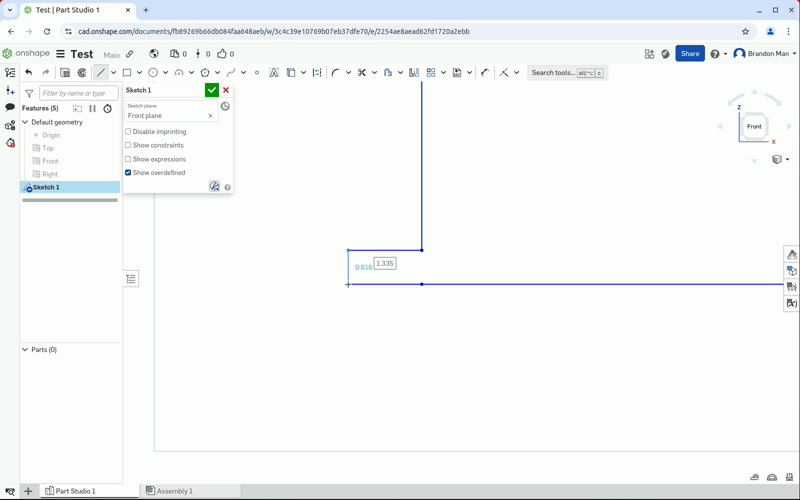
key_up(shift)
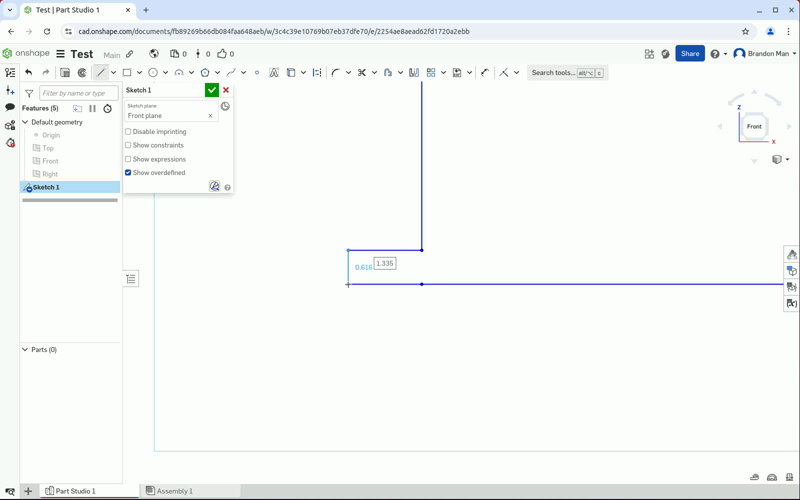
click(348, 284)
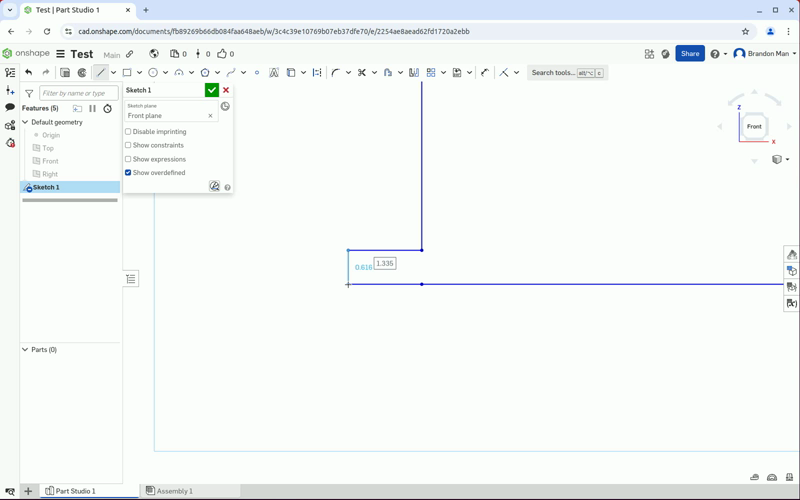
scroll(-6)
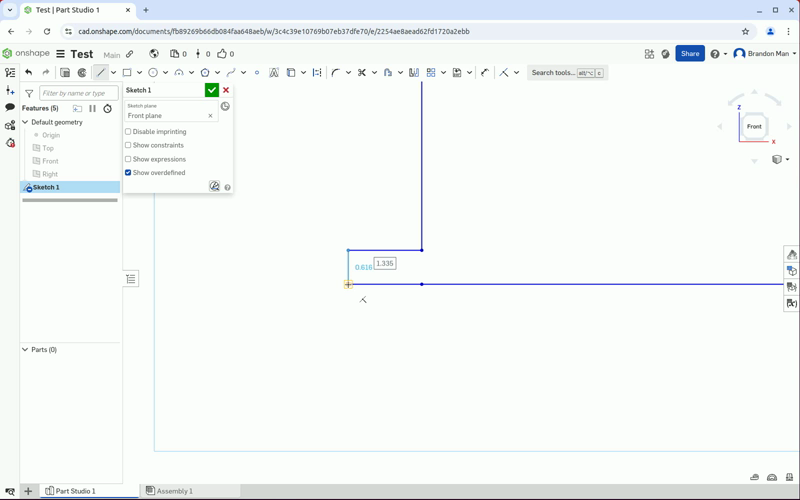
scroll(-6)
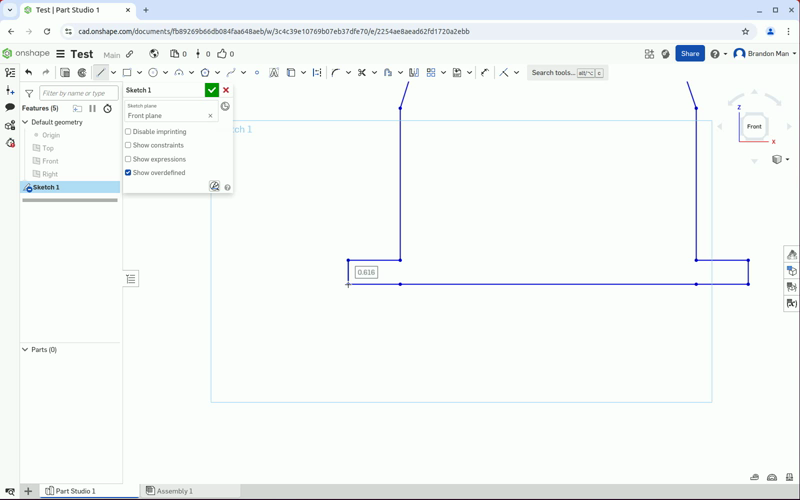
scroll(-6)
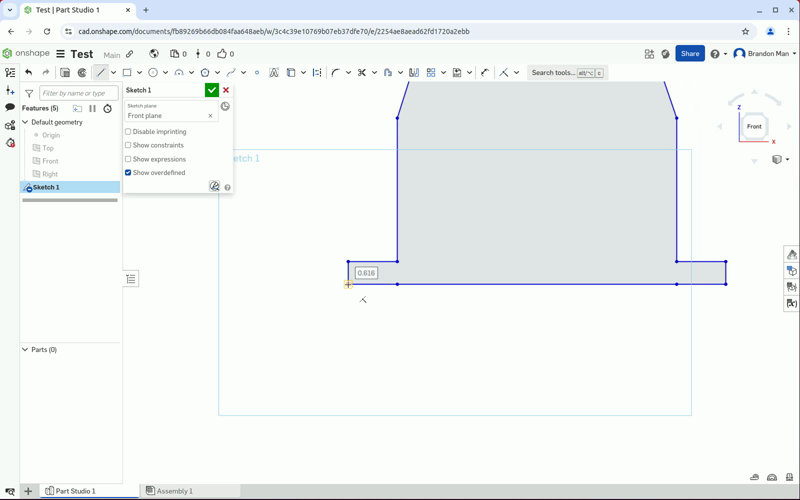
scroll(-6)
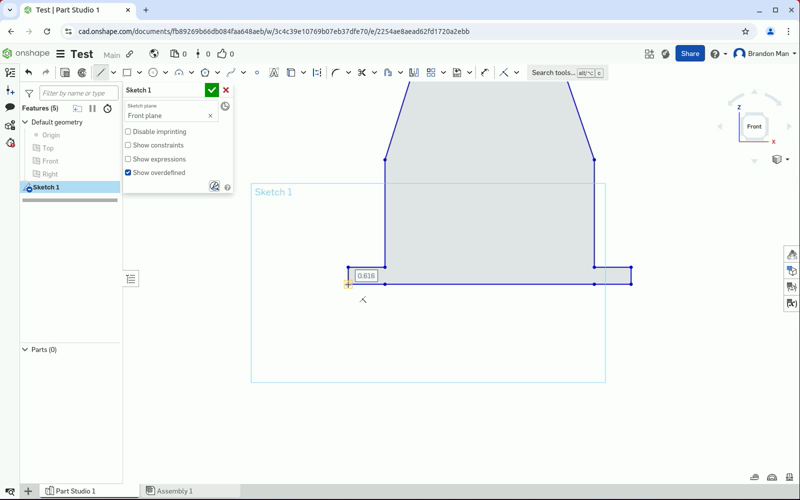
scroll(-6)
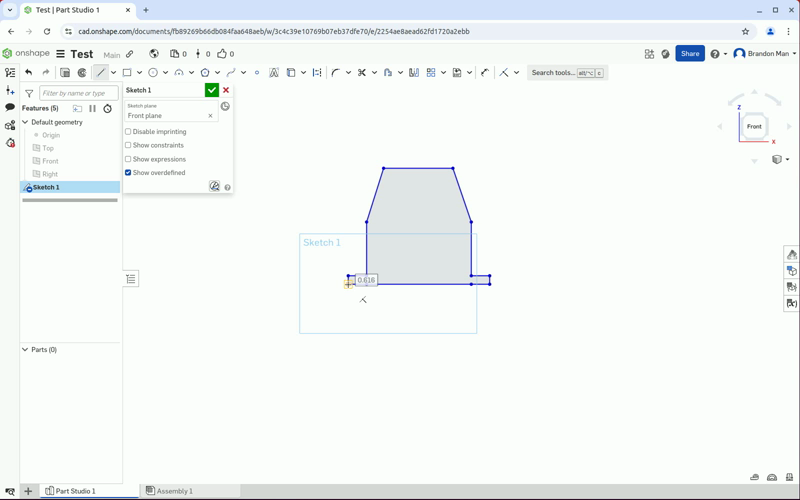
scroll(-6)
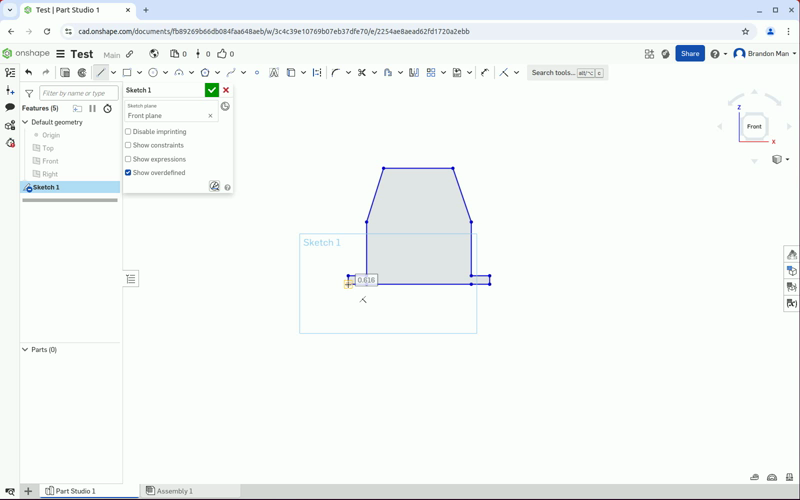
scroll(-6)
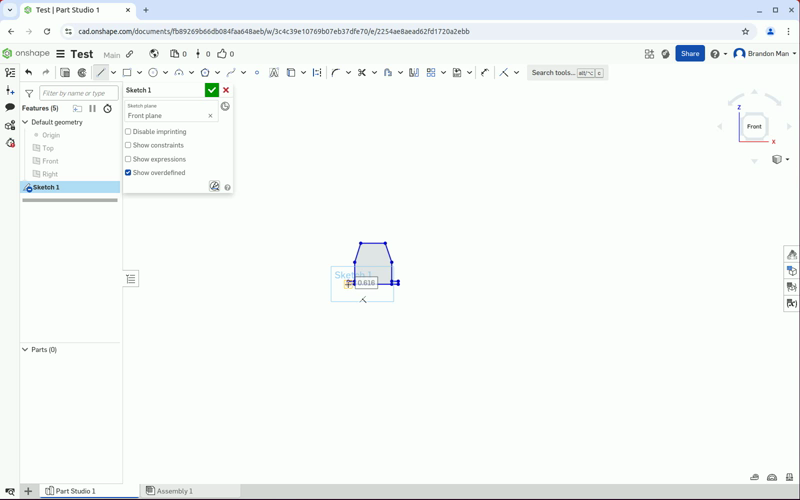
key(esc)
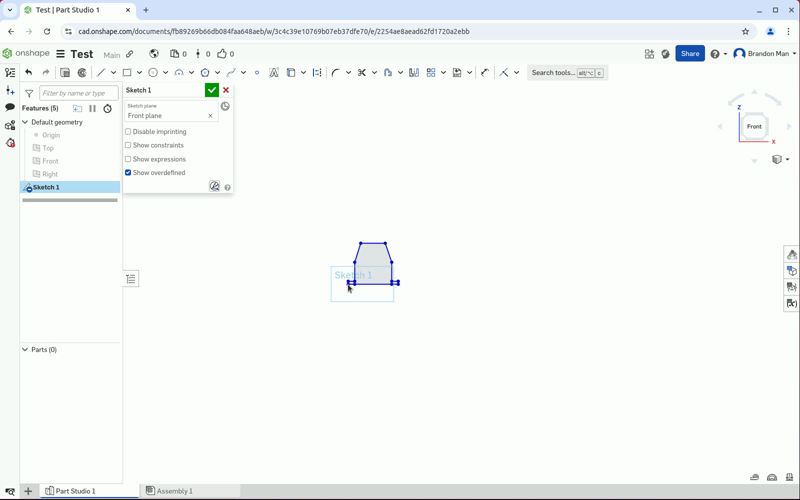
key(l)
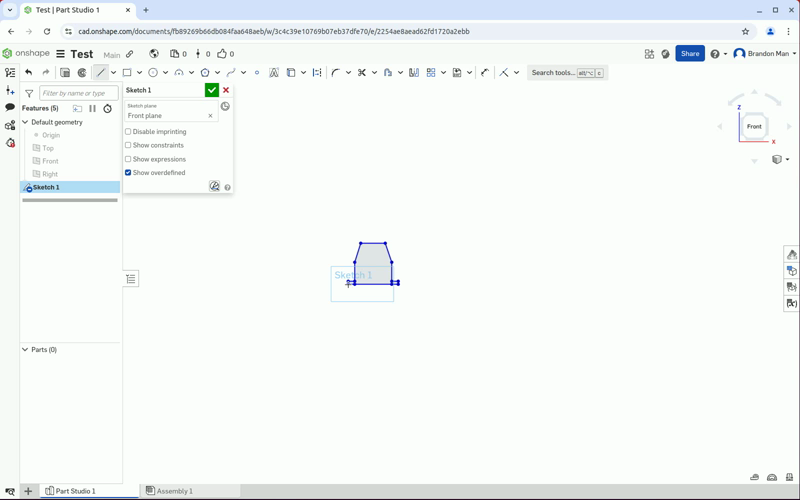
key_down(shift)
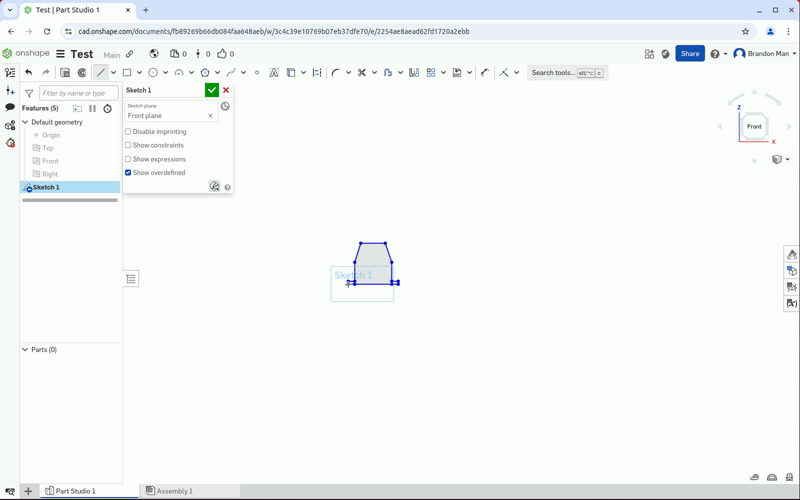
mouse_move(357, 262)
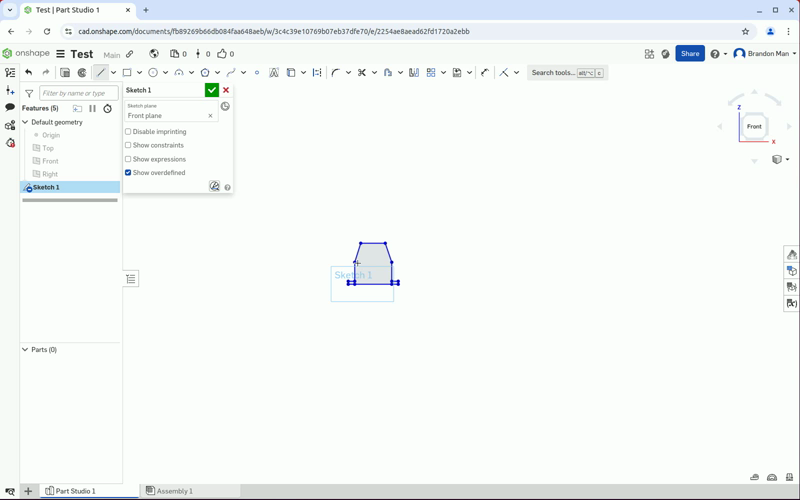
scroll(6)
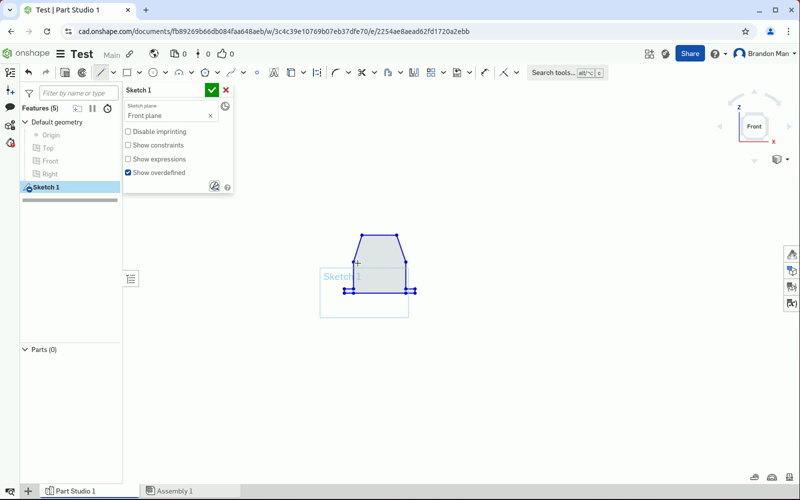
scroll(6)
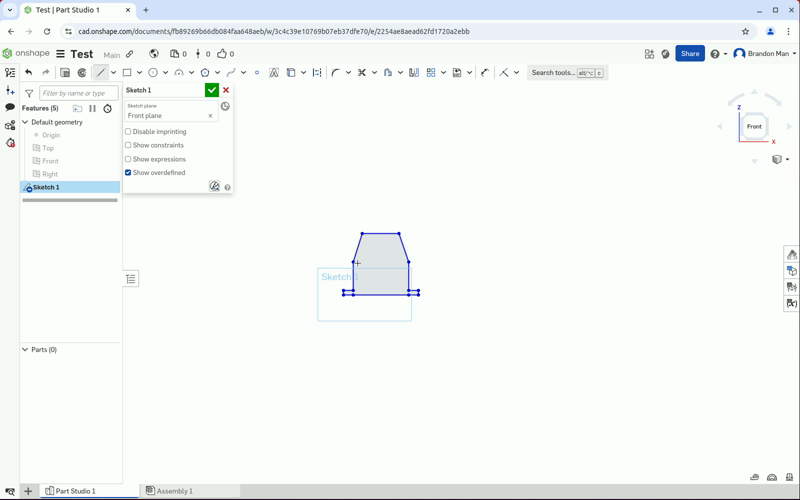
scroll(6)
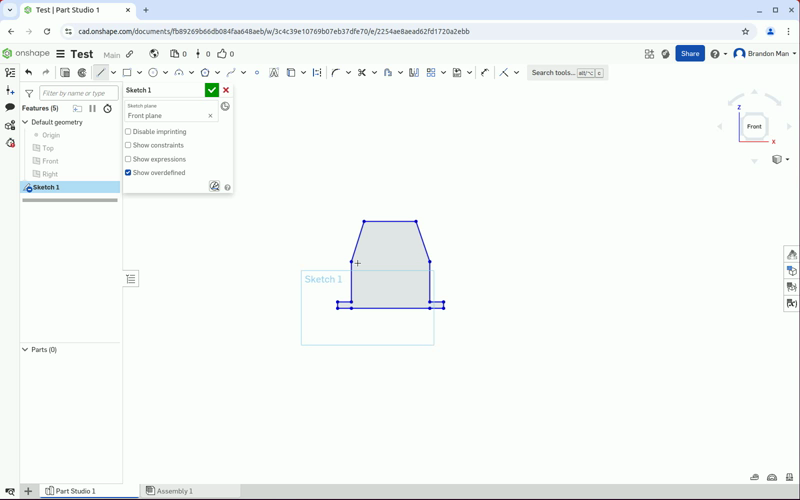
scroll(6)
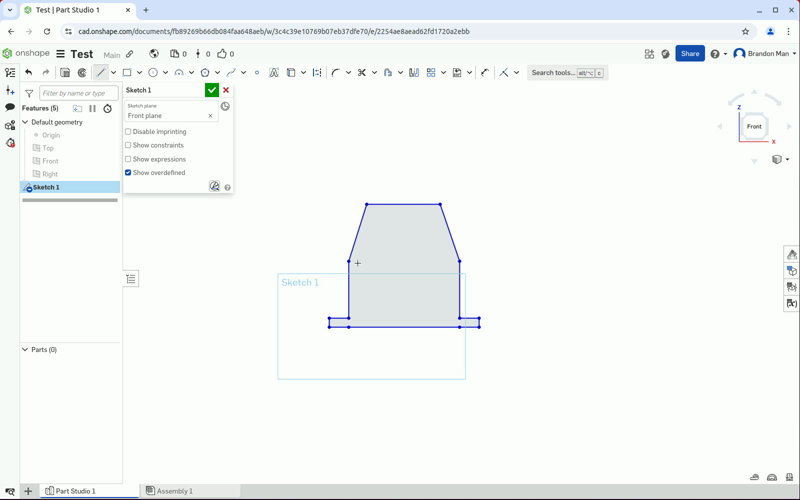
scroll(6)
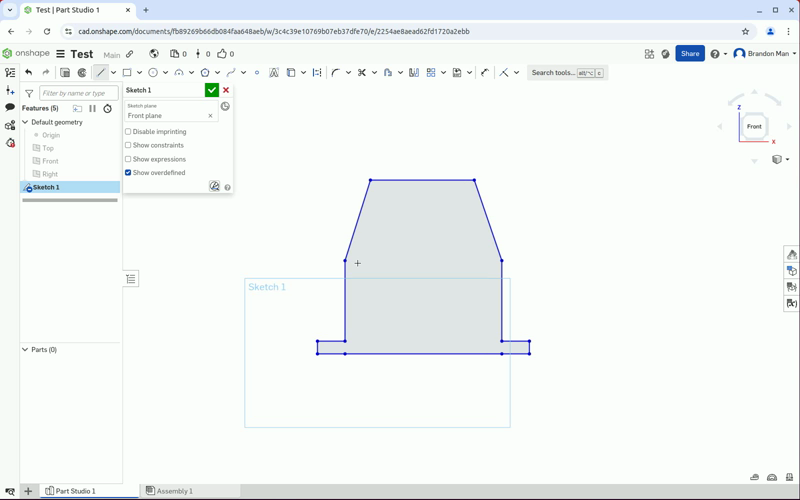
scroll(6)
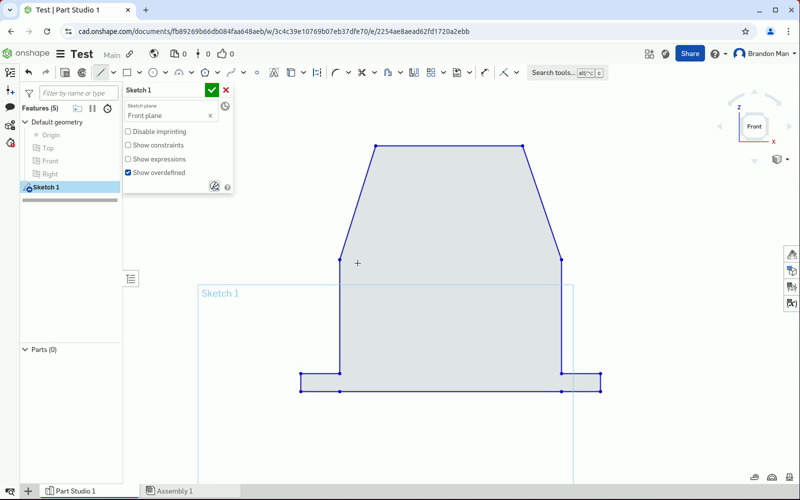
scroll(6)
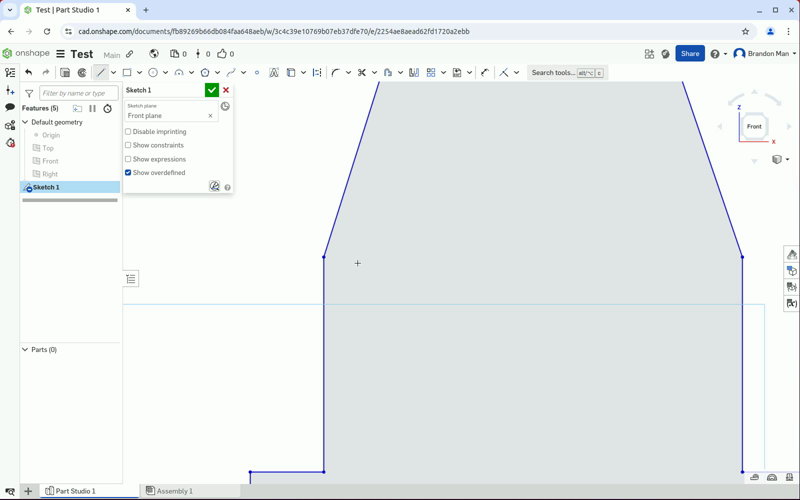
click(357, 262)
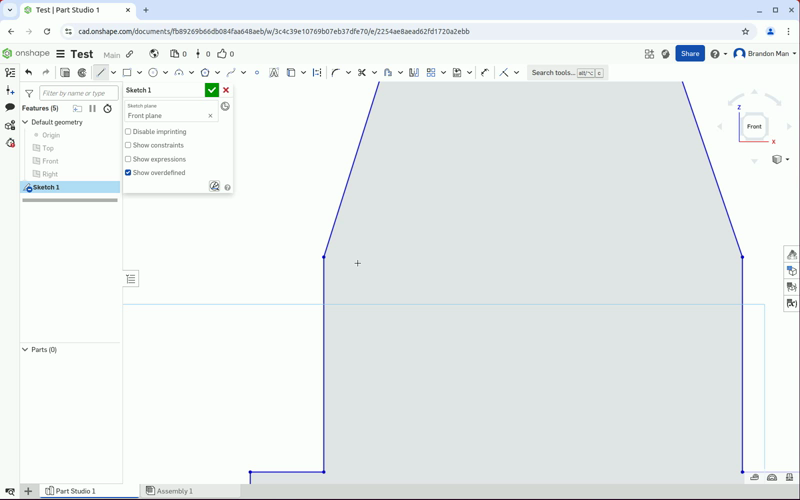
scroll(-6)
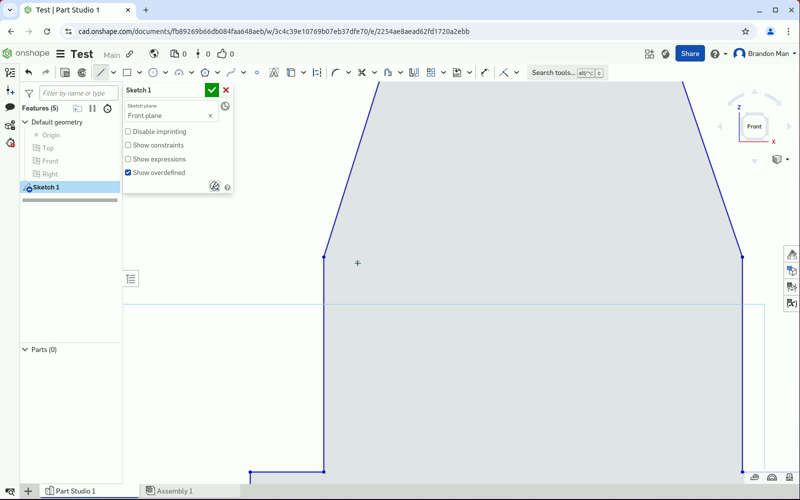
scroll(-6)
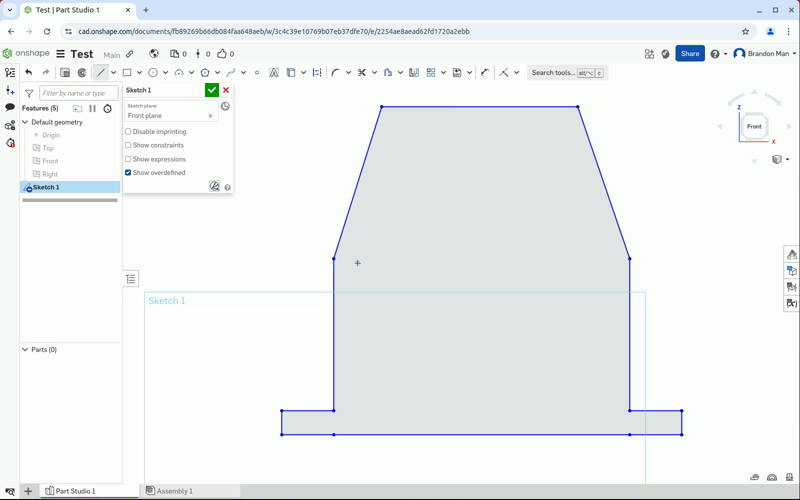
scroll(-6)
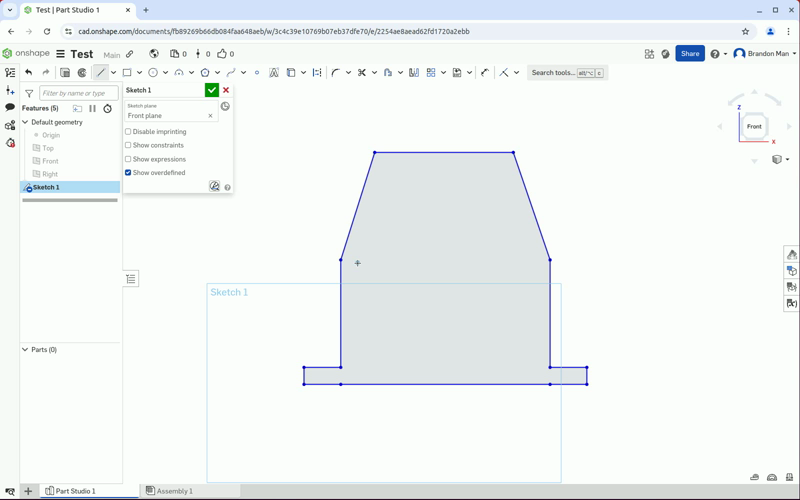
scroll(-6)
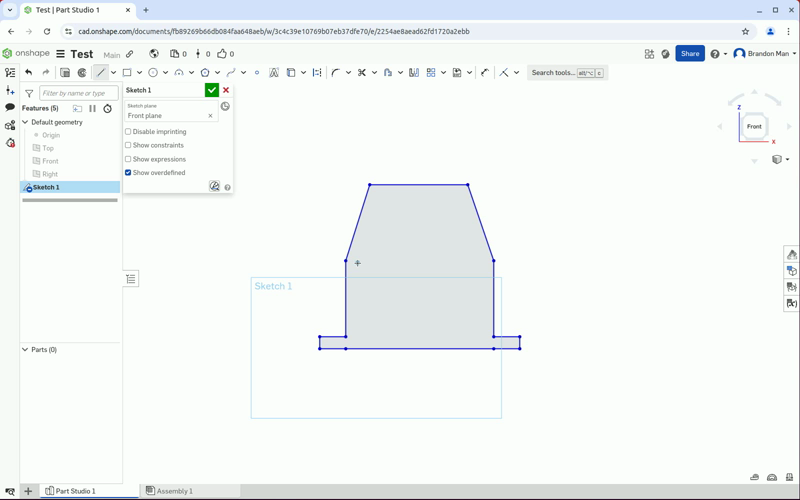
scroll(-6)
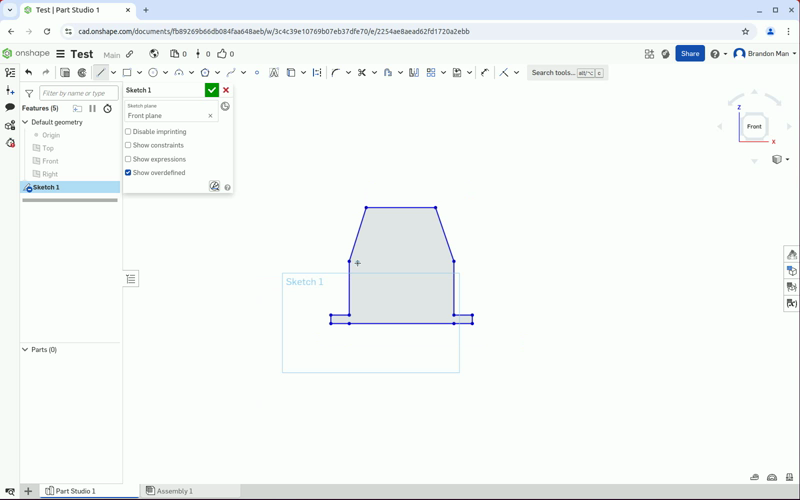
scroll(-6)
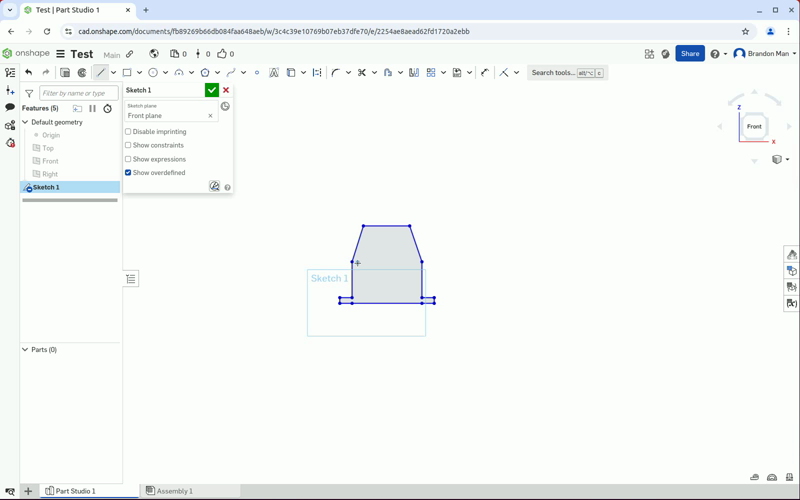
scroll(-6)
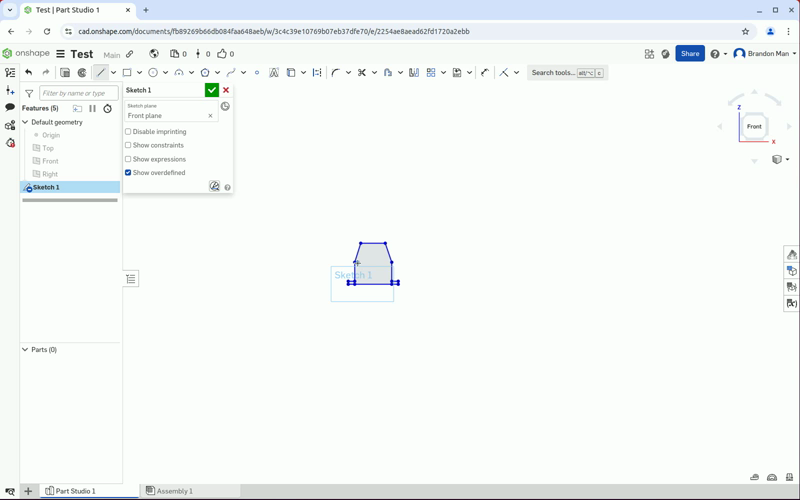
key_up(shift)
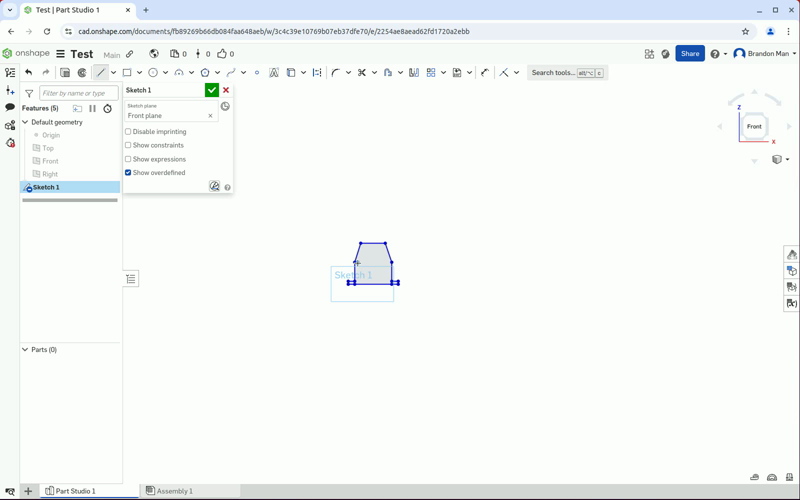
key_down(shift)
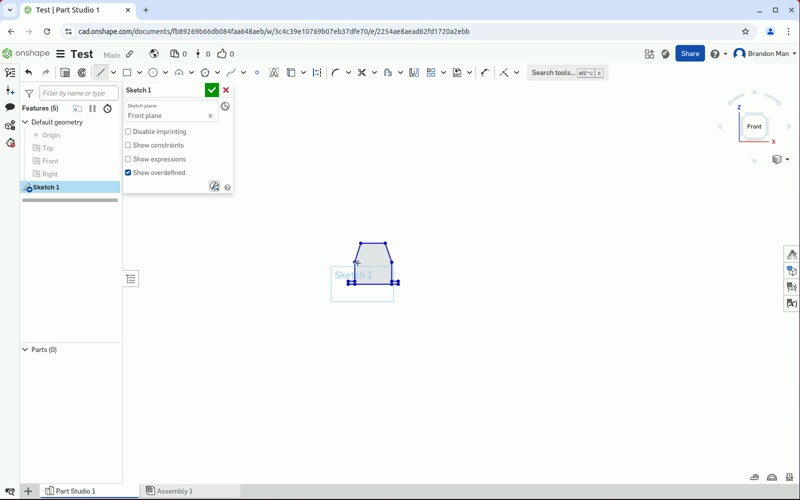
mouse_move(387, 262)
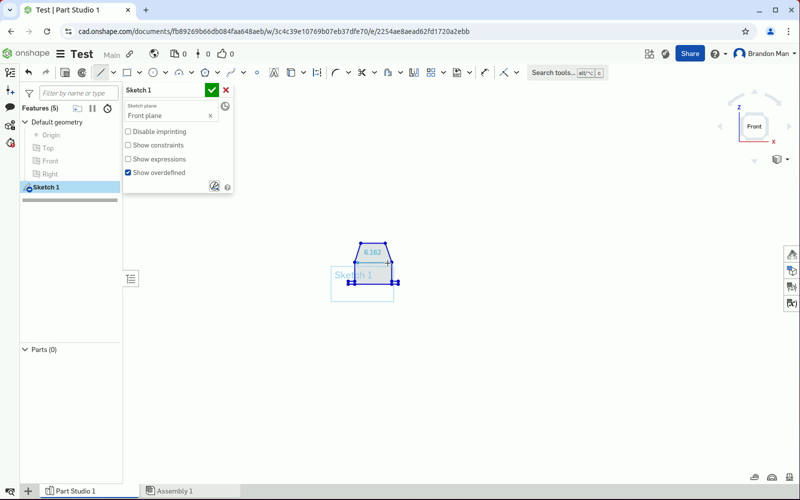
mouse_move(363, 281)
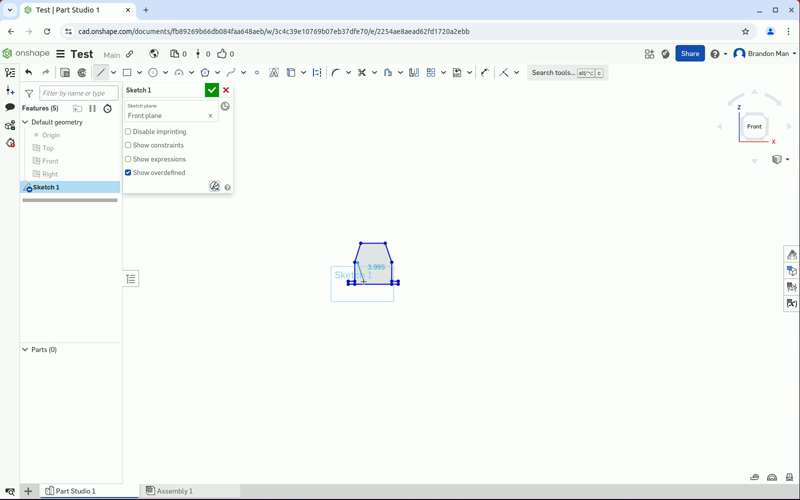
click(363, 281)
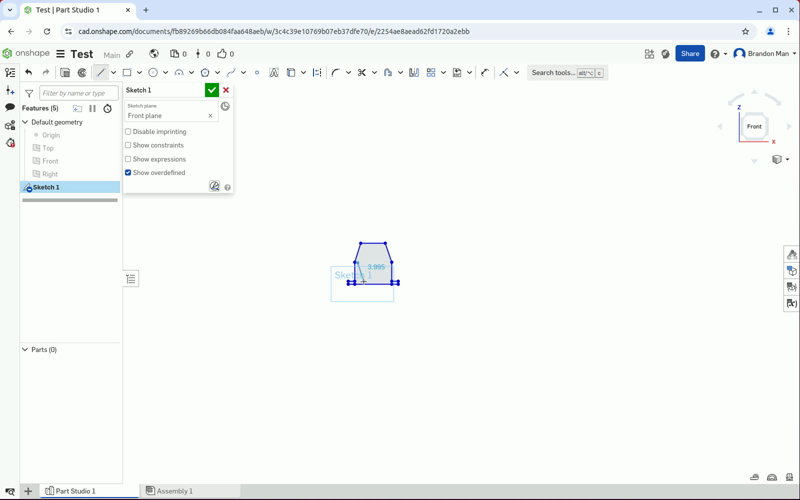
key_up(shift)
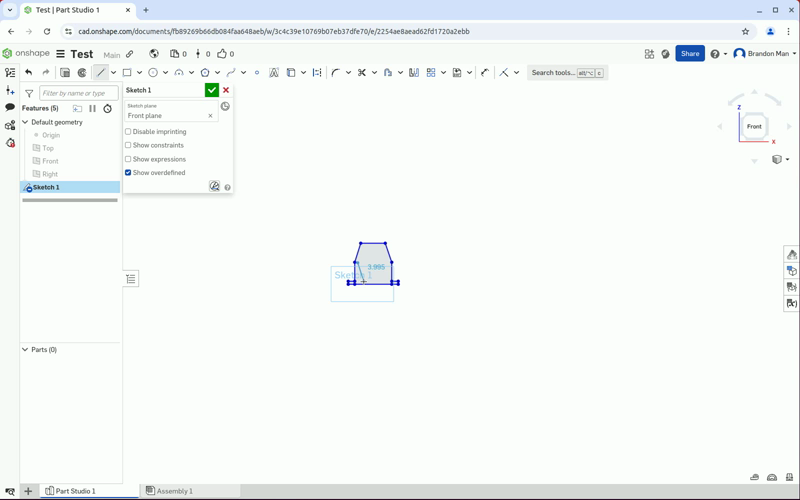
key_down(shift)
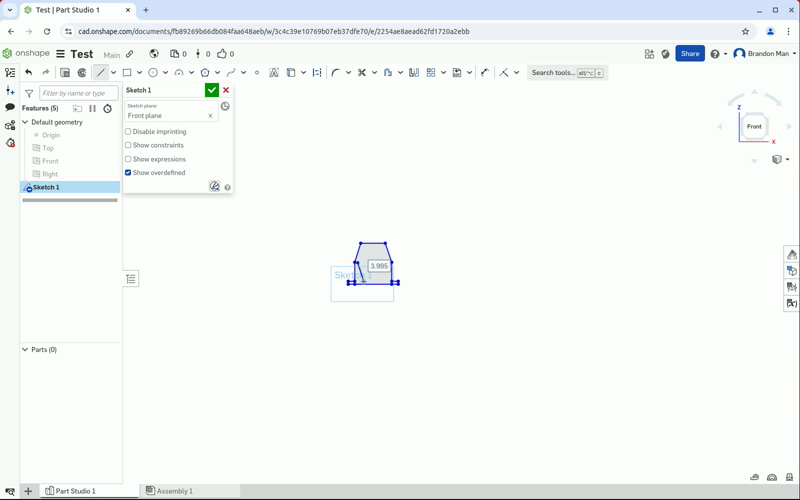
mouse_move(393, 281)
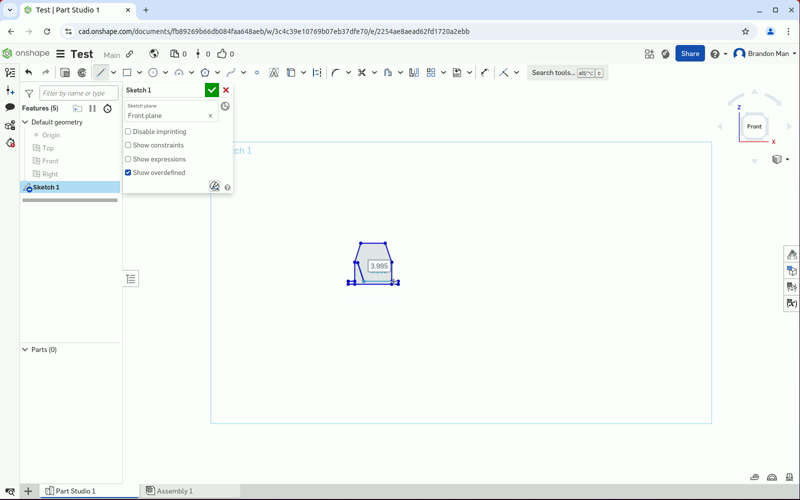
mouse_move(382, 281)
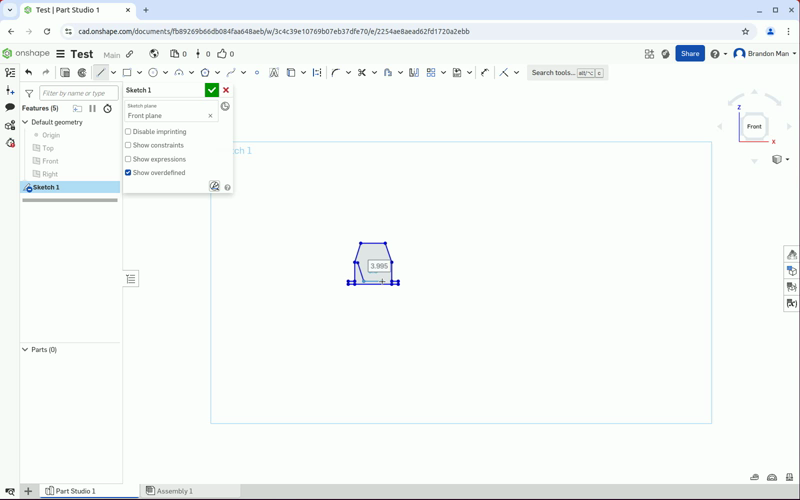
click(382, 281)
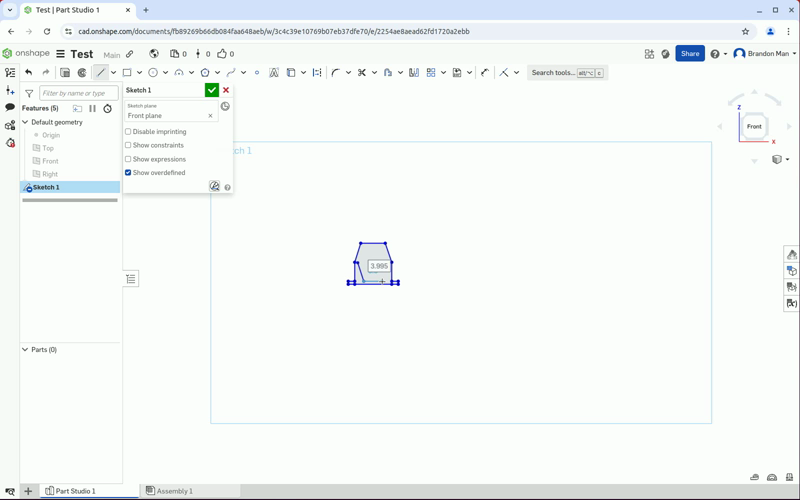
key_up(shift)
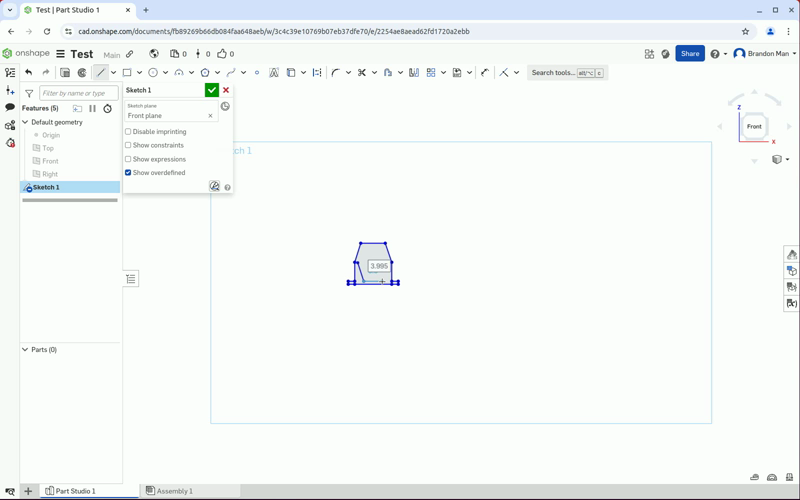
key_down(shift)
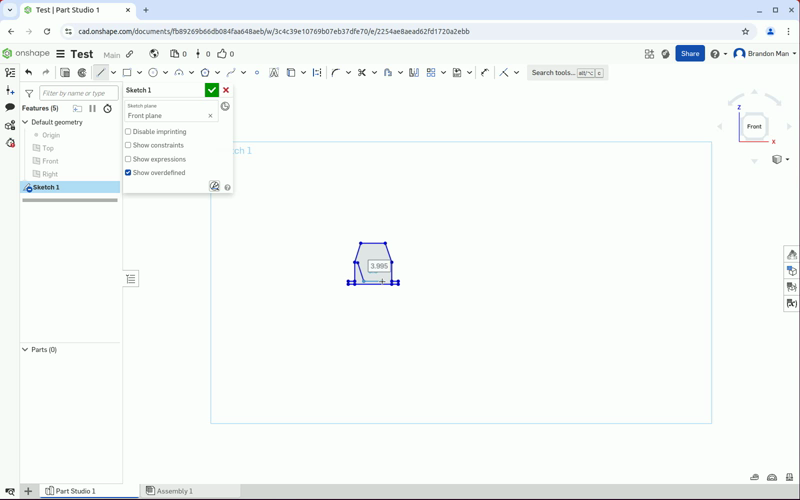
mouse_move(412, 281)
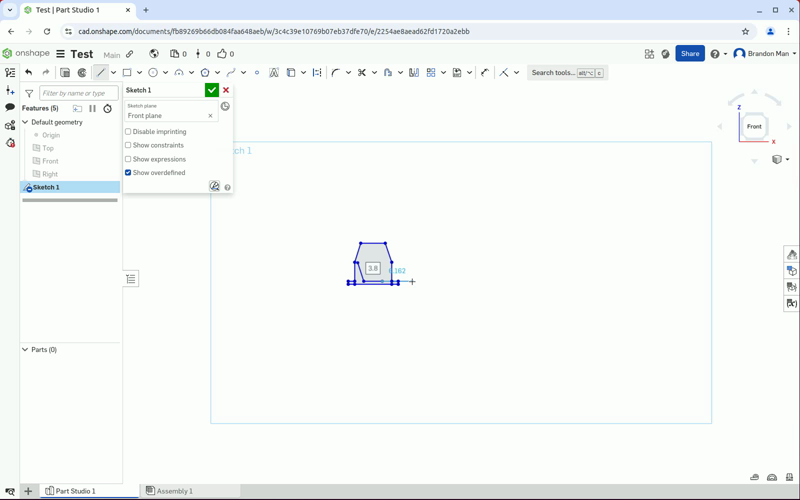
mouse_move(388, 262)
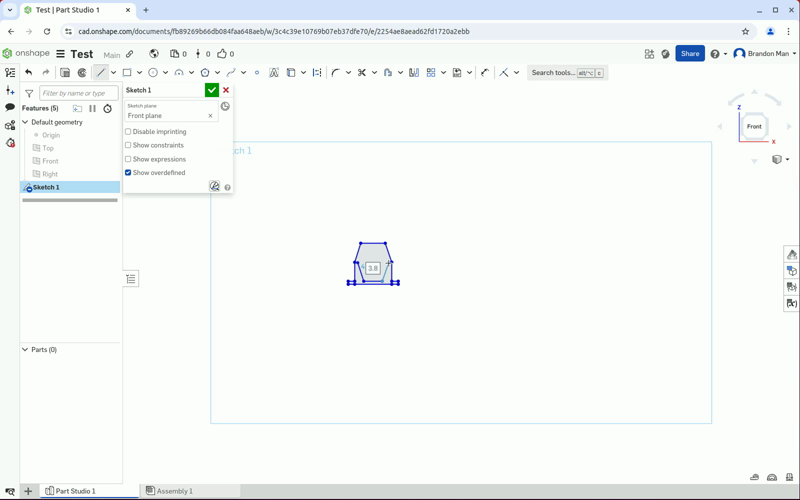
scroll(6)
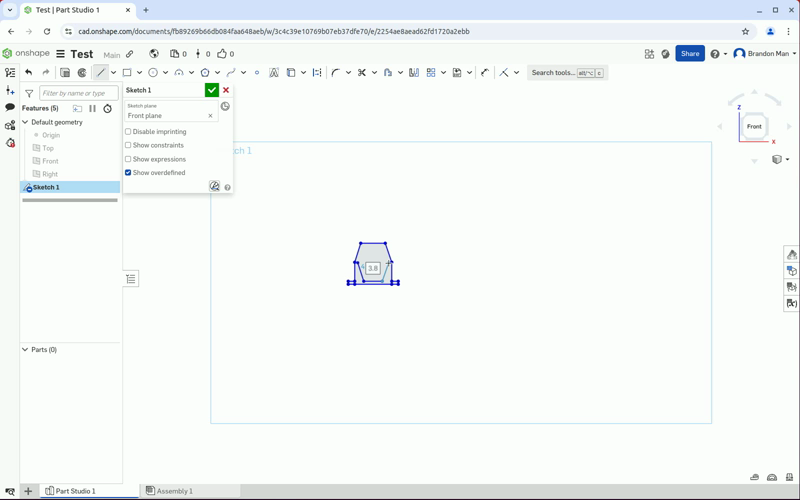
scroll(6)
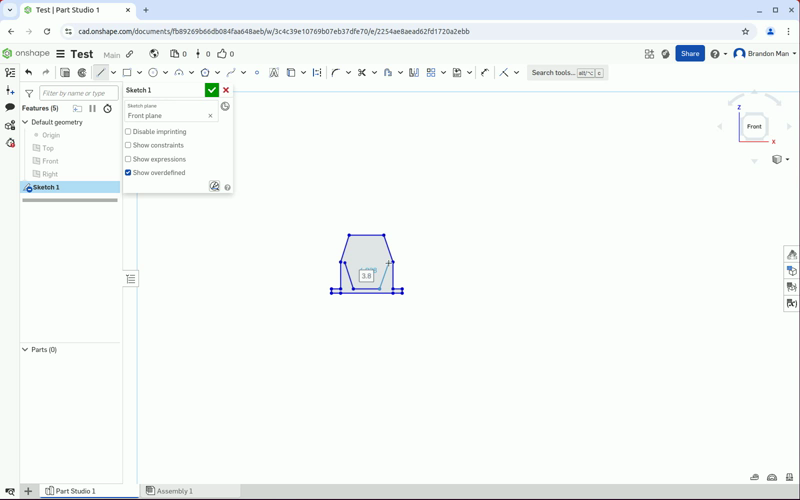
scroll(6)
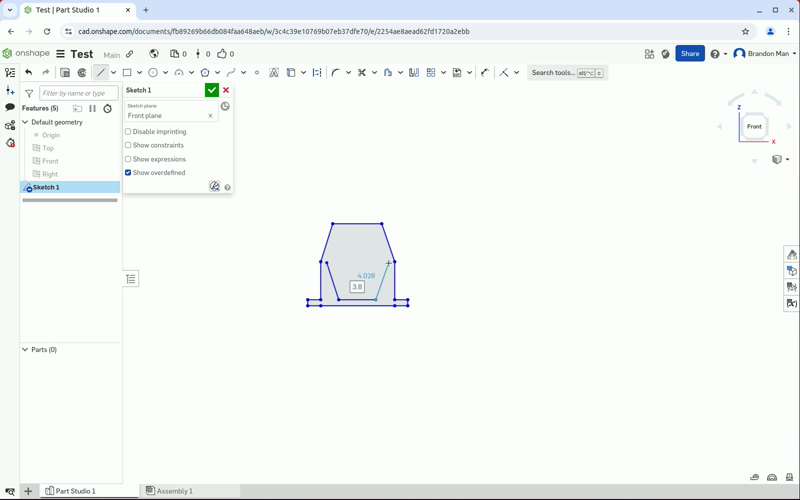
scroll(6)
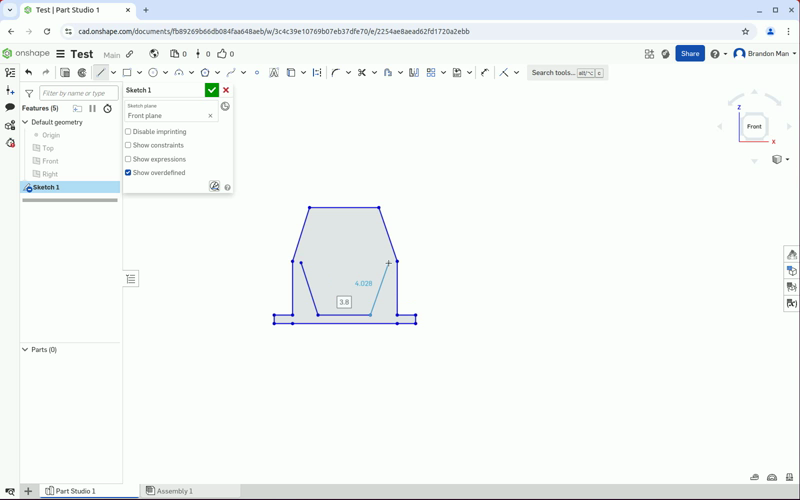
scroll(6)
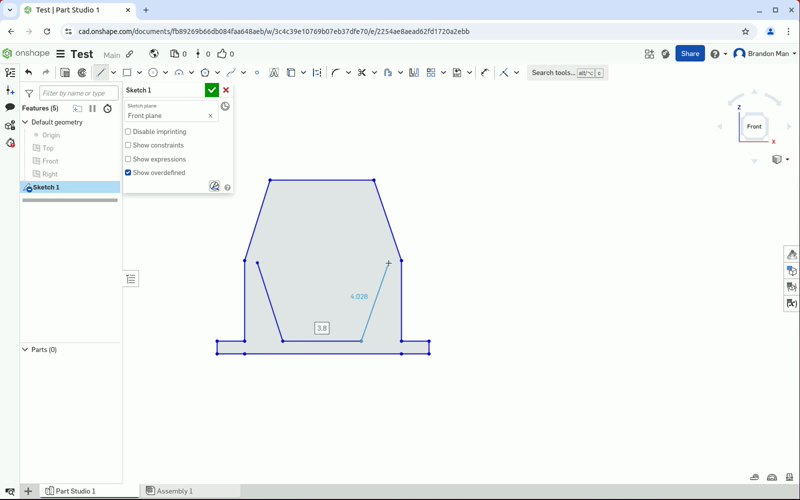
scroll(6)
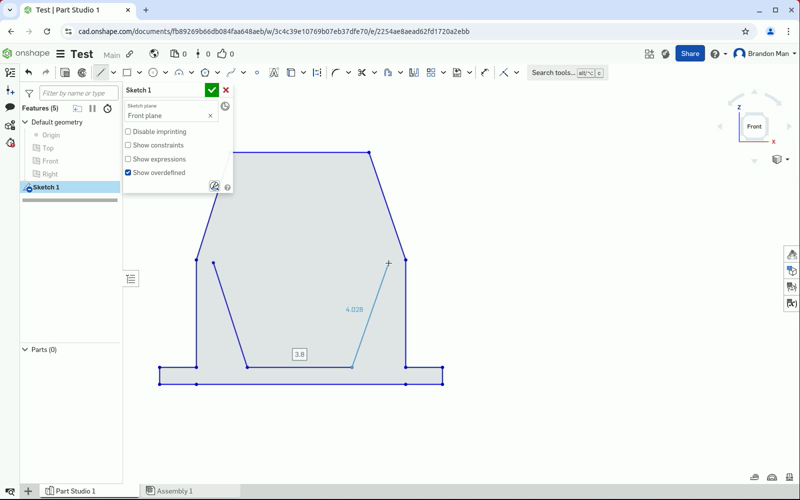
scroll(6)
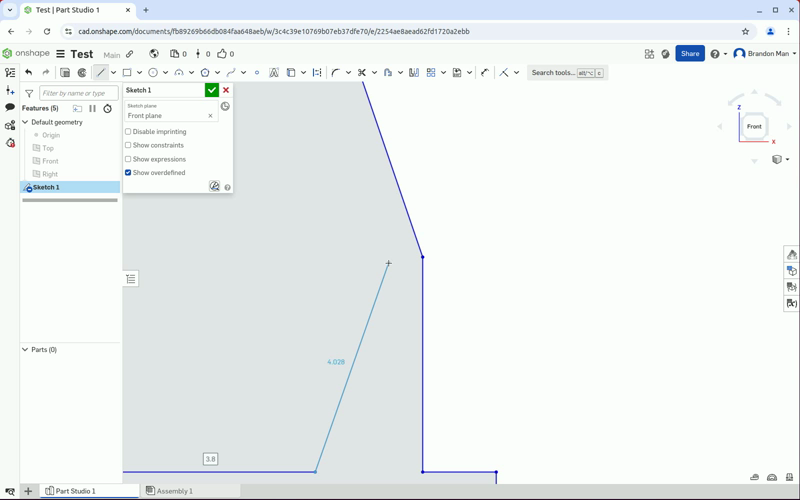
click(388, 262)
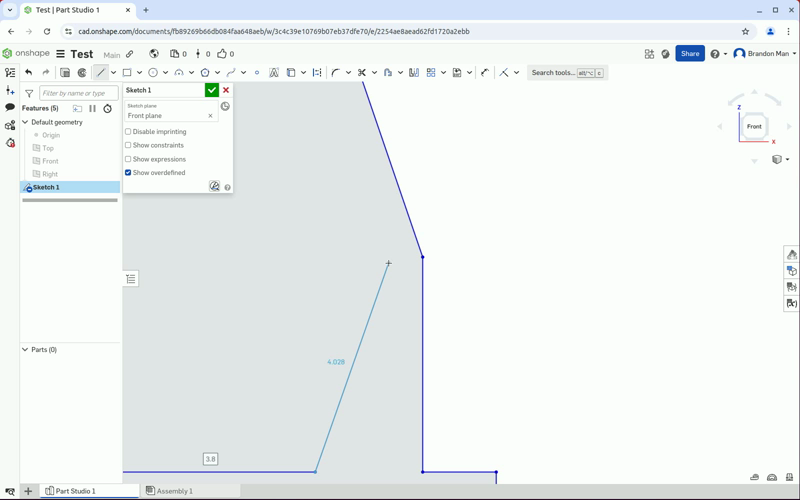
scroll(-6)
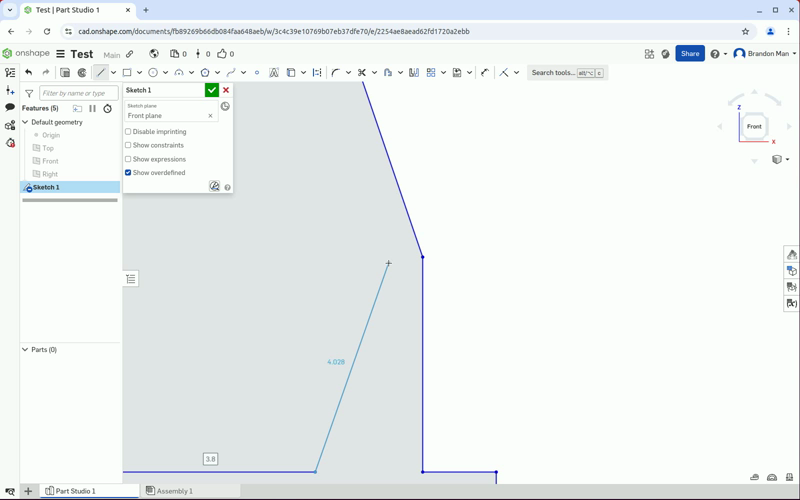
scroll(-6)
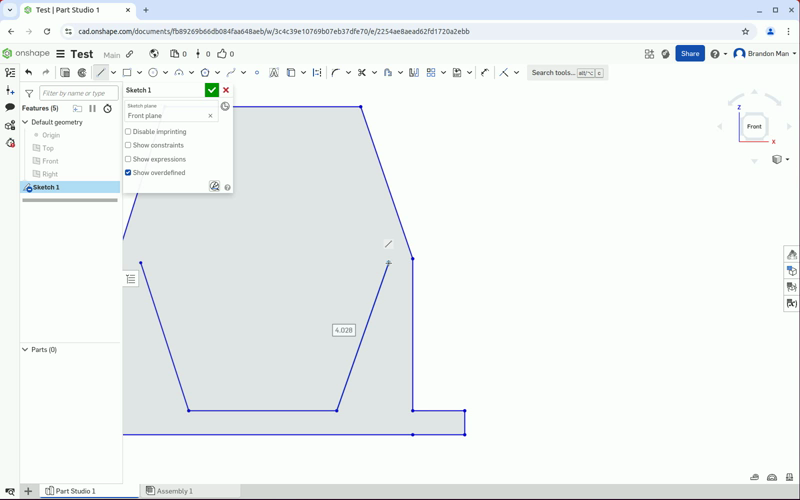
scroll(-6)
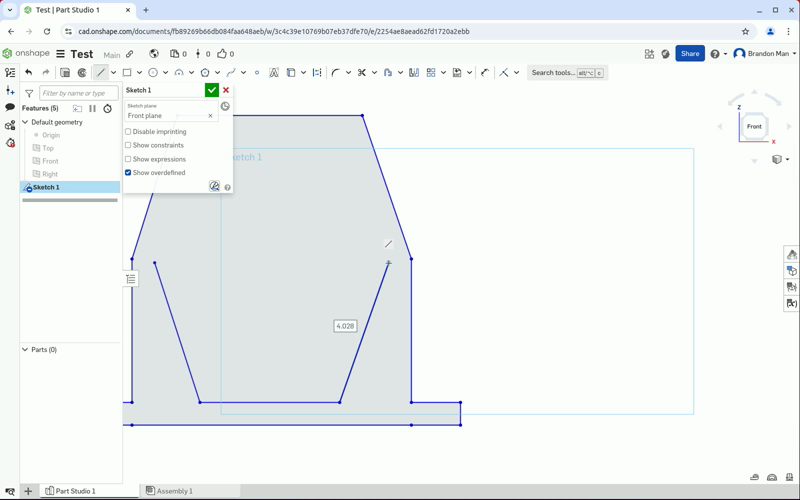
scroll(-6)
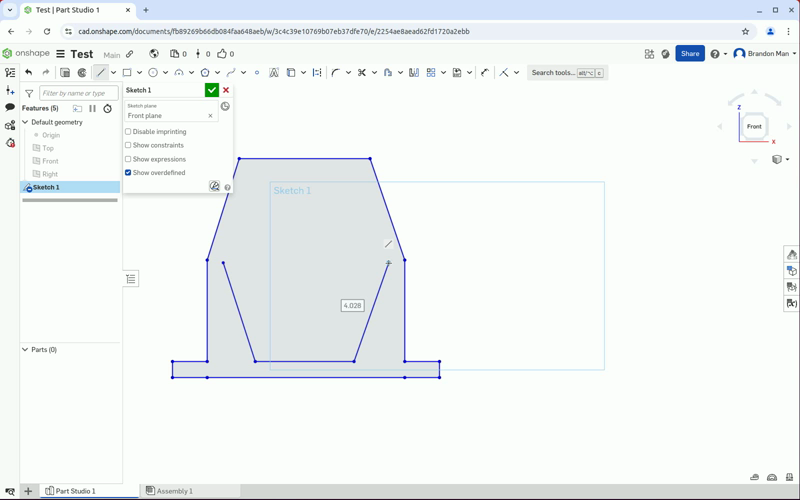
scroll(-6)
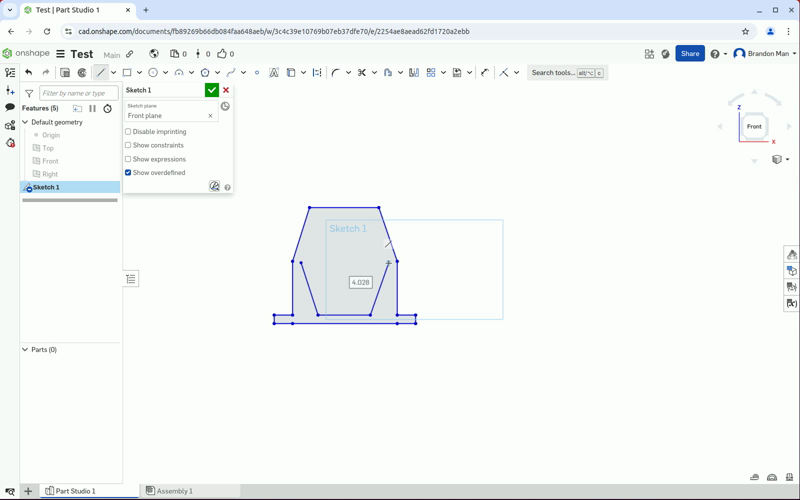
scroll(-6)
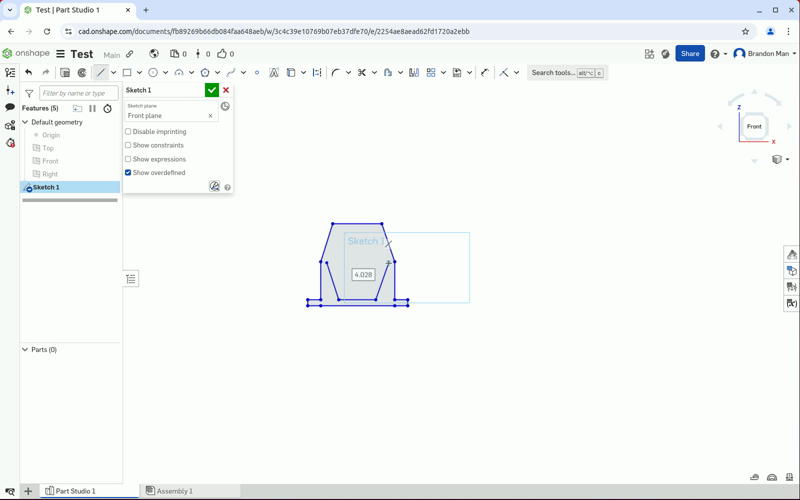
scroll(-6)
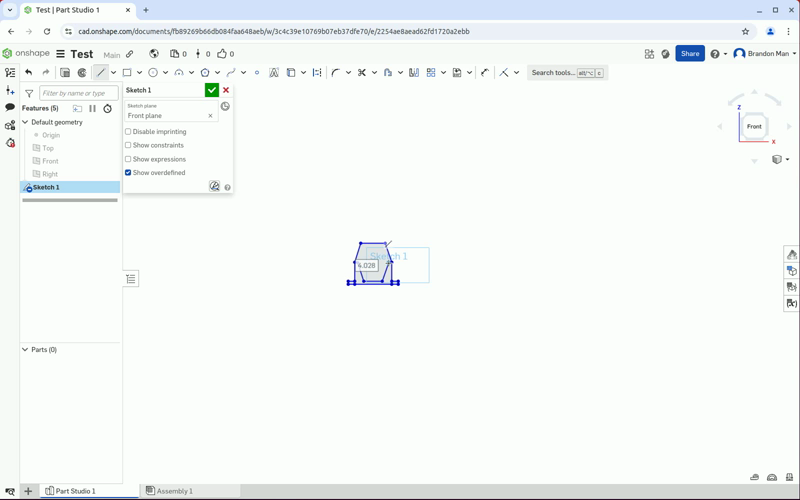
key_up(shift)
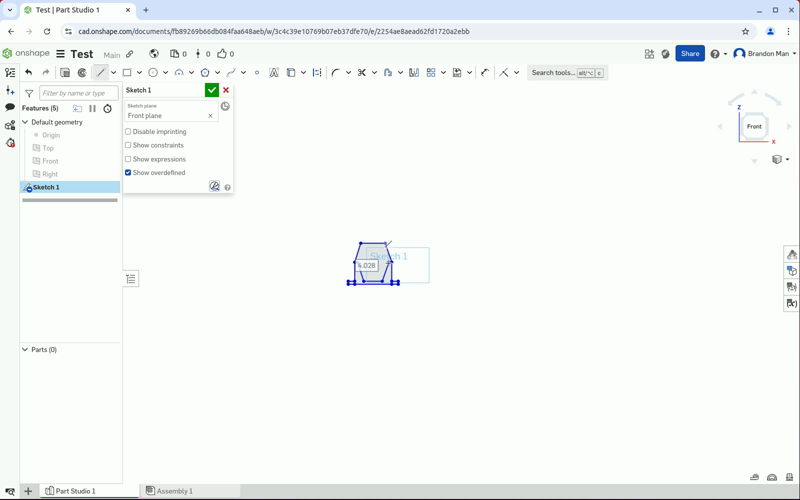
key_down(shift)
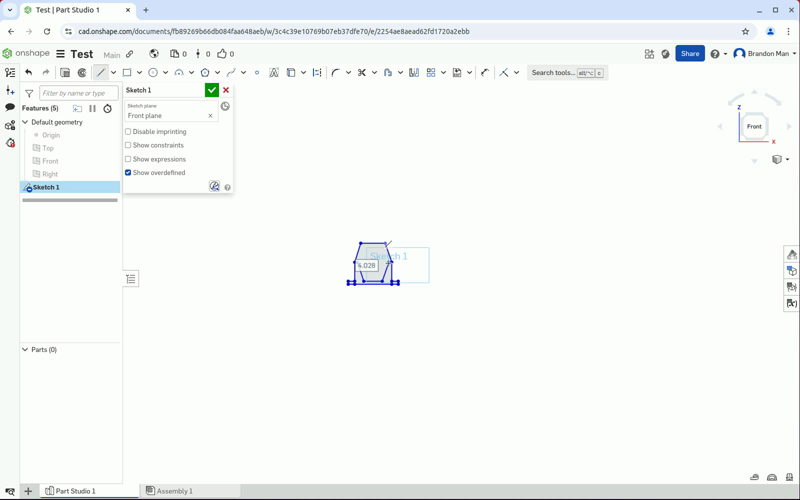
mouse_move(418, 262)
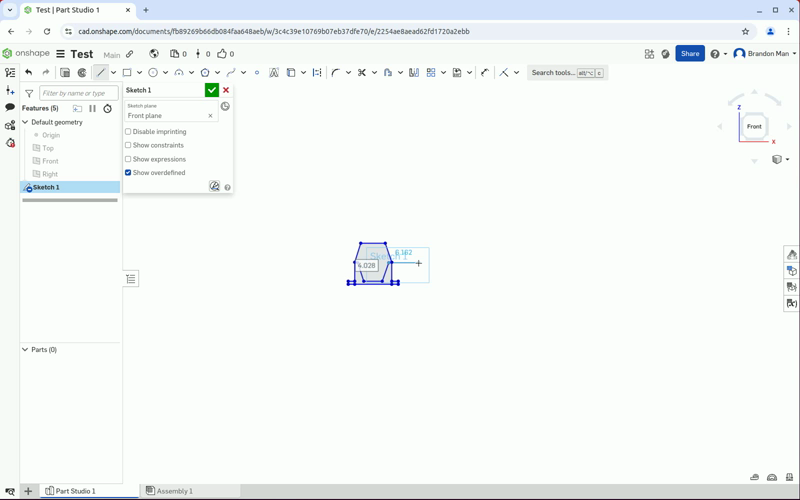
mouse_move(382, 244)
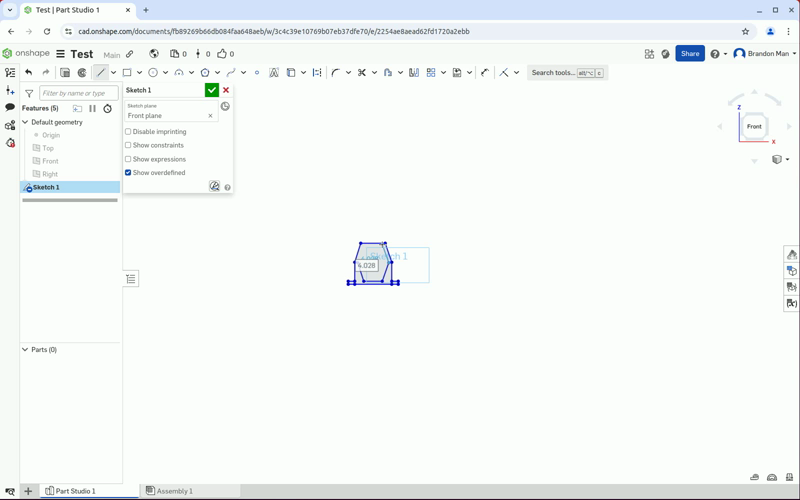
scroll(6)
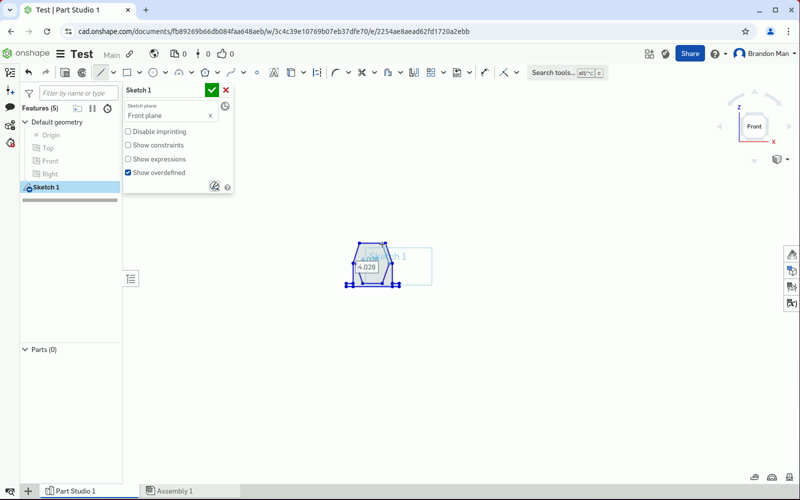
scroll(6)
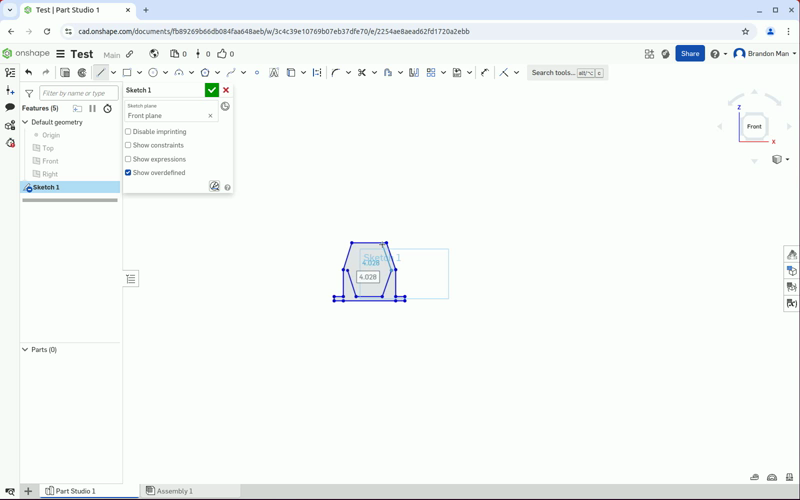
scroll(6)
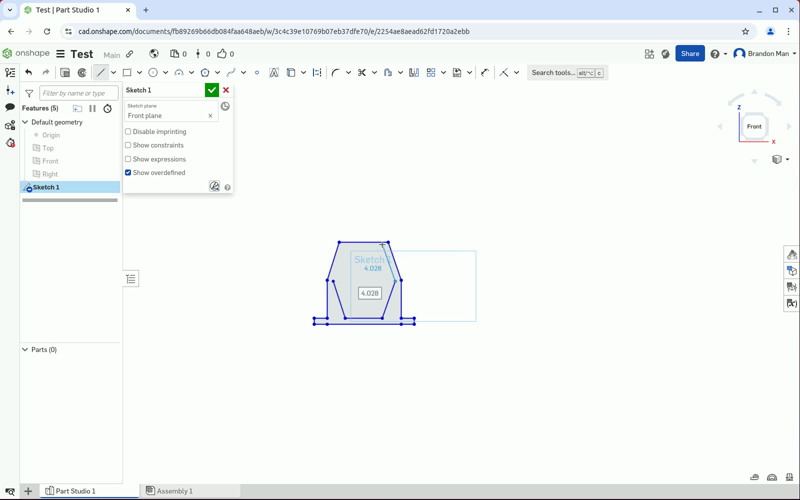
scroll(6)
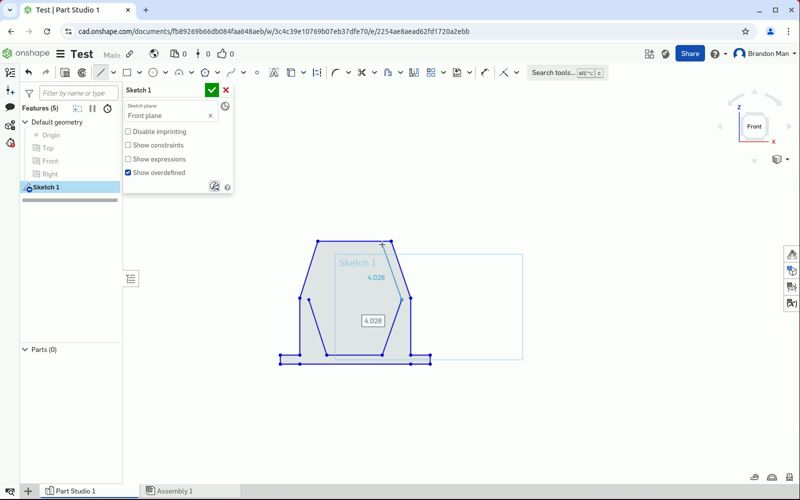
scroll(6)
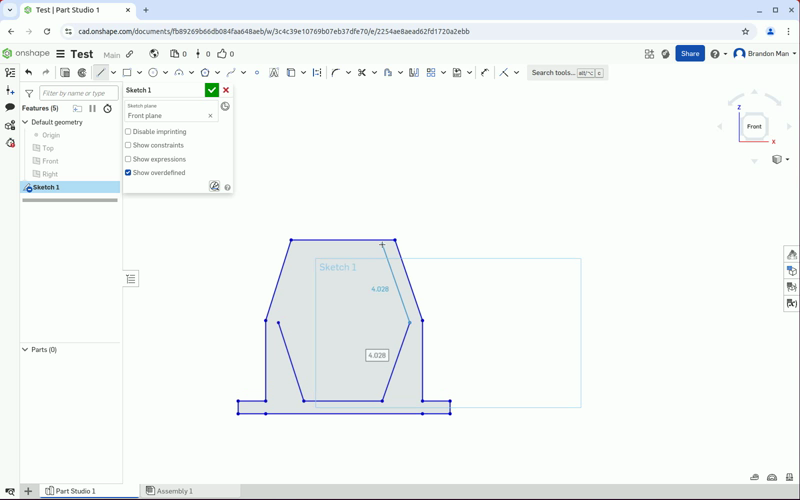
scroll(6)
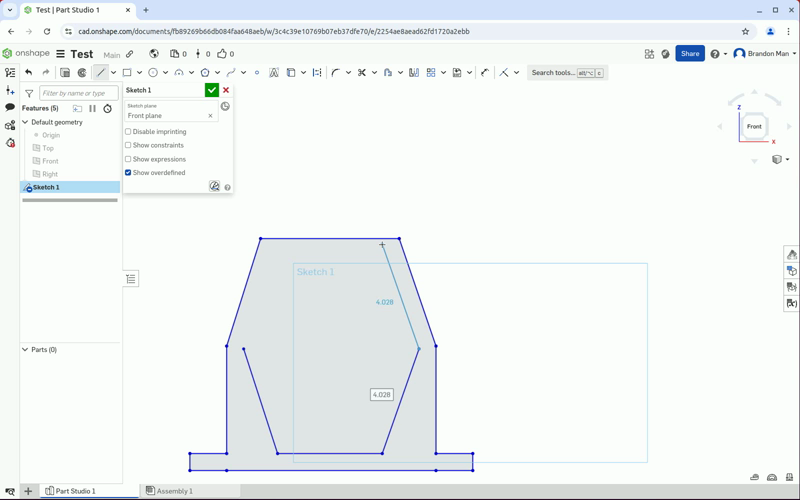
scroll(6)
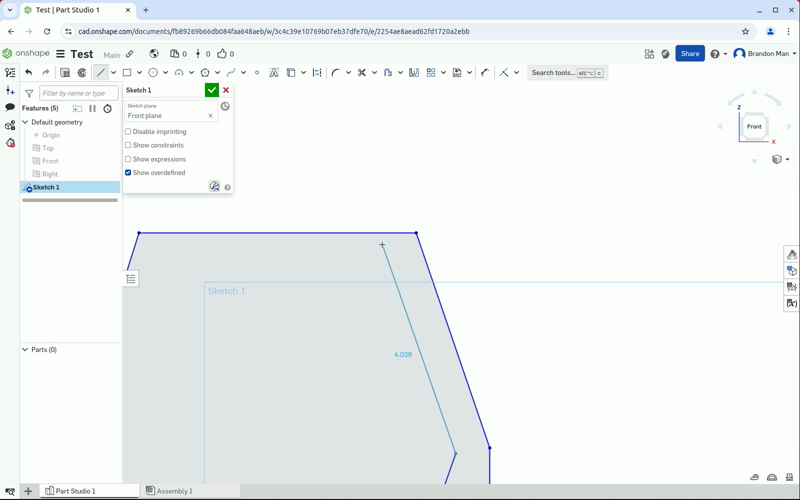
click(382, 244)
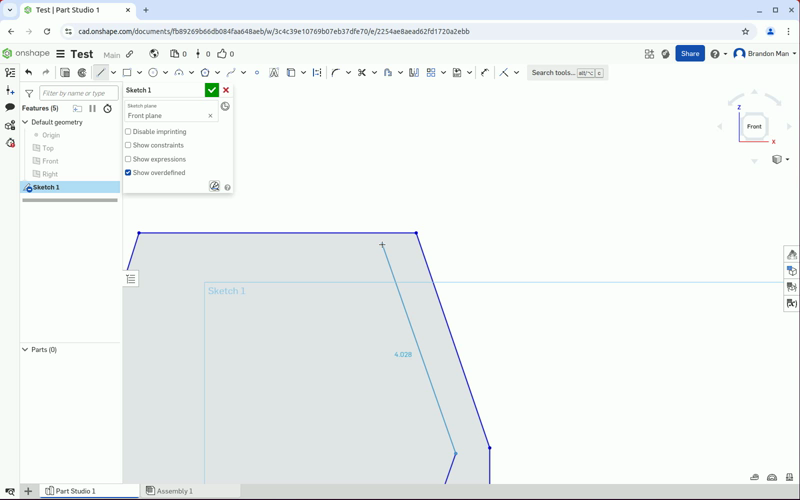
scroll(-6)
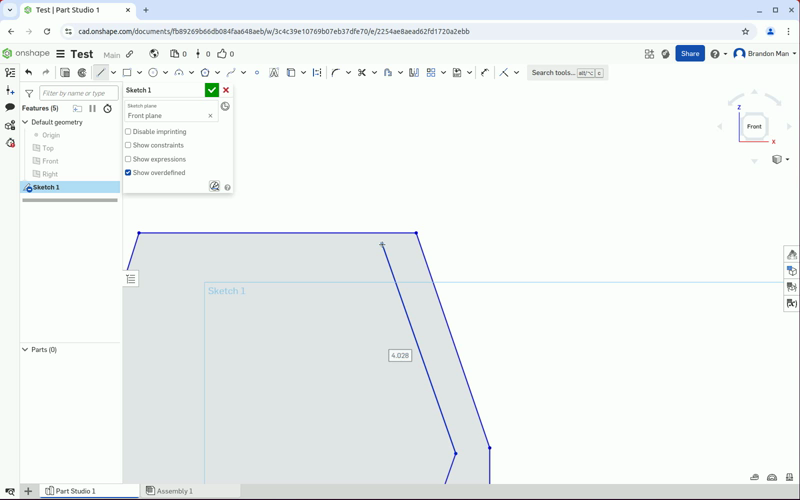
scroll(-6)
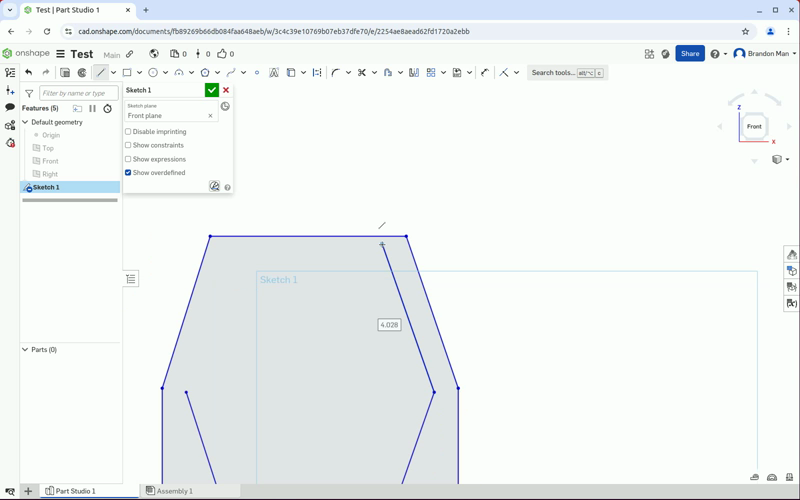
scroll(-6)
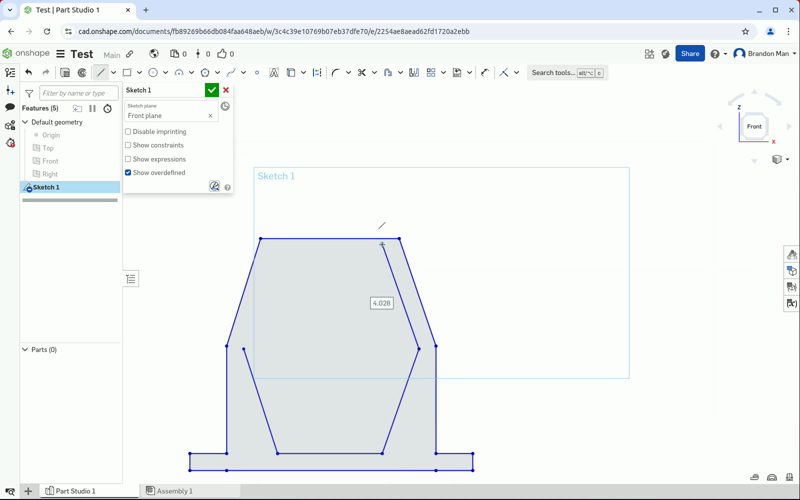
scroll(-6)
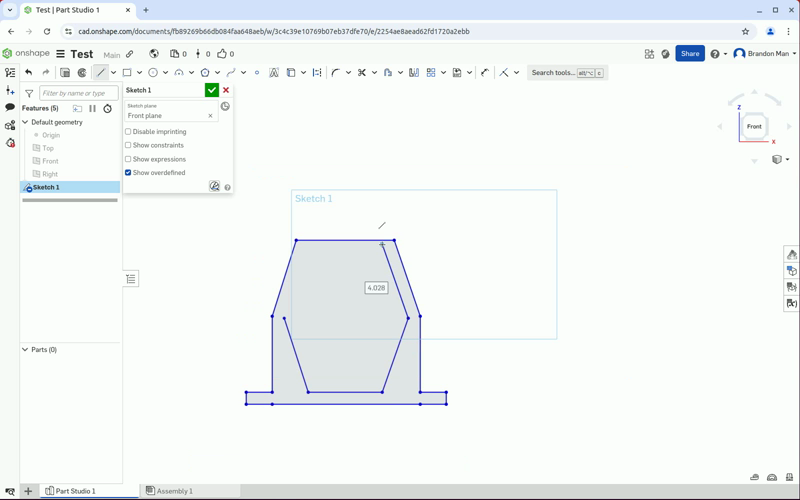
scroll(-6)
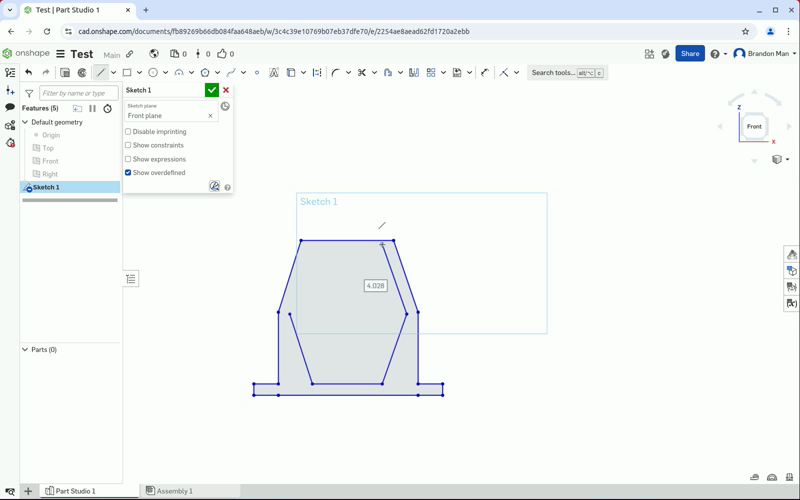
scroll(-6)
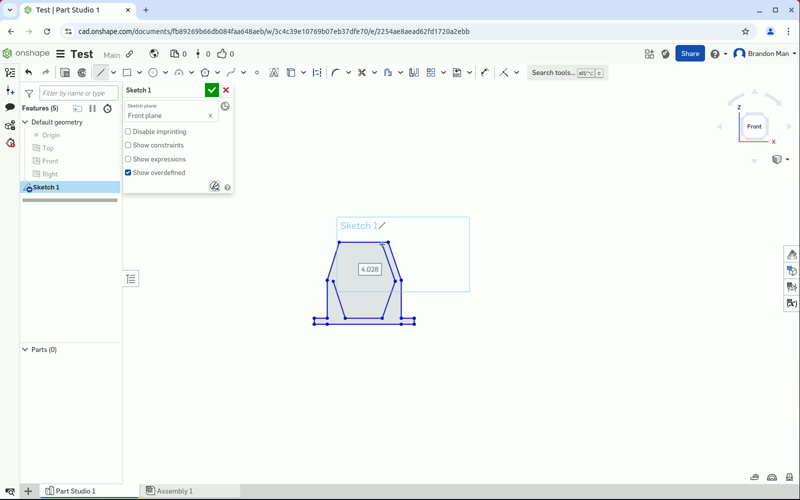
scroll(-6)
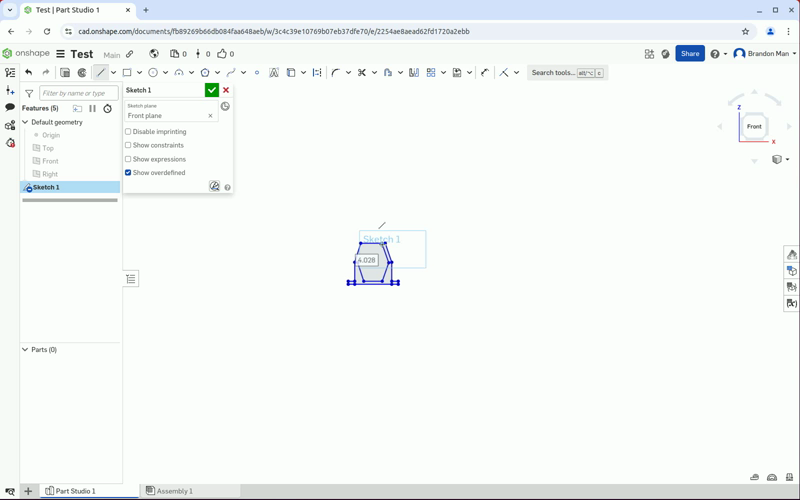
key_up(shift)
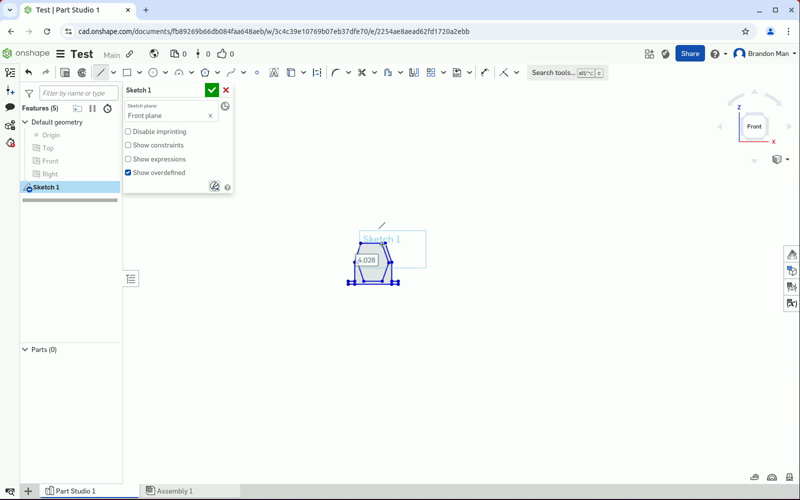
key_down(shift)
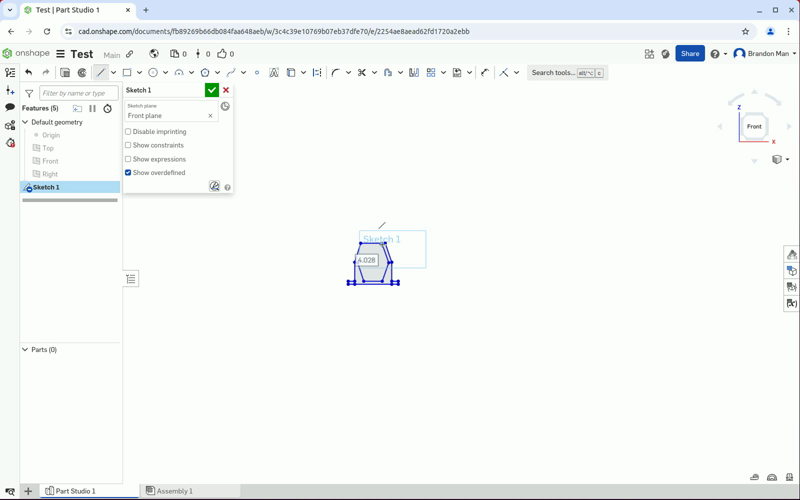
mouse_move(412, 244)
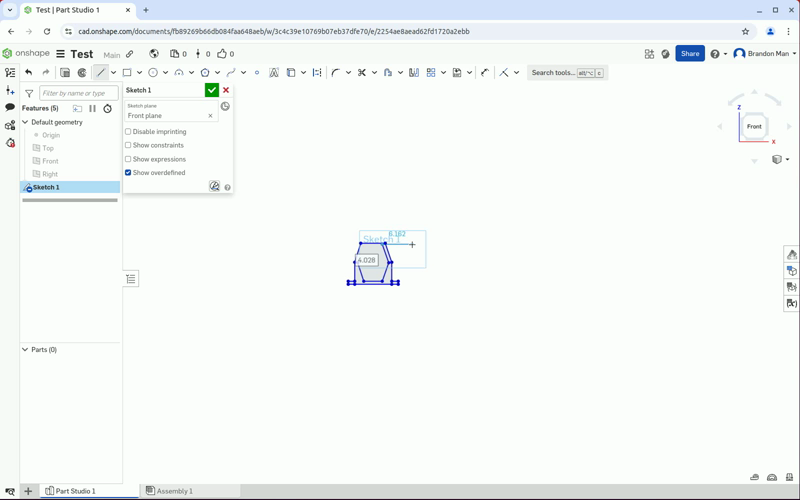
mouse_move(363, 244)
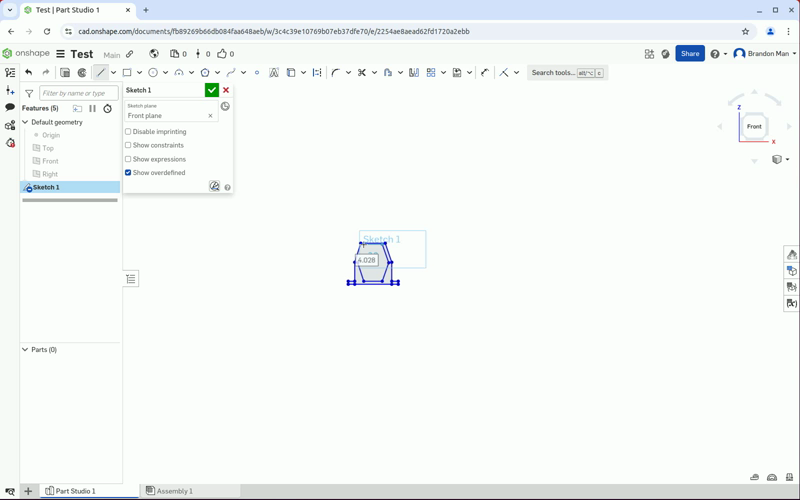
scroll(6)
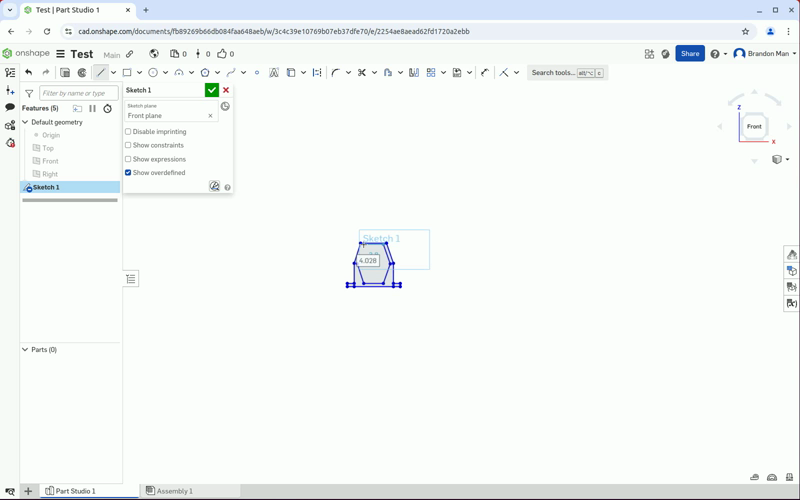
scroll(6)
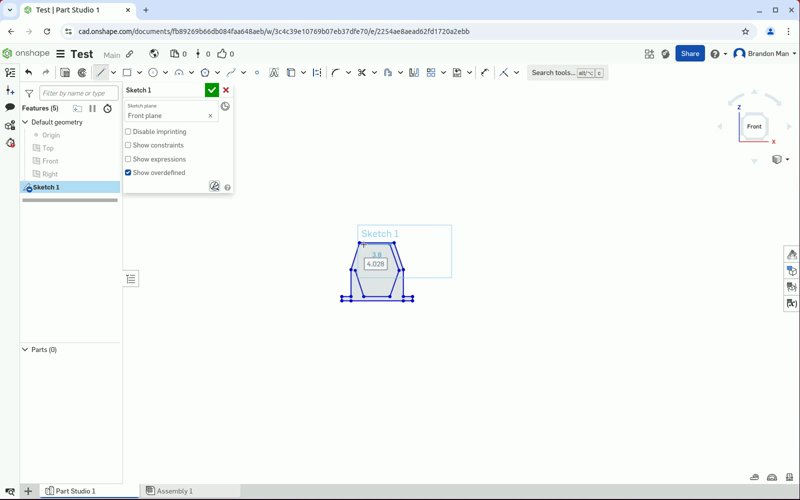
scroll(6)
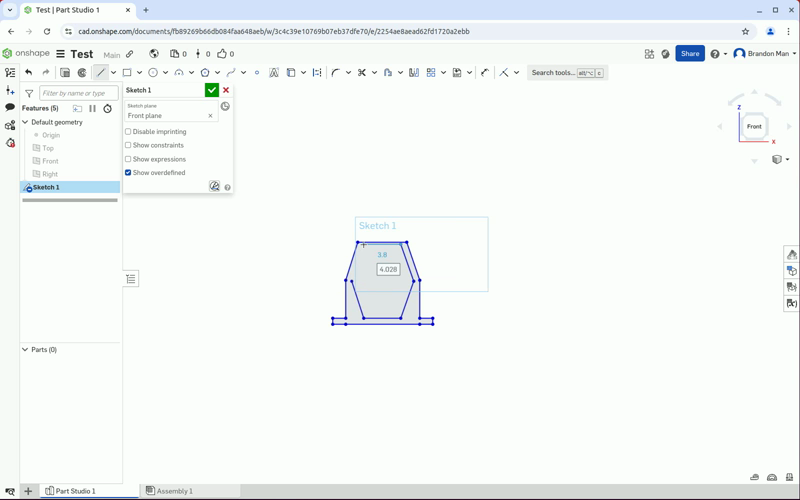
scroll(6)
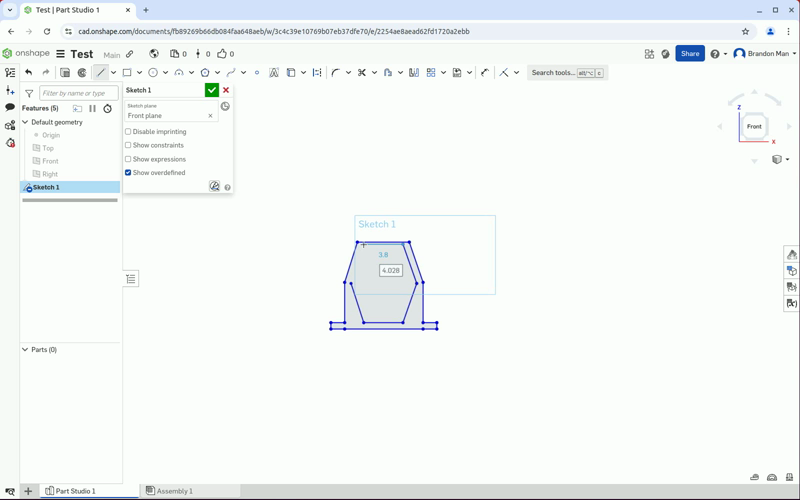
scroll(6)
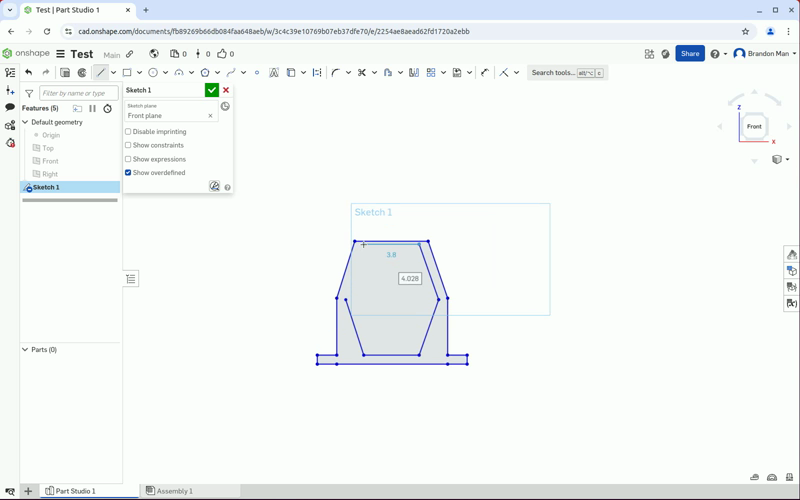
scroll(6)
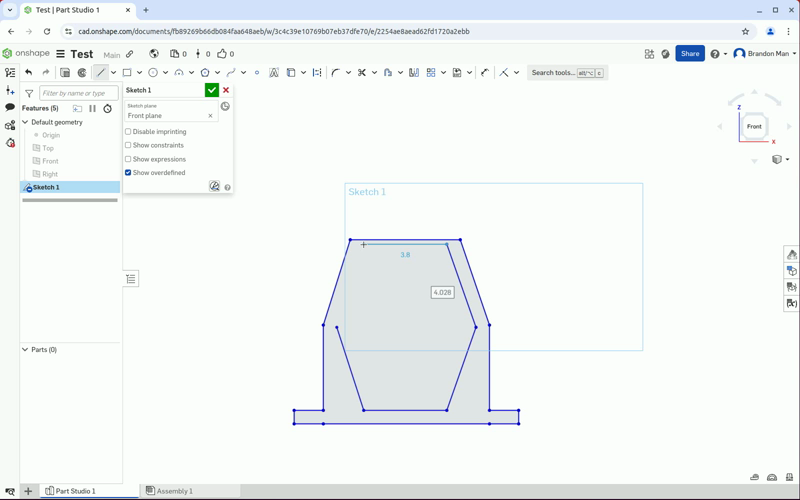
scroll(6)
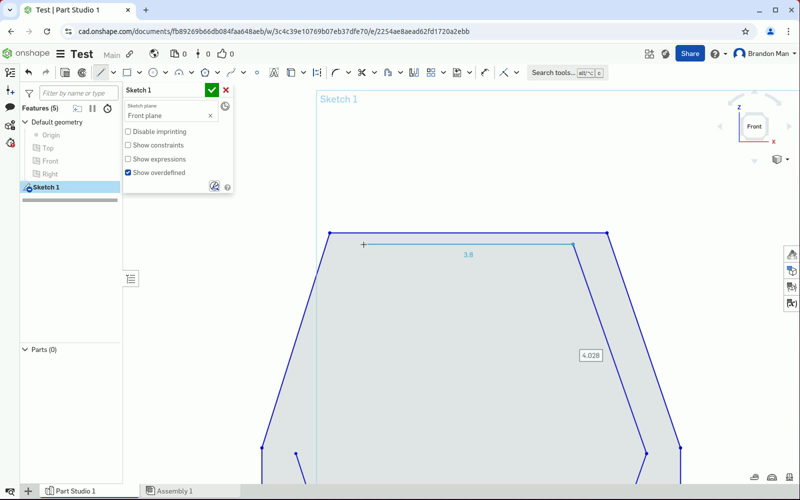
click(363, 244)
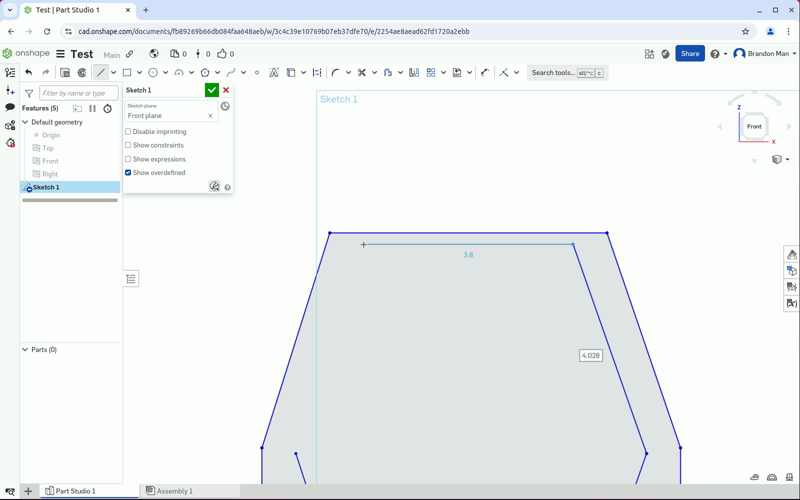
scroll(-6)
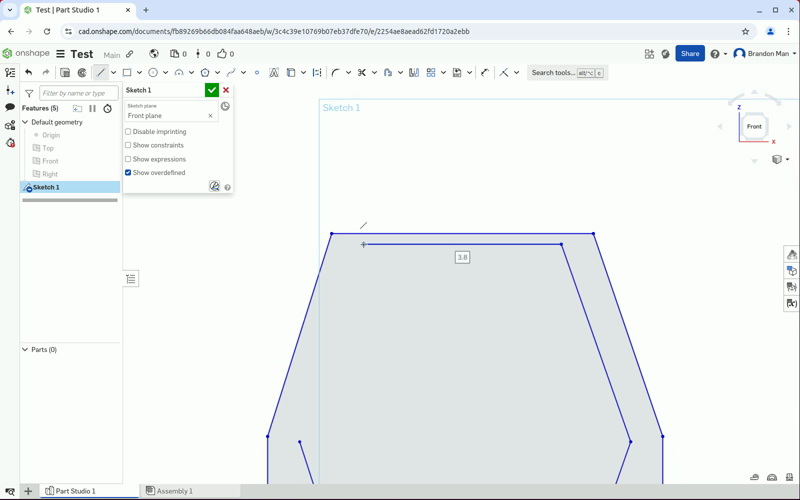
scroll(-6)
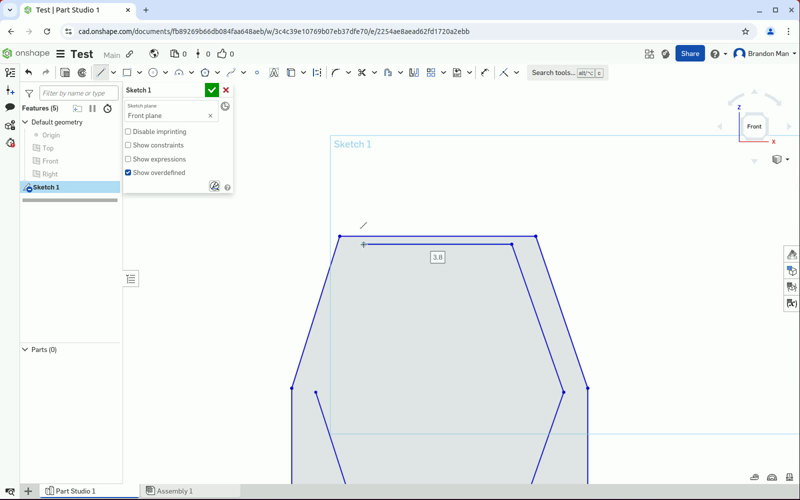
scroll(-6)
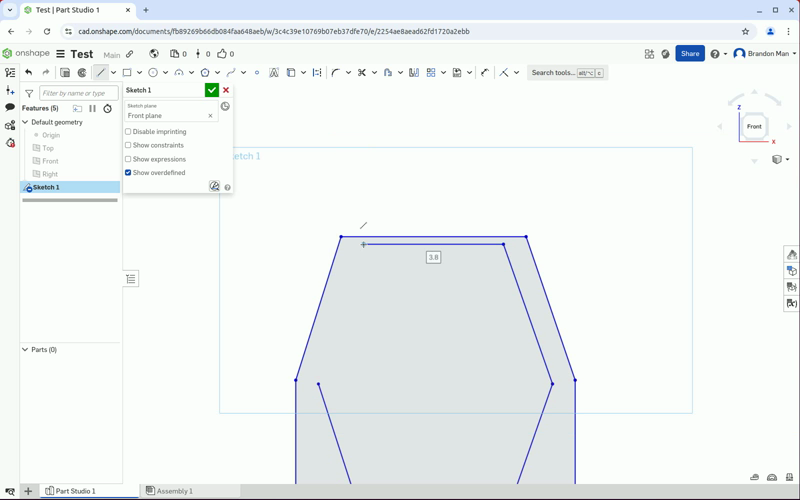
scroll(-6)
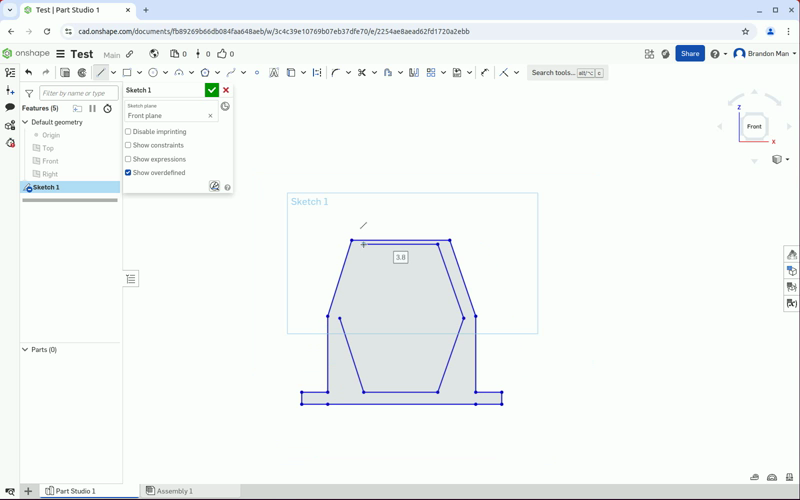
scroll(-6)
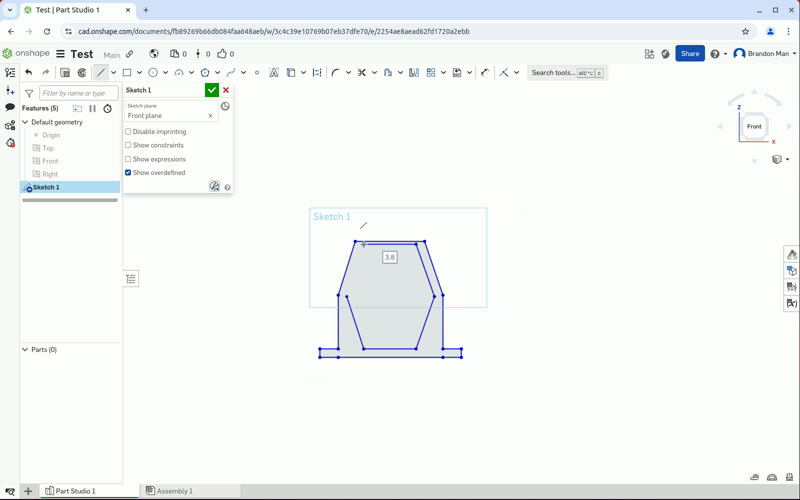
scroll(-6)
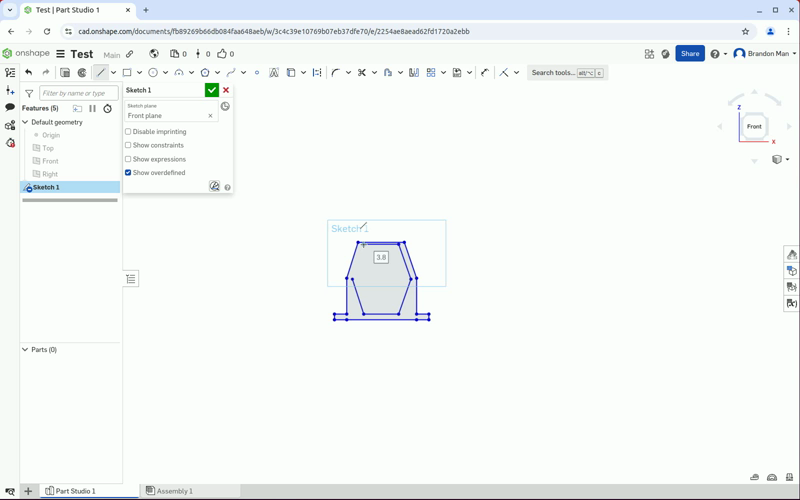
scroll(-6)
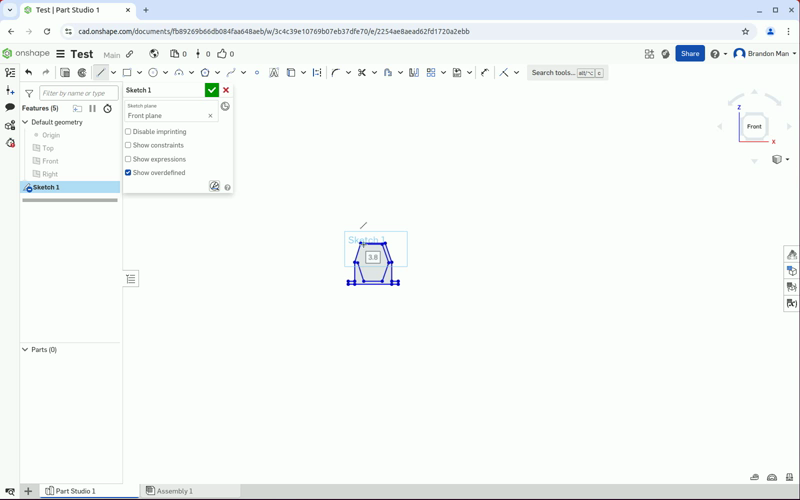
key_up(shift)
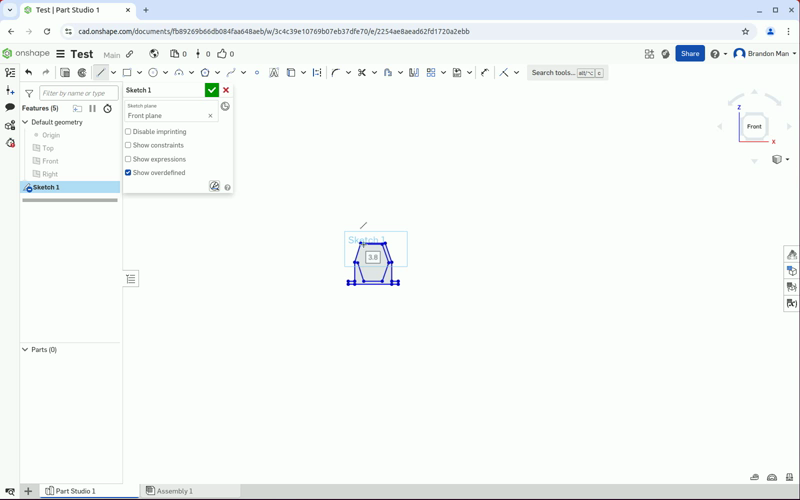
mouse_move(393, 244)
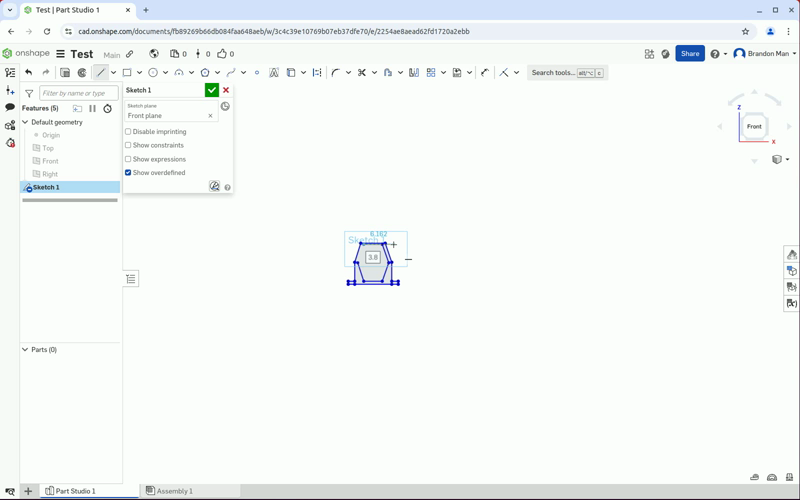
key_down(shift)
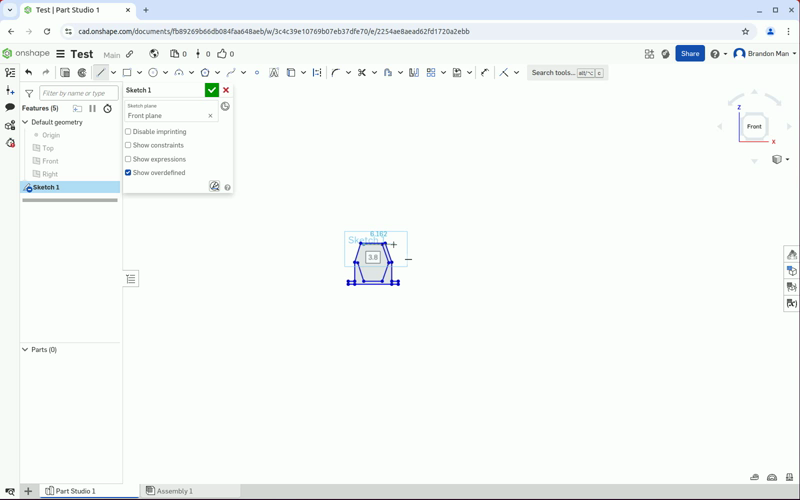
mouse_move(357, 262)
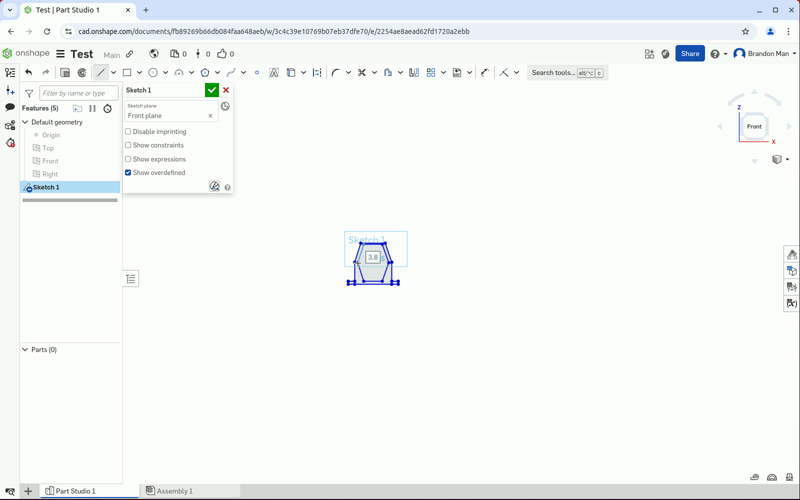
scroll(6)
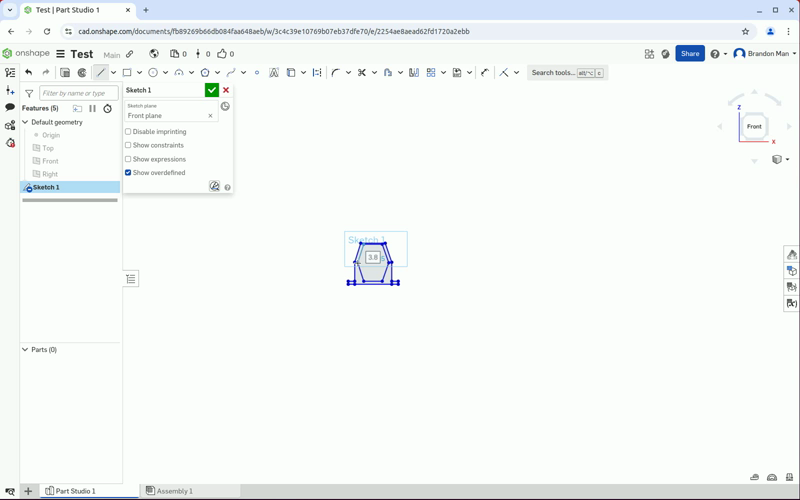
scroll(6)
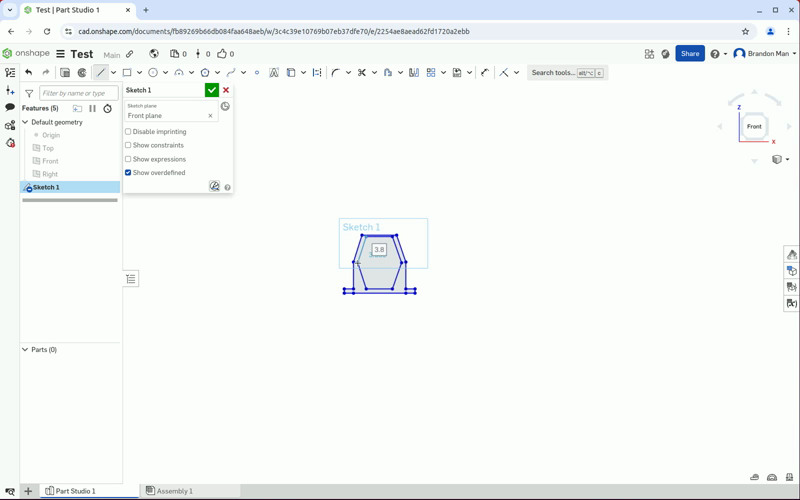
scroll(6)
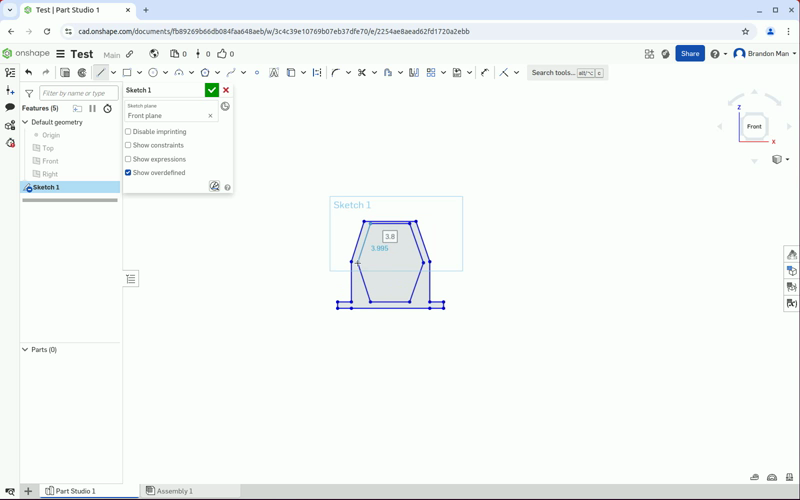
scroll(6)
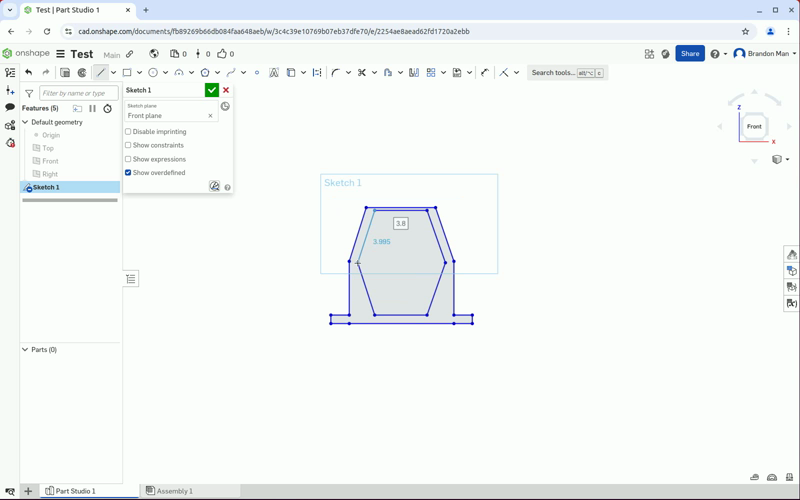
scroll(6)
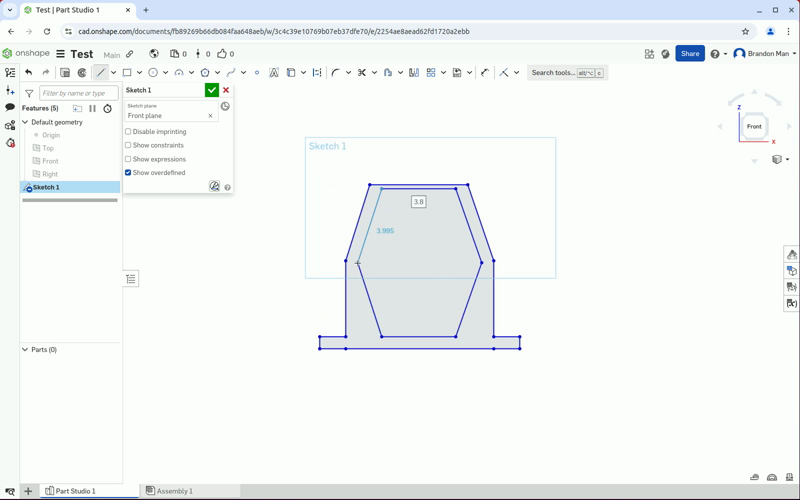
scroll(6)
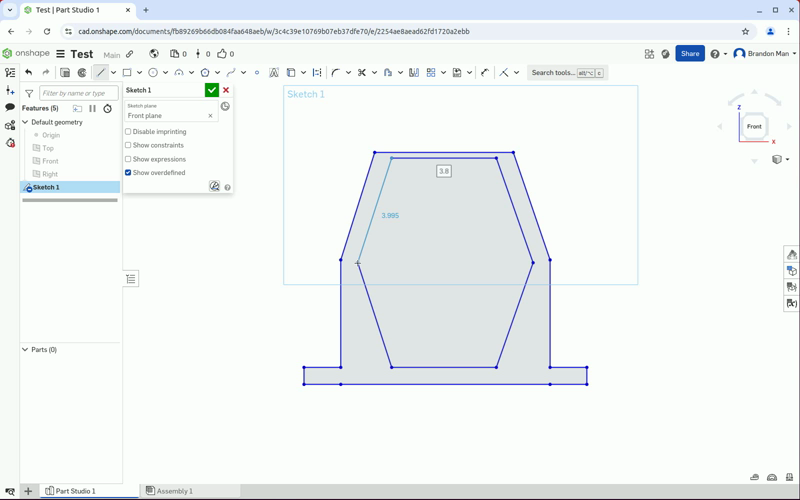
scroll(6)
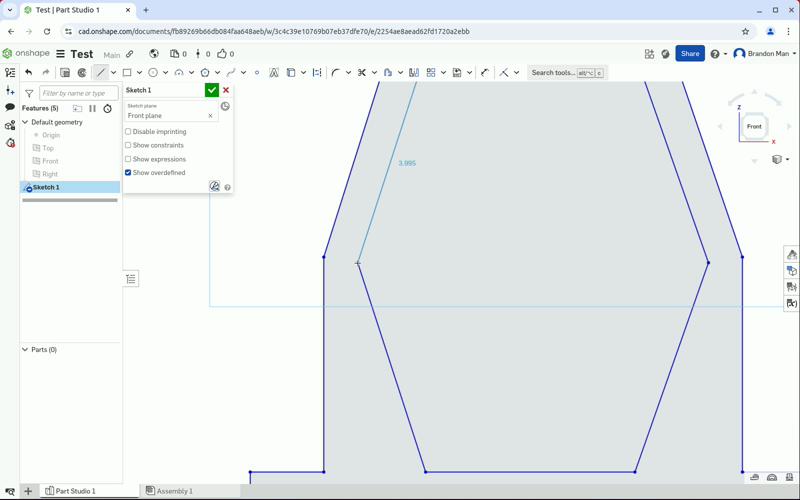
key_up(shift)
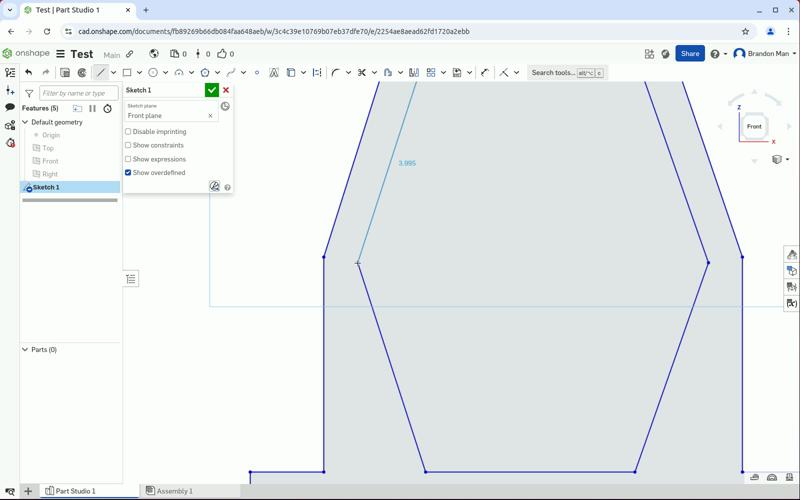
click(357, 262)
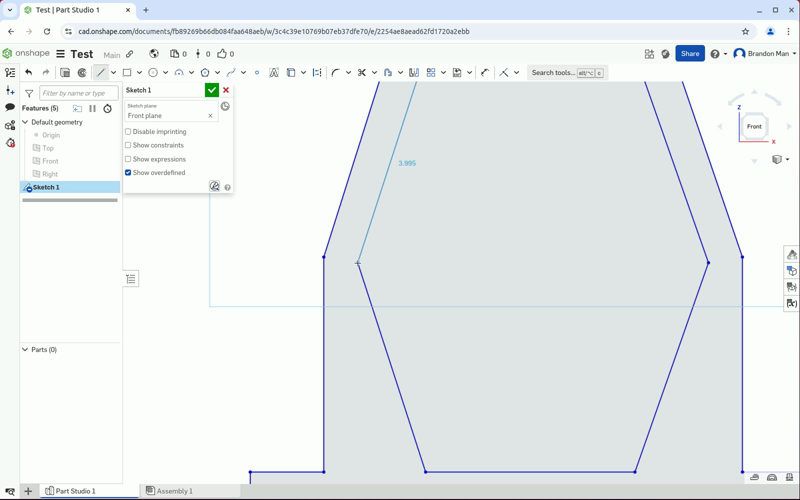
scroll(-6)
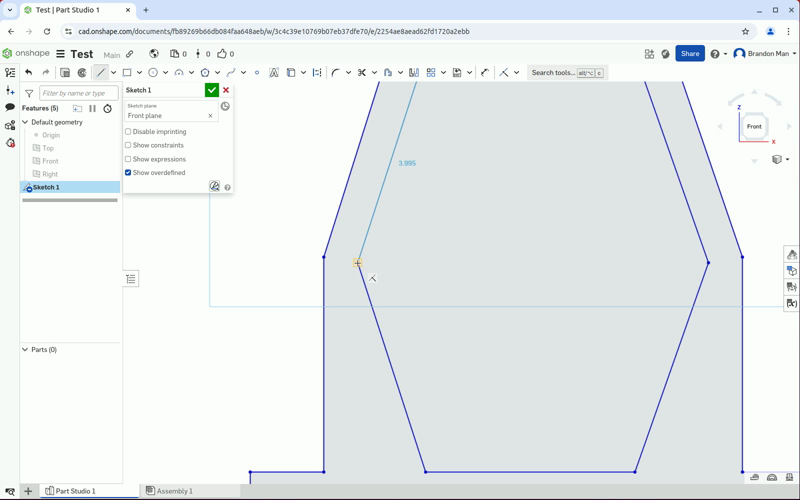
scroll(-6)
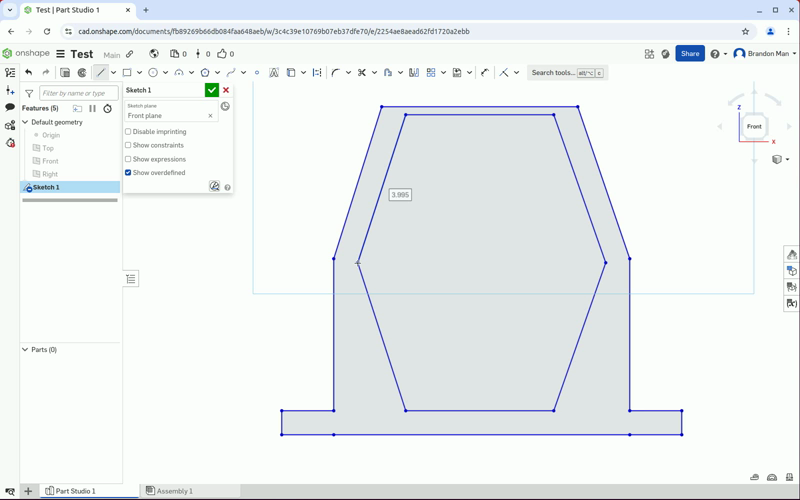
scroll(-6)
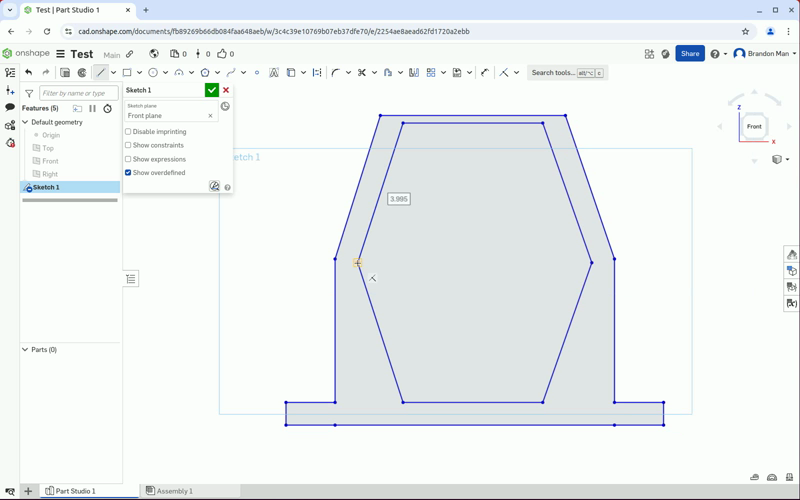
scroll(-6)
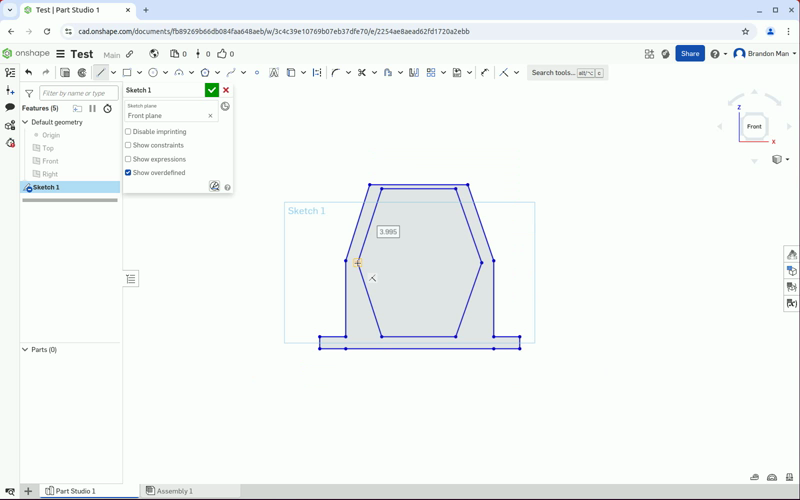
scroll(-6)
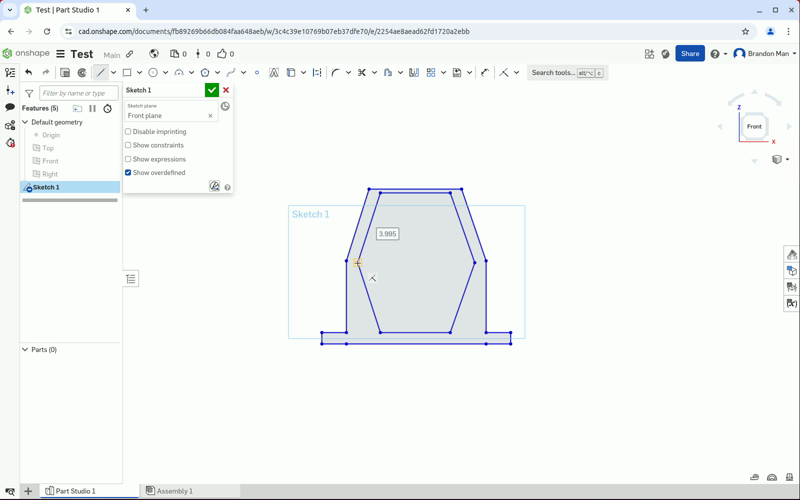
scroll(-6)
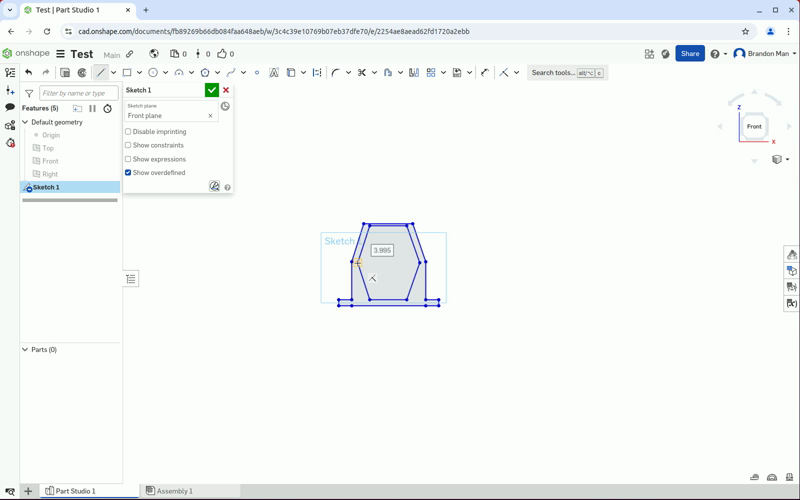
scroll(-6)
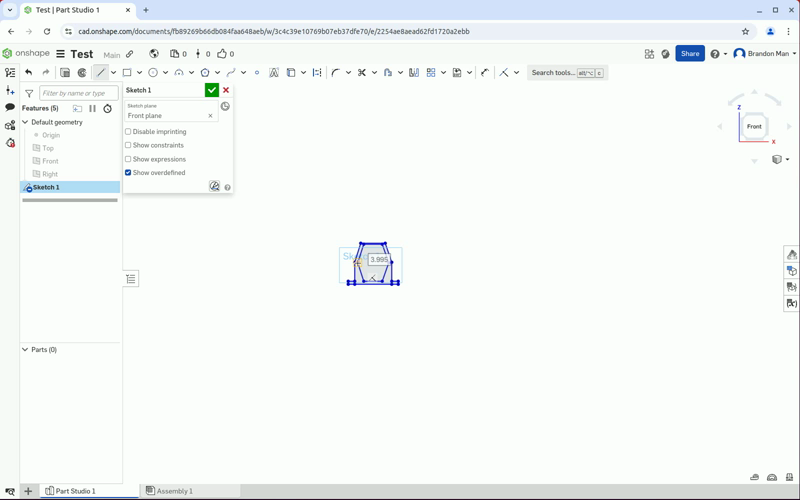
key(esc)
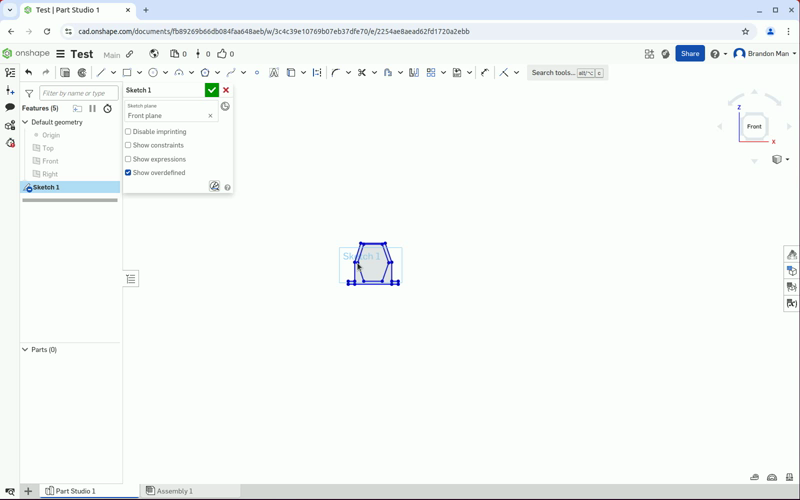
mouse_move(360, 279)
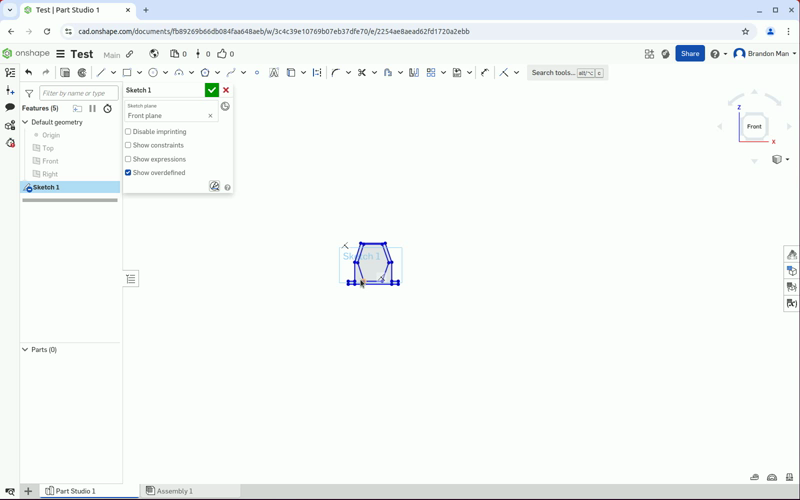
scroll(6)
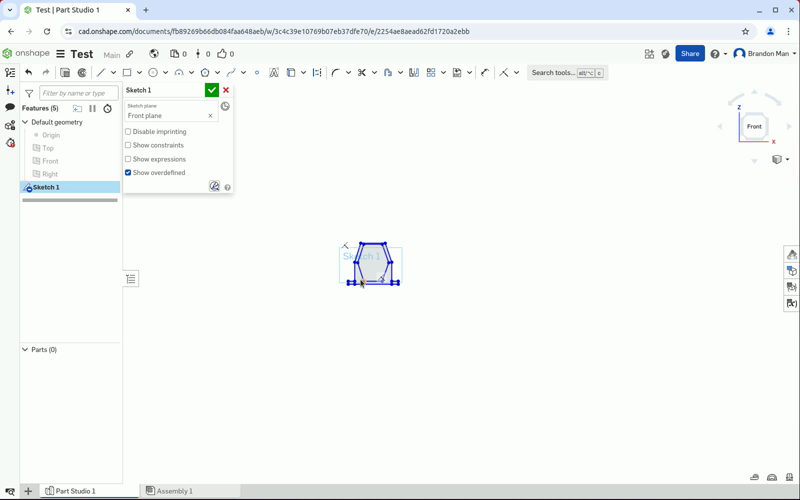
scroll(6)
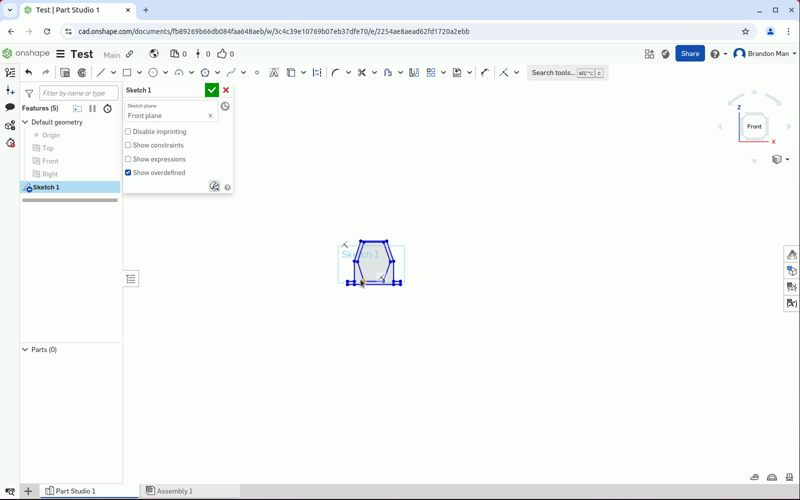
scroll(6)
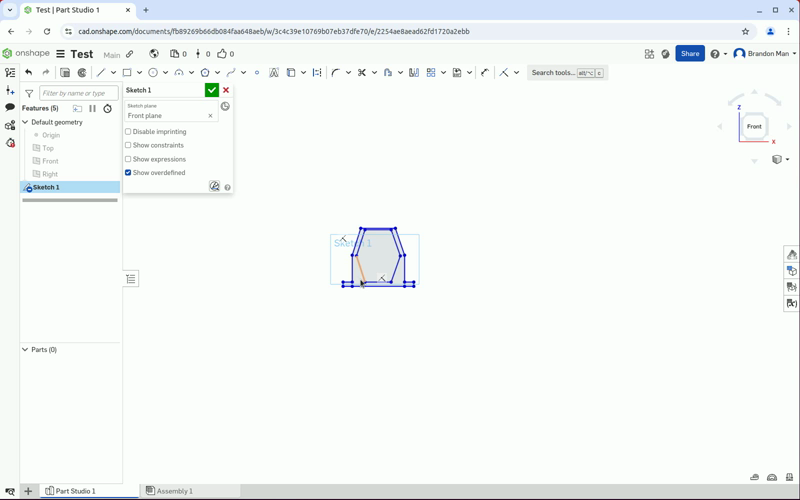
scroll(6)
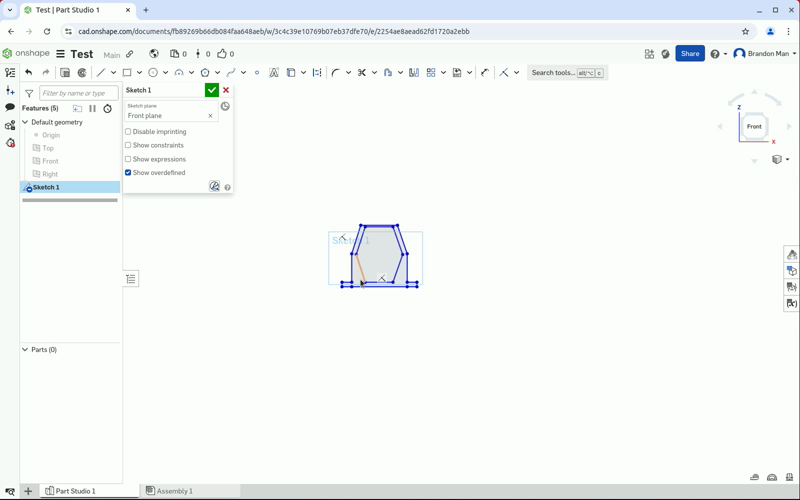
scroll(6)
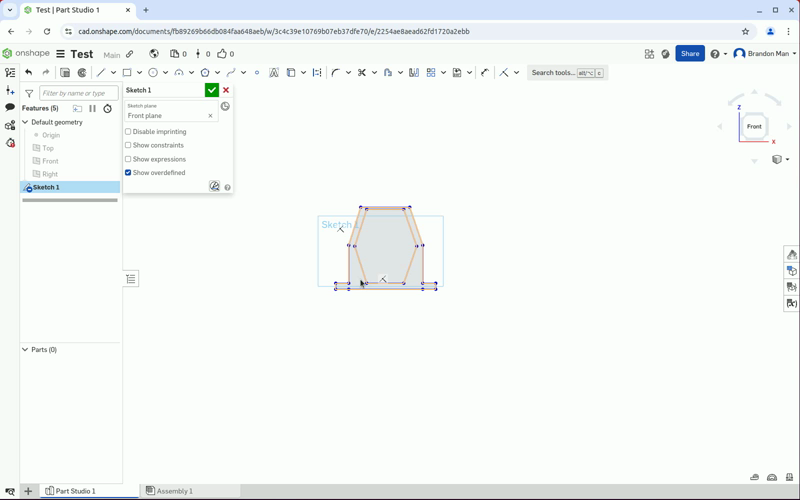
scroll(6)
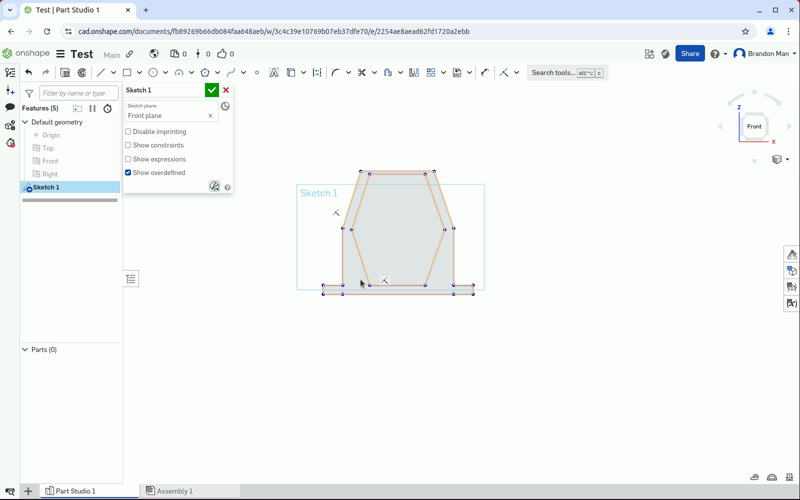
scroll(6)
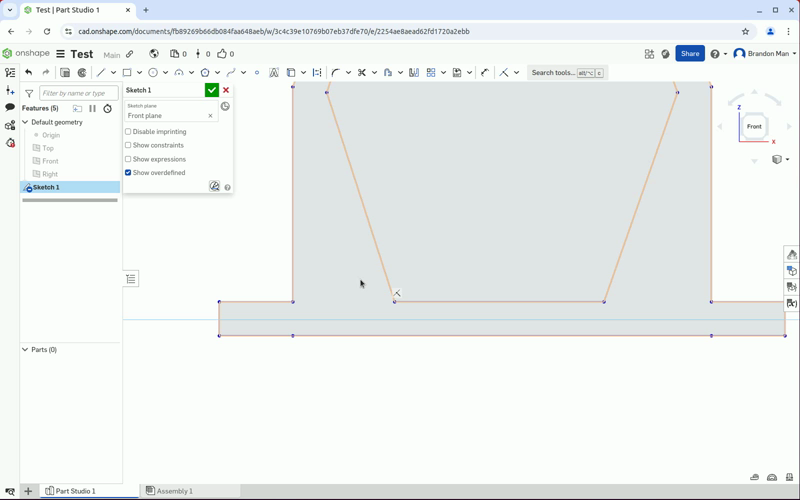
click(360, 279)
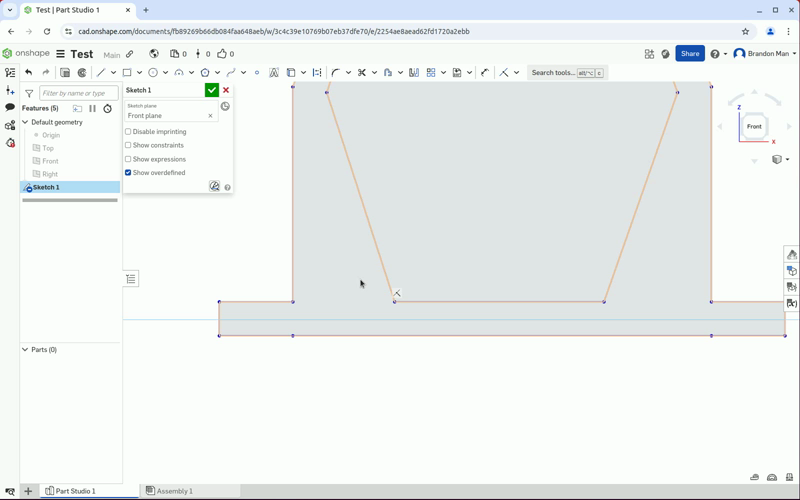
scroll(-6)
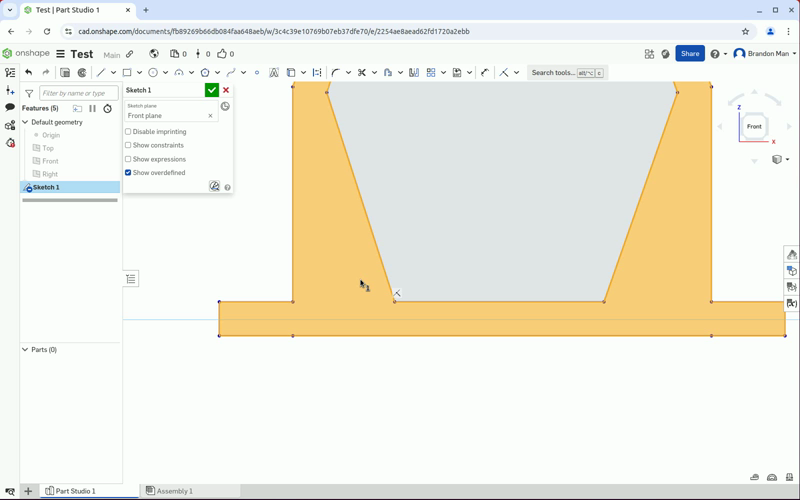
scroll(-6)
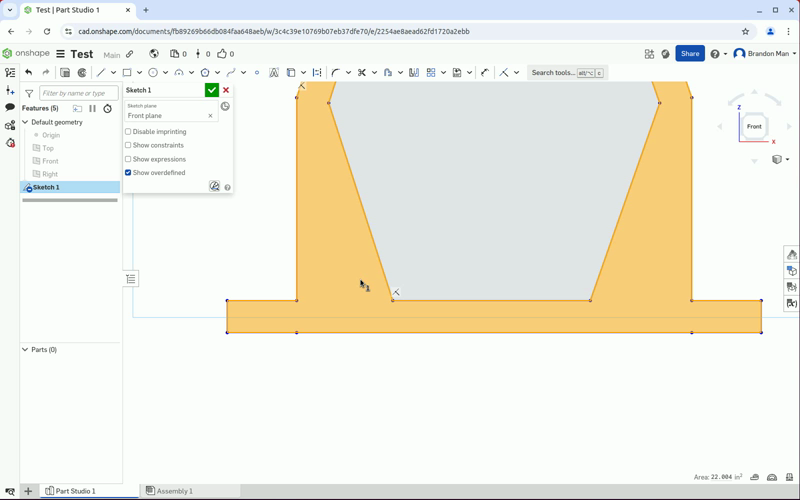
scroll(-6)
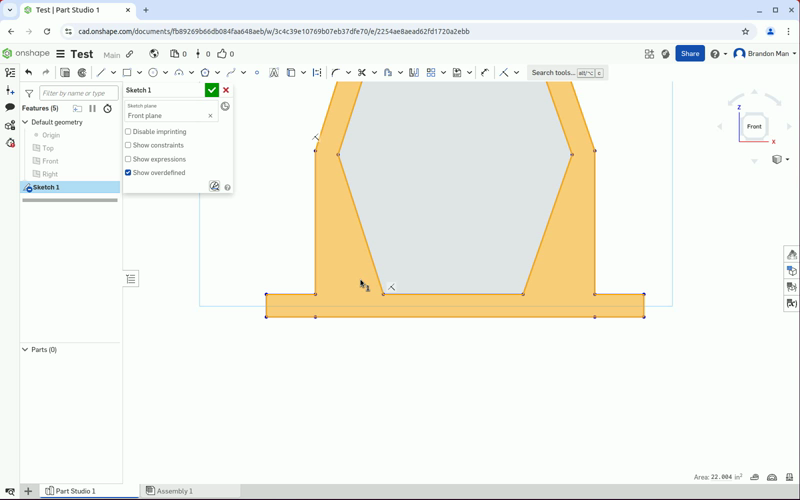
scroll(-6)
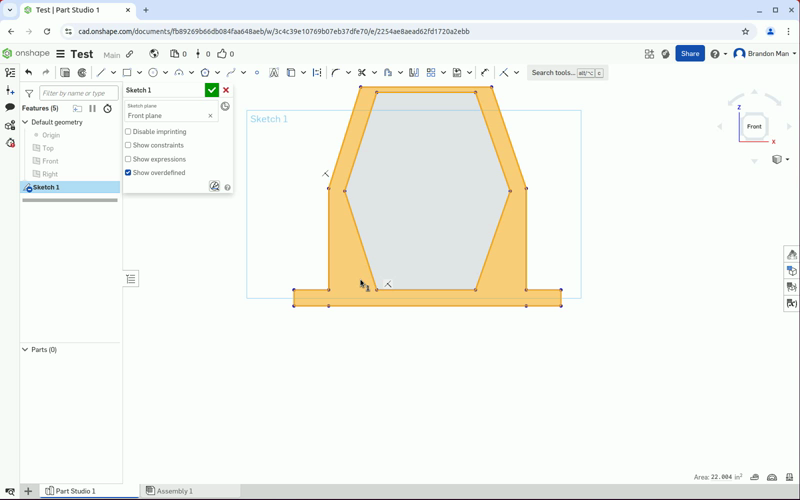
scroll(-6)
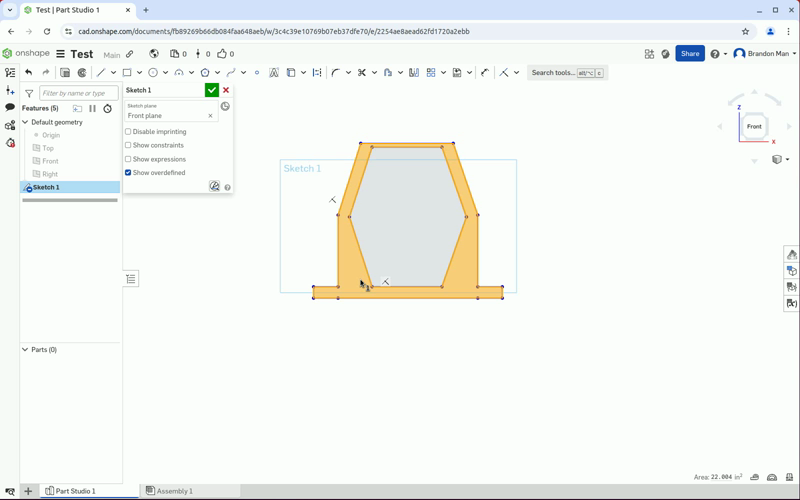
scroll(-6)
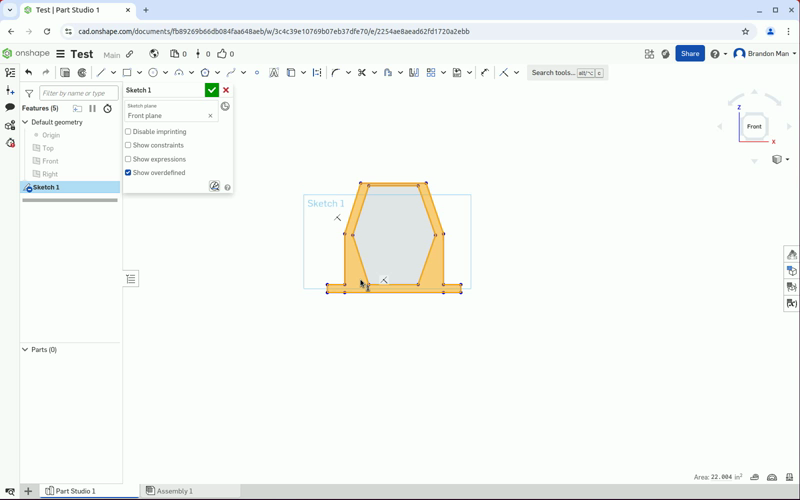
scroll(-6)
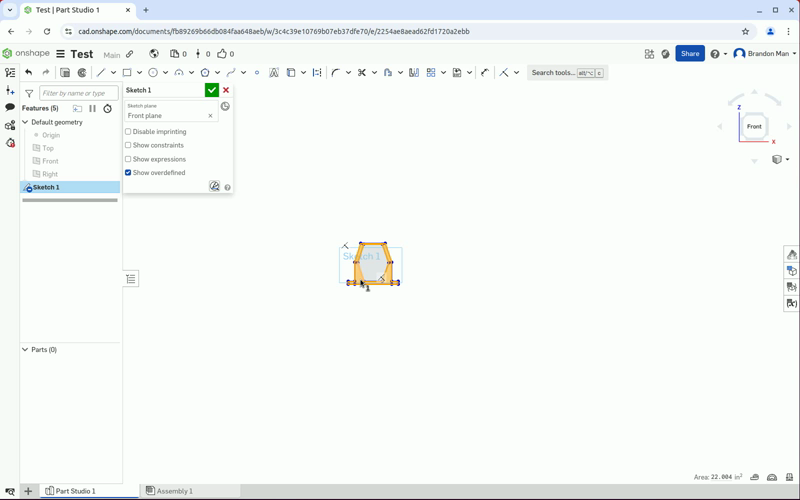
mouse_move(73, 352)
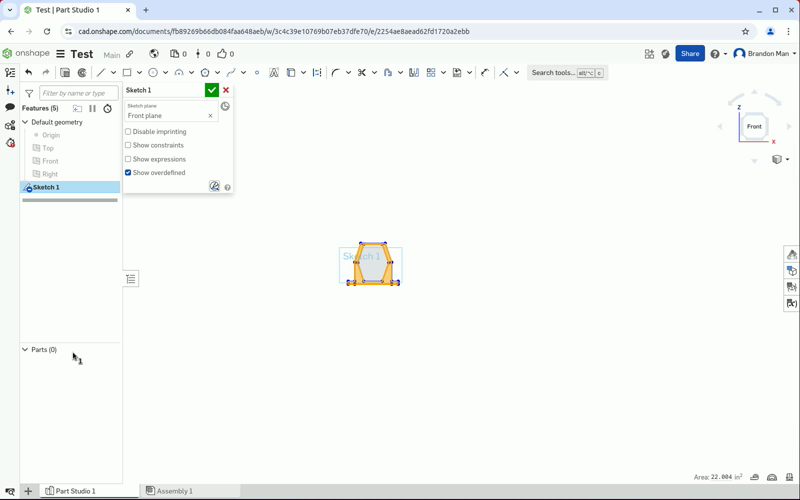
key(shift+y)
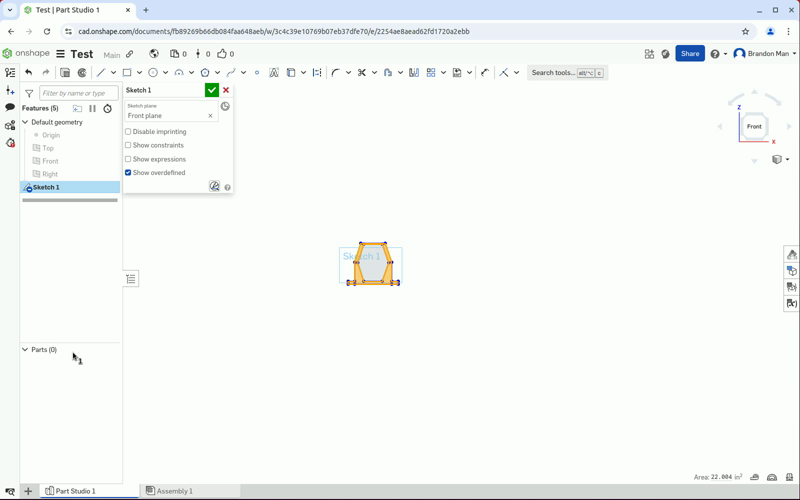
key(shift+e)
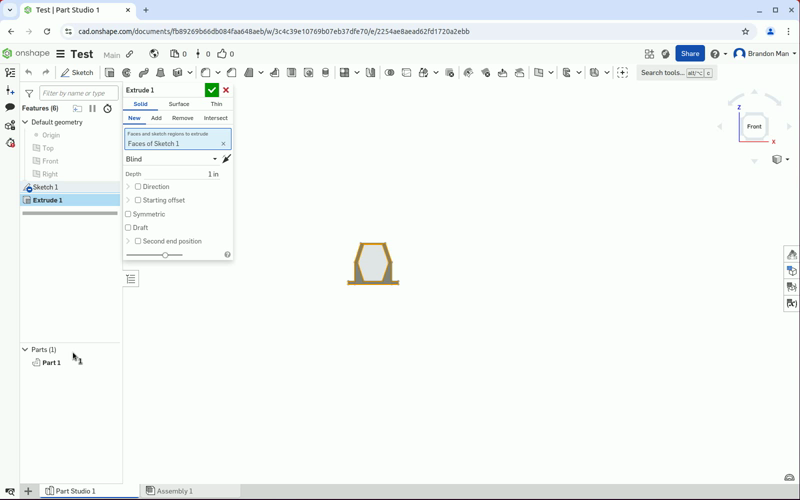
mouse_move(143, 106)
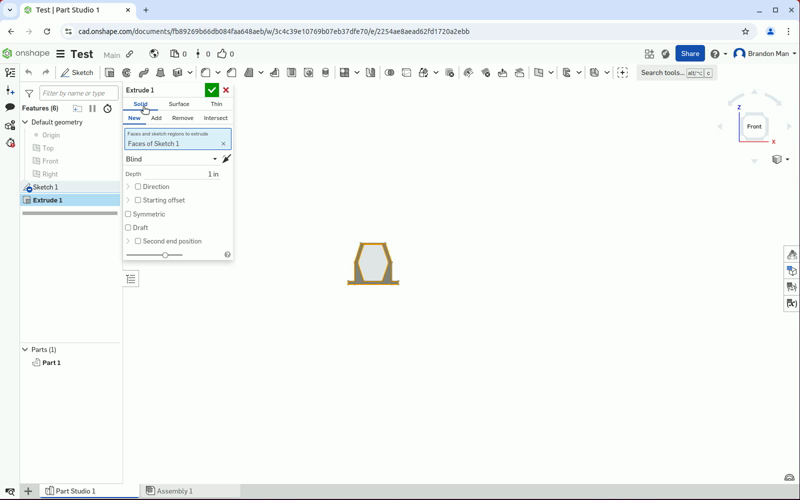
click(143, 106)
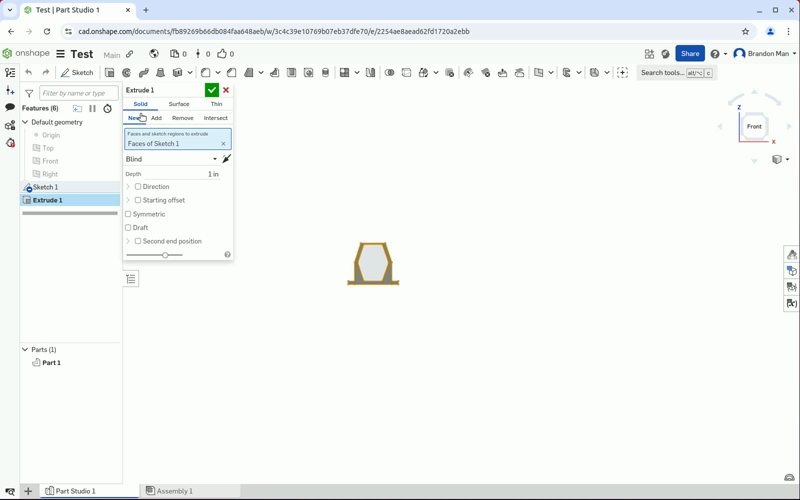
mouse_move(137, 120)
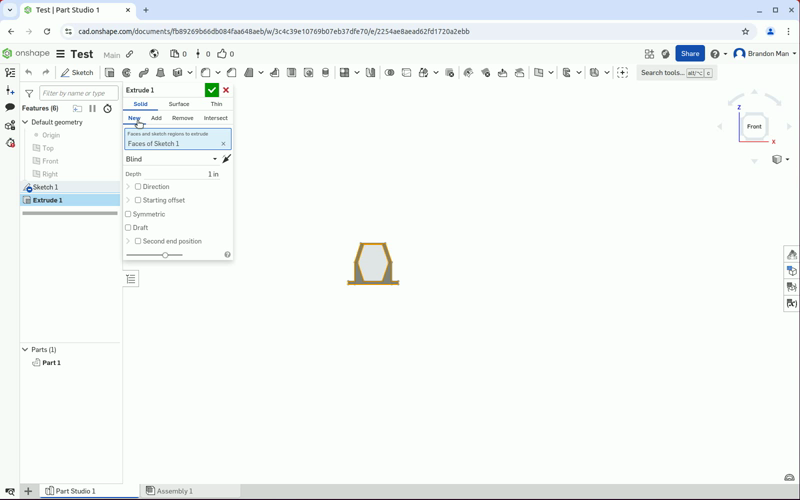
click(137, 120)
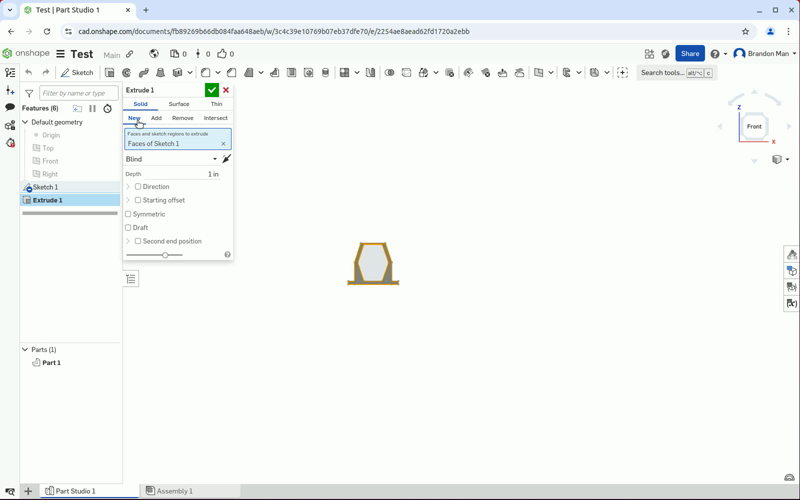
key(tab, 4)
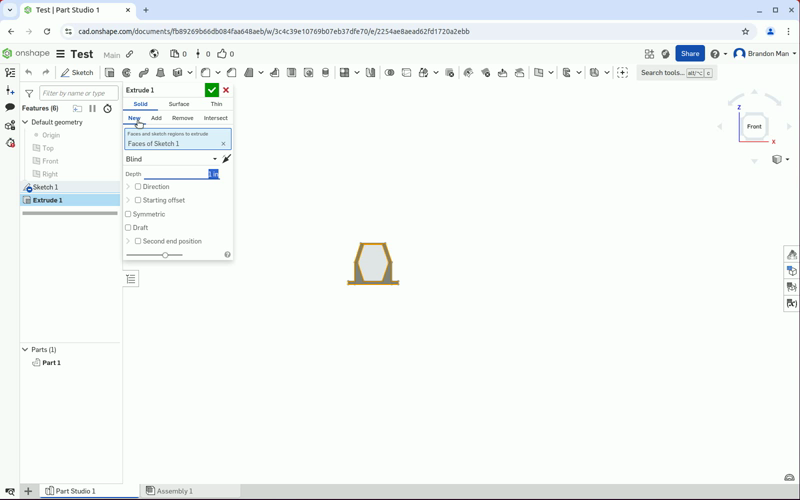
text(0.722)
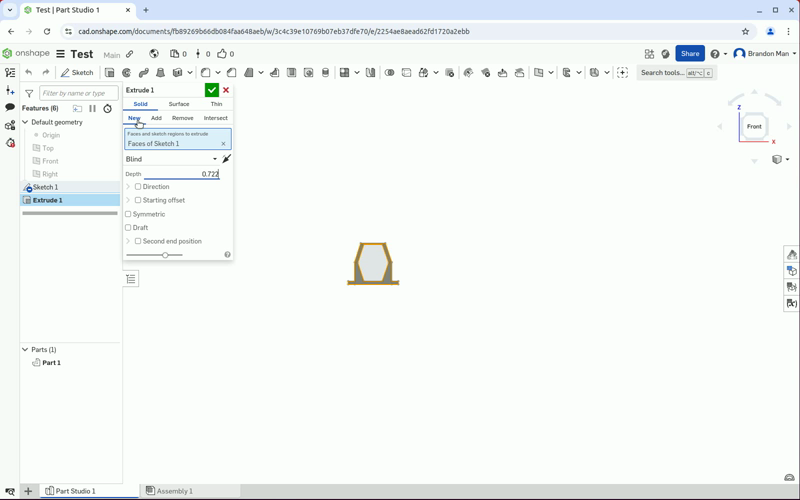
key(enter)
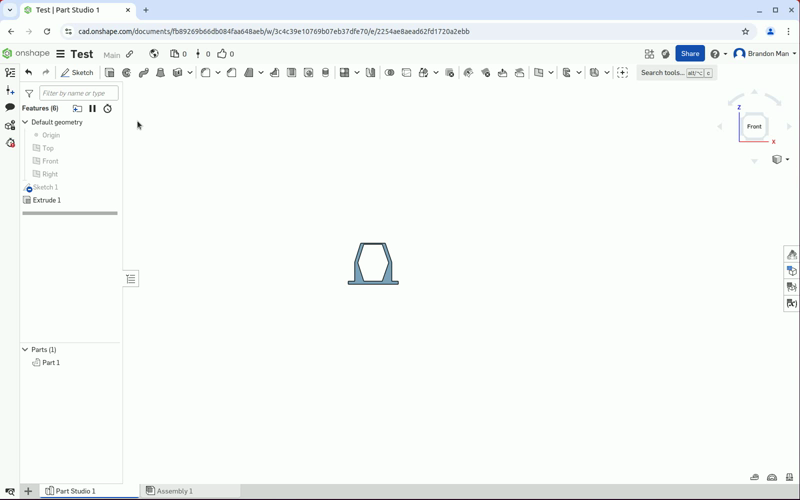
key(shift+h)
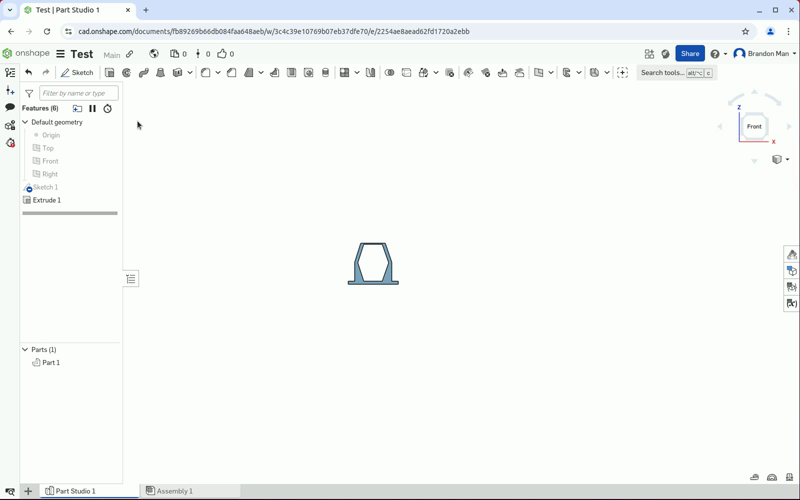
key(shift+h)
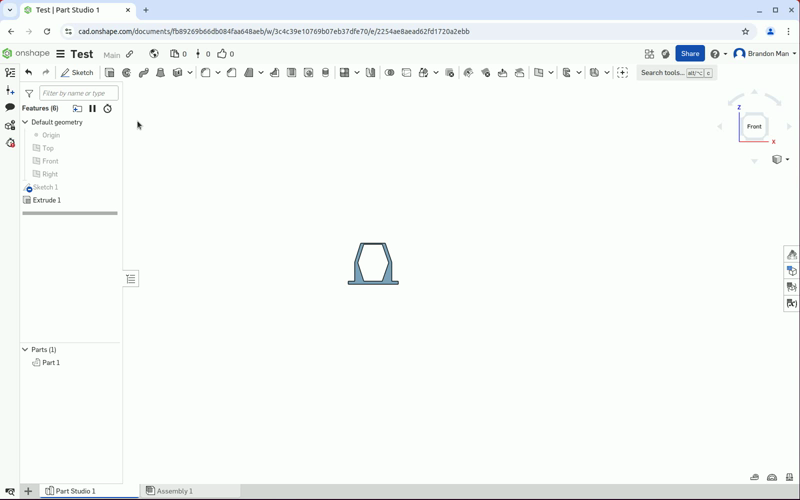
mouse_move(73, 189)
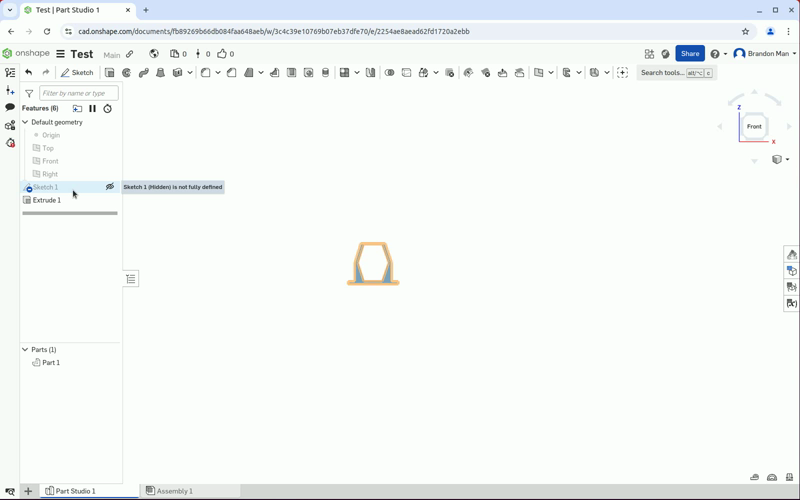
click(73, 189)
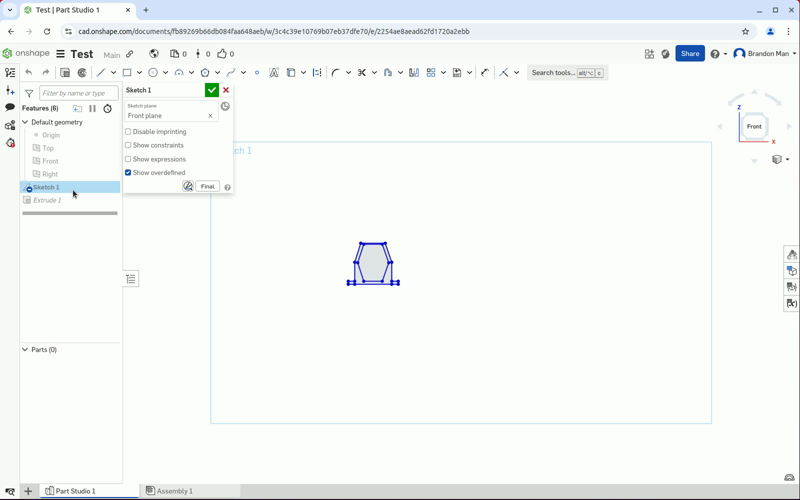
mouse_move(229, 92)
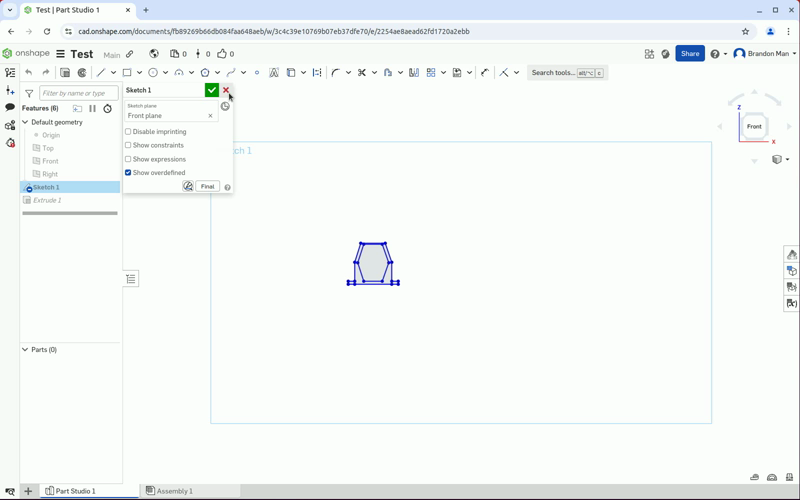
click(229, 92)
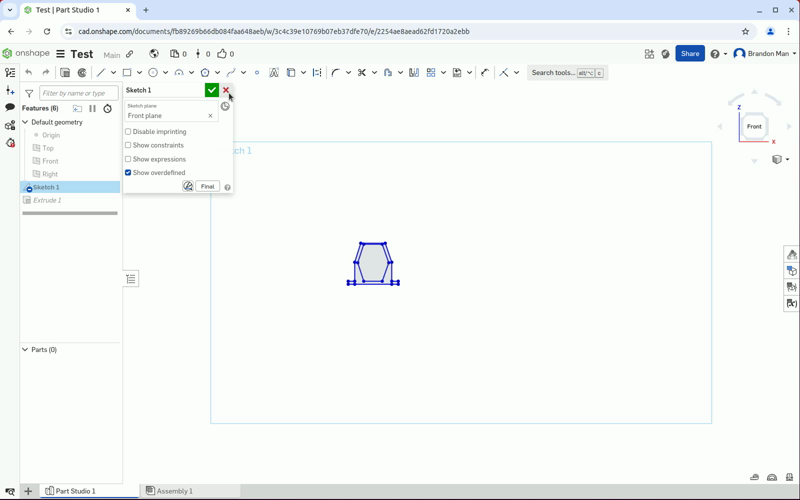
key(shift+s)
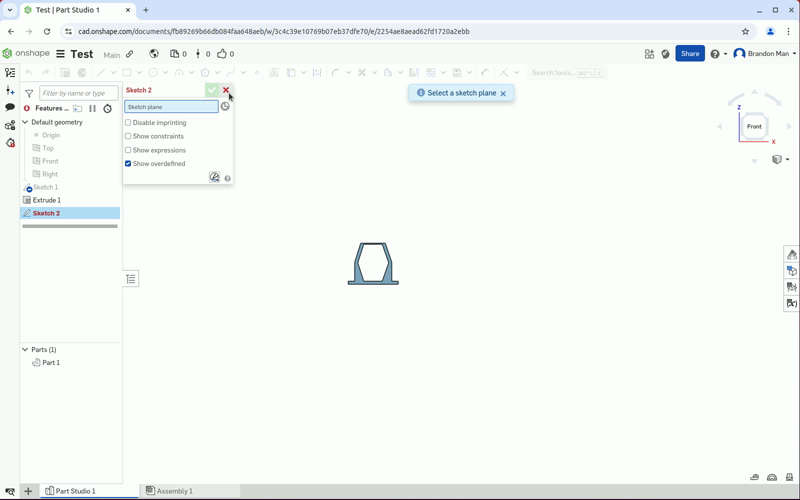
mouse_move(73, 163)
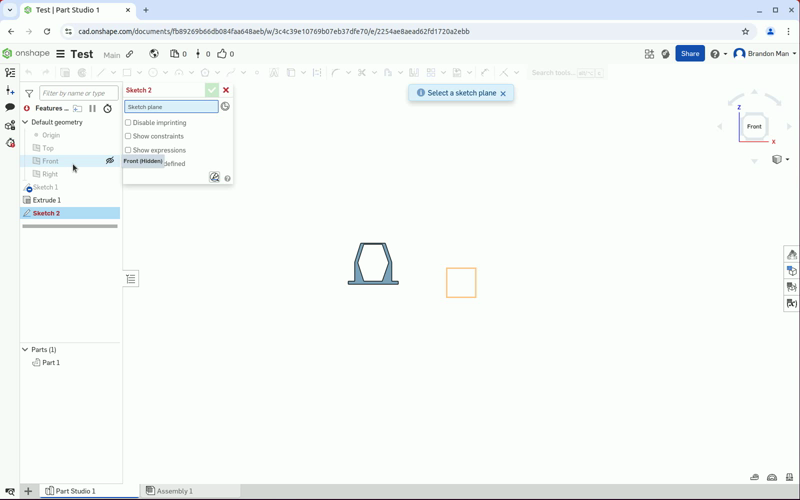
click(73, 163)
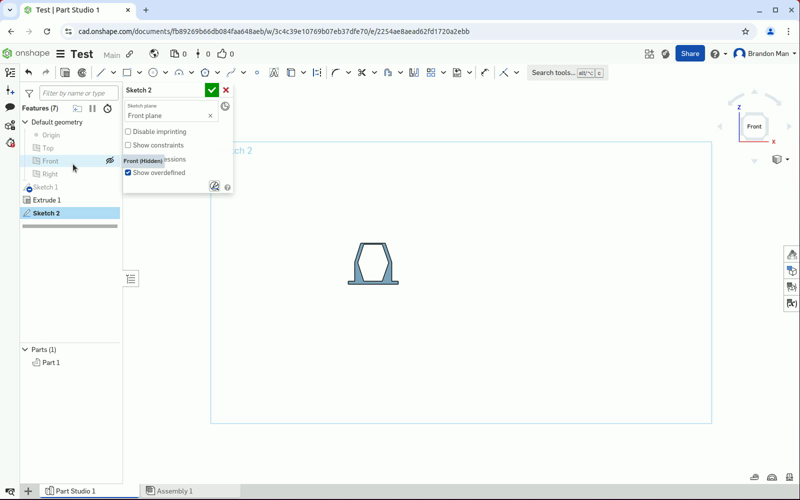
mouse_move(73, 352)
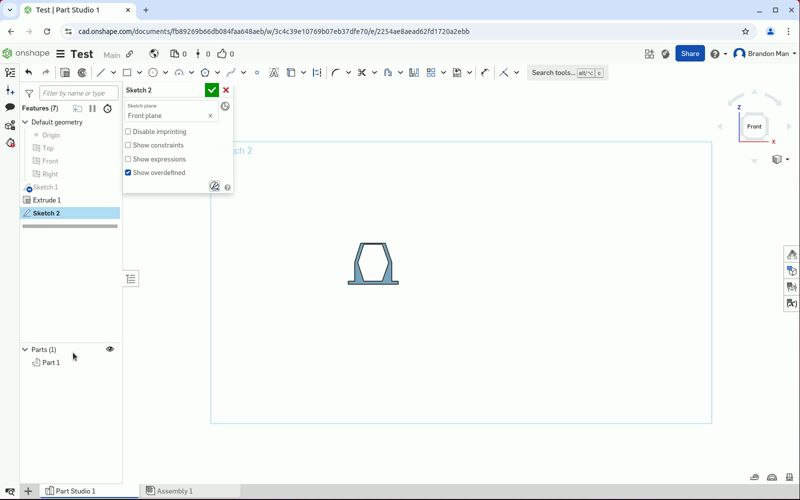
key(y)
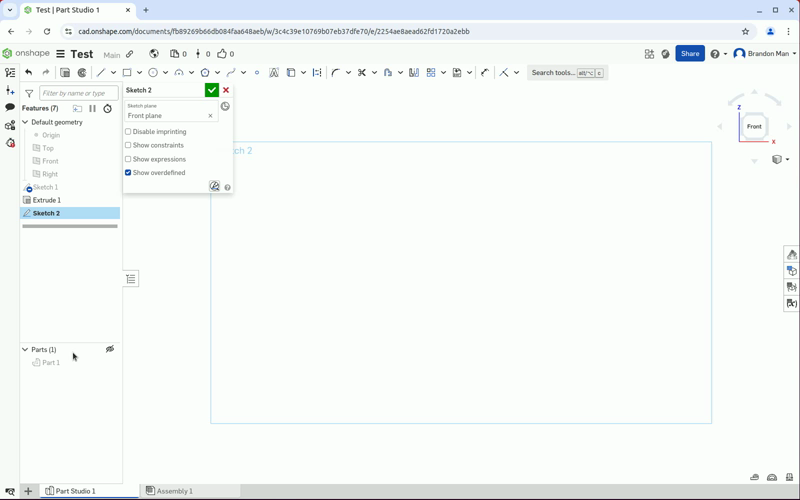
key(l)
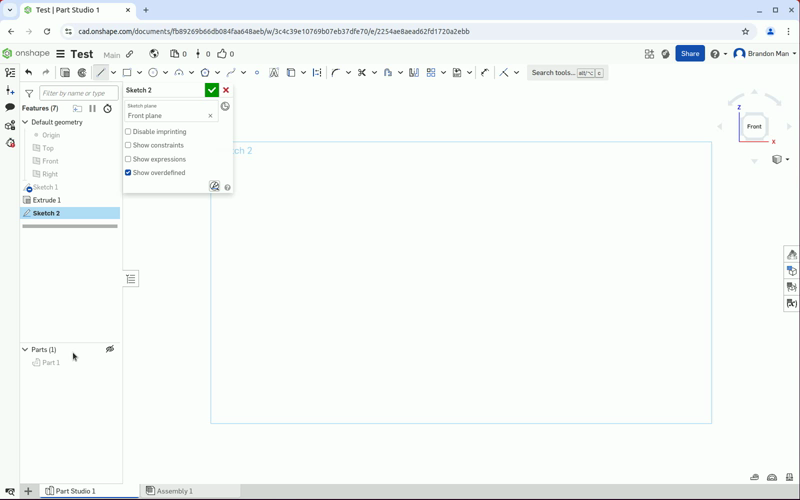
key_down(shift)
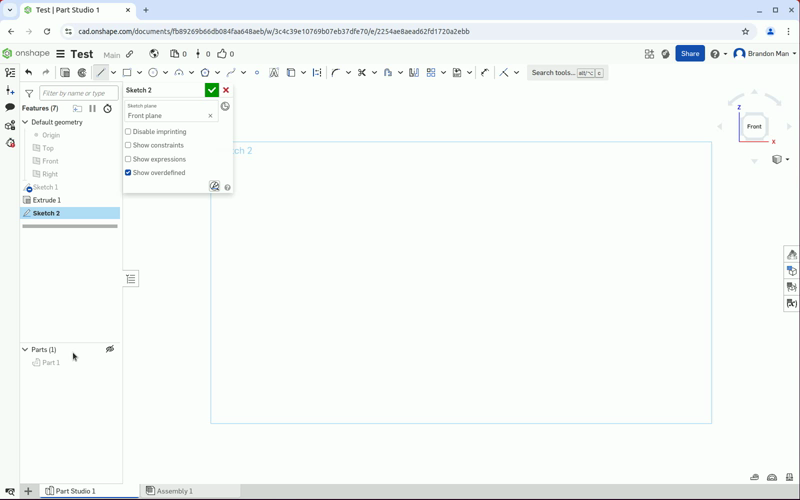
mouse_move(357, 262)
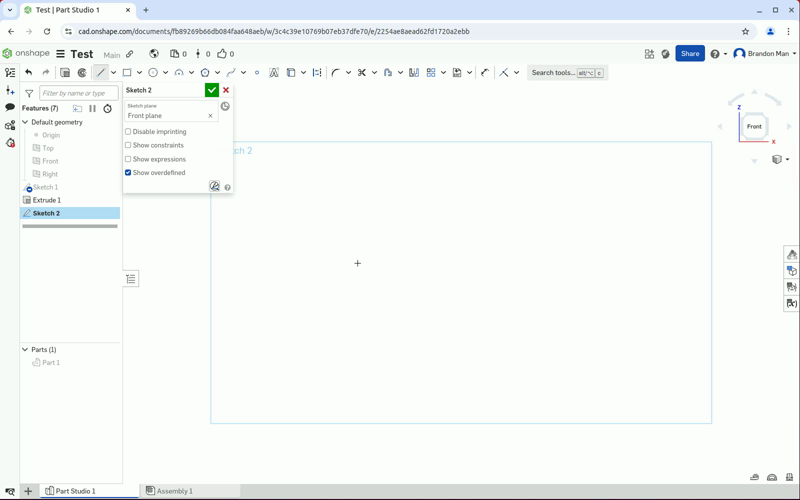
click(357, 262)
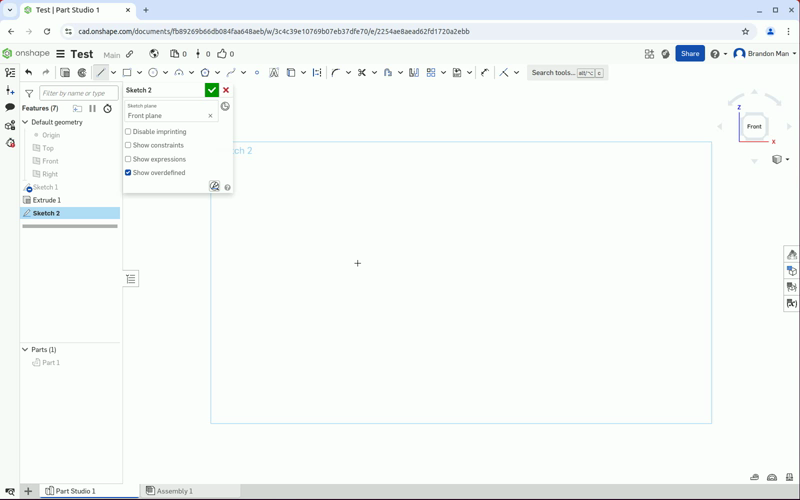
key_up(shift)
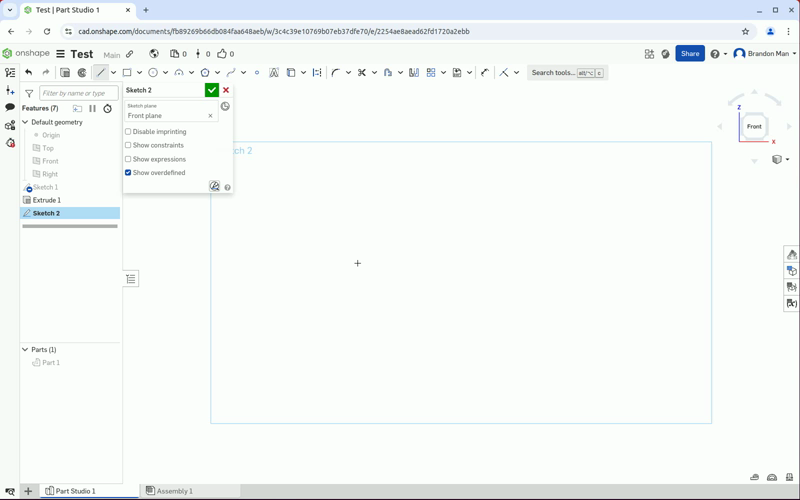
key_down(shift)
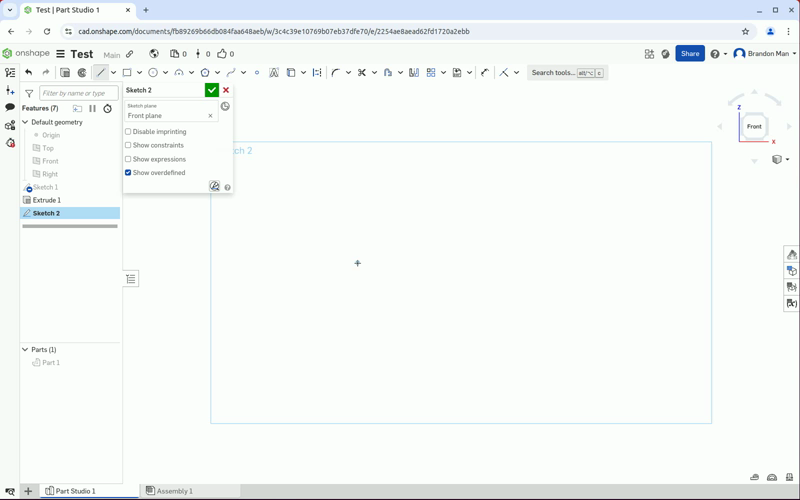
mouse_move(387, 262)
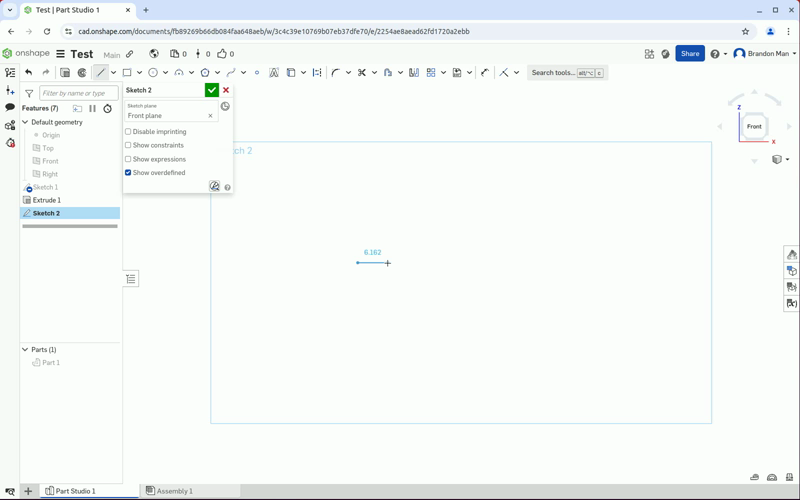
mouse_move(364, 282)
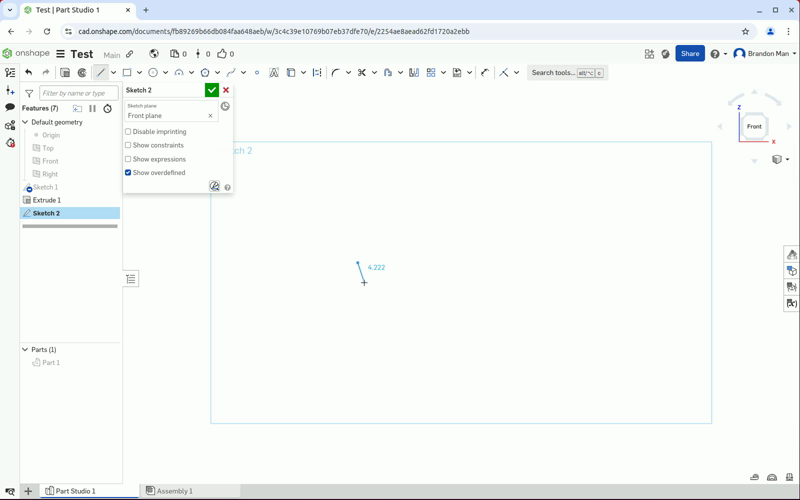
click(364, 282)
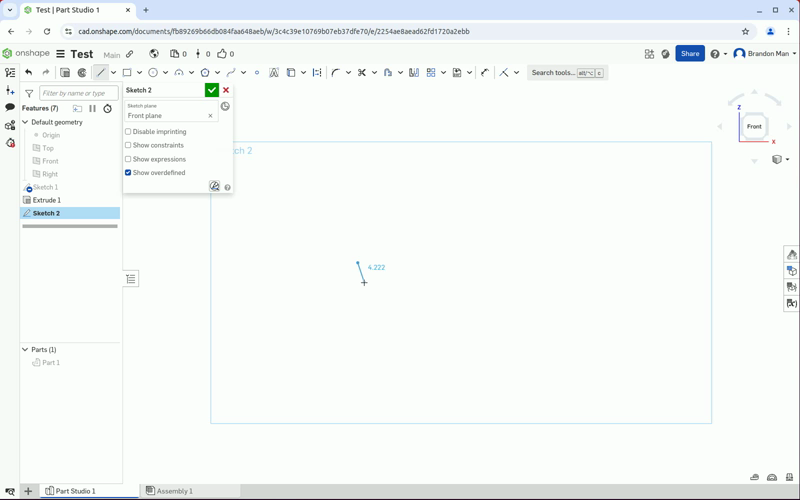
key_up(shift)
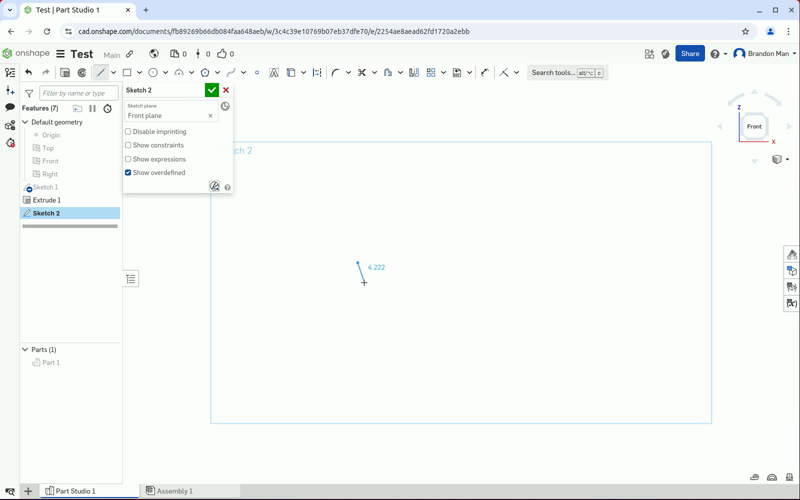
key_down(shift)
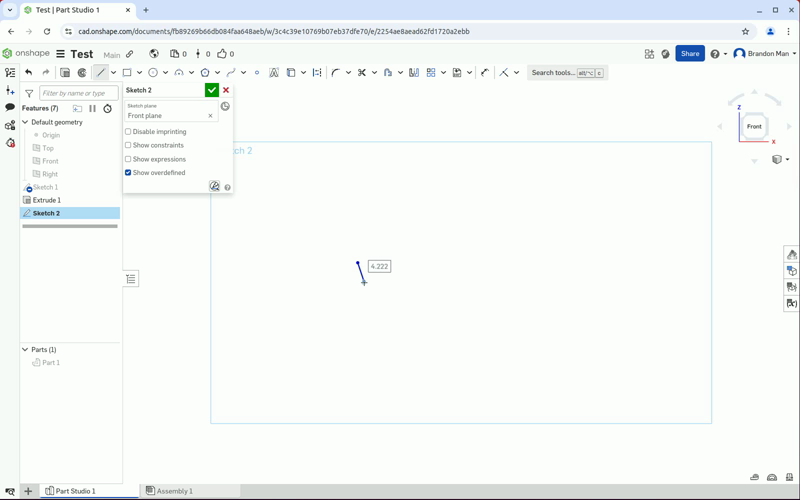
mouse_move(394, 282)
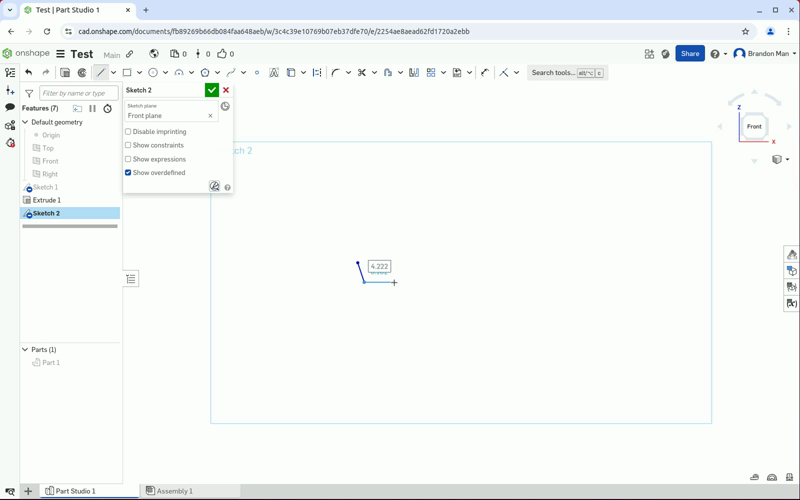
mouse_move(382, 282)
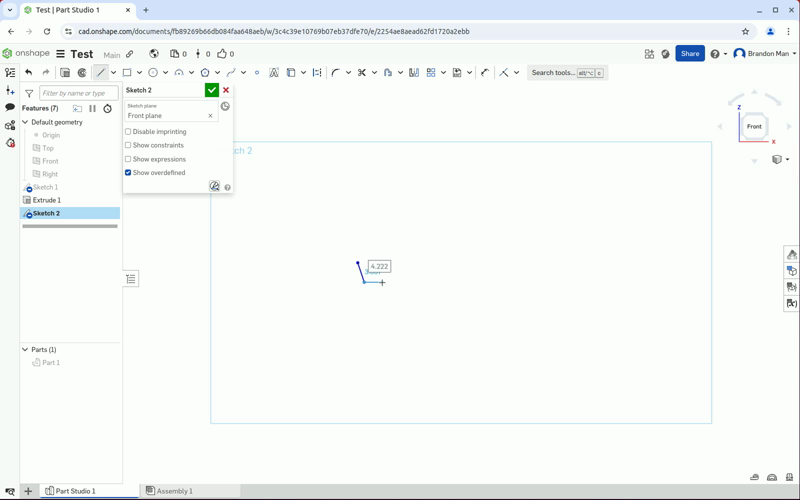
click(382, 282)
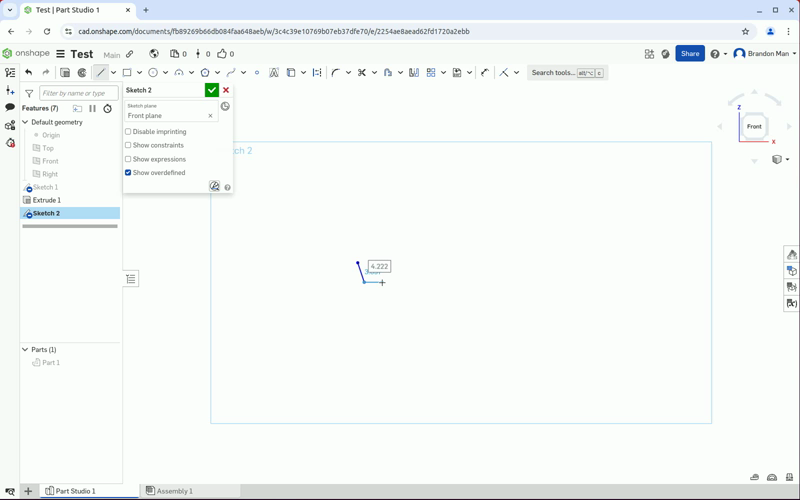
key_up(shift)
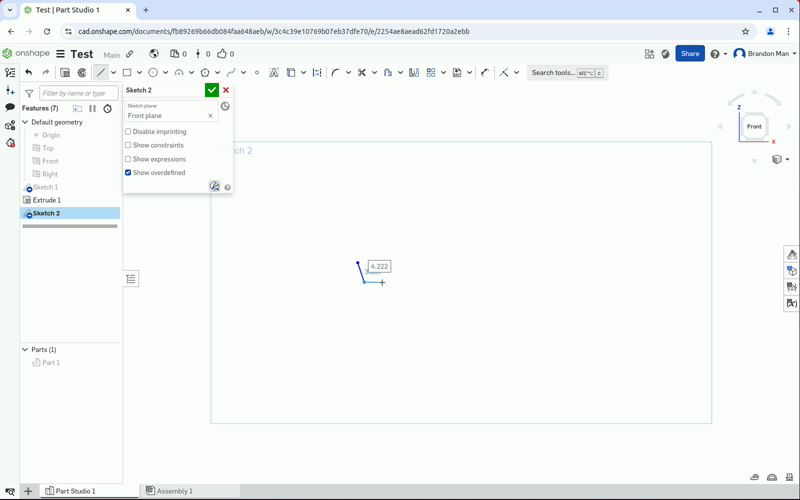
key_down(shift)
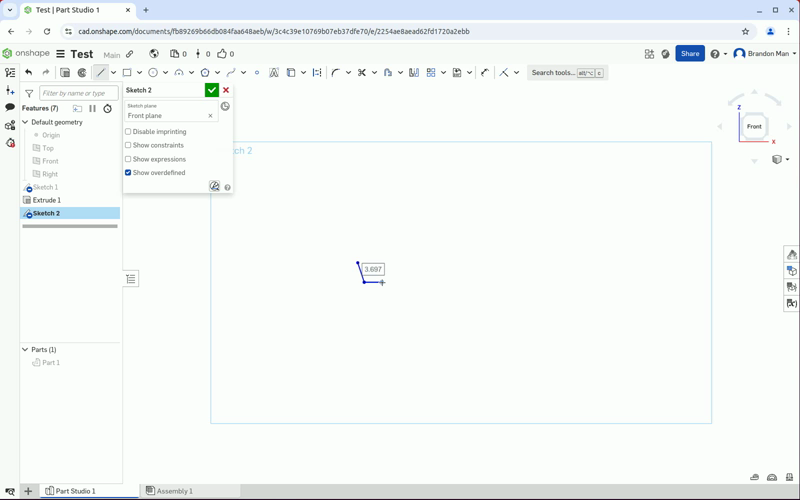
mouse_move(412, 282)
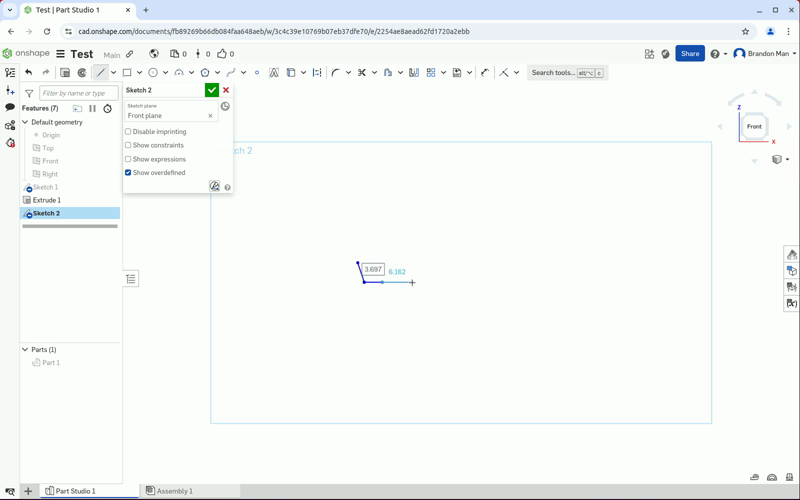
mouse_move(388, 262)
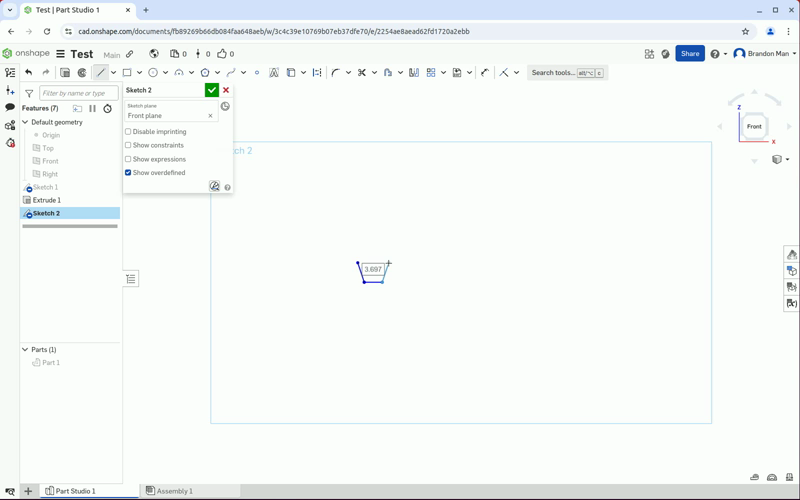
click(388, 262)
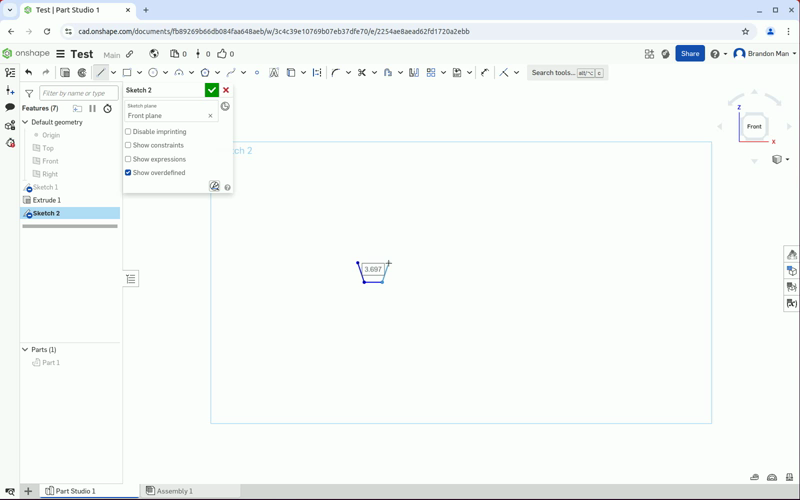
key_up(shift)
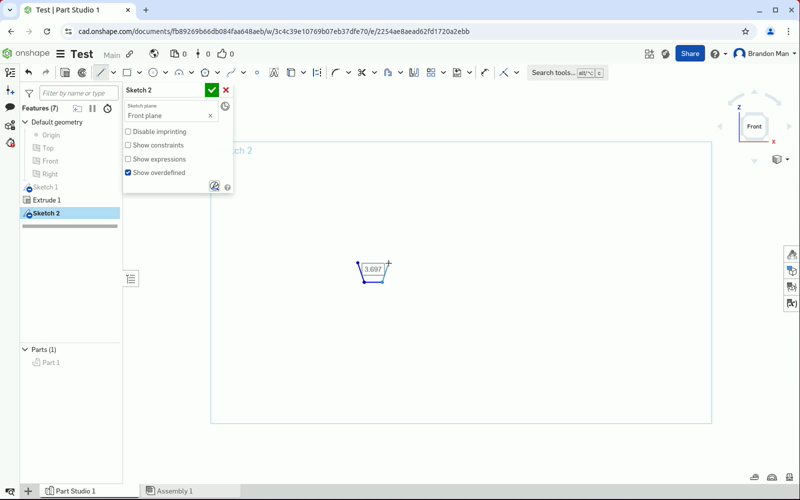
key_down(shift)
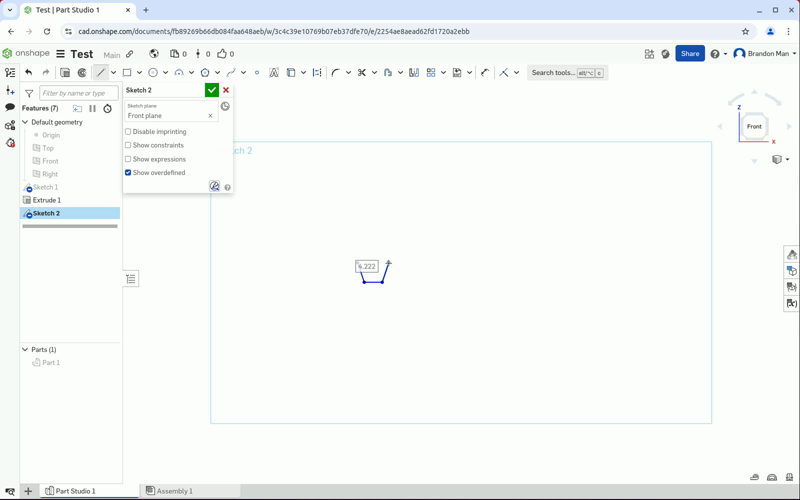
mouse_move(418, 262)
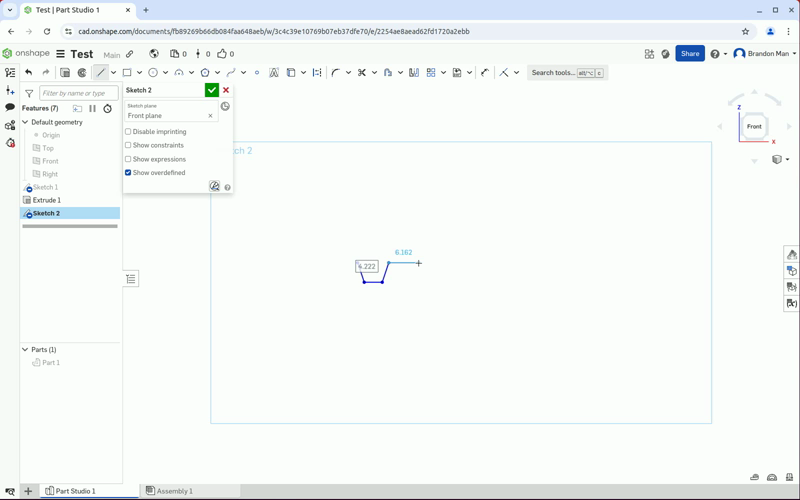
mouse_move(382, 243)
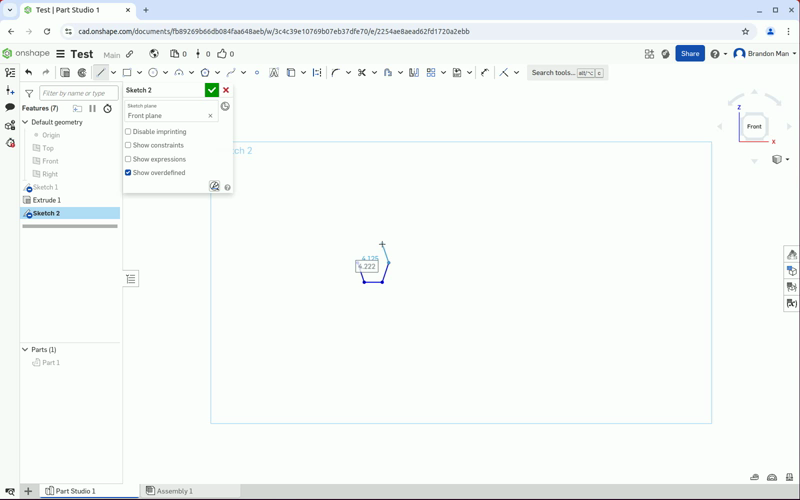
click(382, 243)
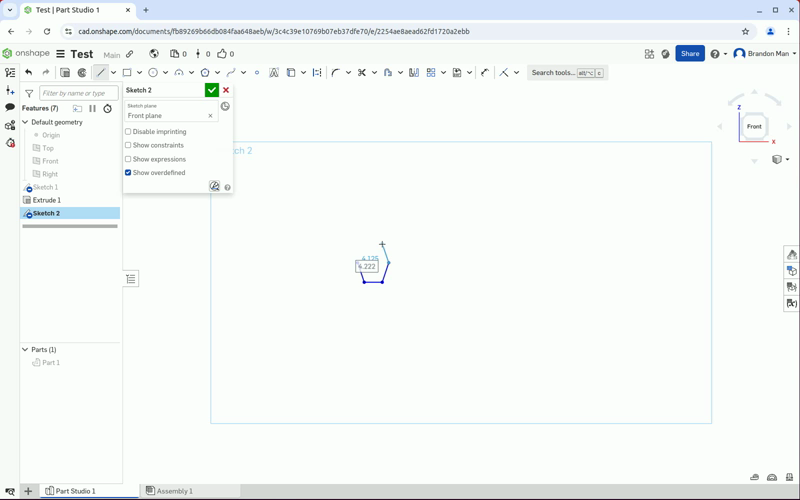
key_up(shift)
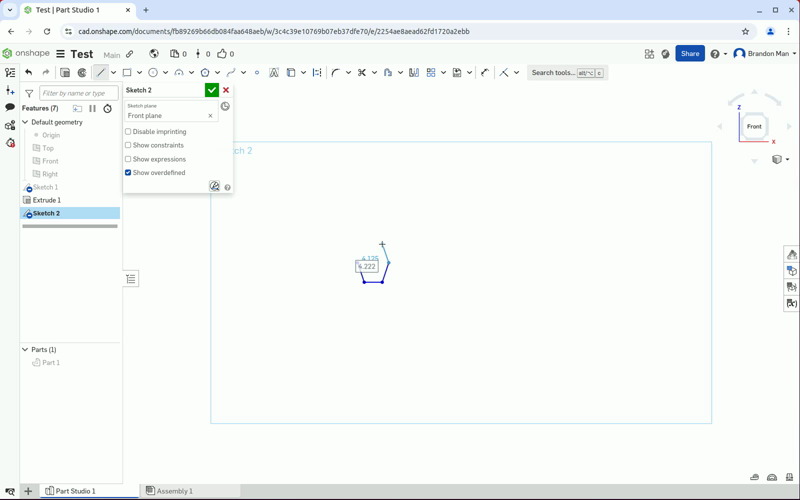
key_down(shift)
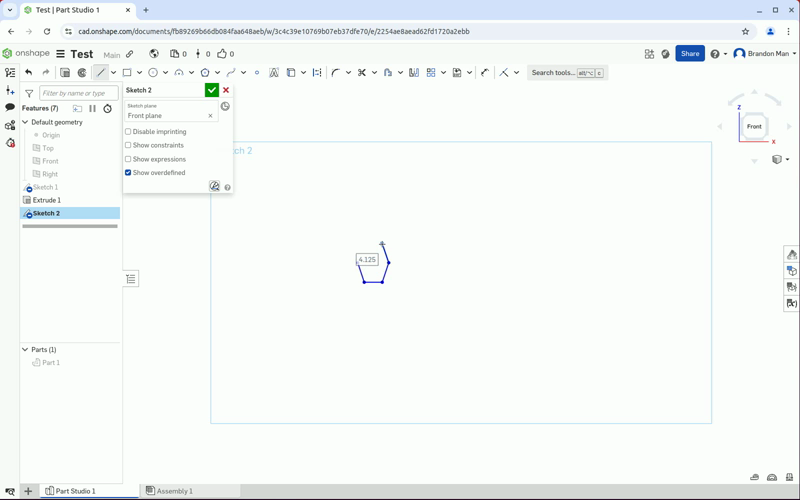
mouse_move(412, 243)
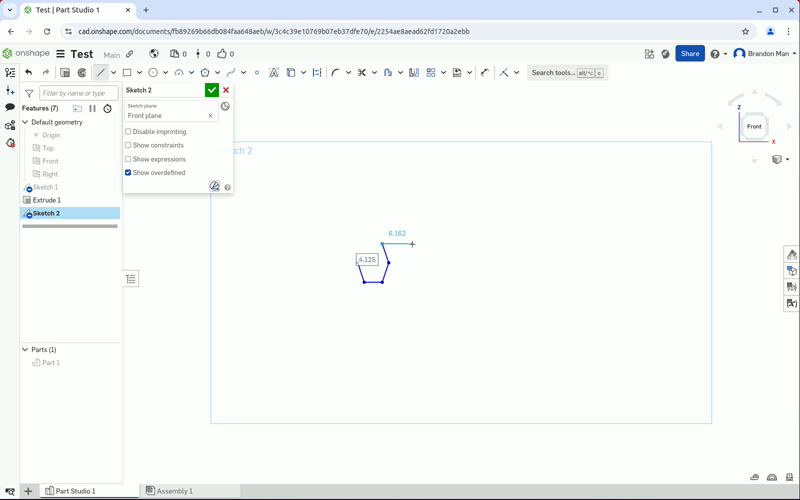
mouse_move(364, 243)
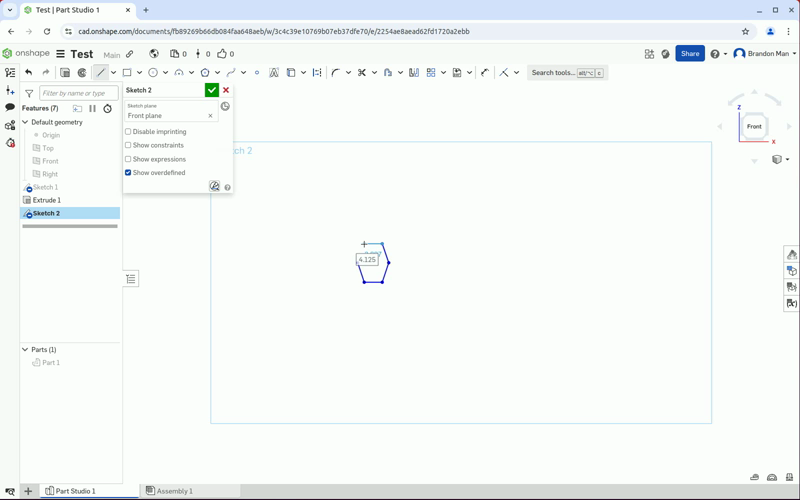
click(364, 243)
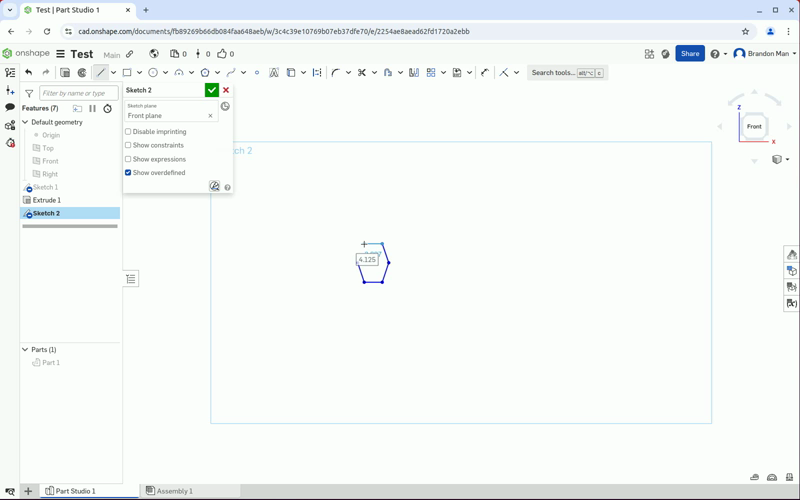
key_up(shift)
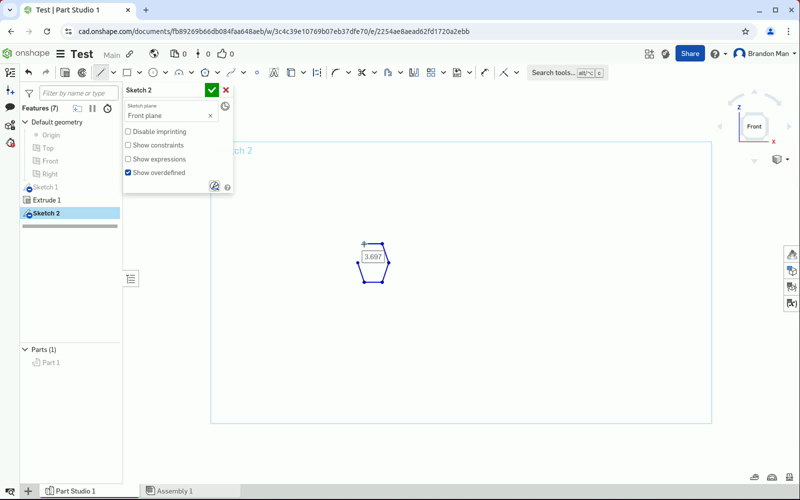
mouse_move(394, 243)
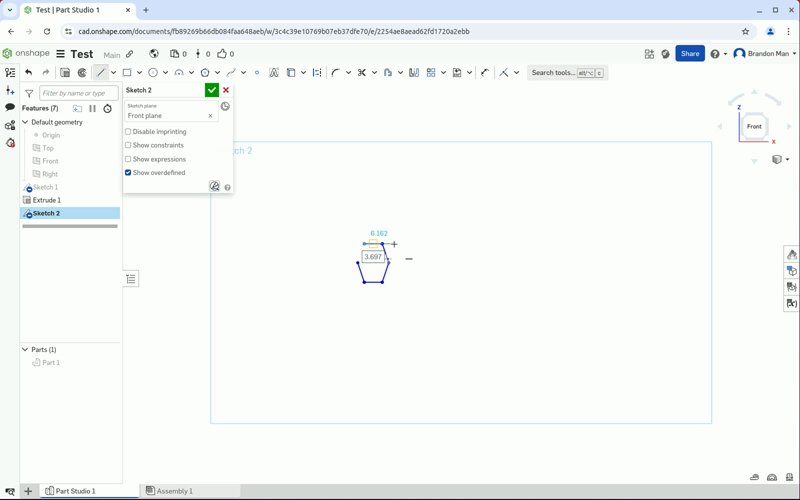
key_down(shift)
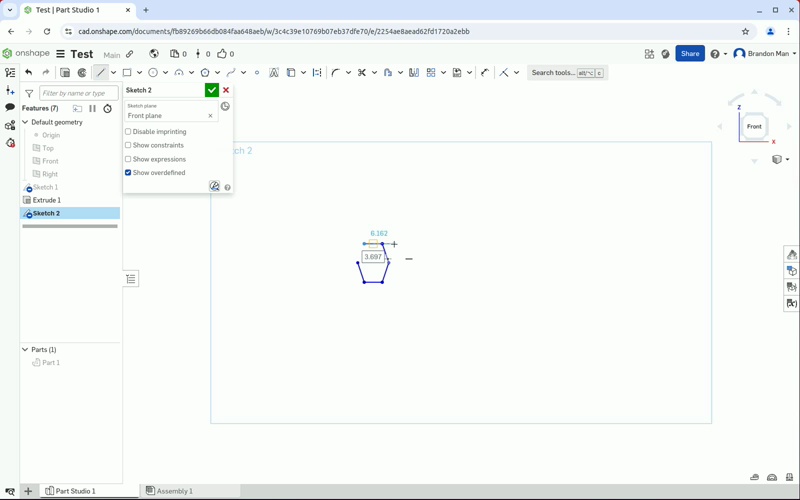
mouse_move(357, 262)
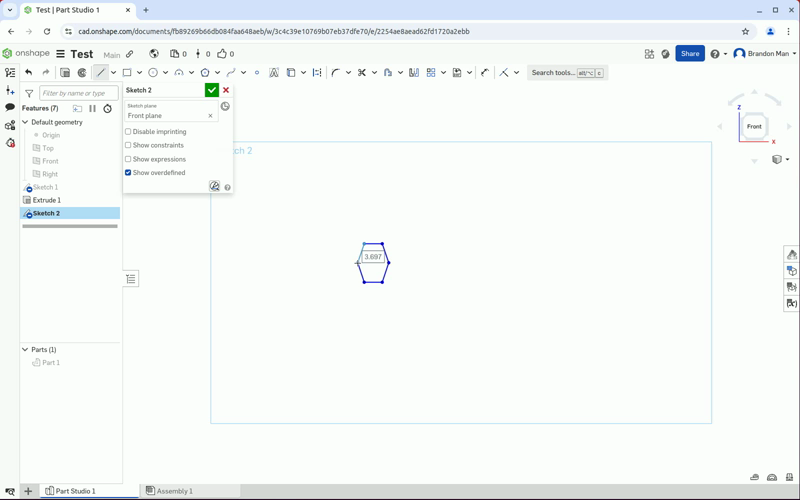
key_up(shift)
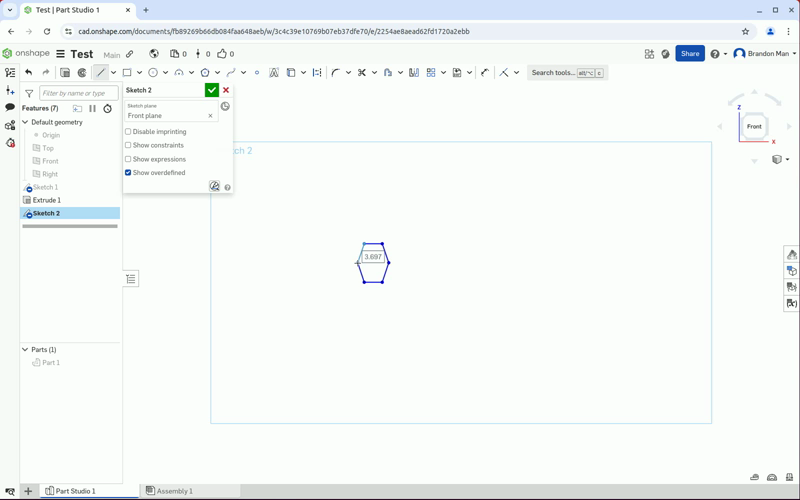
click(357, 262)
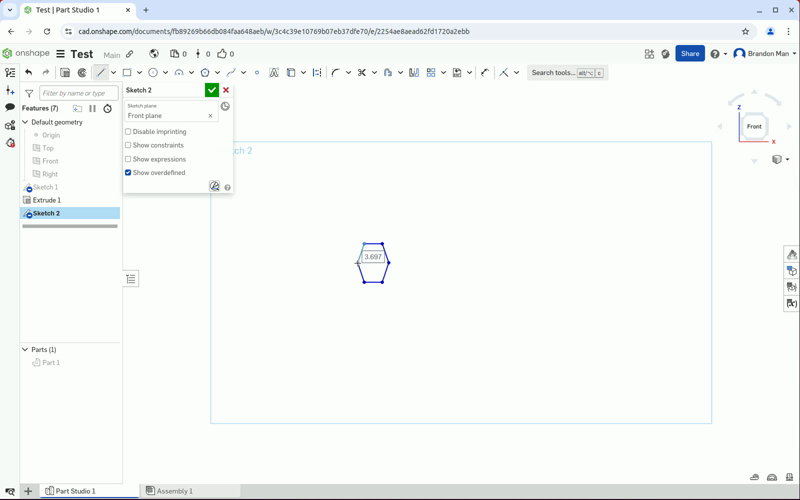
key(esc)
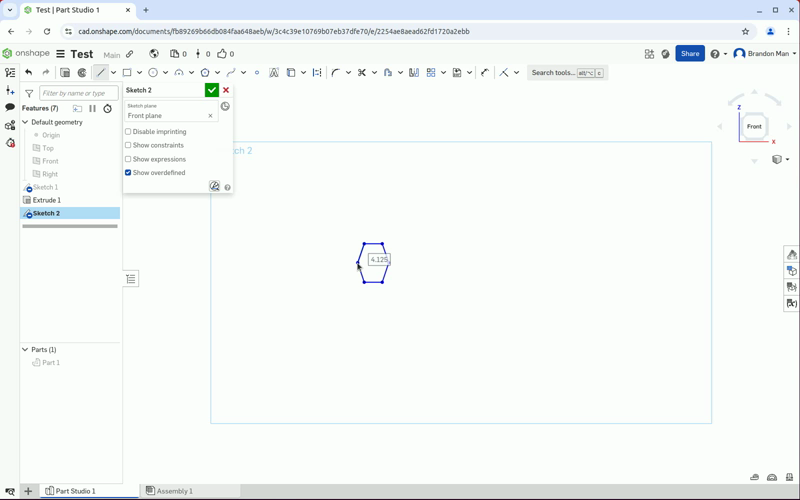
key(c)
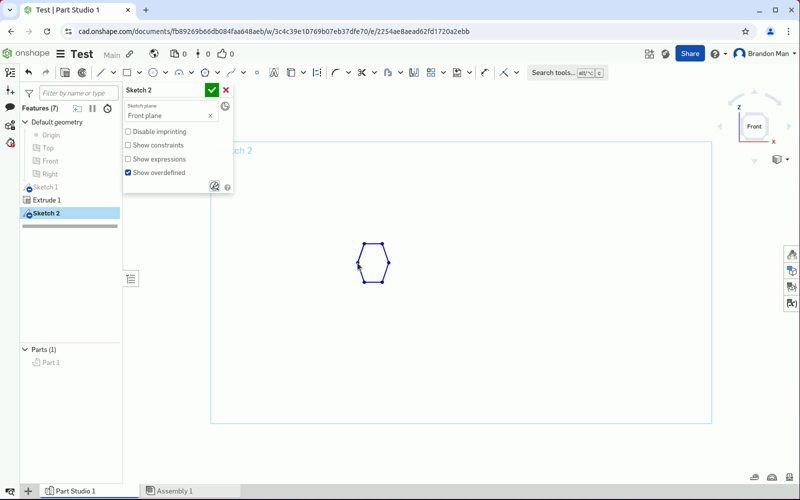
key_down(shift)
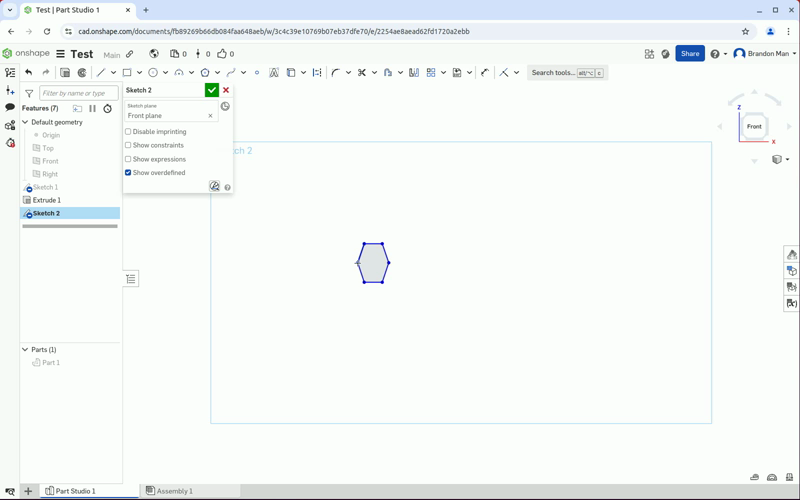
mouse_move(360, 262)
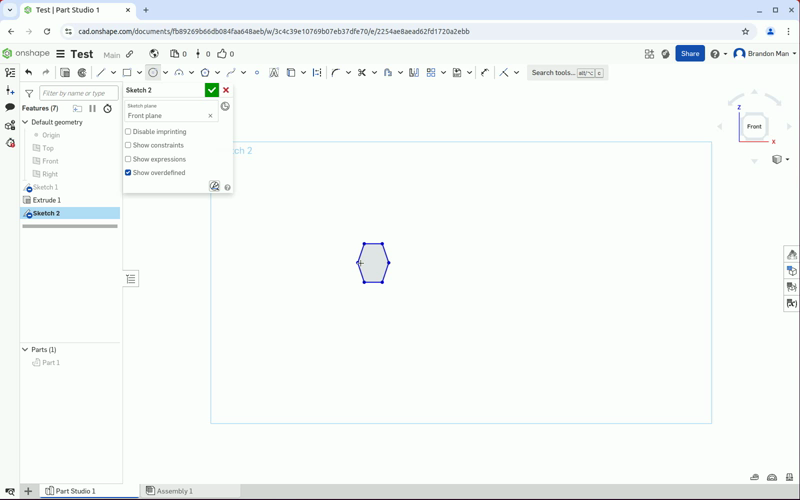
scroll(6)
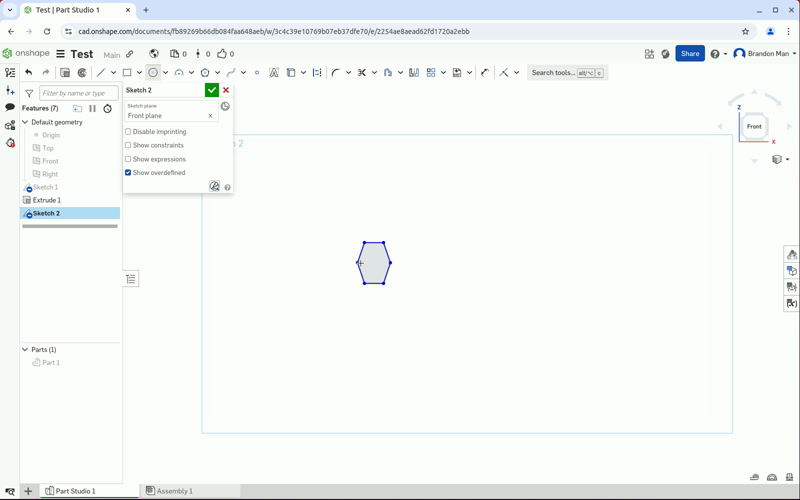
scroll(6)
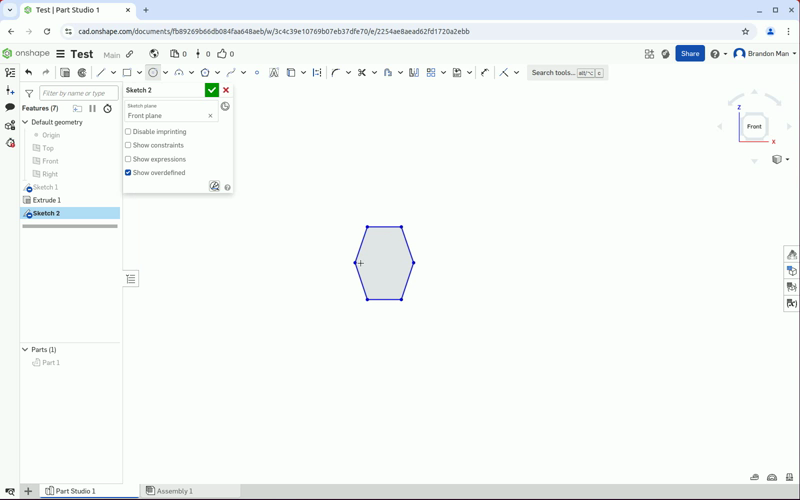
scroll(6)
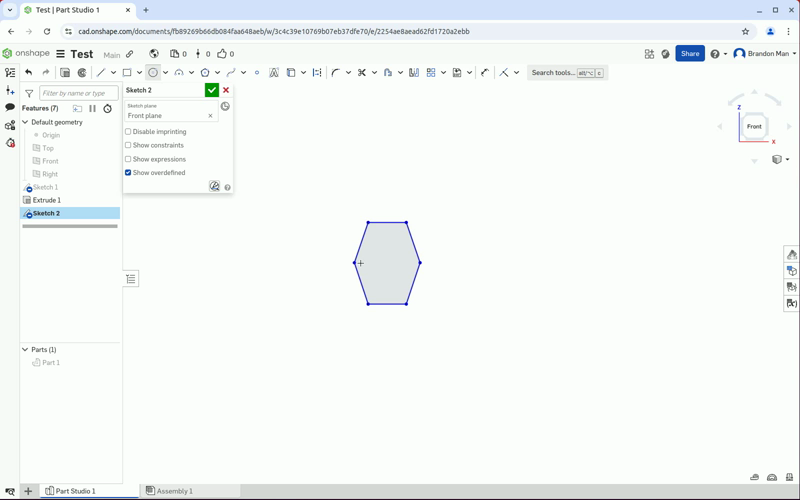
scroll(6)
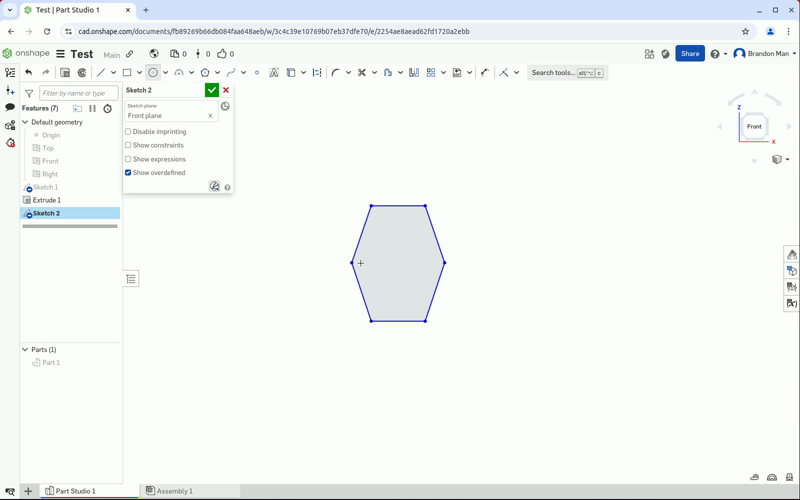
scroll(6)
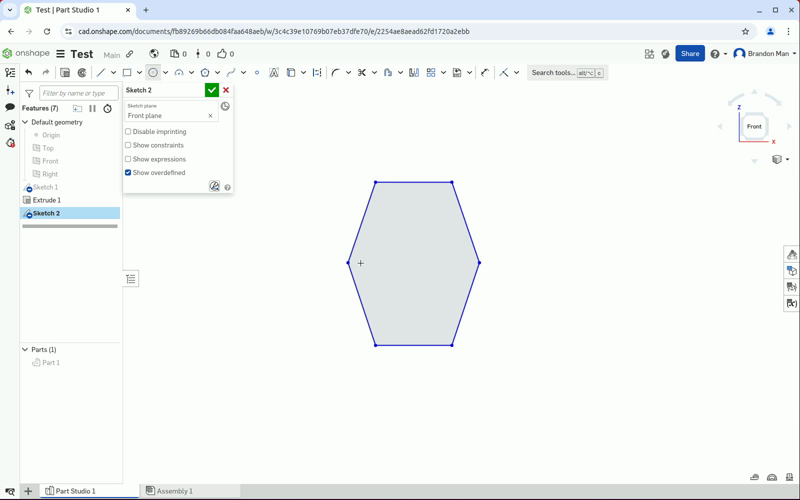
scroll(6)
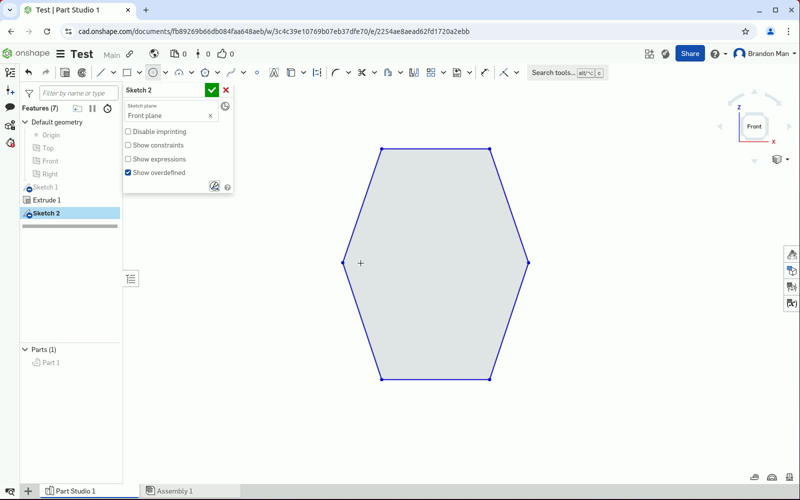
scroll(6)
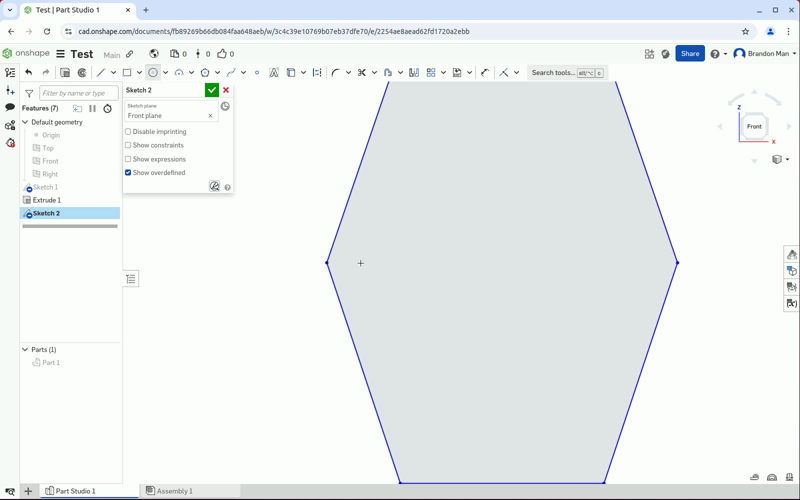
click(360, 262)
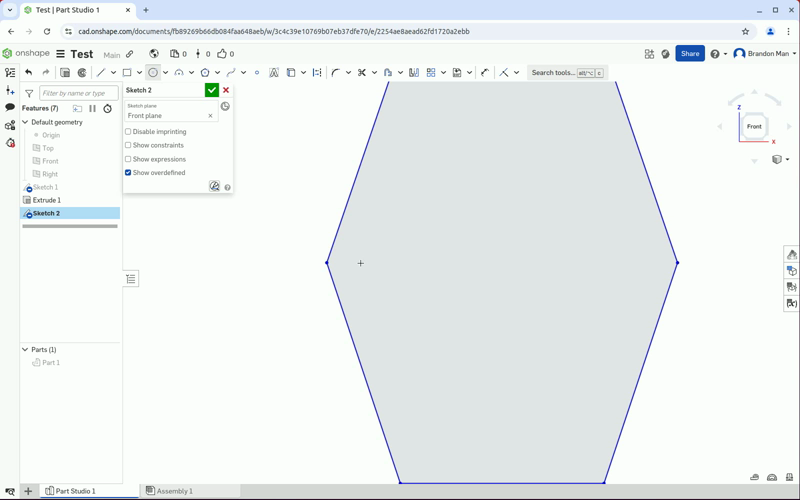
scroll(-6)
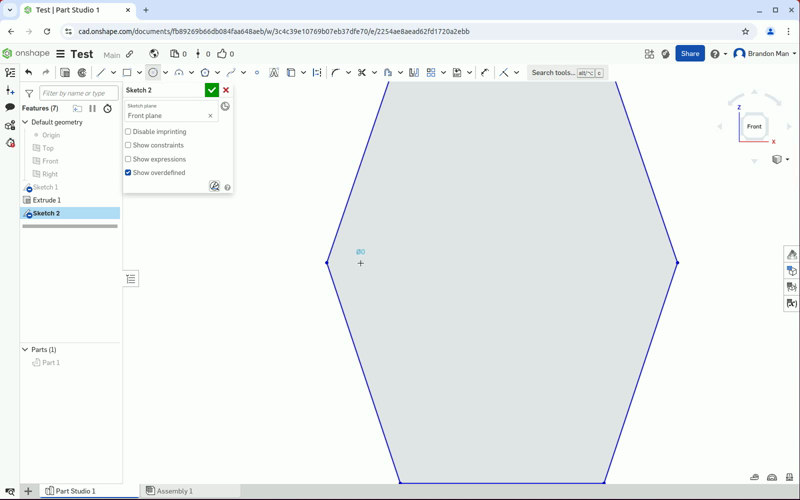
scroll(-6)
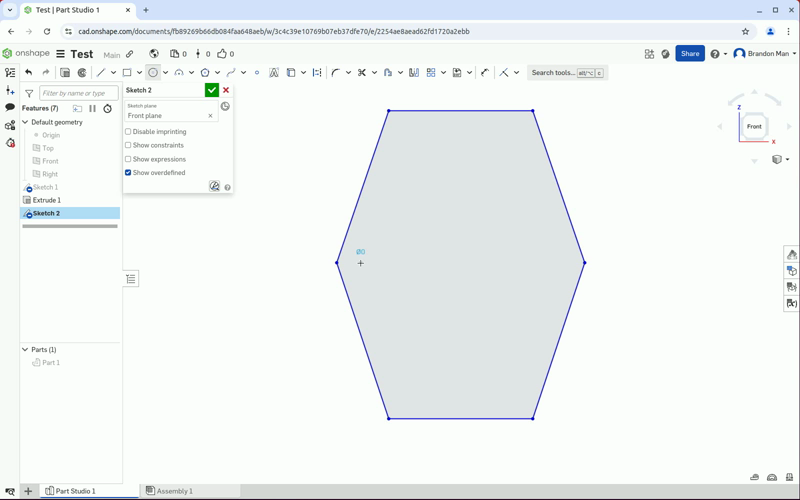
scroll(-6)
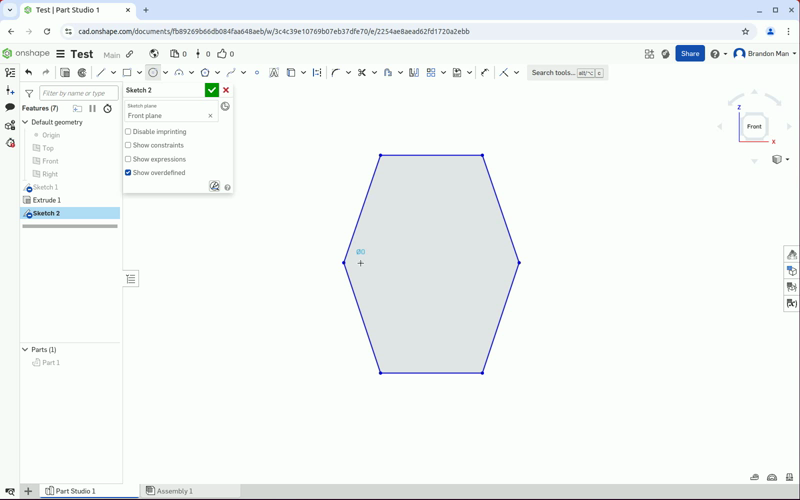
scroll(-6)
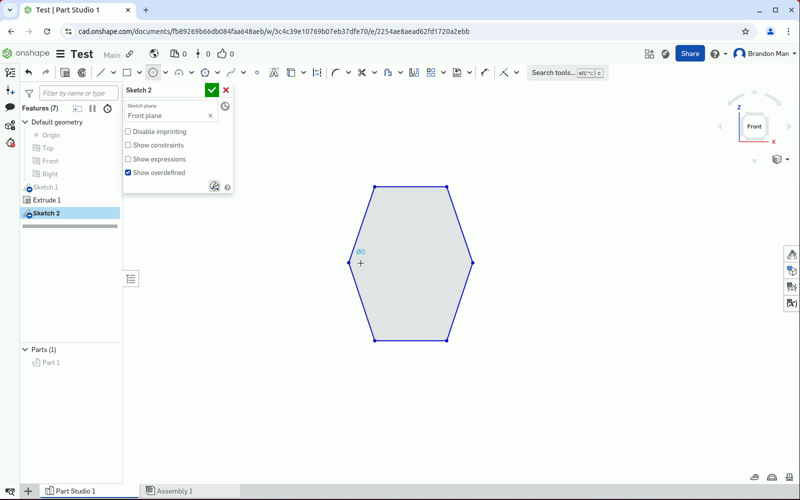
scroll(-6)
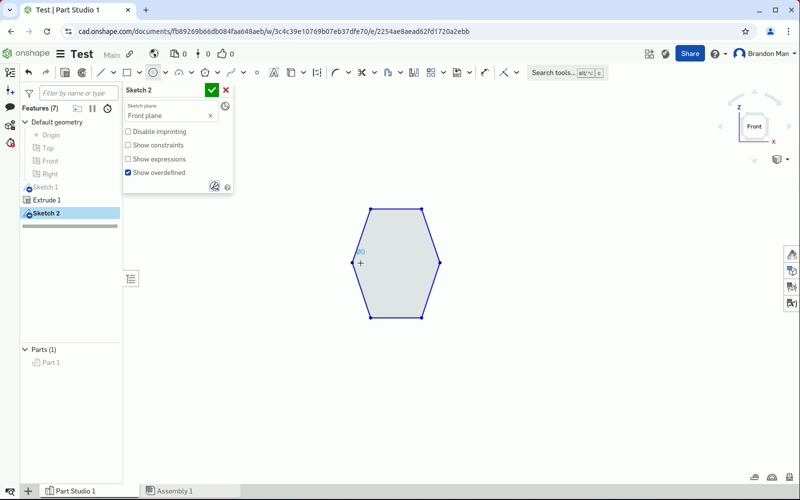
scroll(-6)
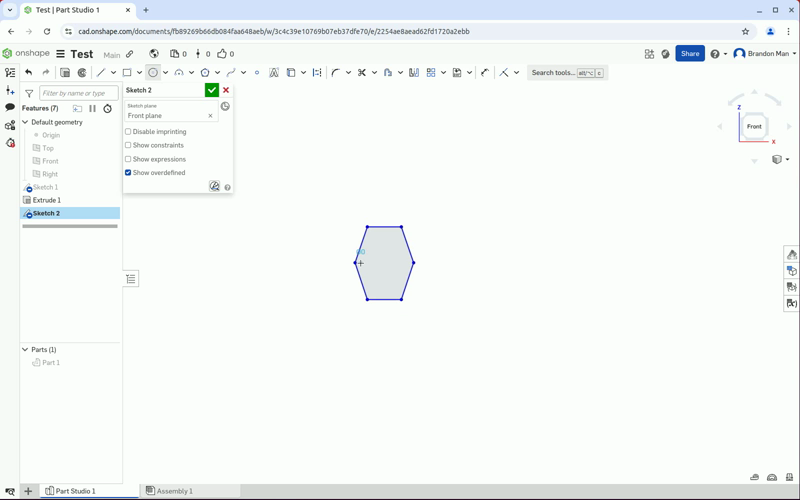
scroll(-6)
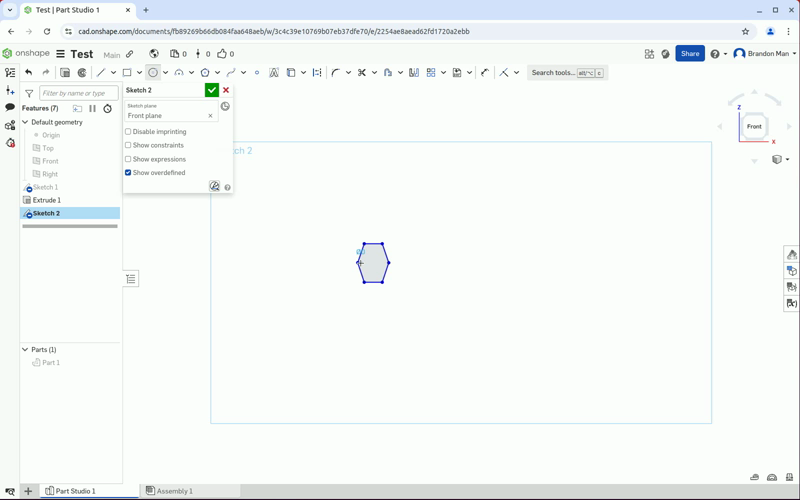
key_up(shift)
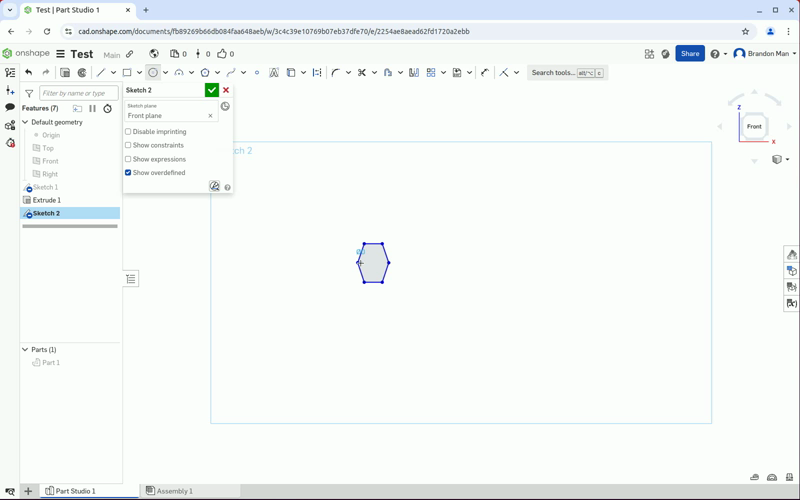
mouse_move(361, 262)
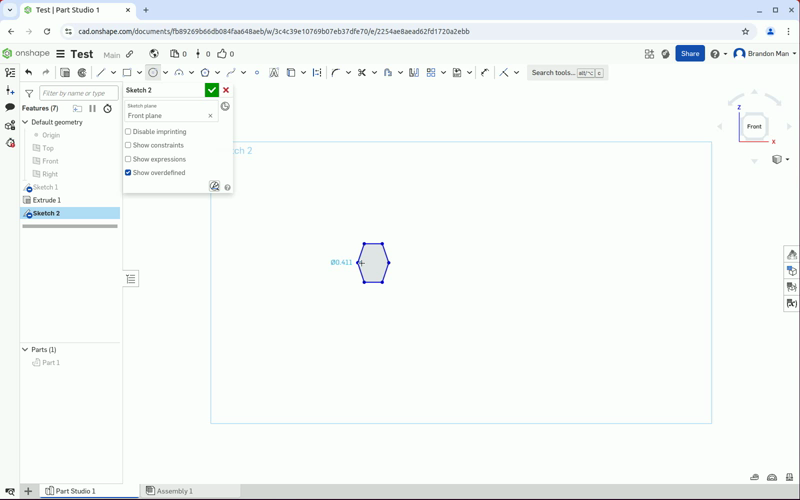
scroll(6)
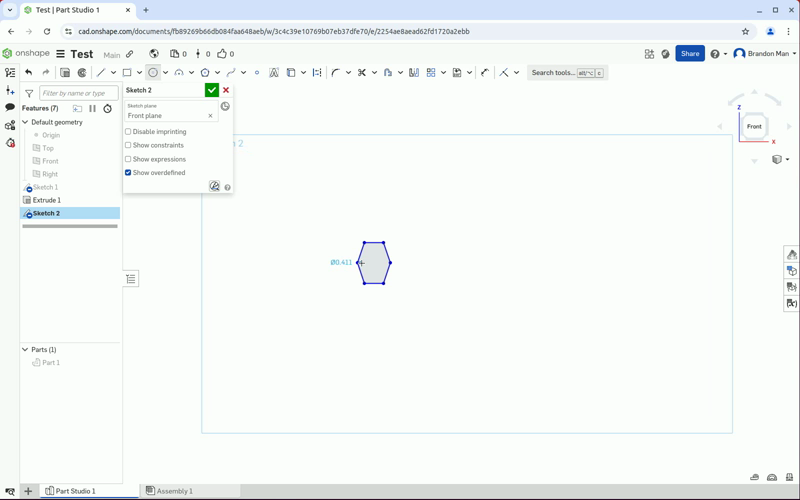
scroll(6)
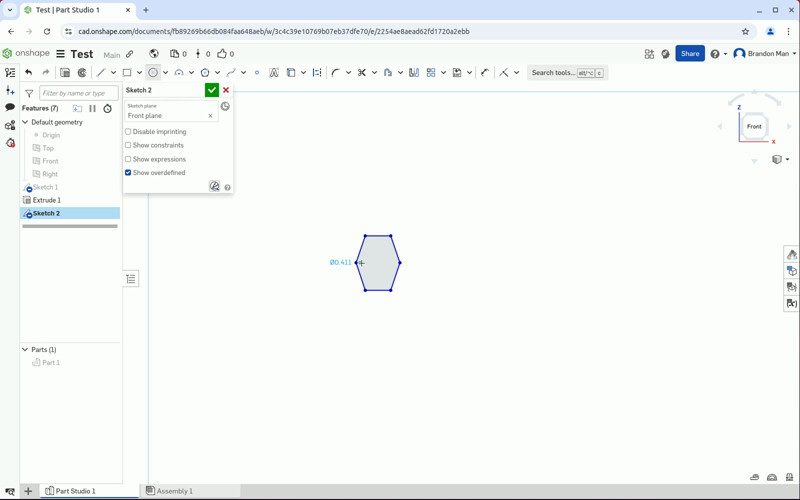
scroll(6)
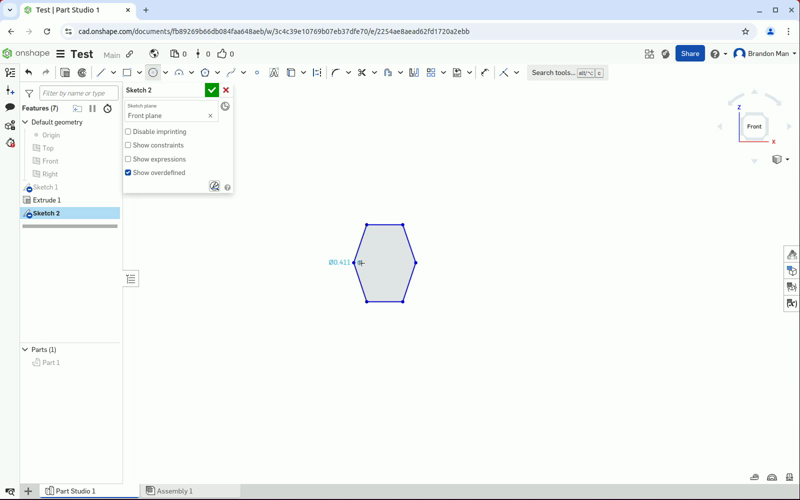
scroll(6)
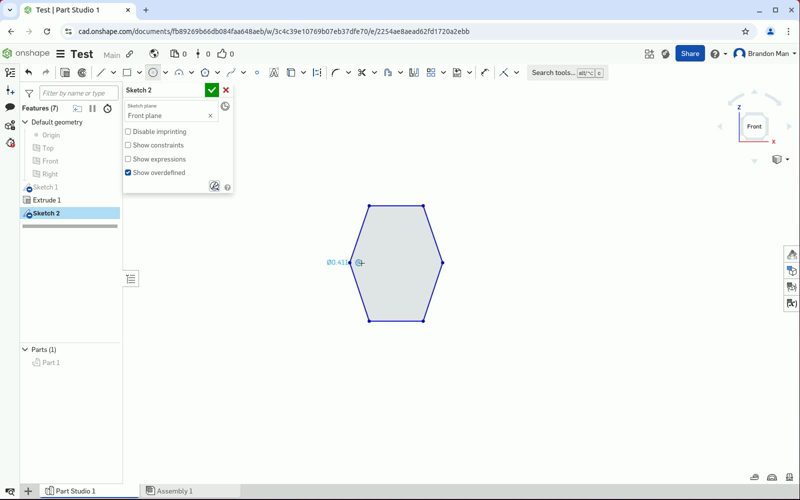
scroll(6)
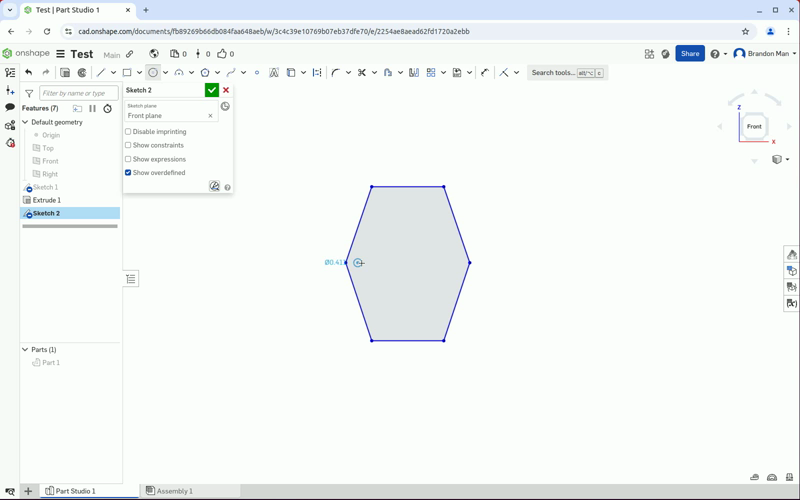
scroll(6)
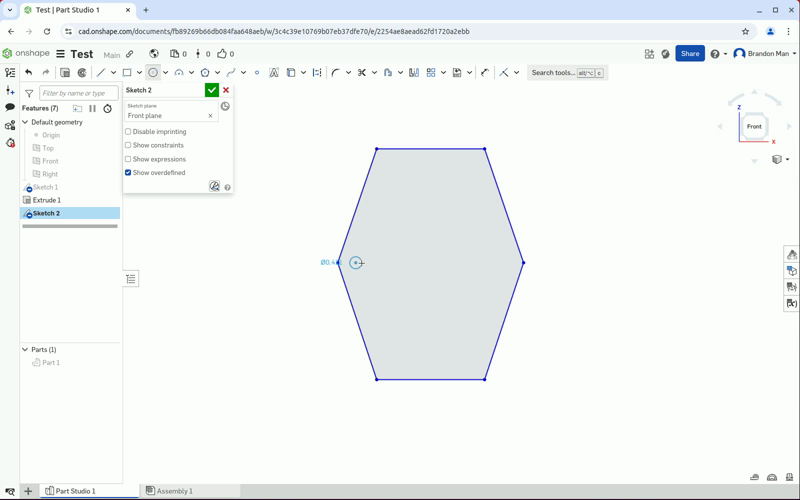
scroll(6)
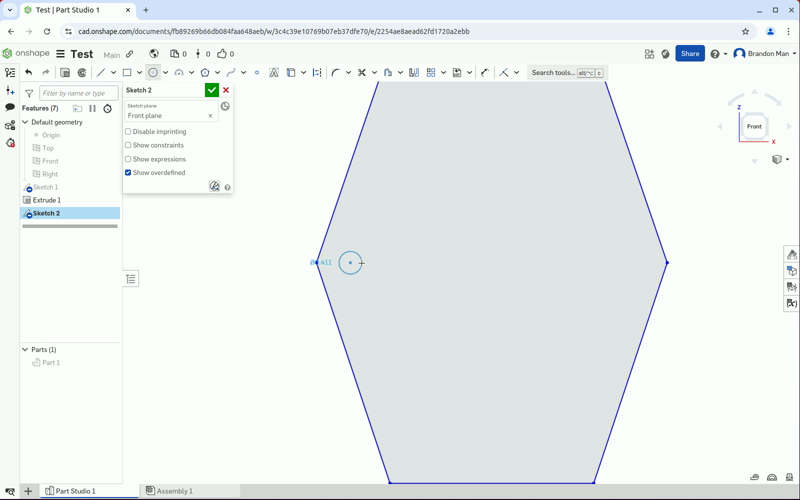
click(361, 262)
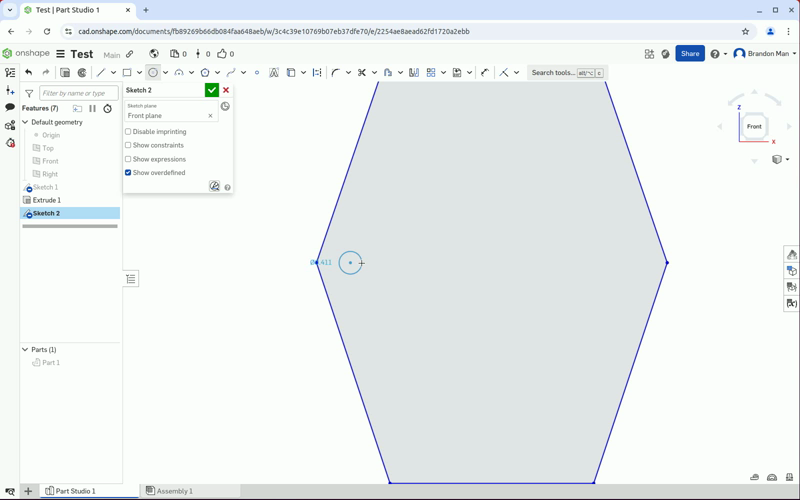
scroll(-6)
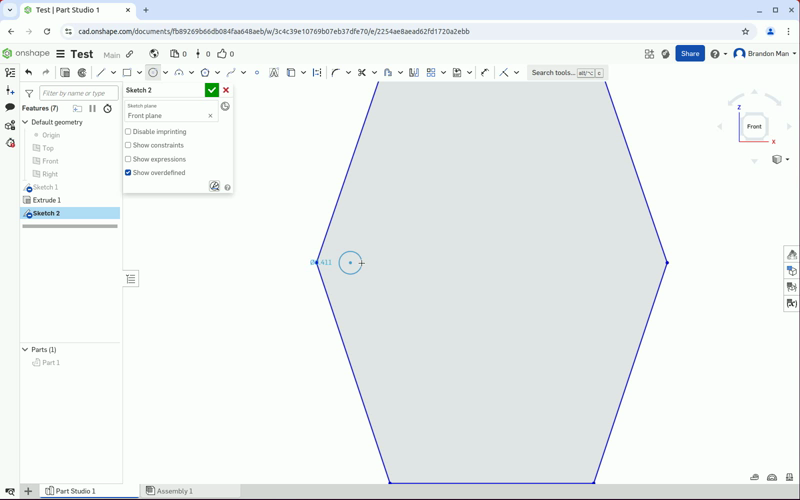
scroll(-6)
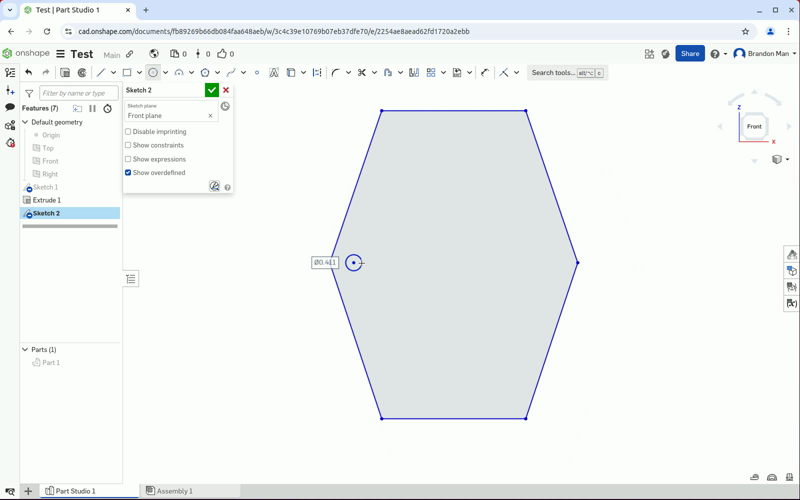
scroll(-6)
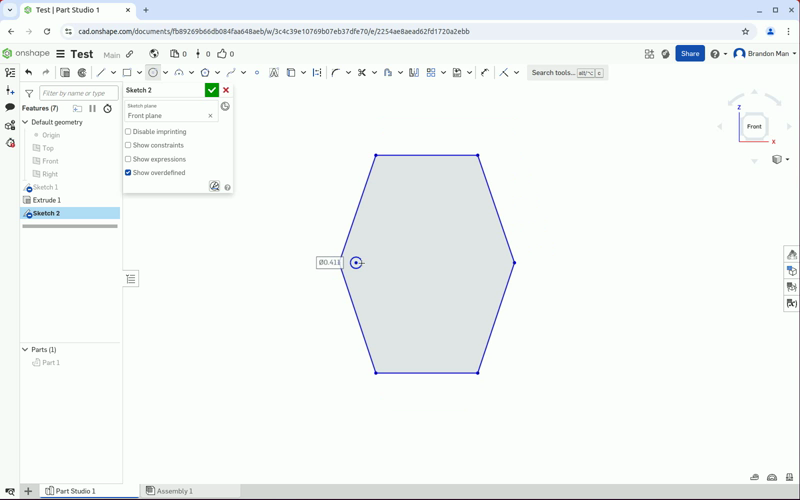
scroll(-6)
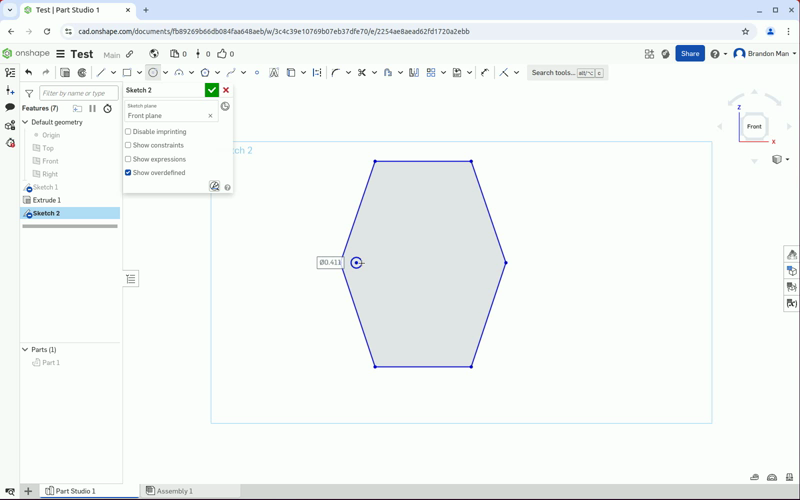
scroll(-6)
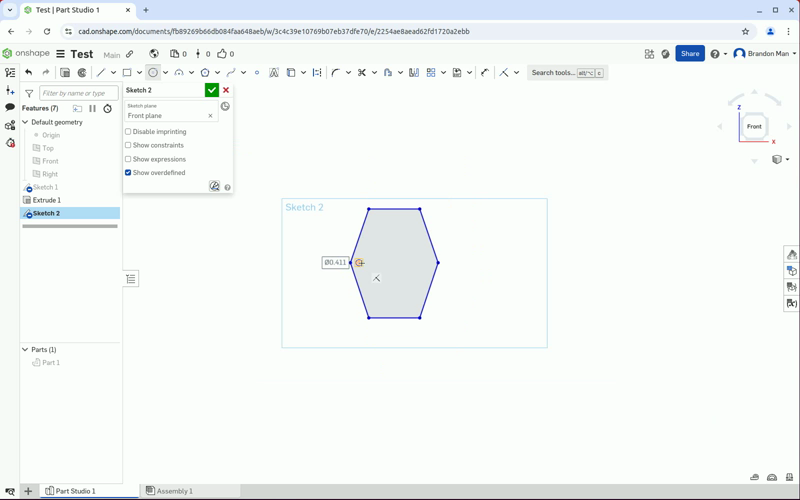
scroll(-6)
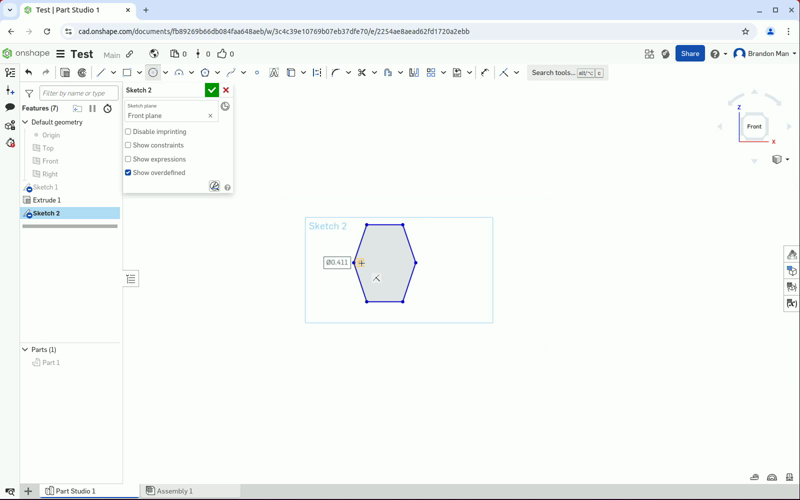
scroll(-6)
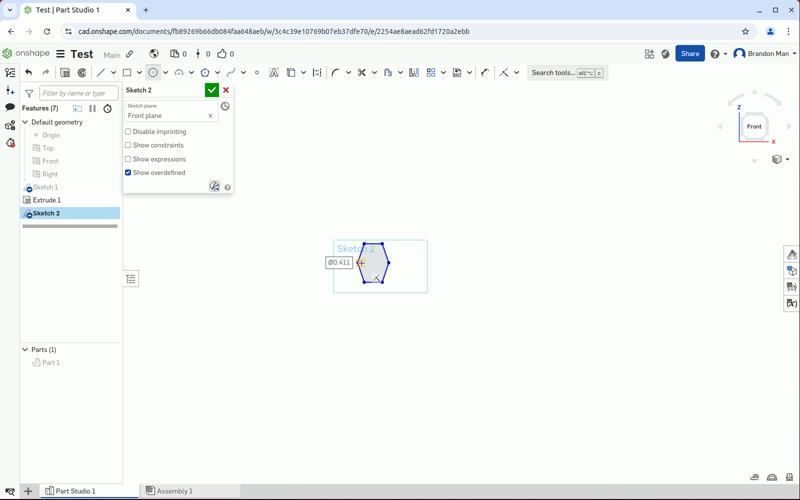
key(esc)
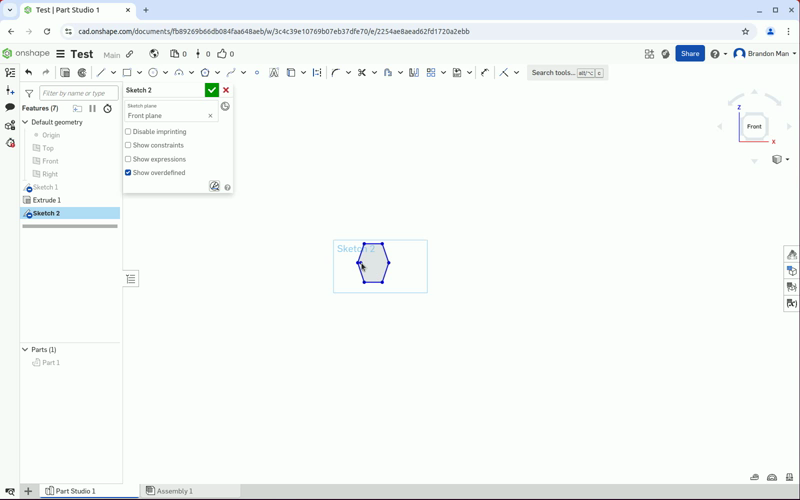
key(l)
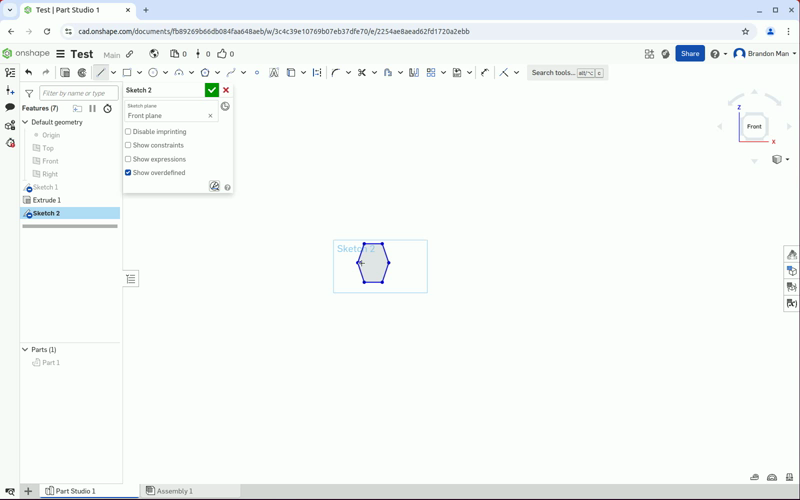
key_down(shift)
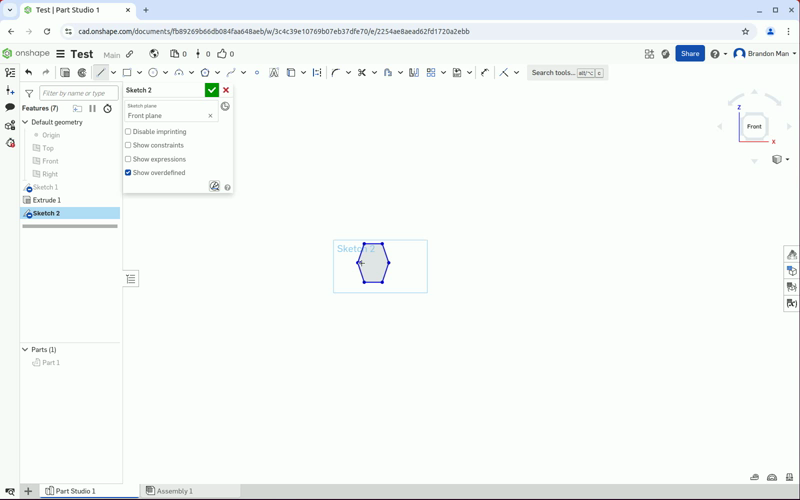
mouse_move(364, 278)
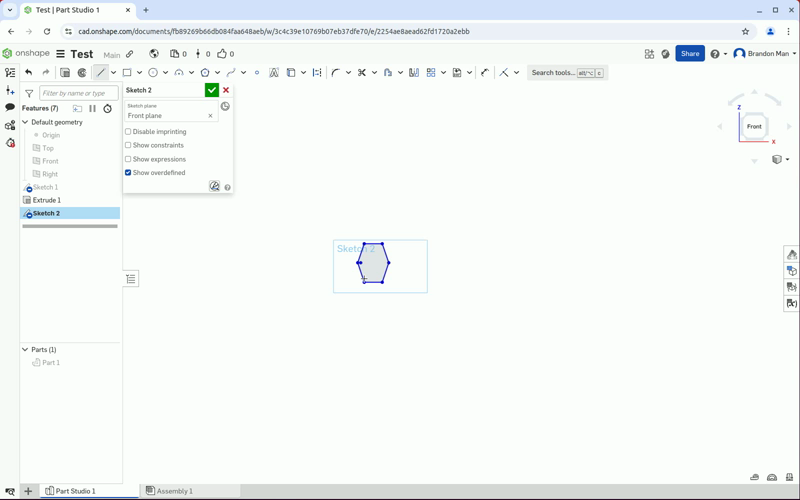
scroll(6)
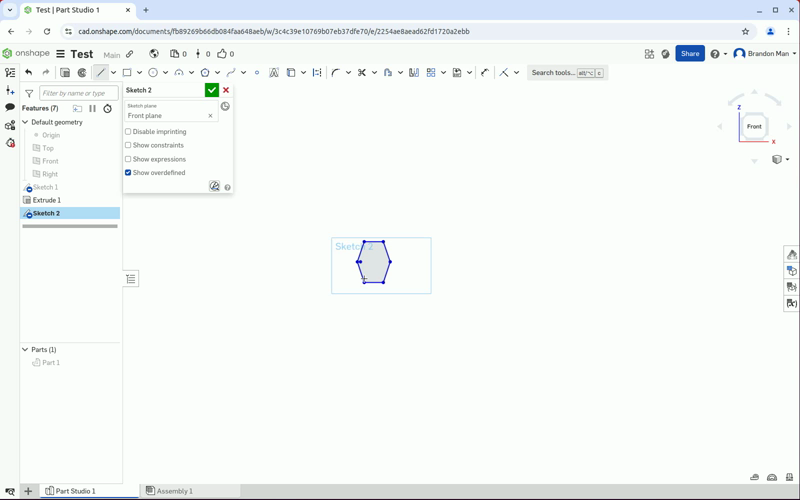
scroll(6)
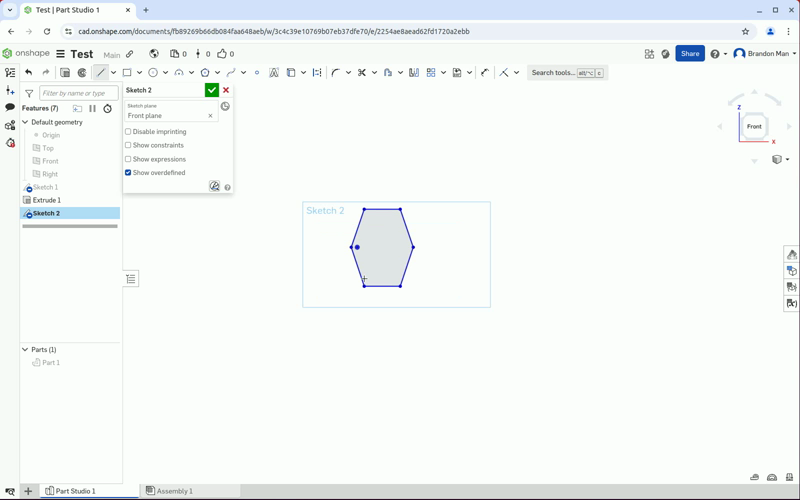
scroll(6)
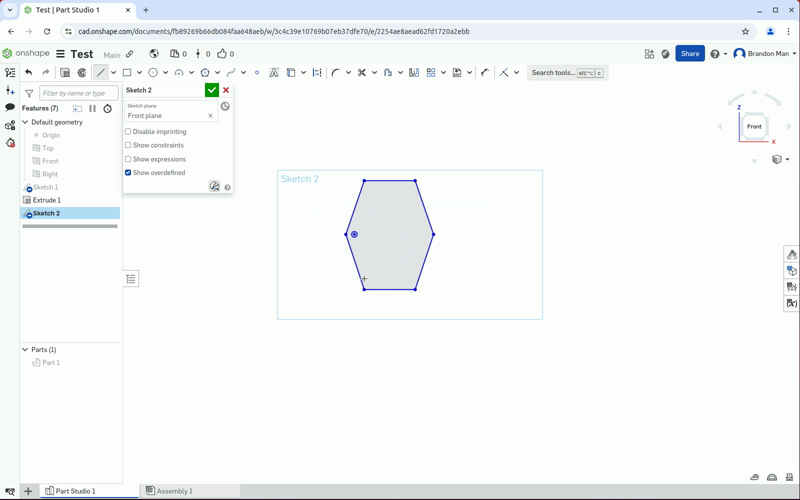
scroll(6)
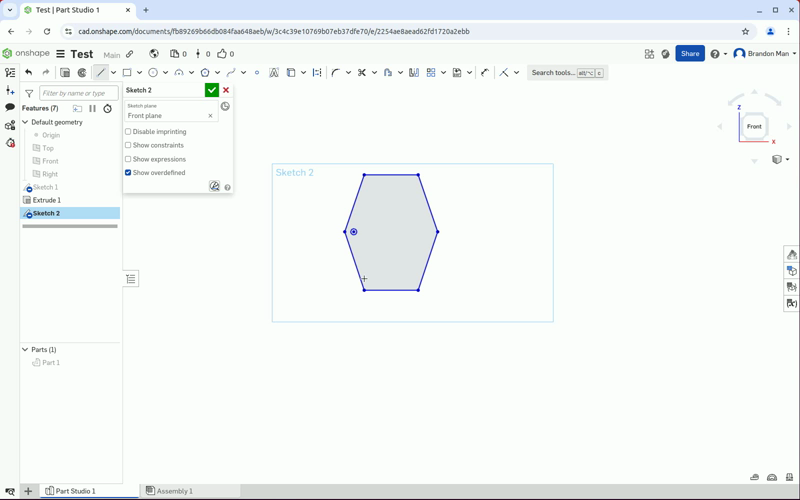
scroll(6)
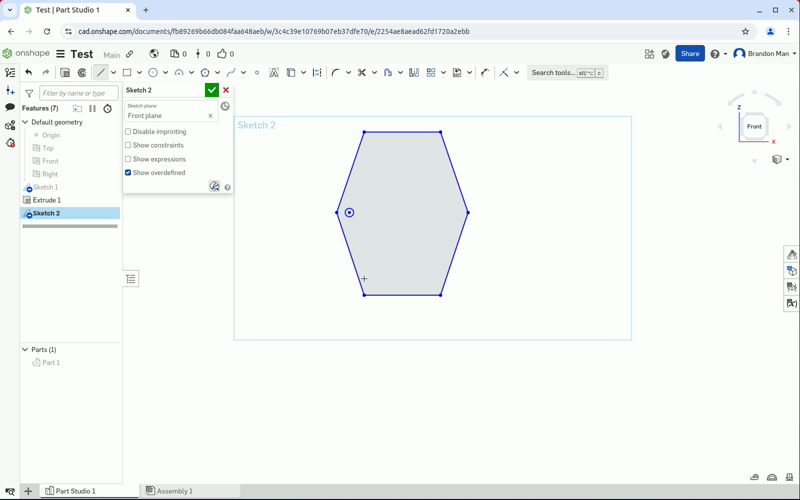
scroll(6)
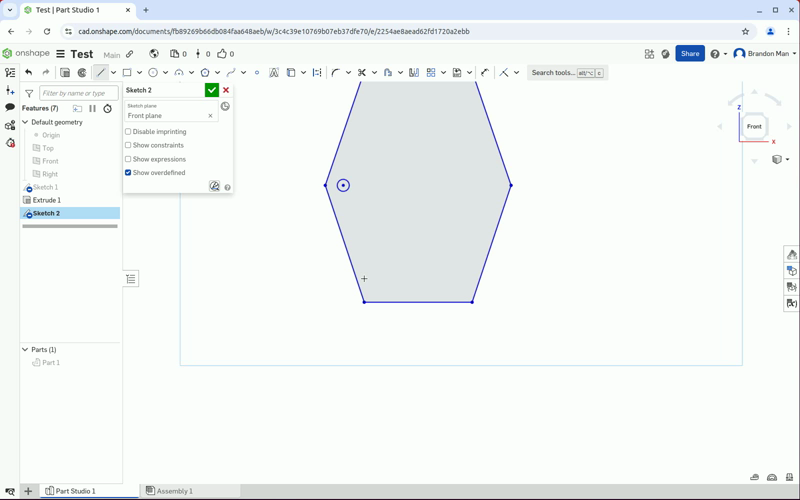
scroll(6)
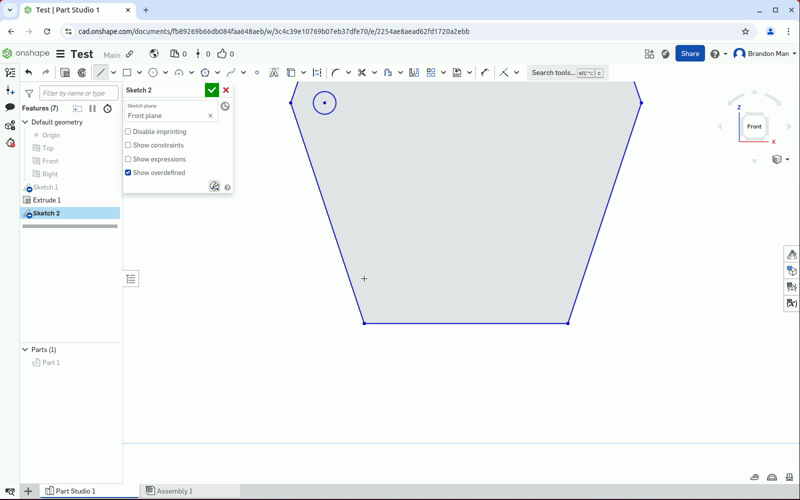
click(364, 278)
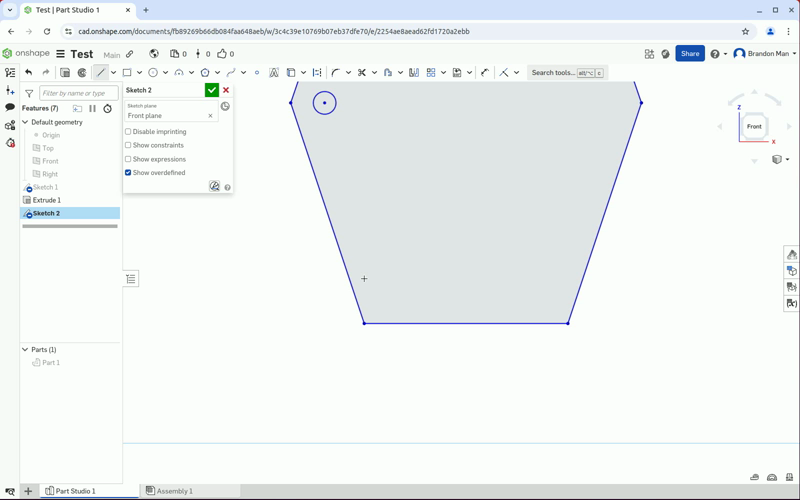
scroll(-6)
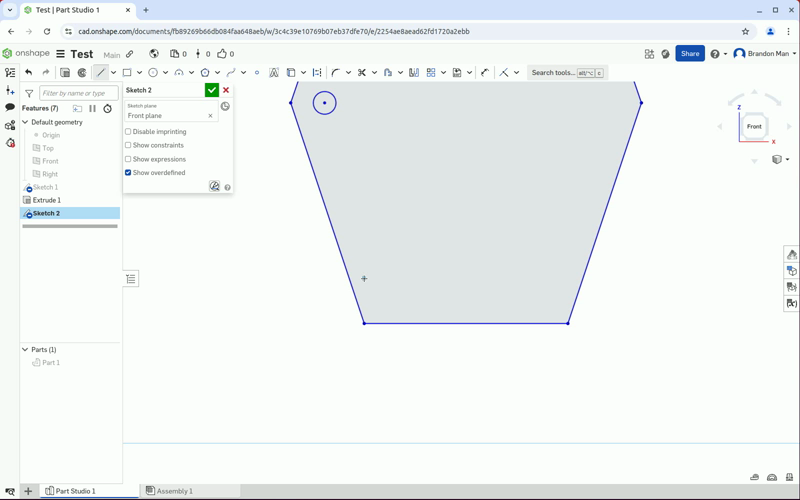
scroll(-6)
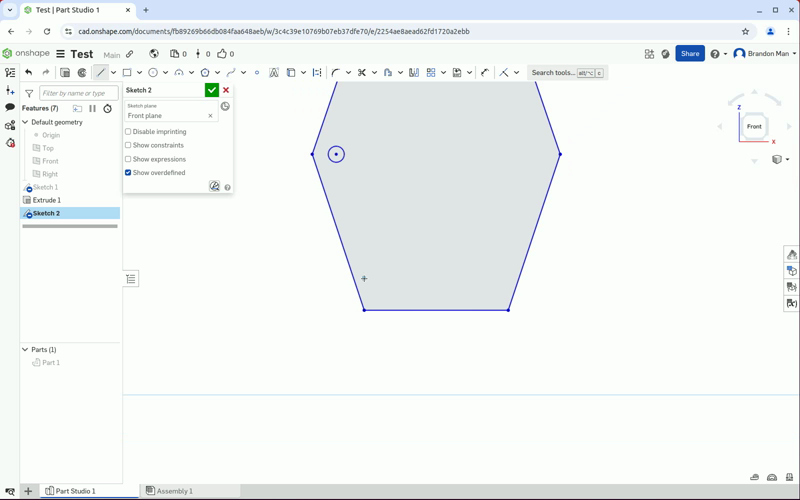
scroll(-6)
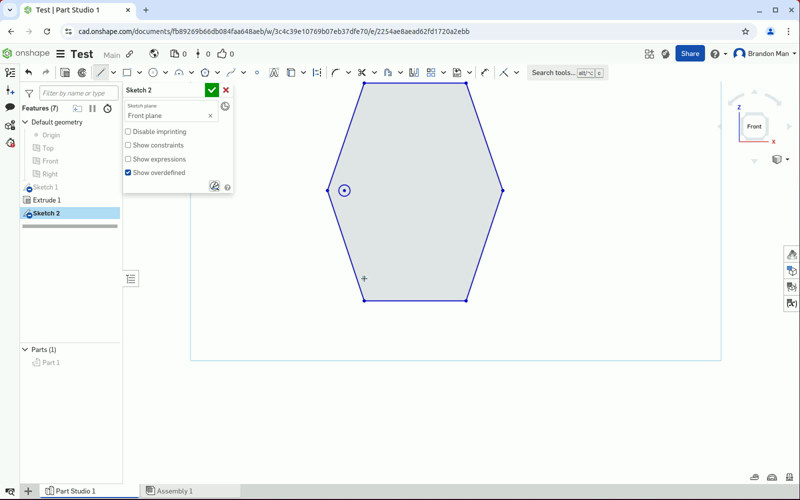
scroll(-6)
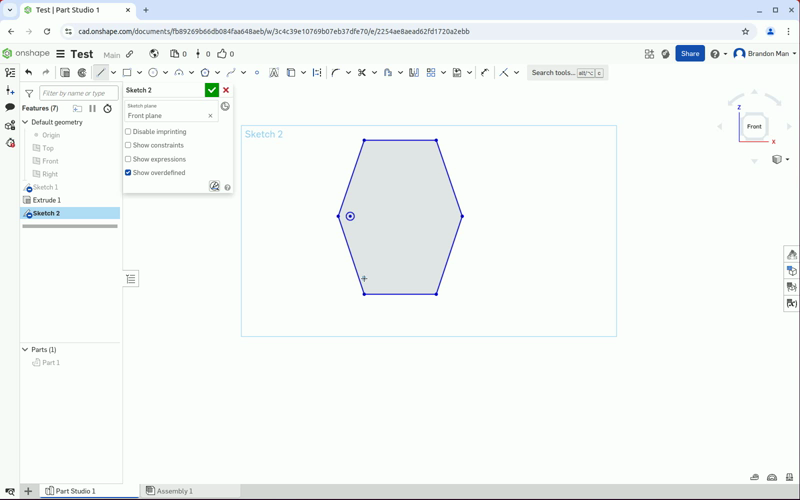
scroll(-6)
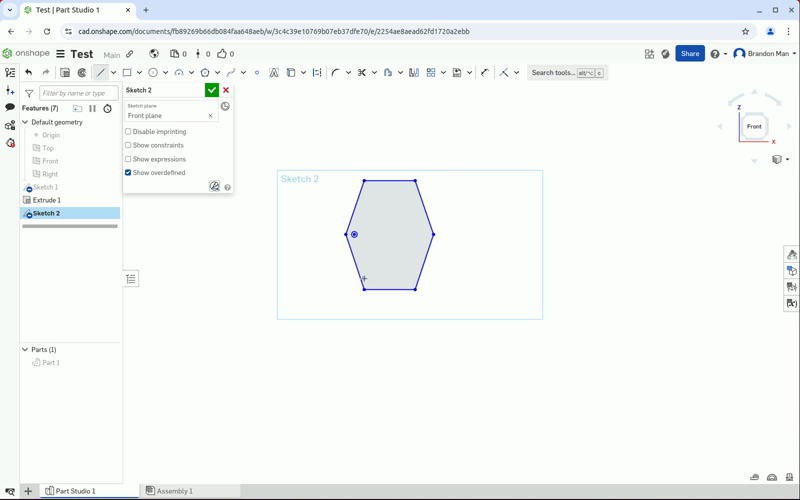
scroll(-6)
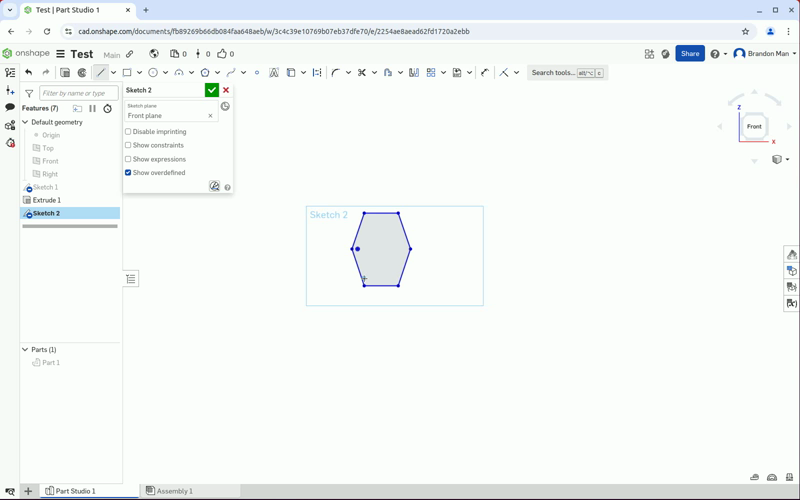
scroll(-6)
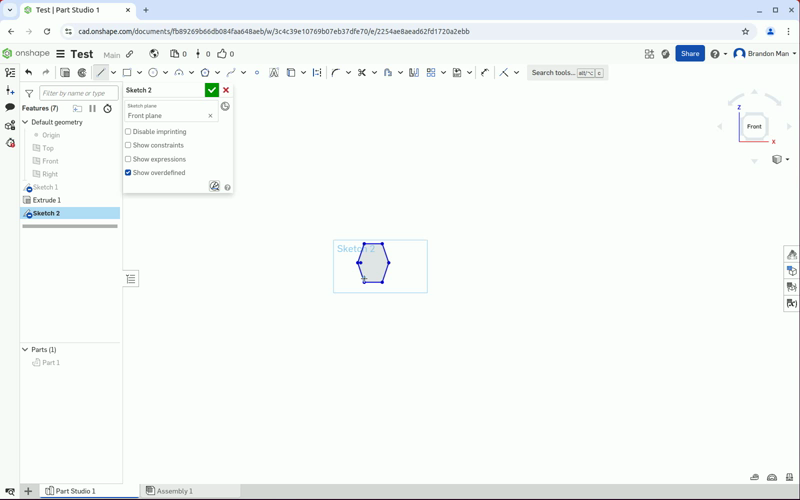
key_up(shift)
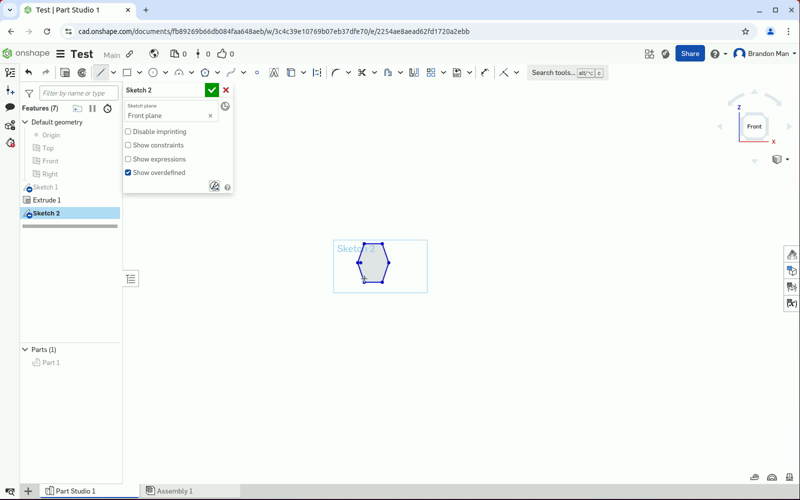
key_down(shift)
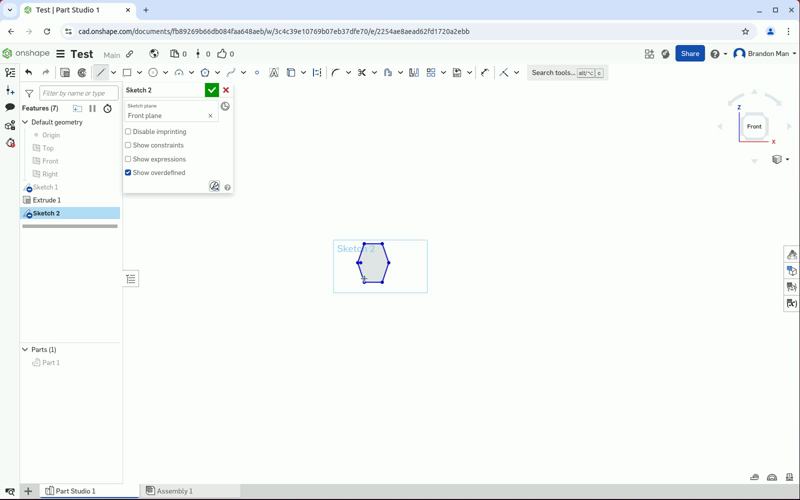
mouse_move(394, 278)
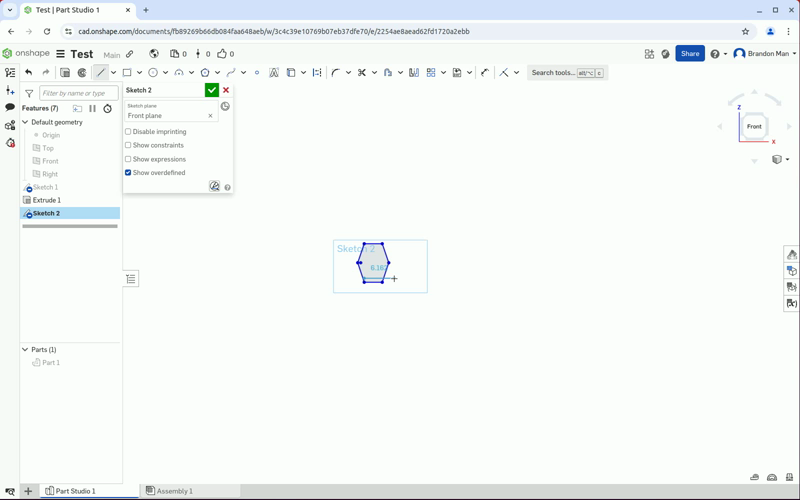
mouse_move(381, 278)
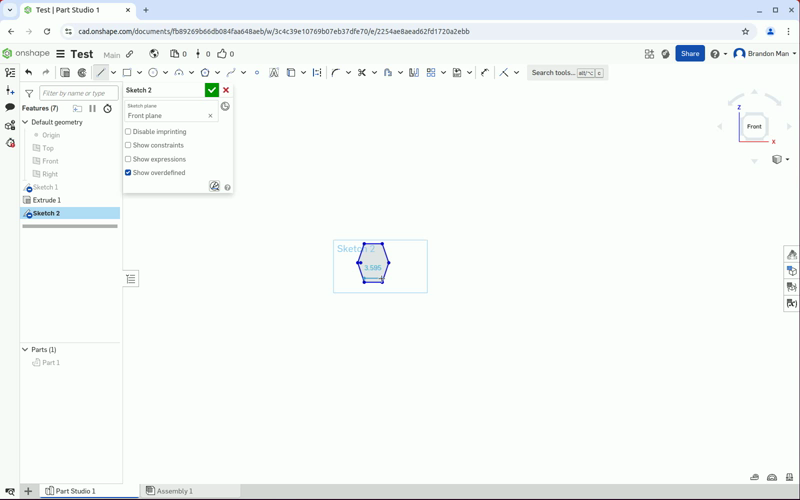
scroll(6)
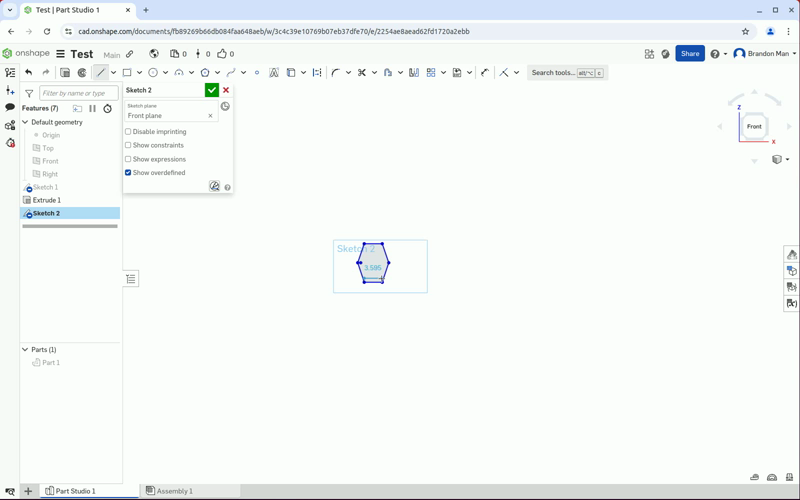
scroll(6)
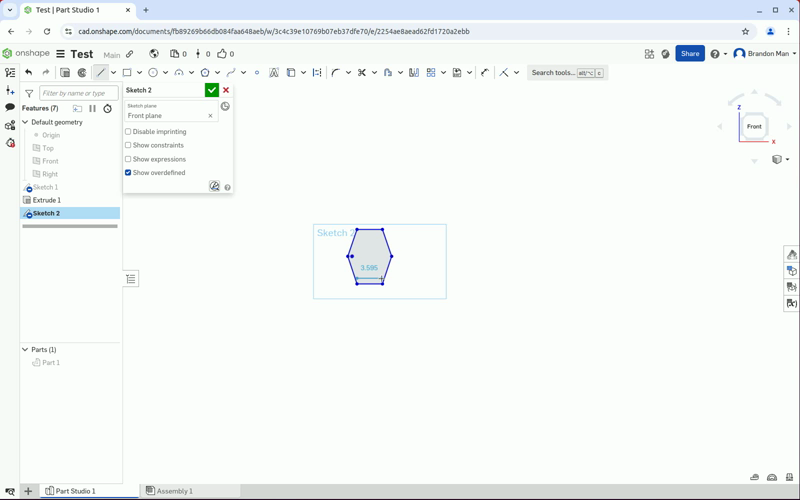
scroll(6)
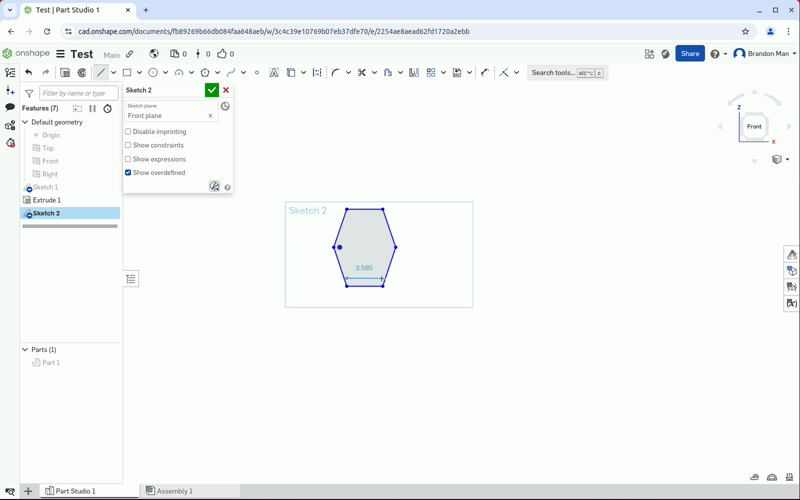
scroll(6)
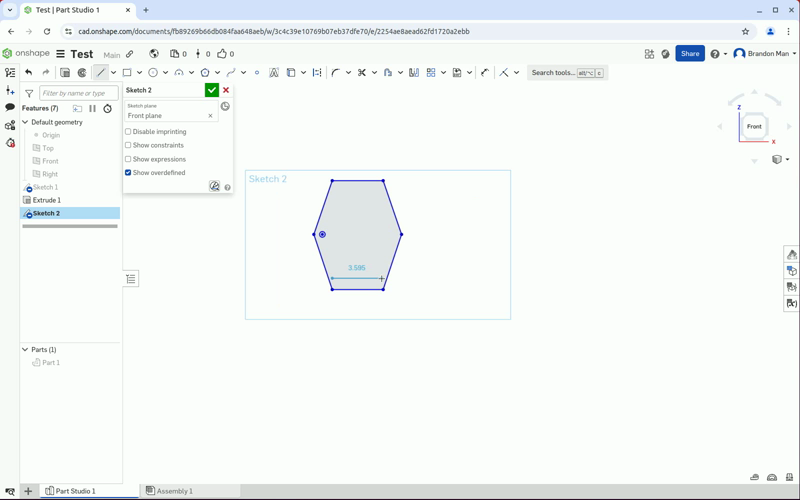
scroll(6)
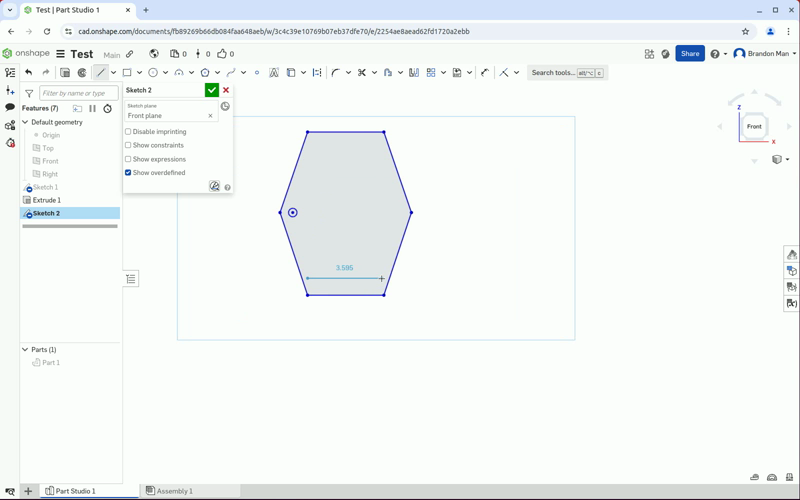
scroll(6)
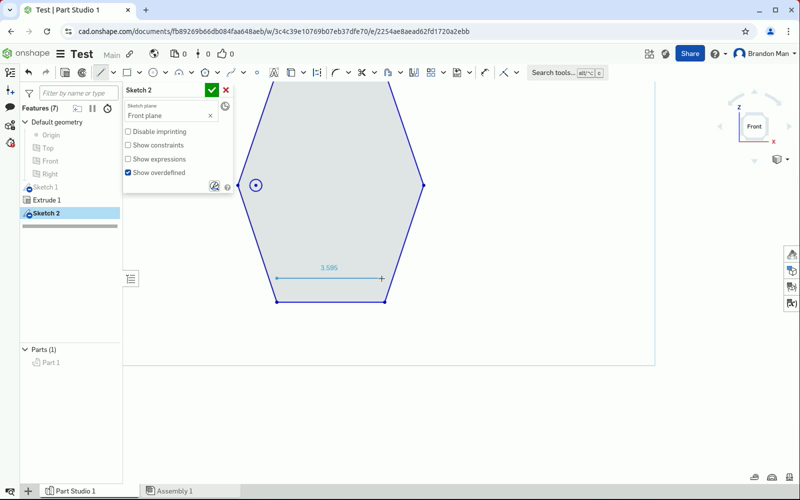
scroll(6)
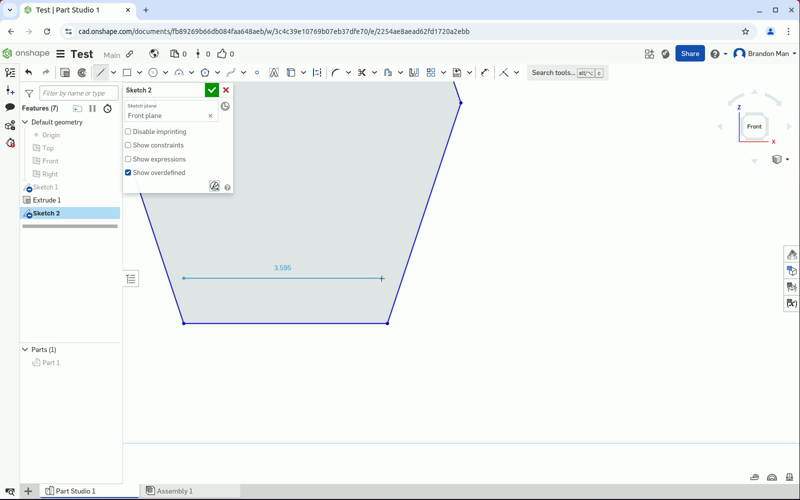
click(381, 278)
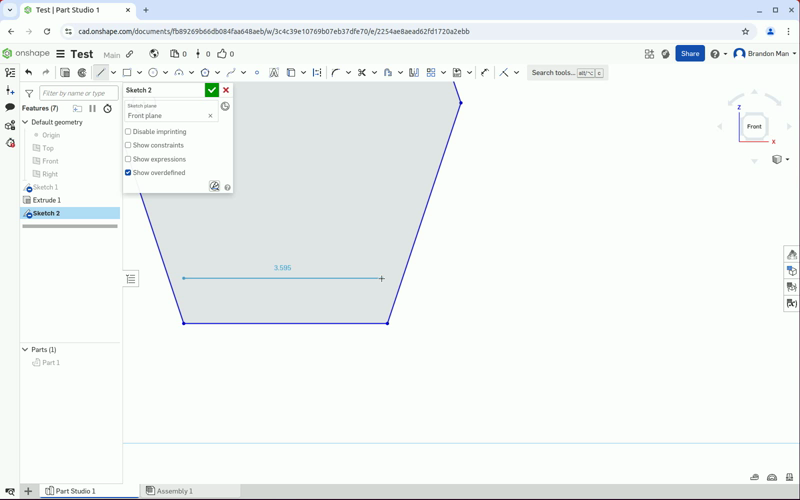
scroll(-6)
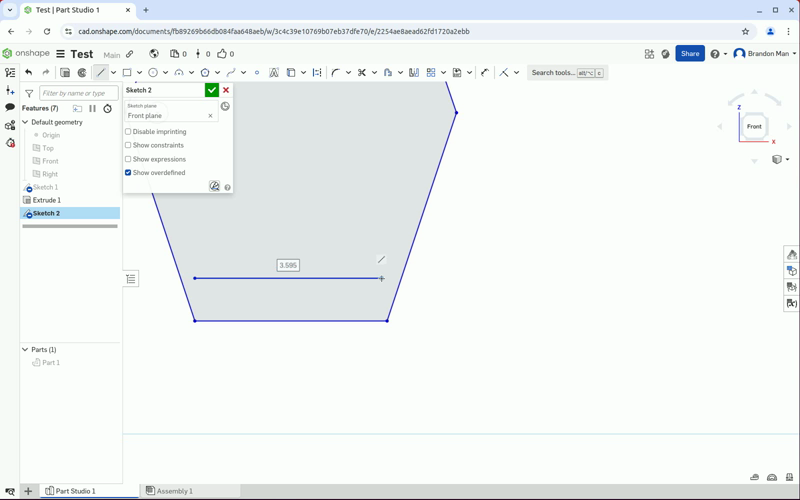
scroll(-6)
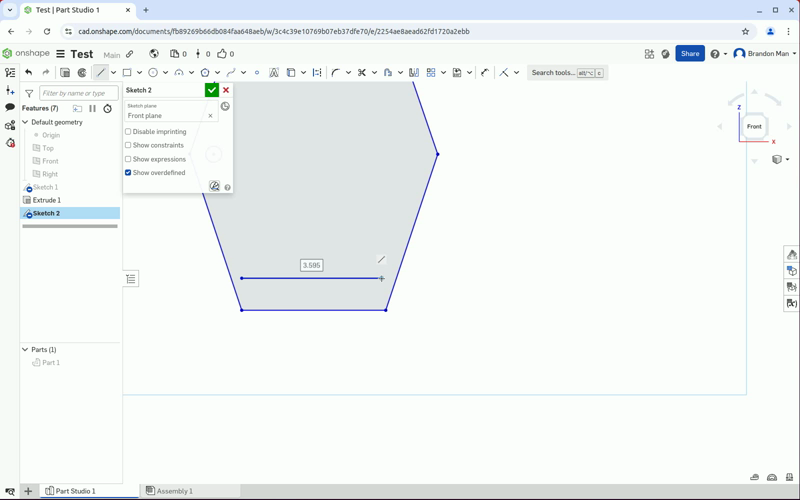
scroll(-6)
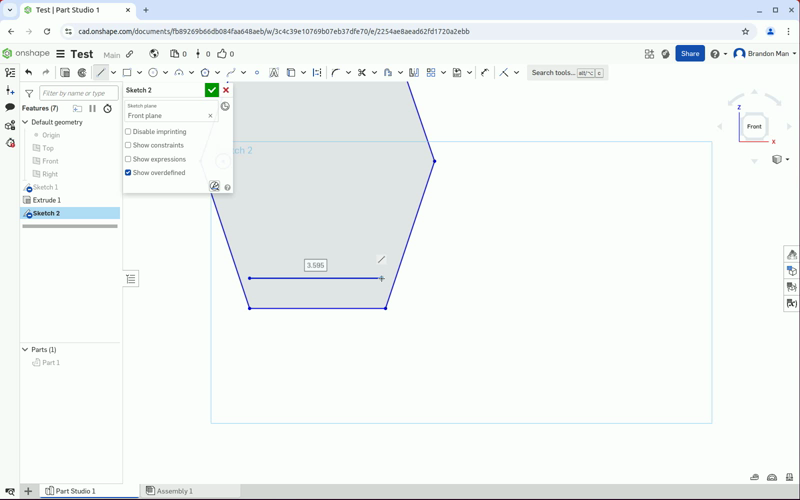
scroll(-6)
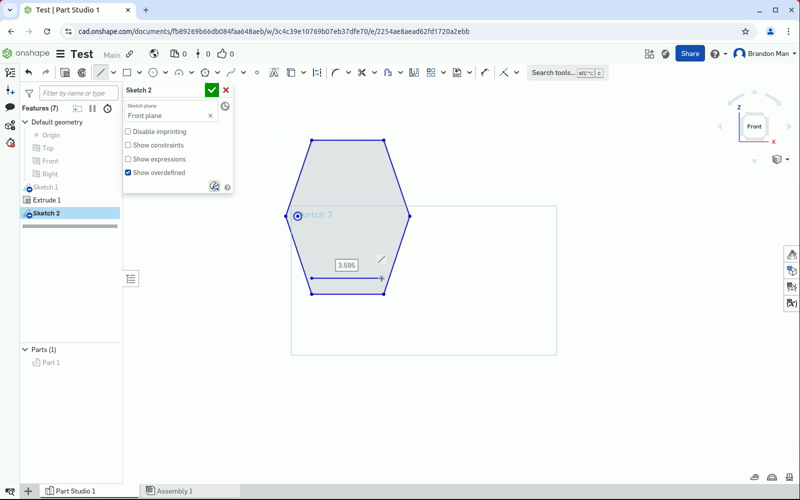
scroll(-6)
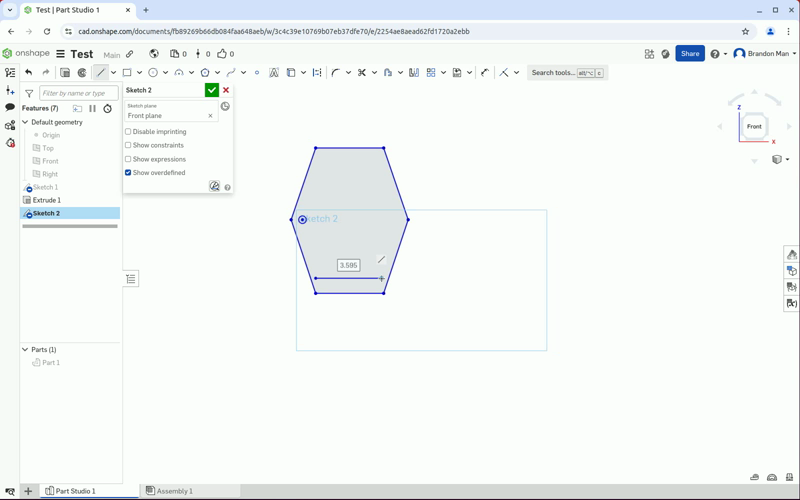
scroll(-6)
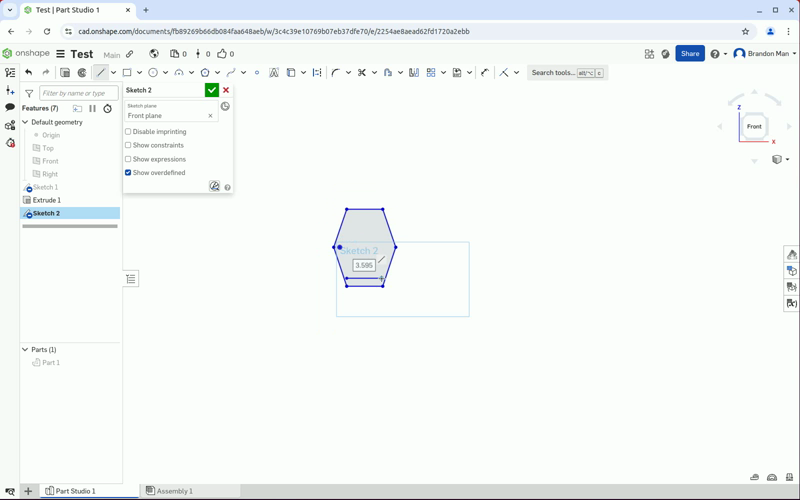
scroll(-6)
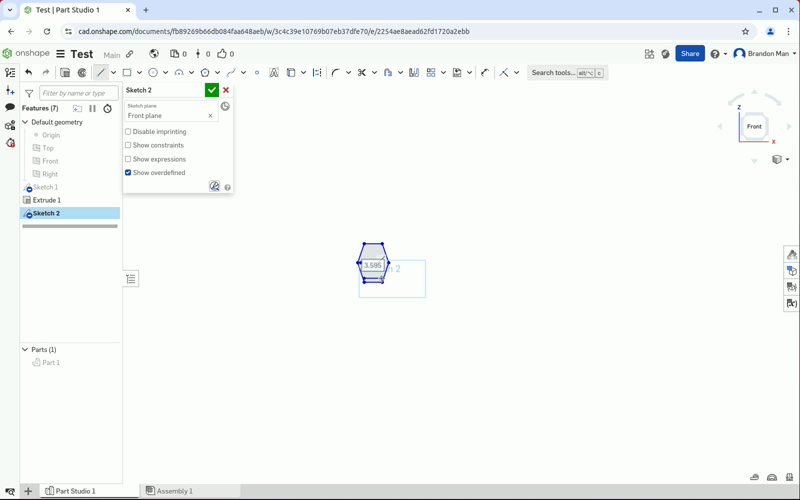
key_up(shift)
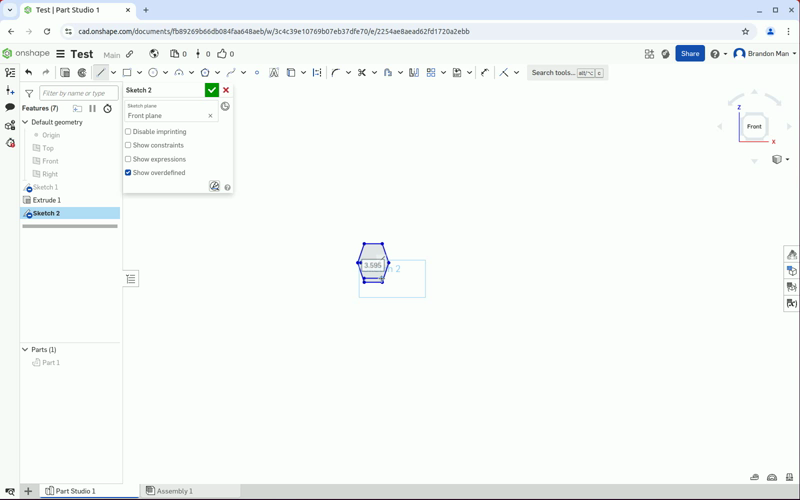
key_down(shift)
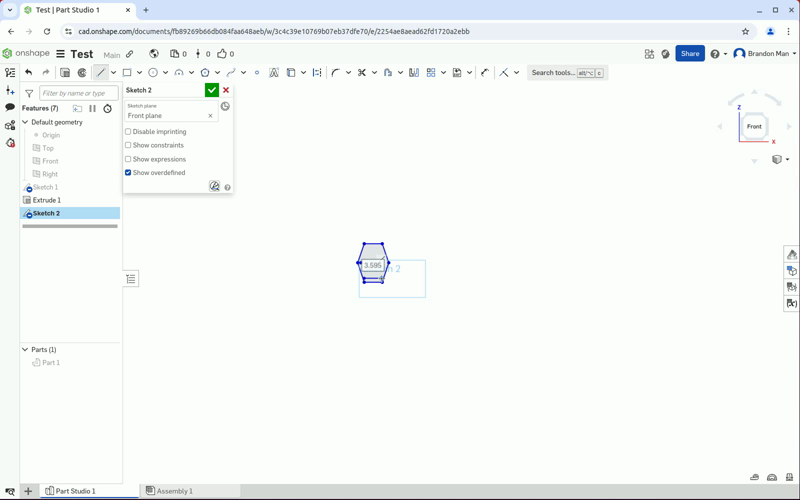
mouse_move(411, 278)
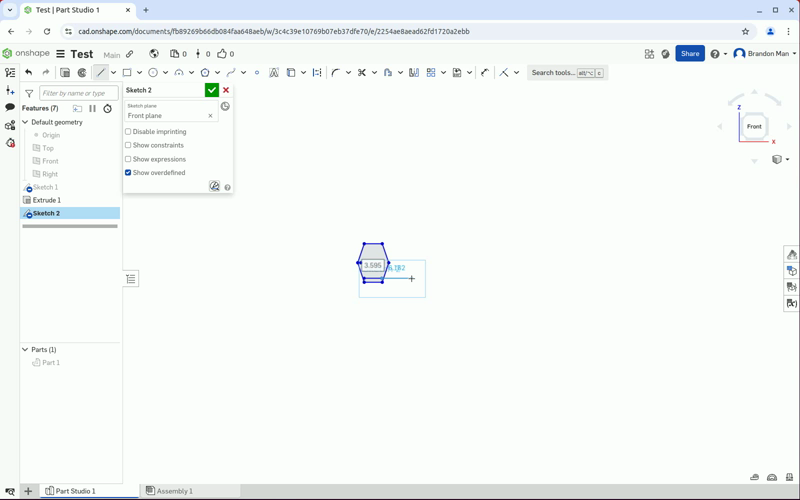
mouse_move(381, 247)
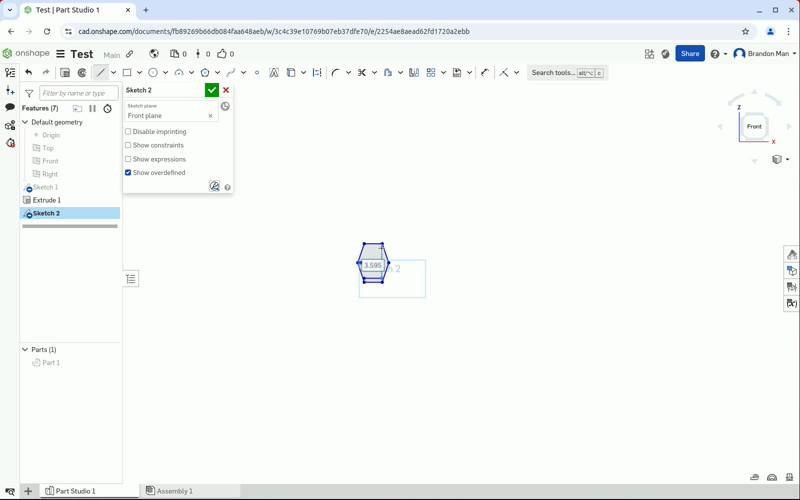
scroll(6)
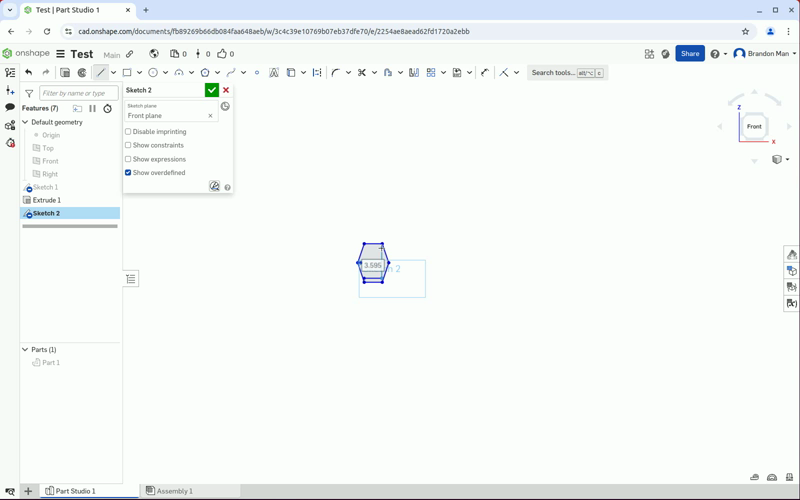
scroll(6)
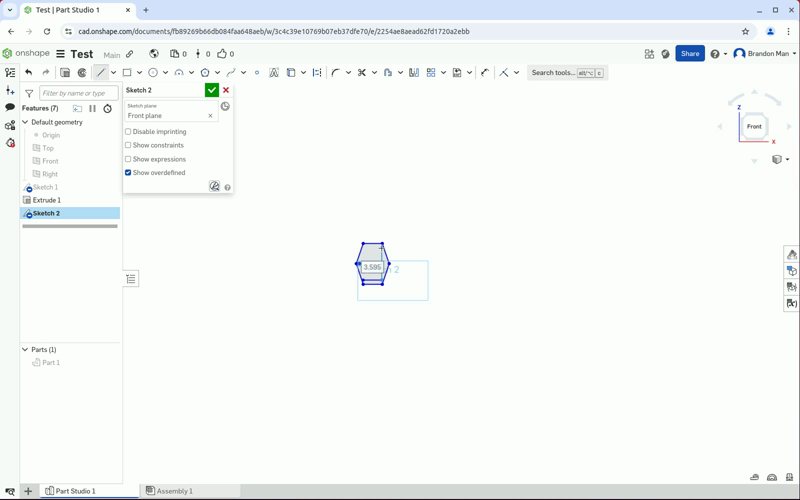
scroll(6)
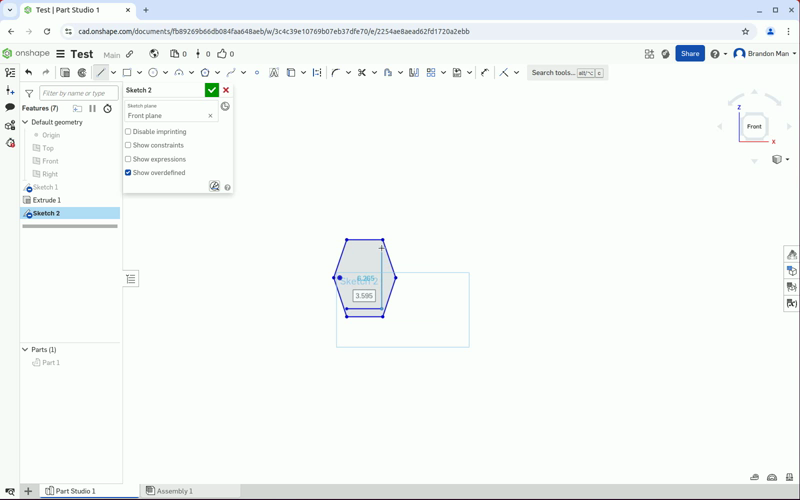
scroll(6)
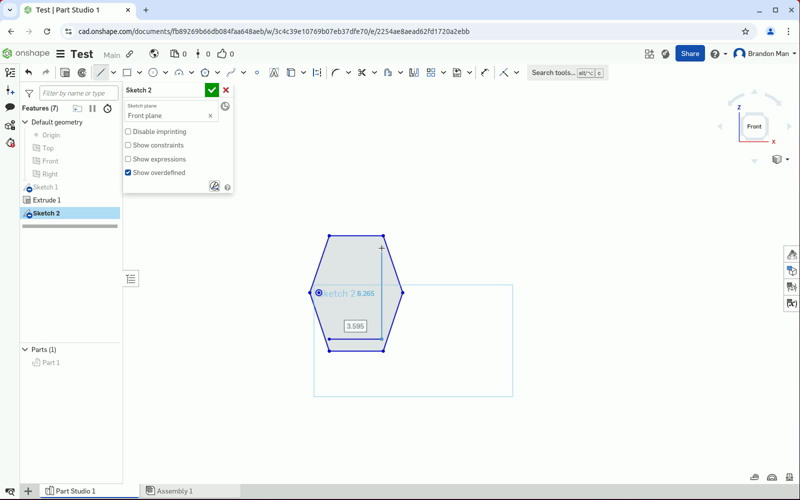
scroll(6)
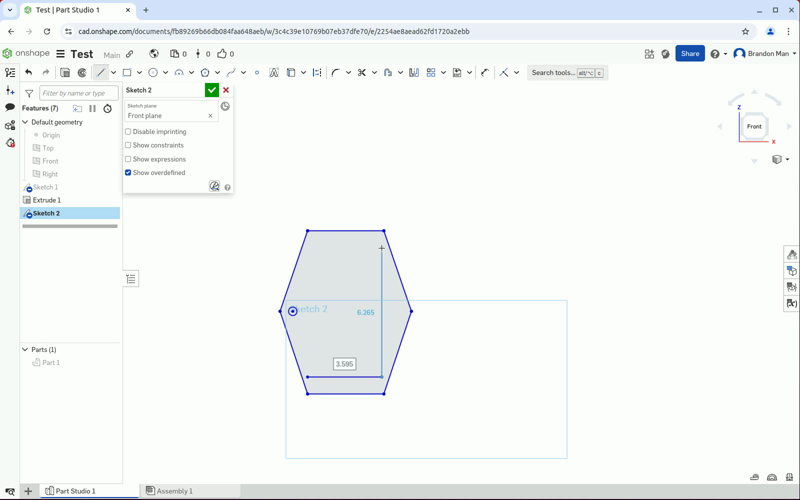
scroll(6)
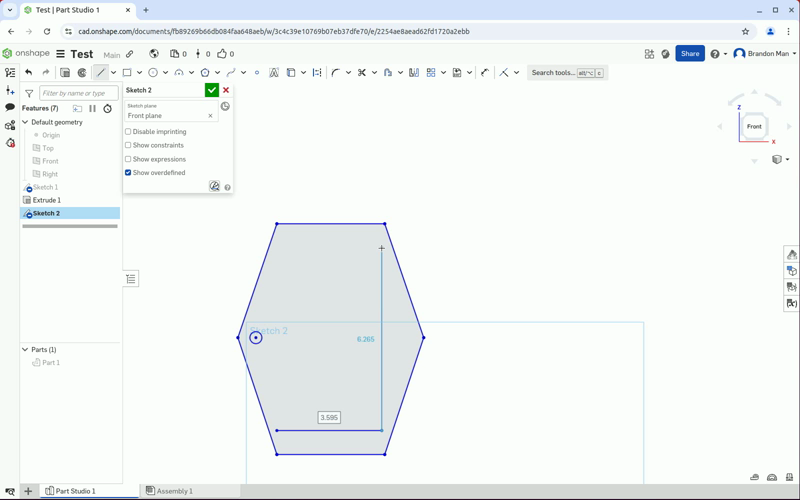
scroll(6)
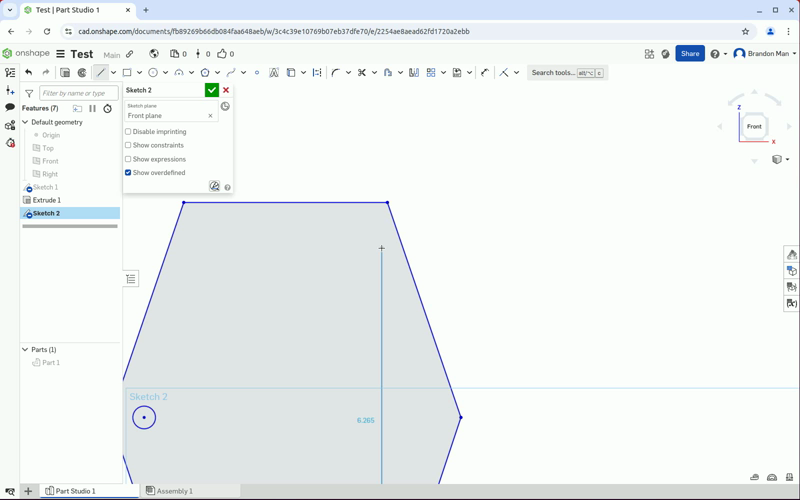
click(381, 247)
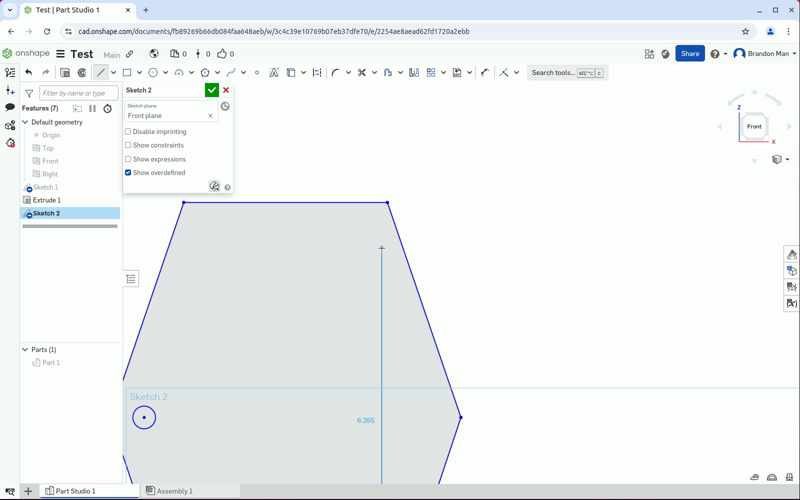
scroll(-6)
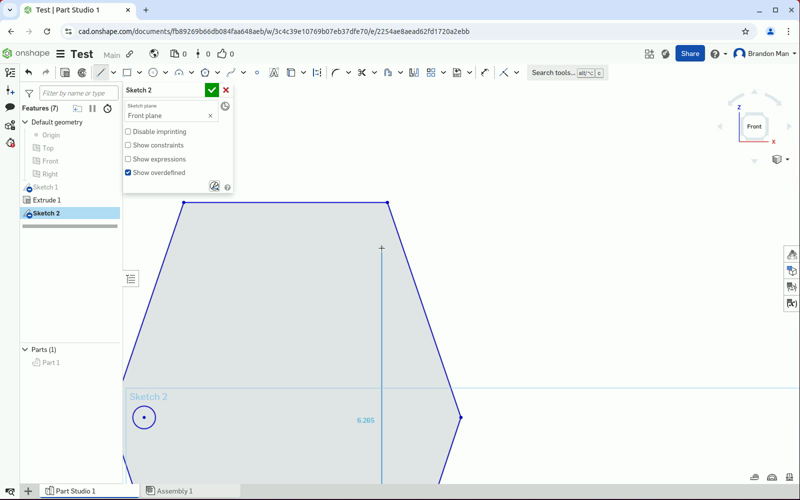
scroll(-6)
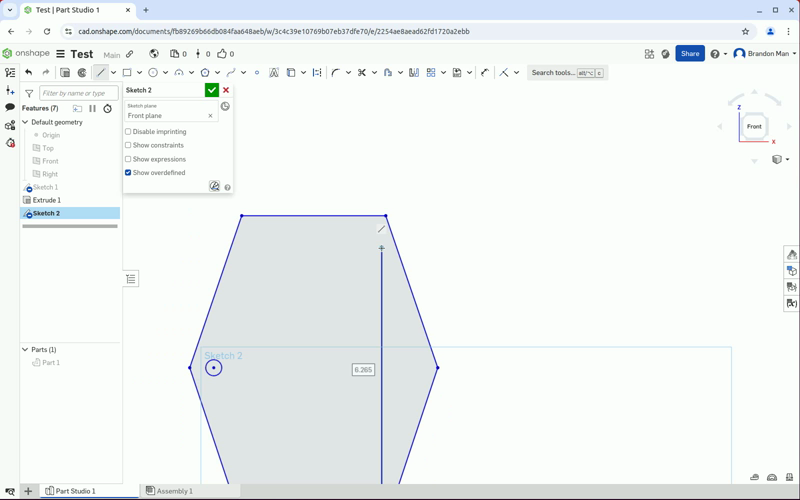
scroll(-6)
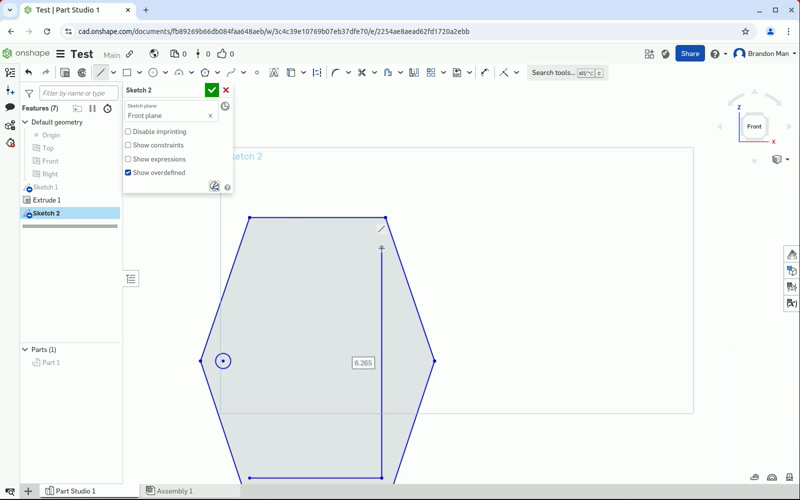
scroll(-6)
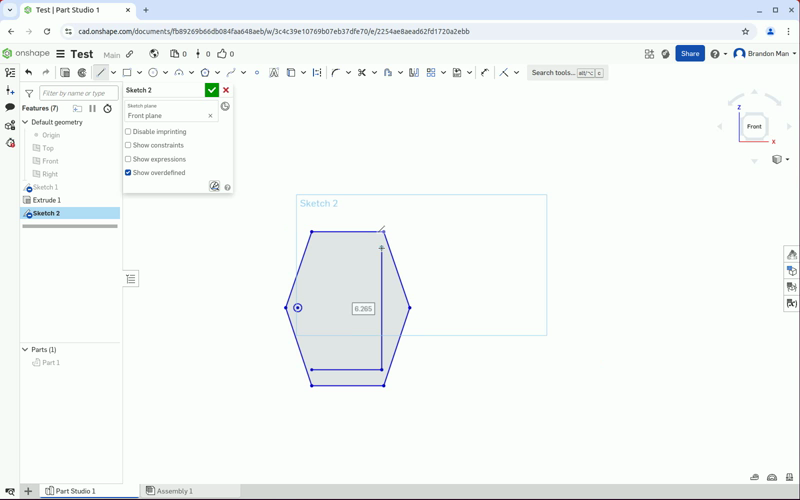
scroll(-6)
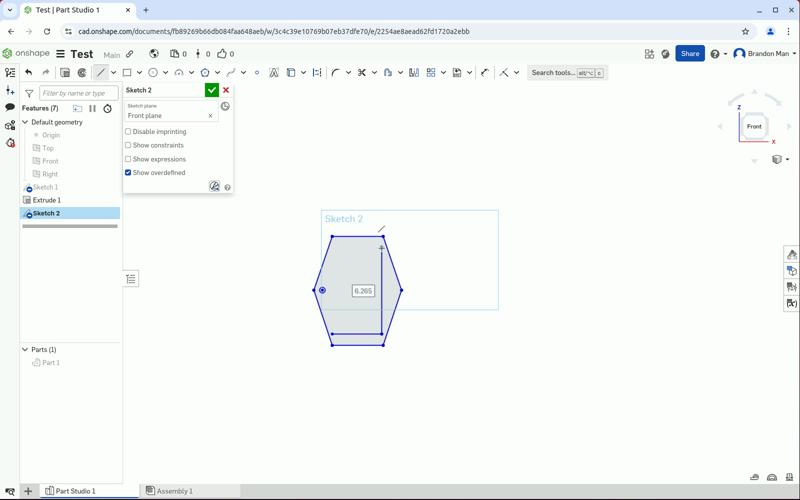
scroll(-6)
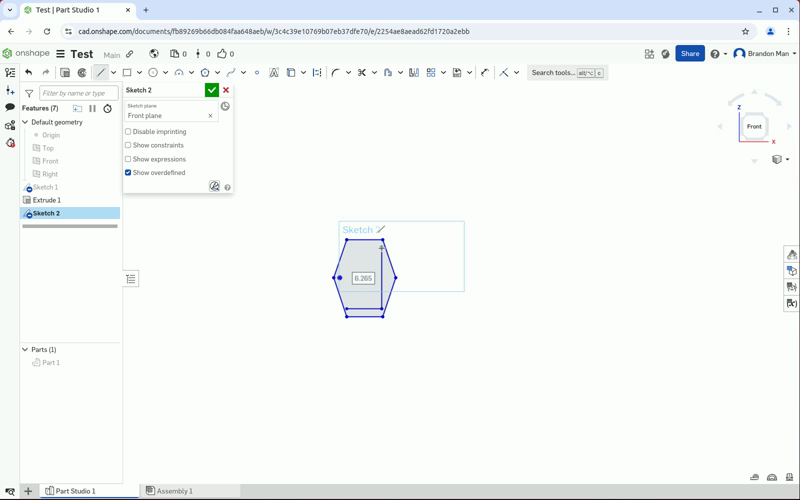
scroll(-6)
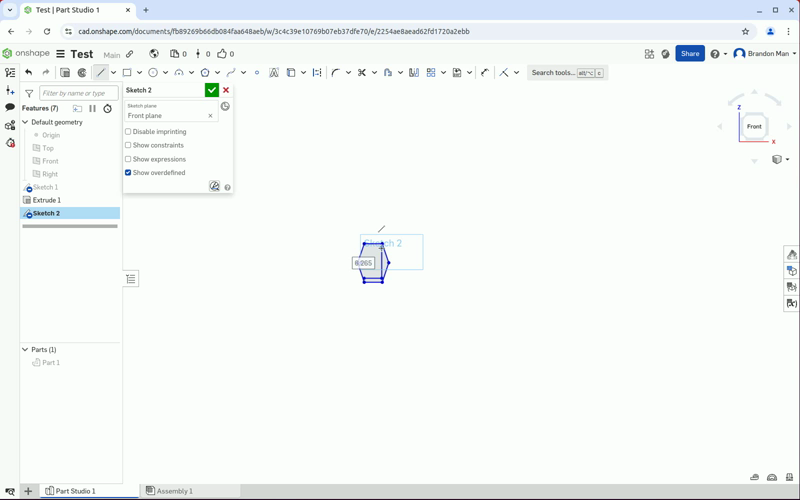
key_up(shift)
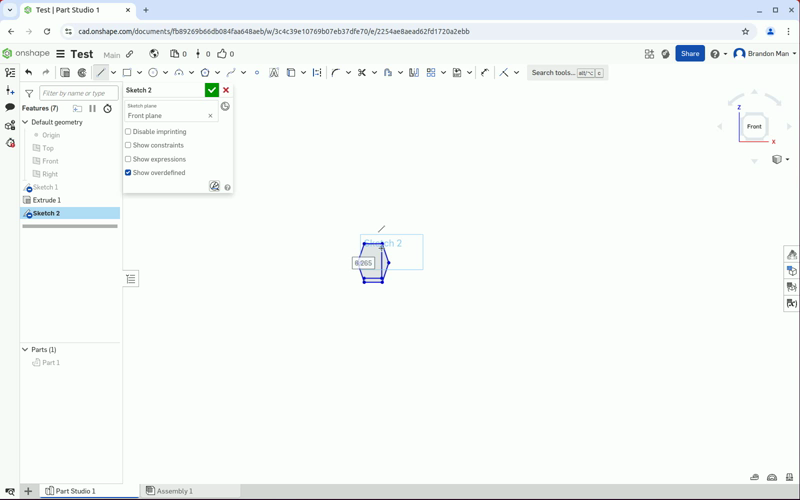
key_down(shift)
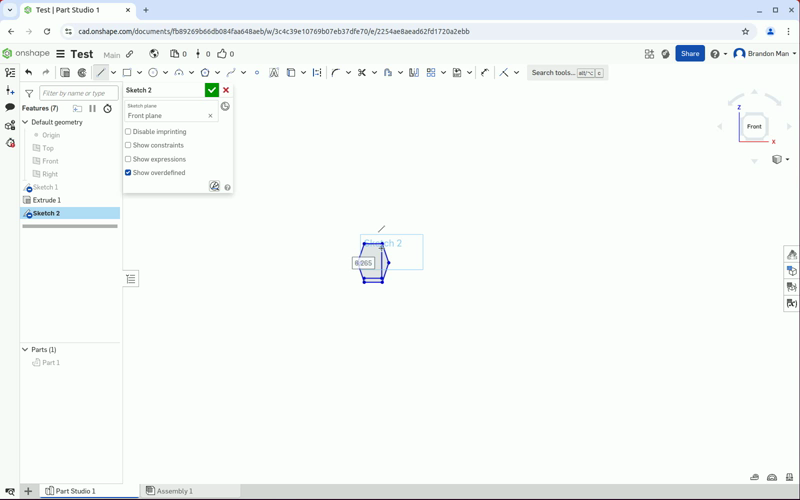
mouse_move(411, 247)
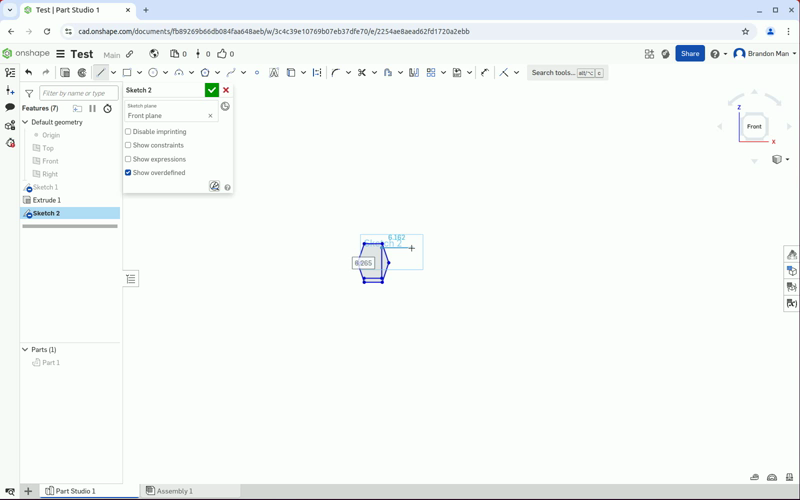
mouse_move(364, 247)
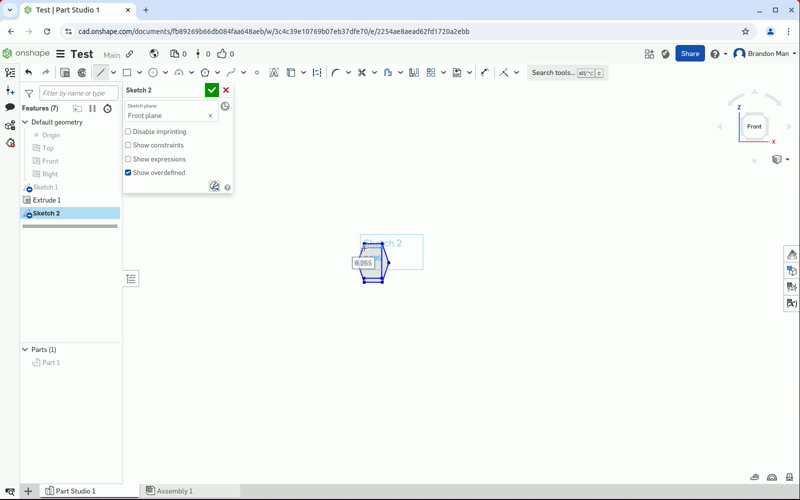
scroll(6)
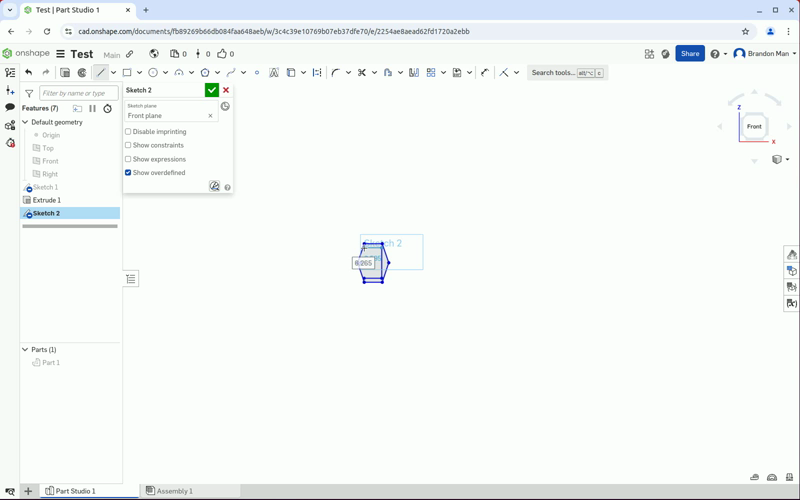
scroll(6)
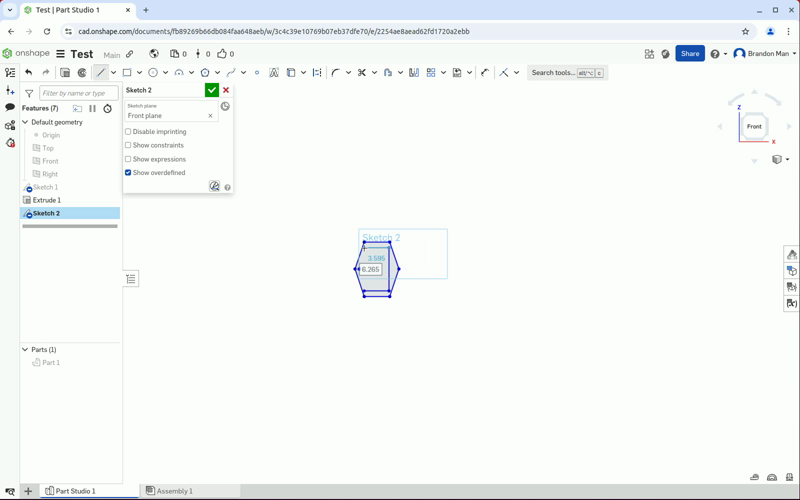
scroll(6)
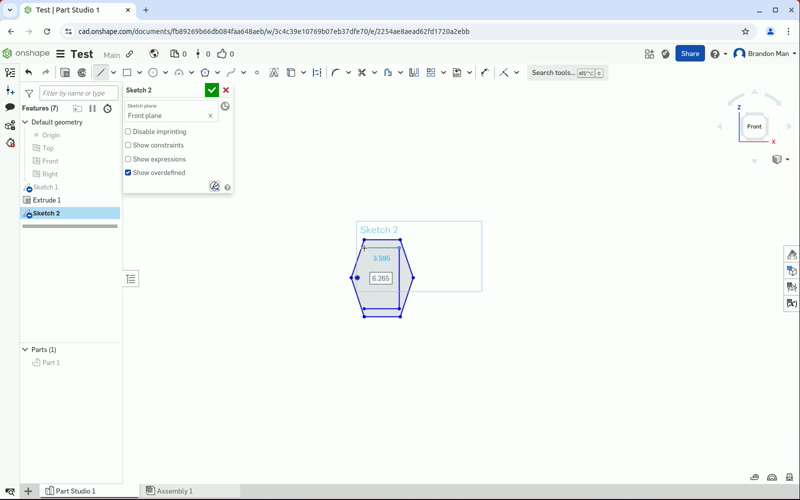
scroll(6)
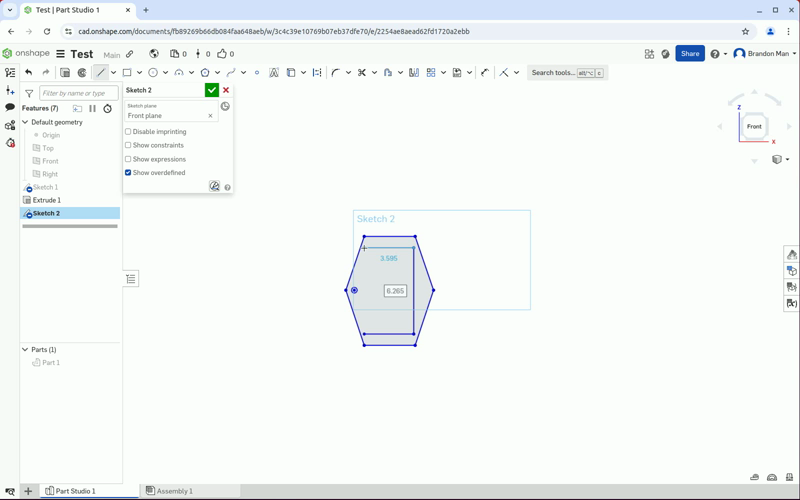
scroll(6)
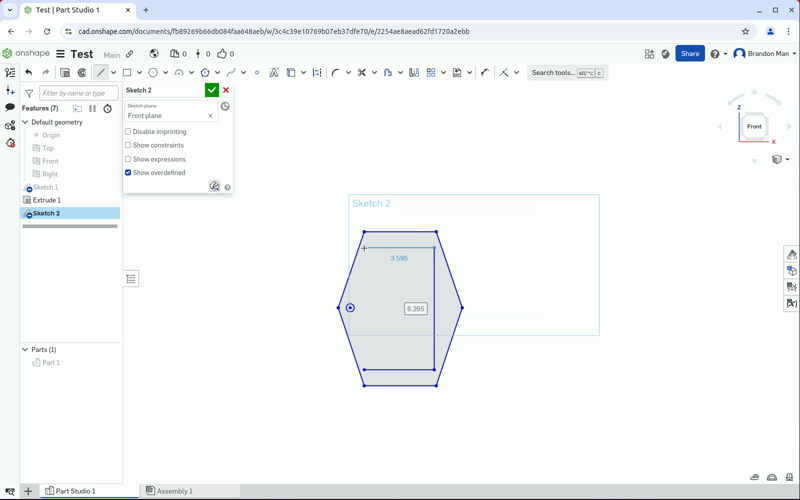
scroll(6)
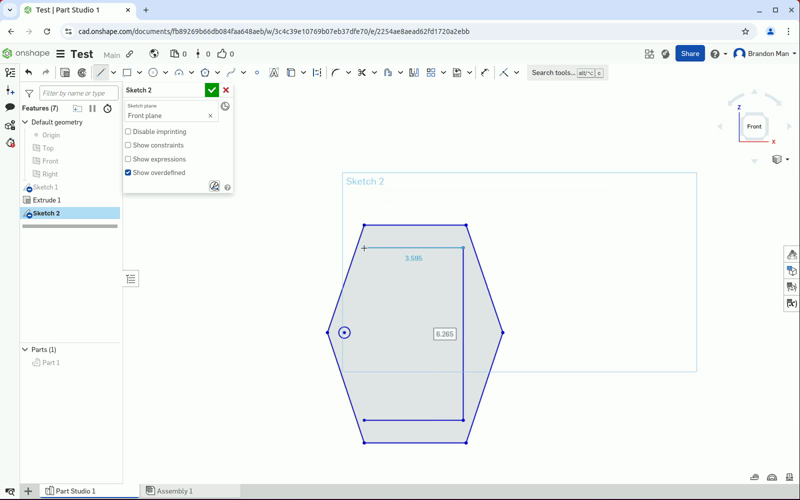
scroll(6)
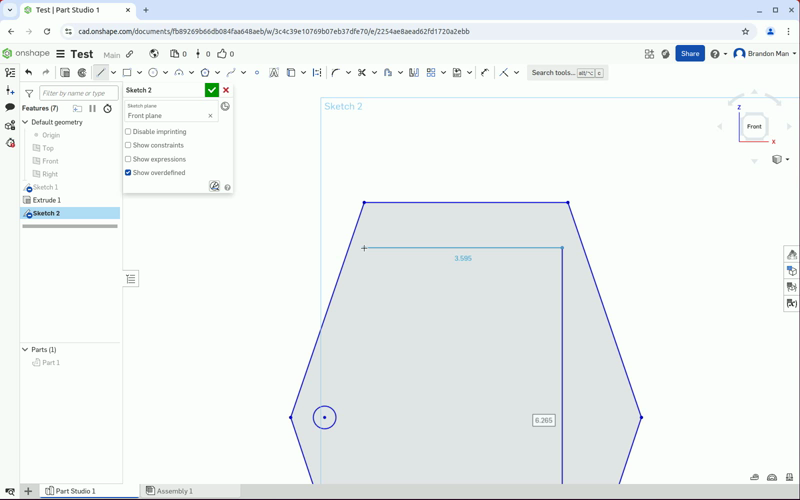
click(364, 247)
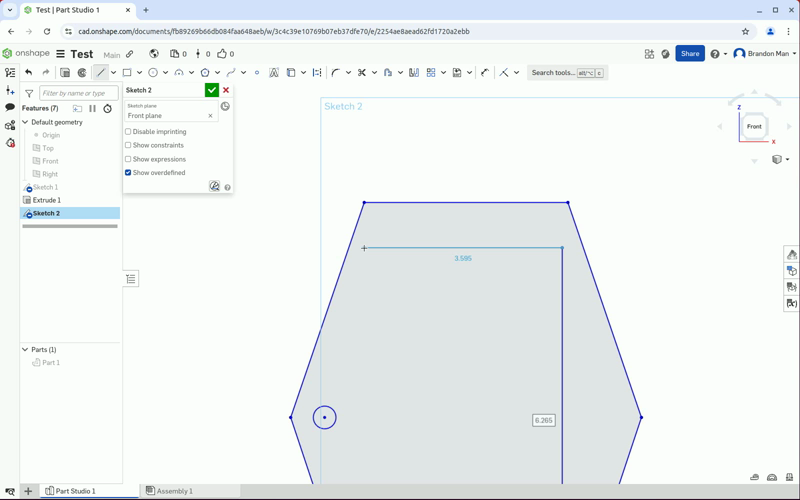
scroll(-6)
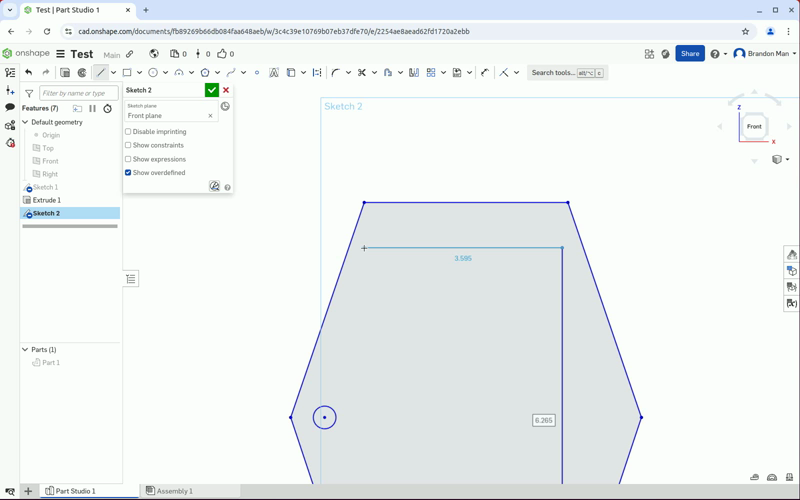
scroll(-6)
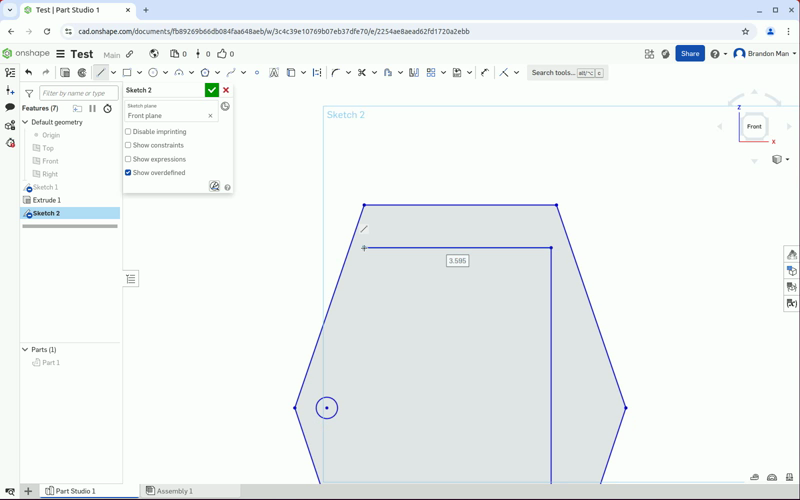
scroll(-6)
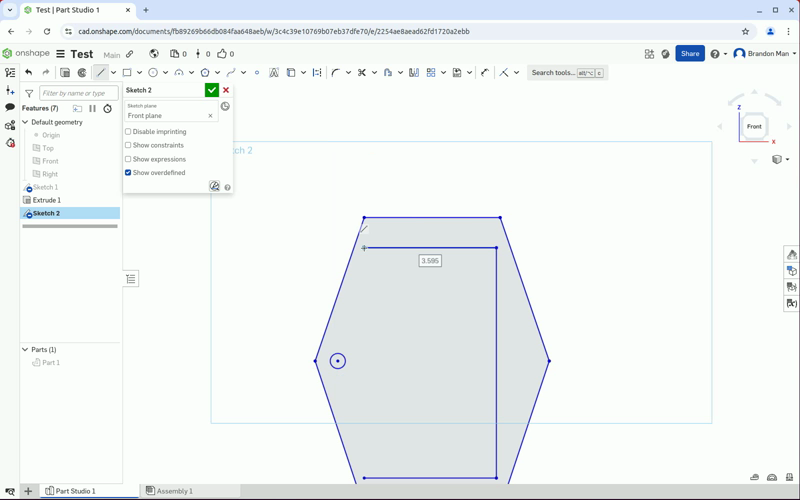
scroll(-6)
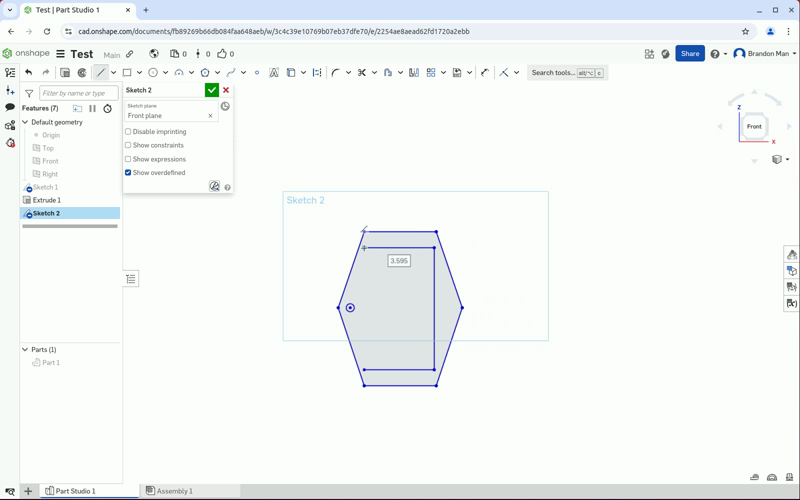
scroll(-6)
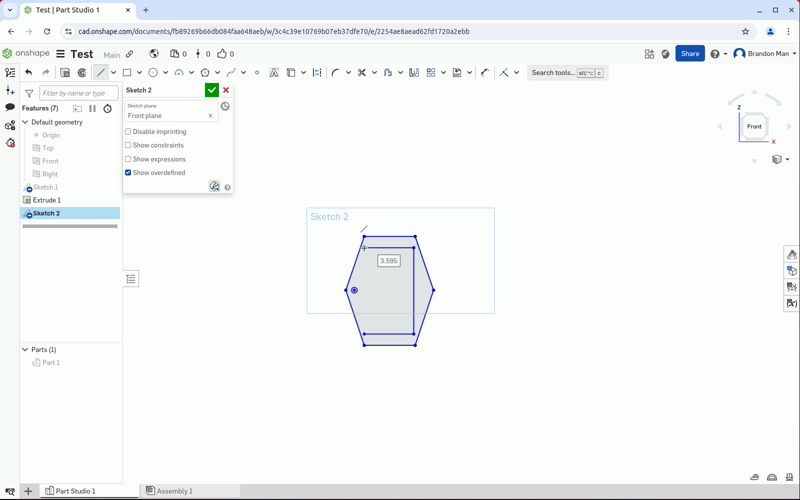
scroll(-6)
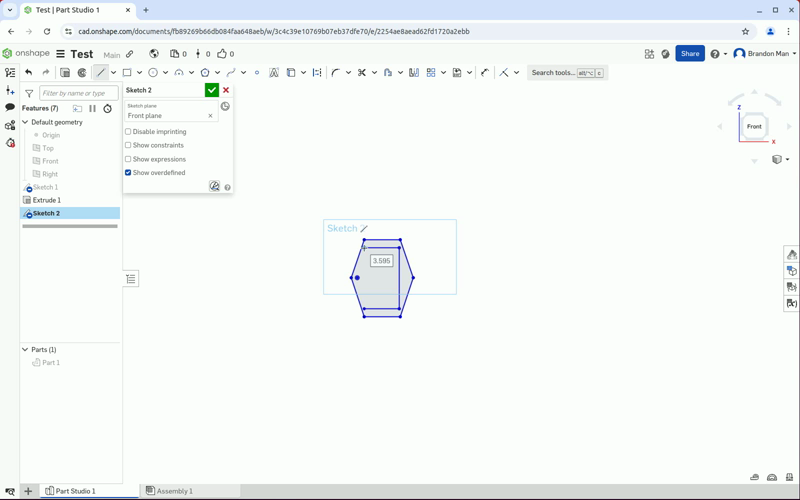
scroll(-6)
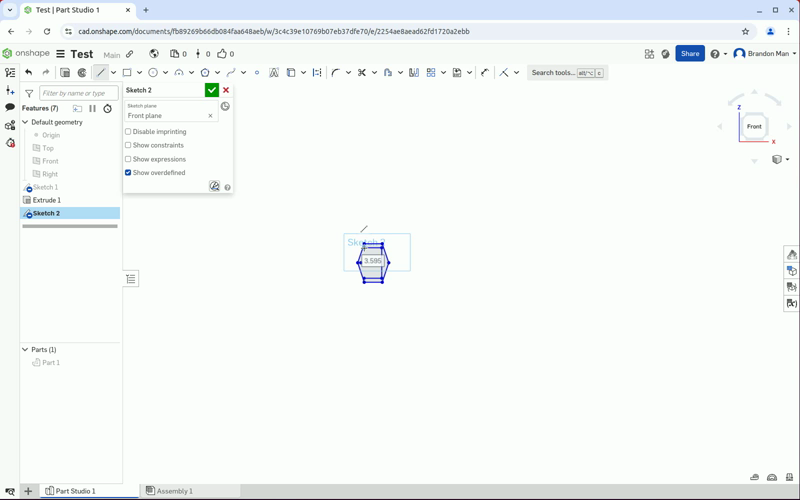
key_up(shift)
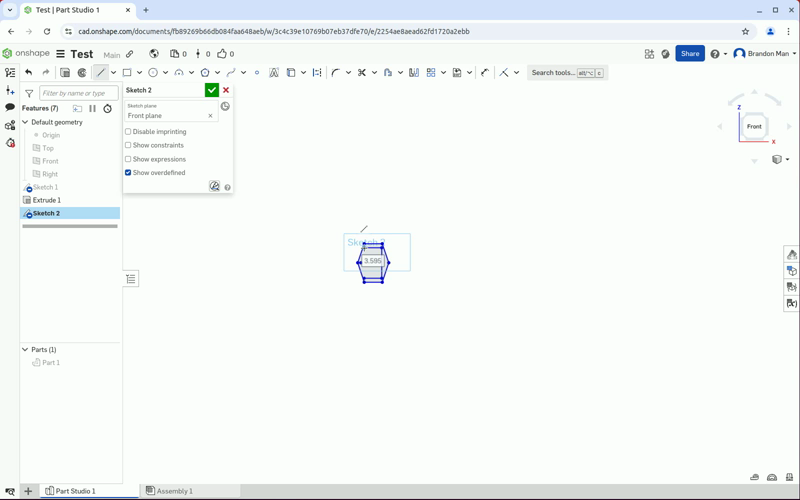
mouse_move(394, 247)
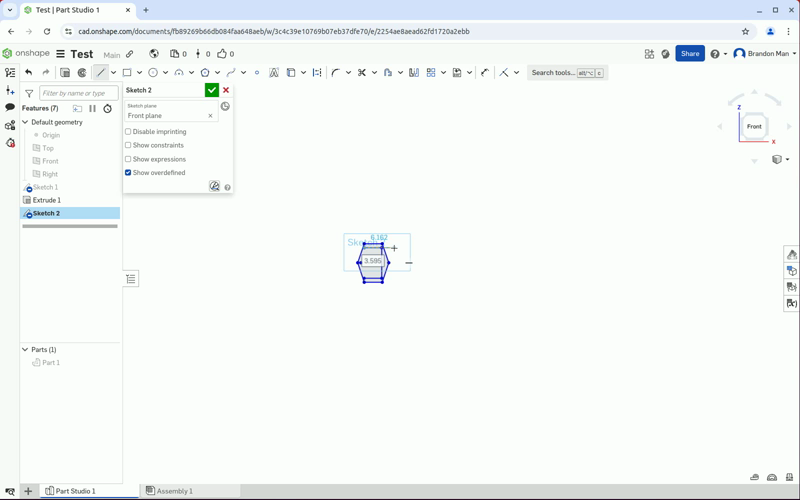
key_down(shift)
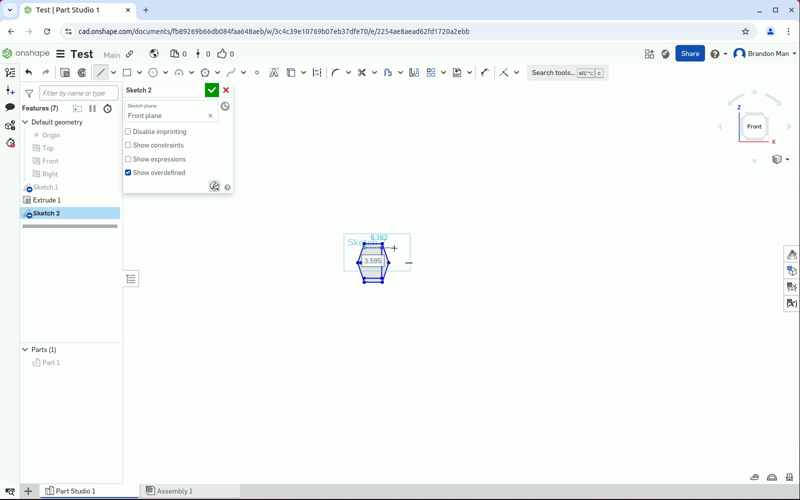
mouse_move(364, 278)
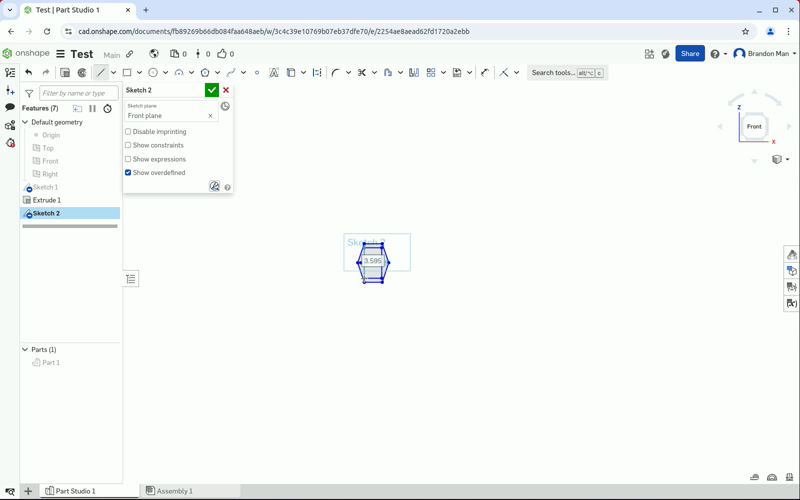
scroll(6)
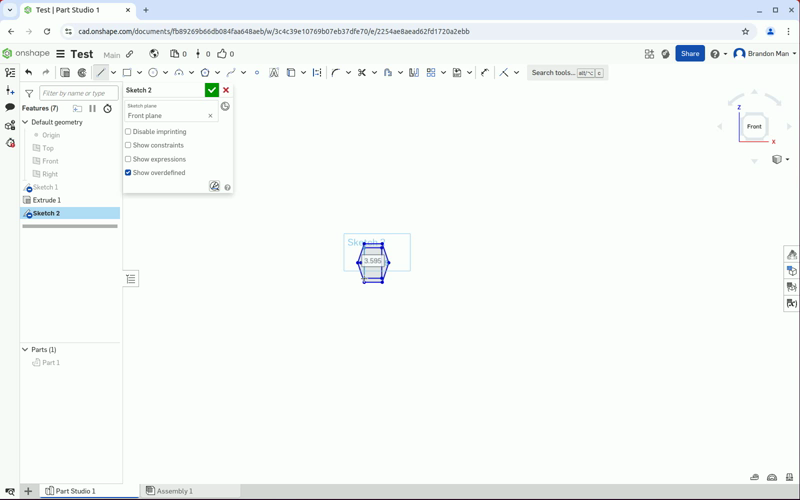
scroll(6)
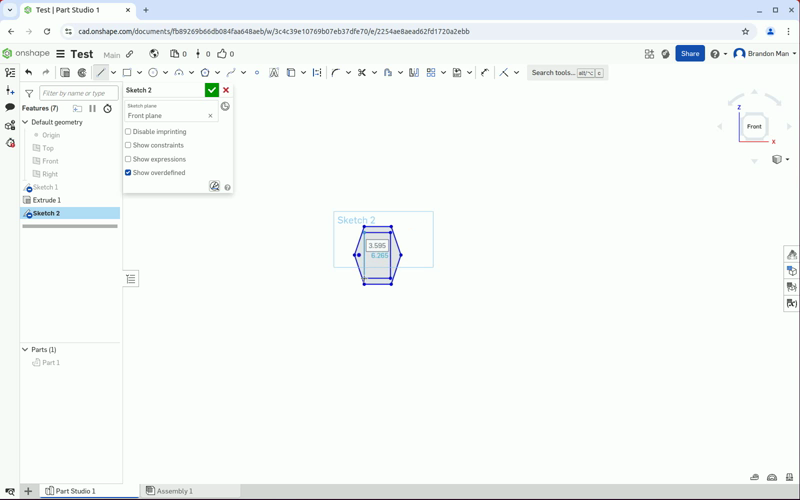
scroll(6)
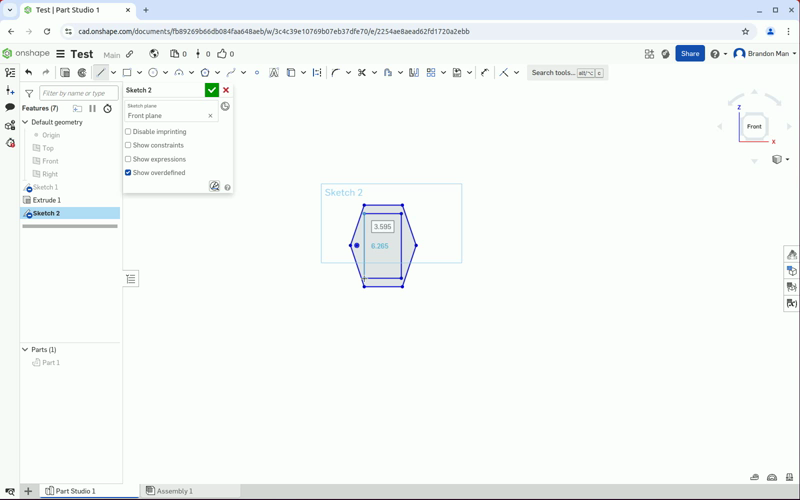
scroll(6)
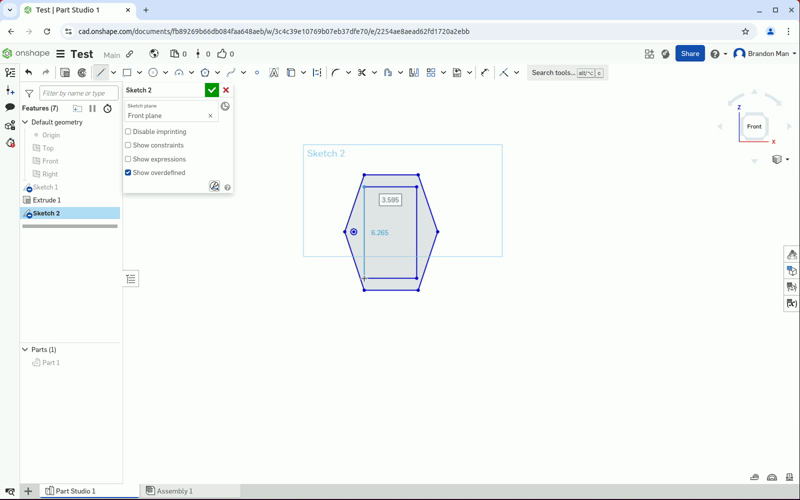
scroll(6)
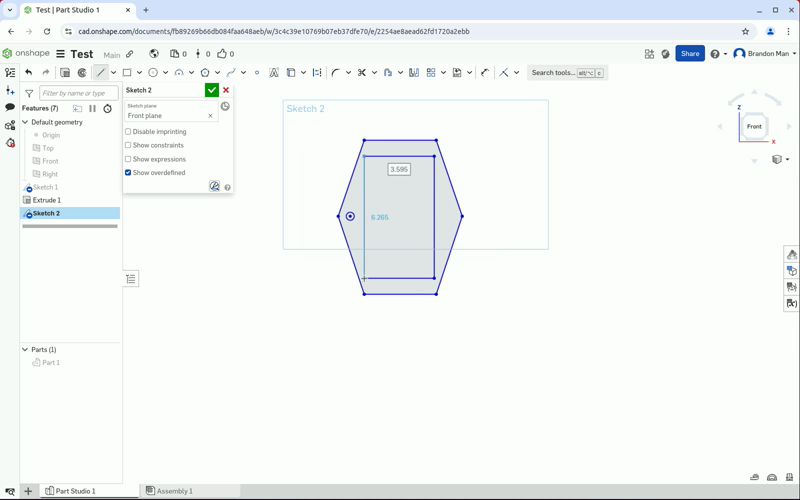
scroll(6)
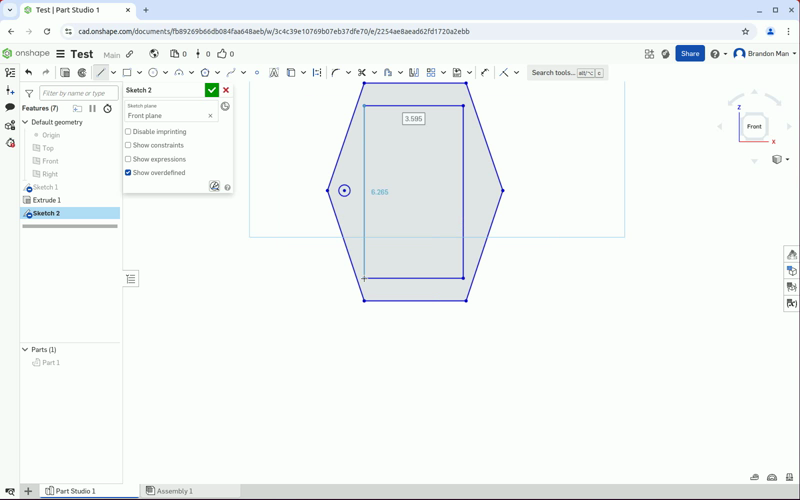
scroll(6)
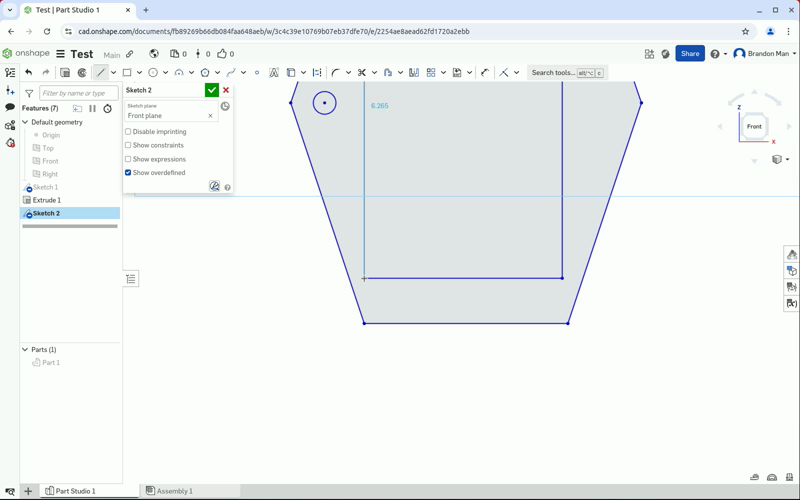
key_up(shift)
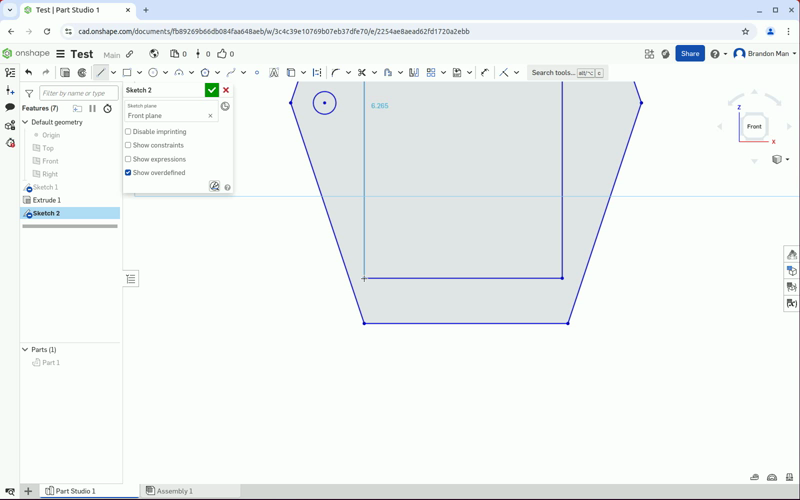
click(364, 278)
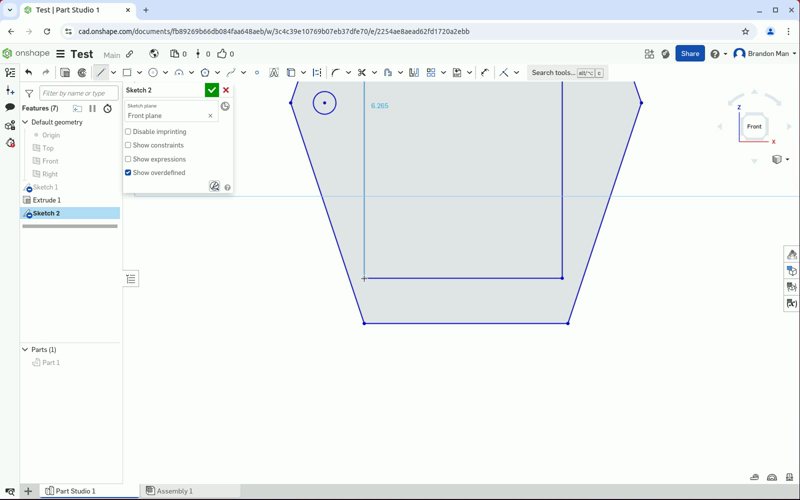
scroll(-6)
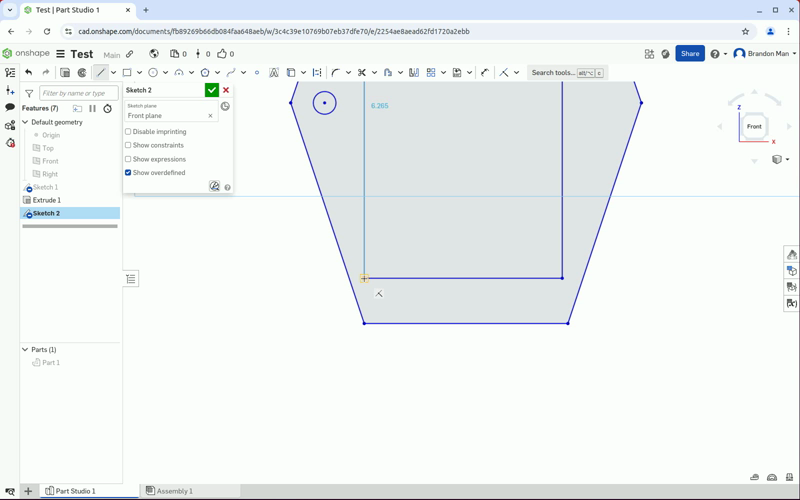
scroll(-6)
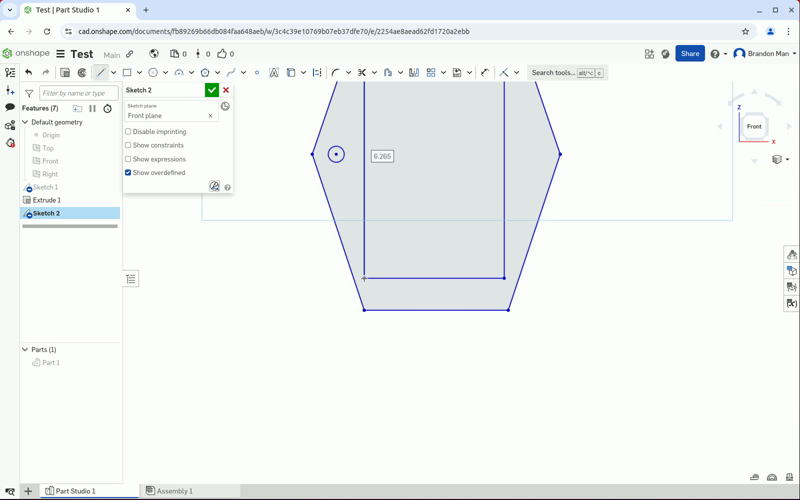
scroll(-6)
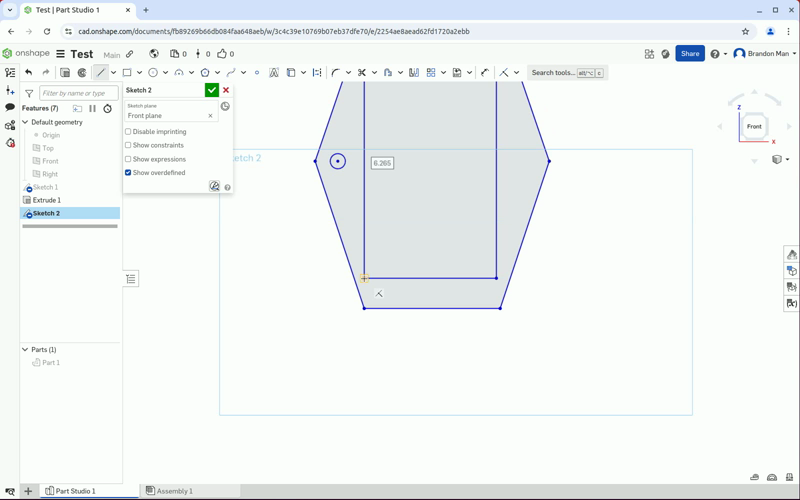
scroll(-6)
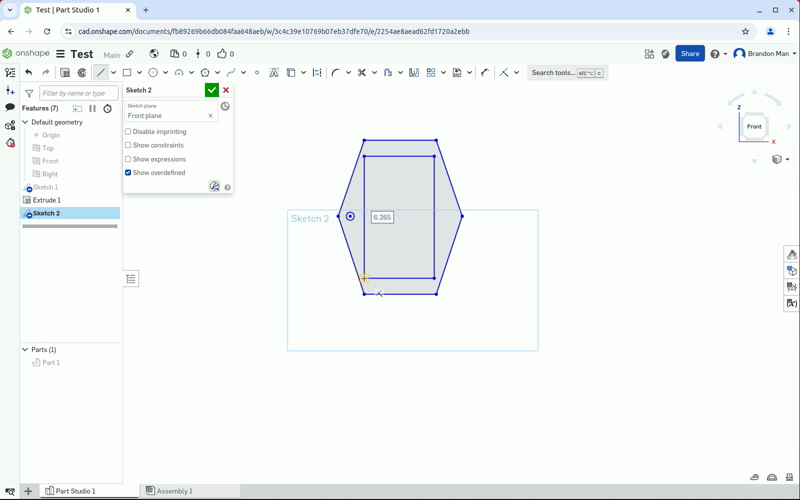
scroll(-6)
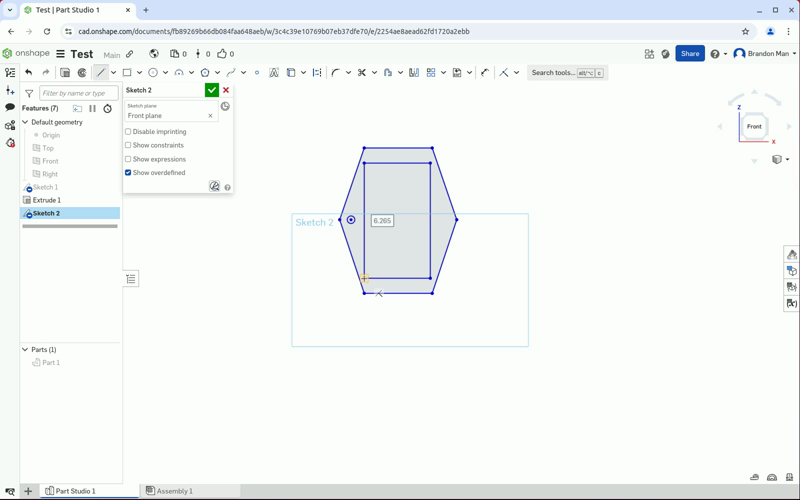
scroll(-6)
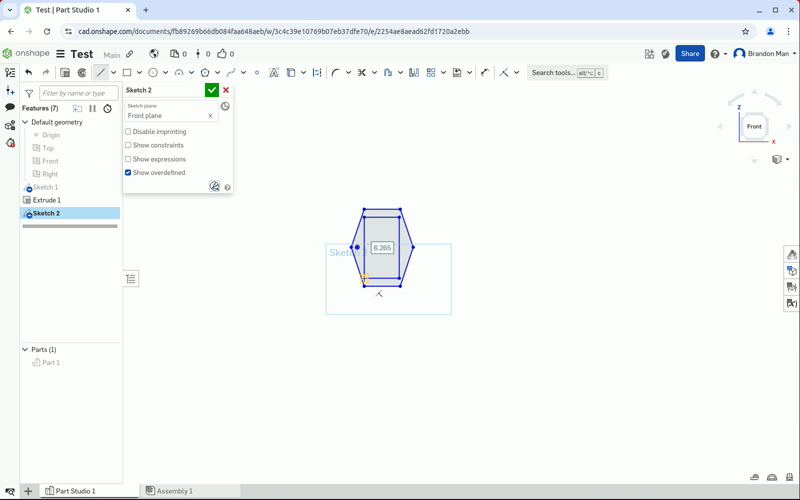
scroll(-6)
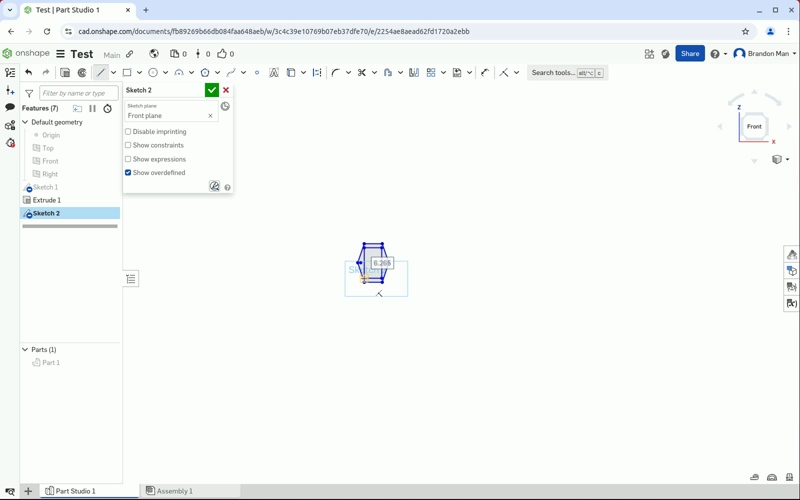
key(esc)
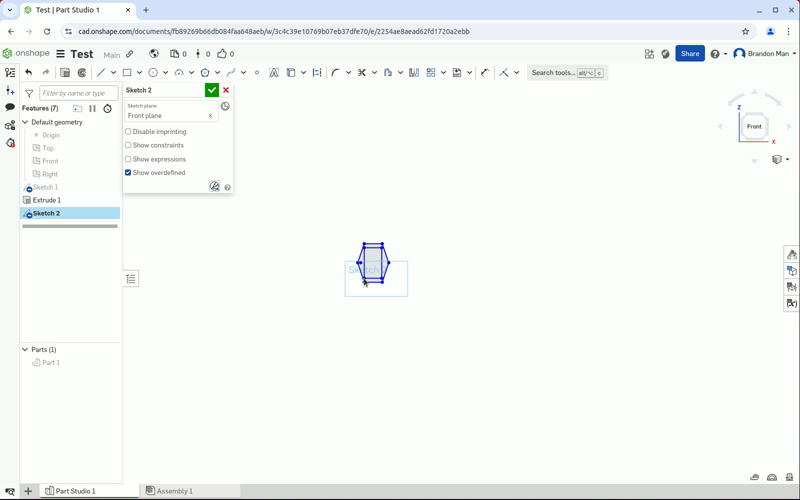
key(c)
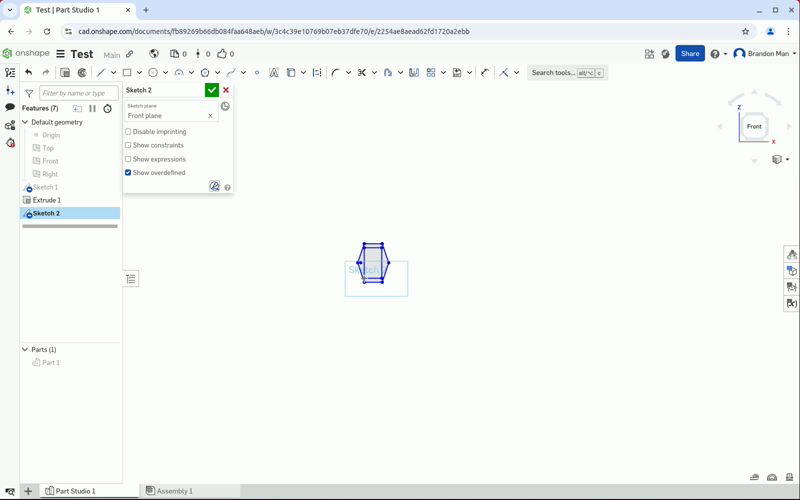
key_down(shift)
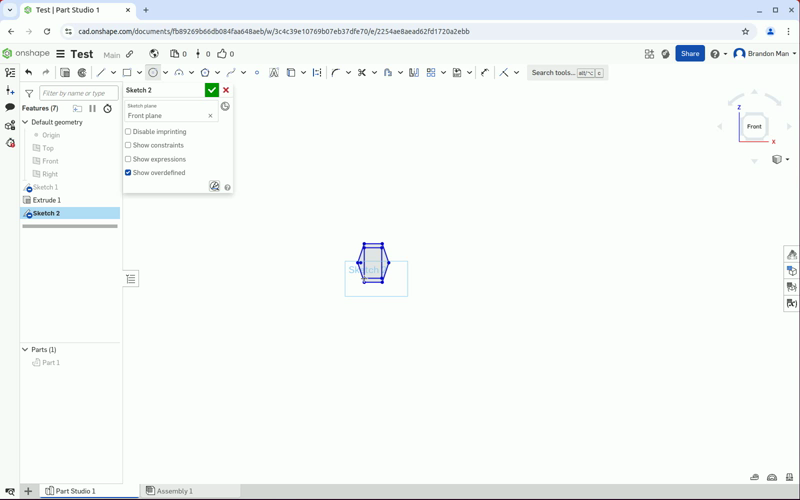
mouse_move(385, 262)
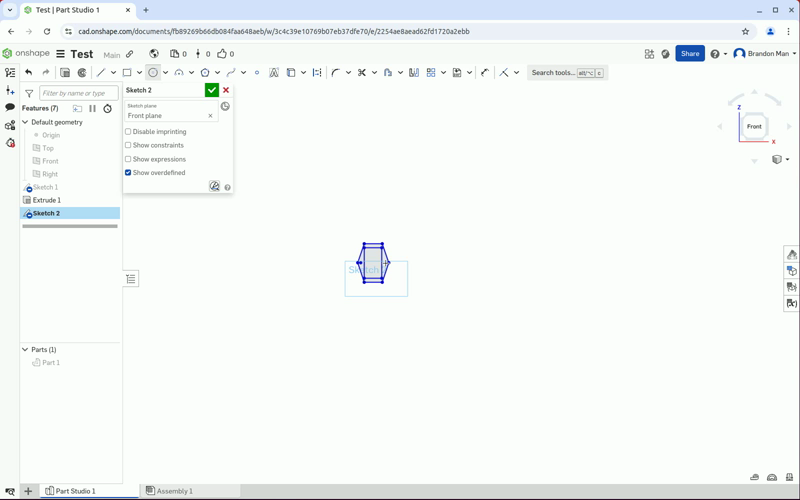
scroll(6)
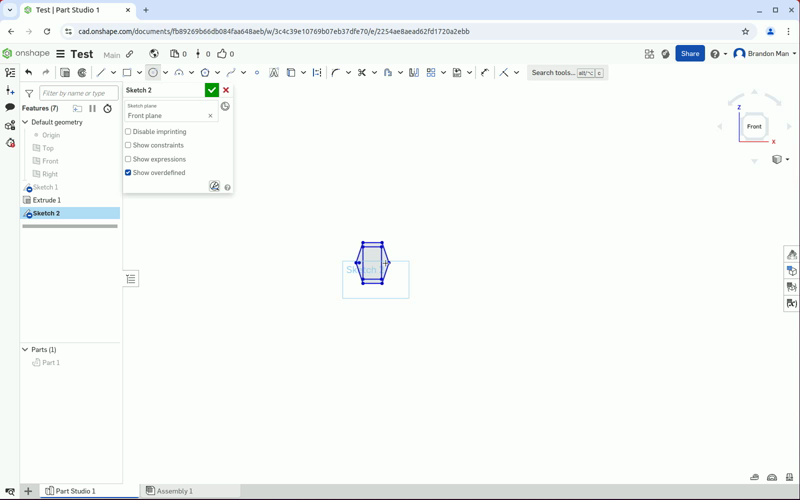
scroll(6)
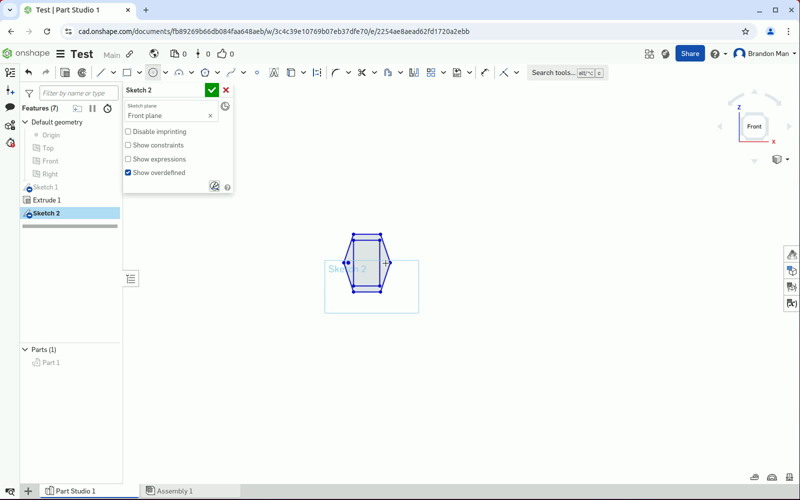
scroll(6)
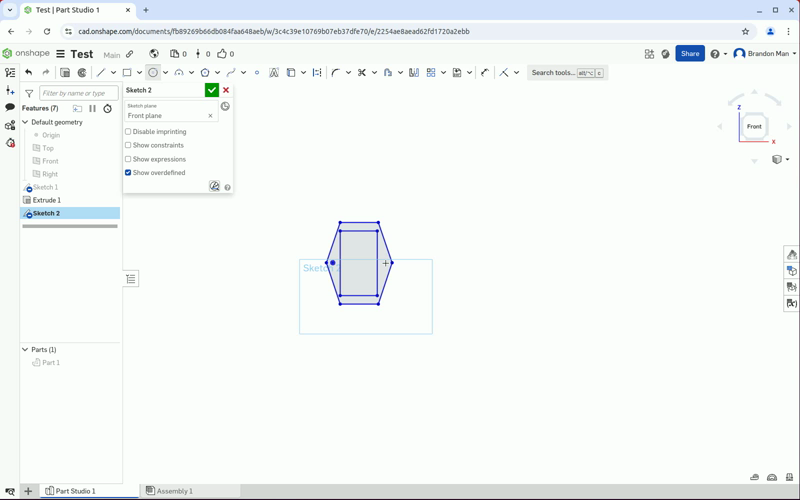
scroll(6)
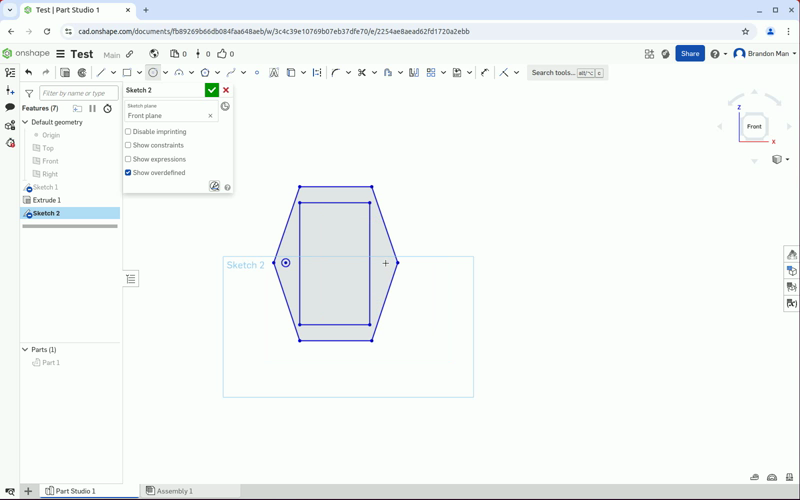
scroll(6)
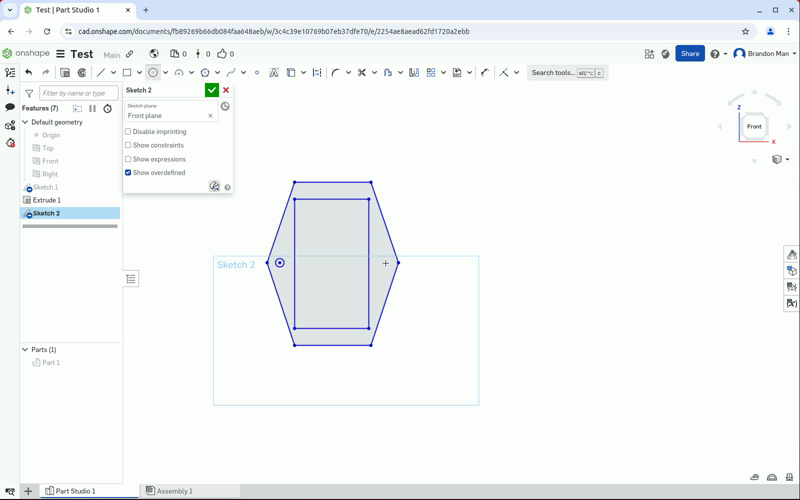
scroll(6)
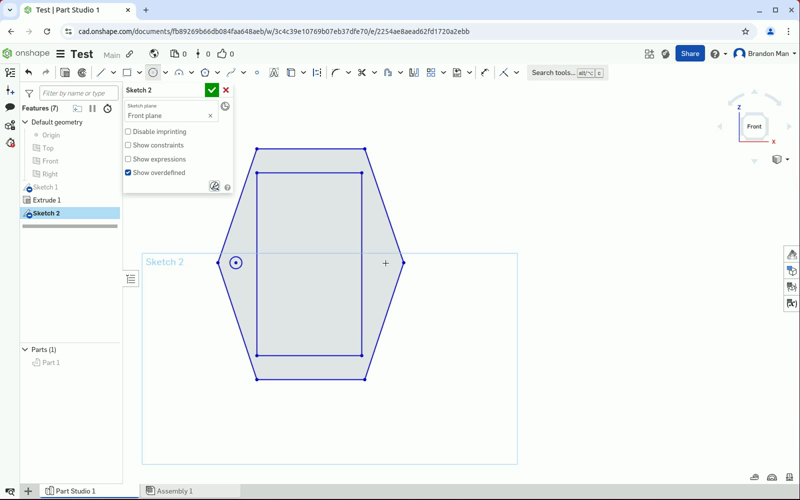
scroll(6)
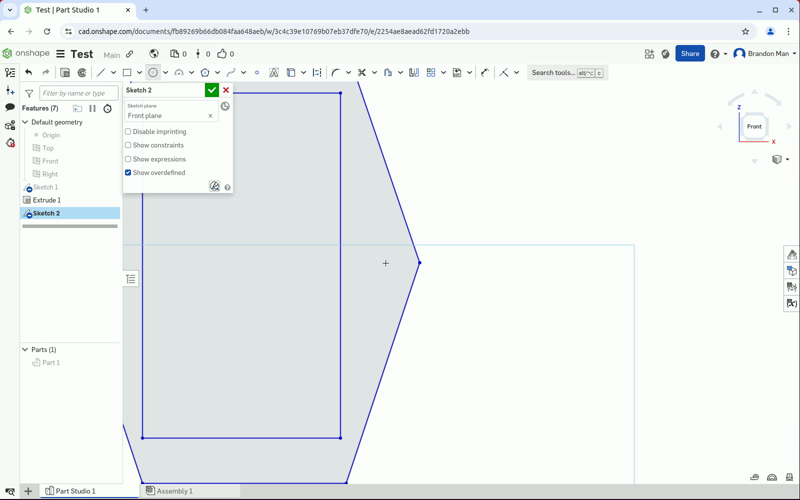
click(385, 262)
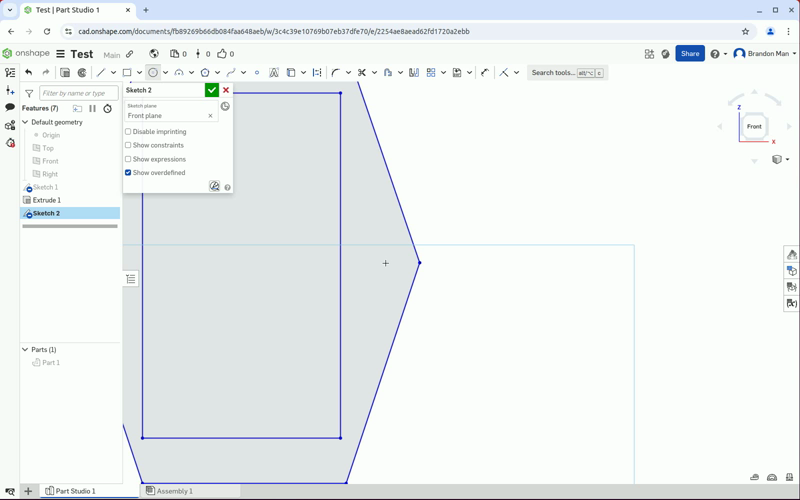
scroll(-6)
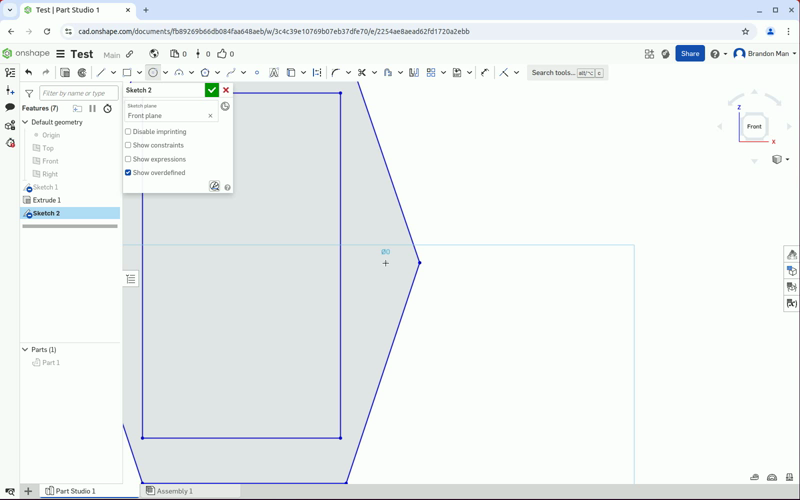
scroll(-6)
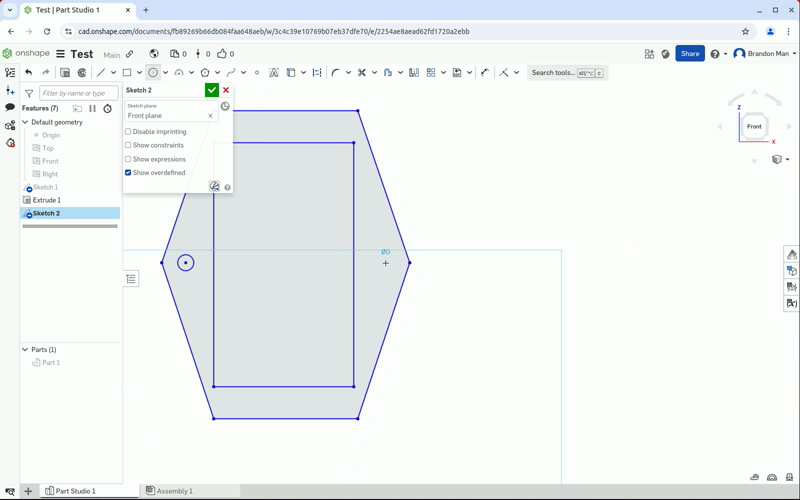
scroll(-6)
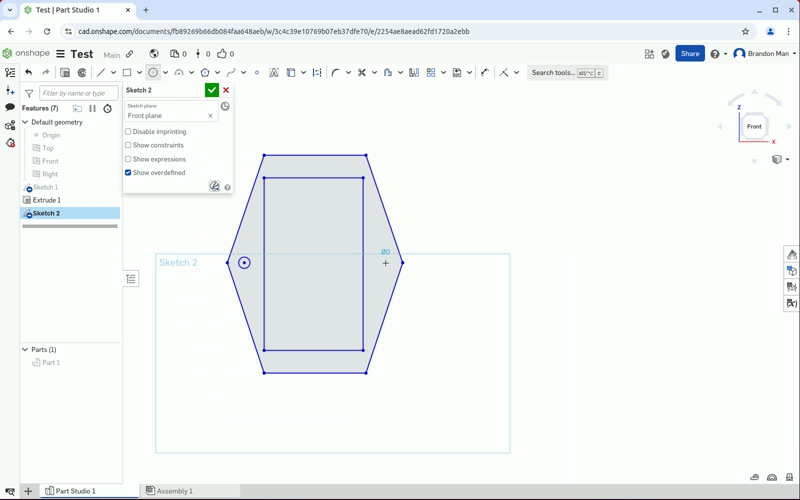
scroll(-6)
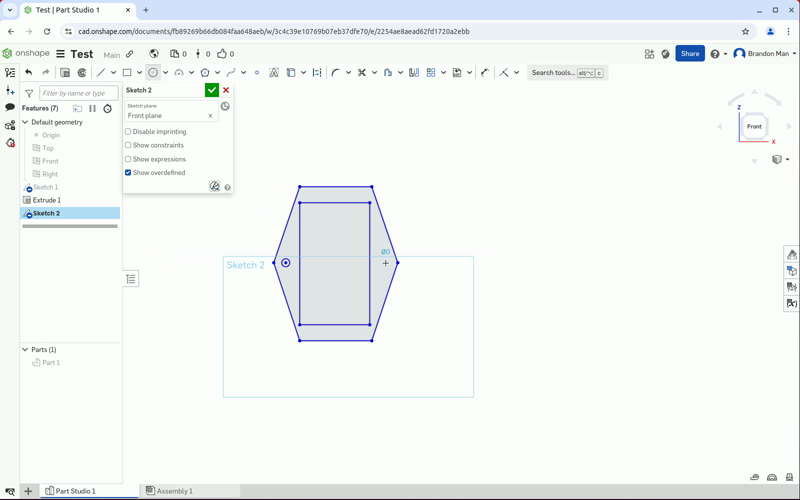
scroll(-6)
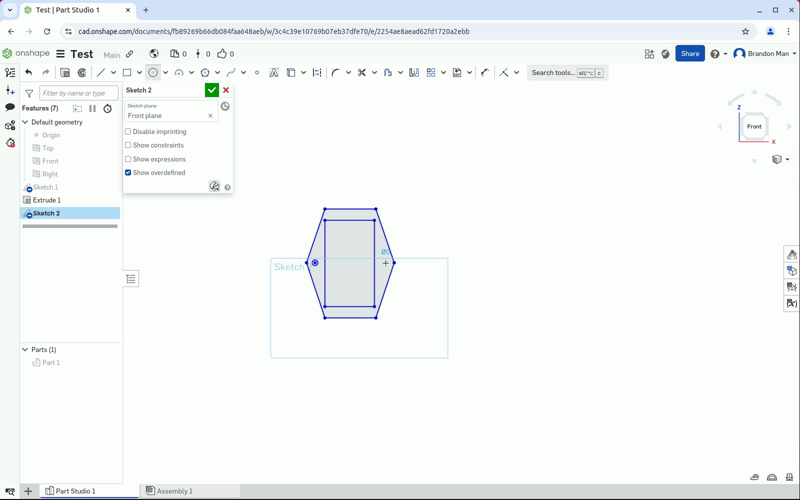
scroll(-6)
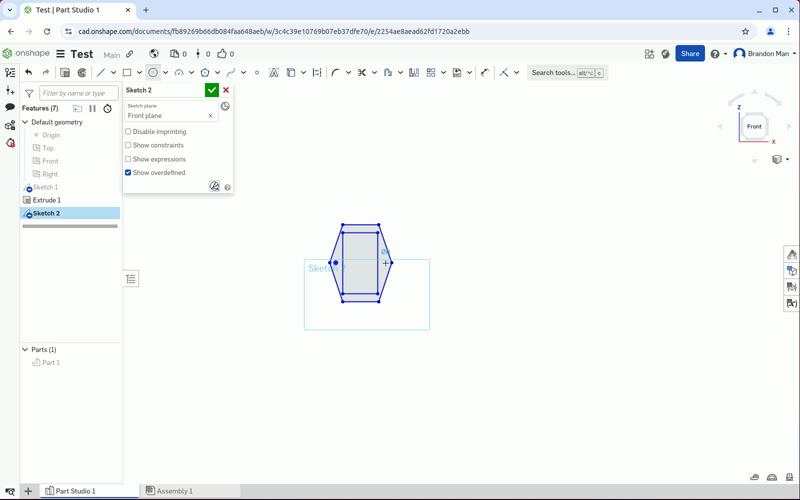
scroll(-6)
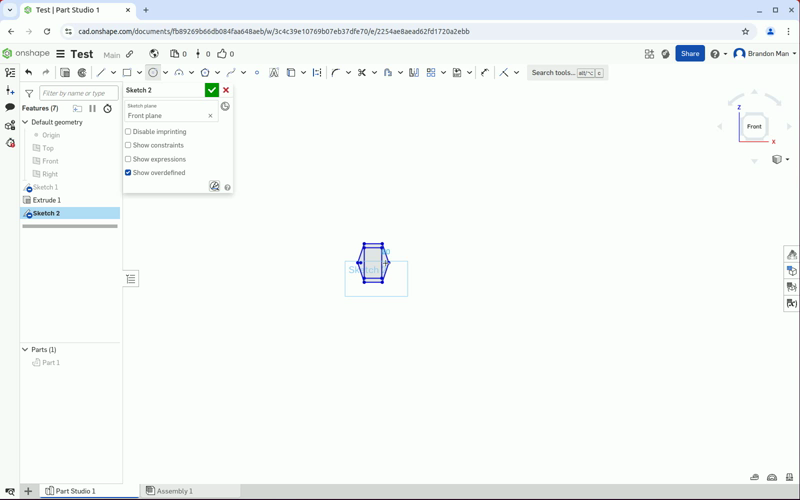
key_up(shift)
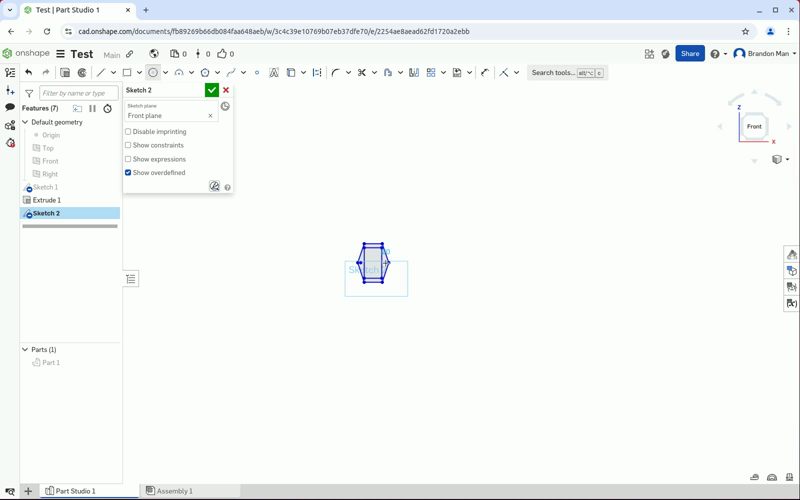
mouse_move(386, 262)
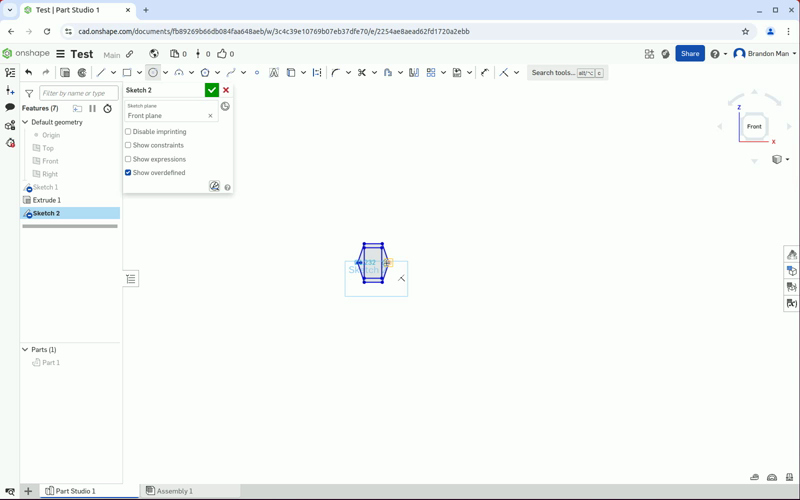
scroll(6)
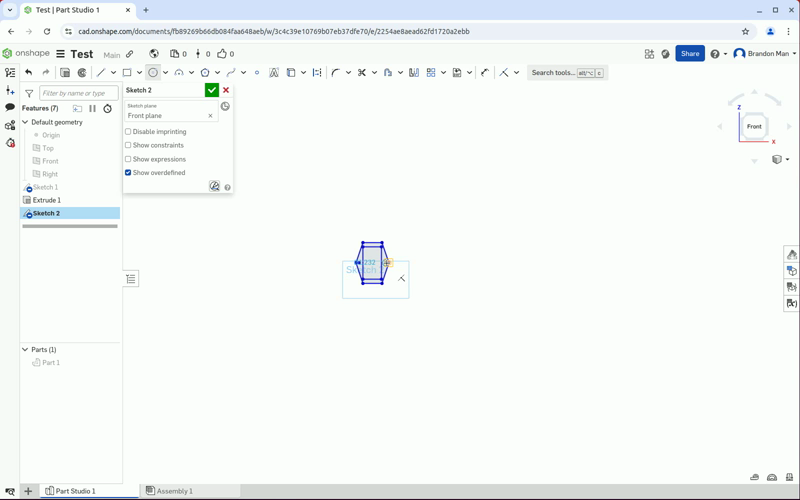
scroll(6)
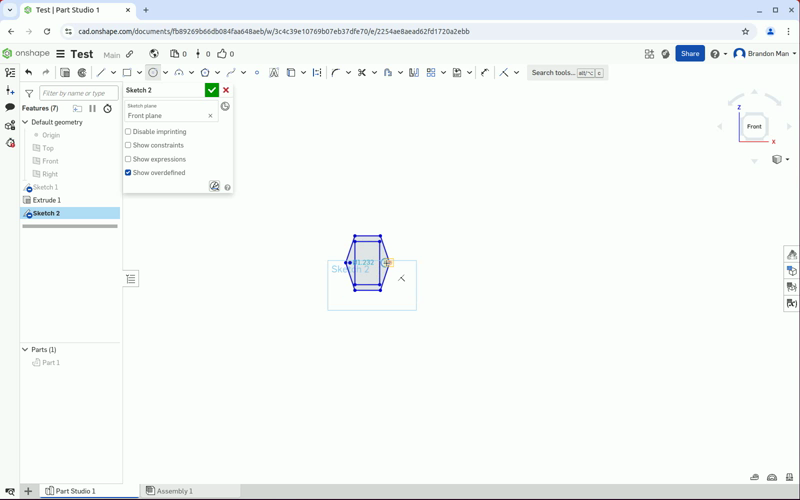
scroll(6)
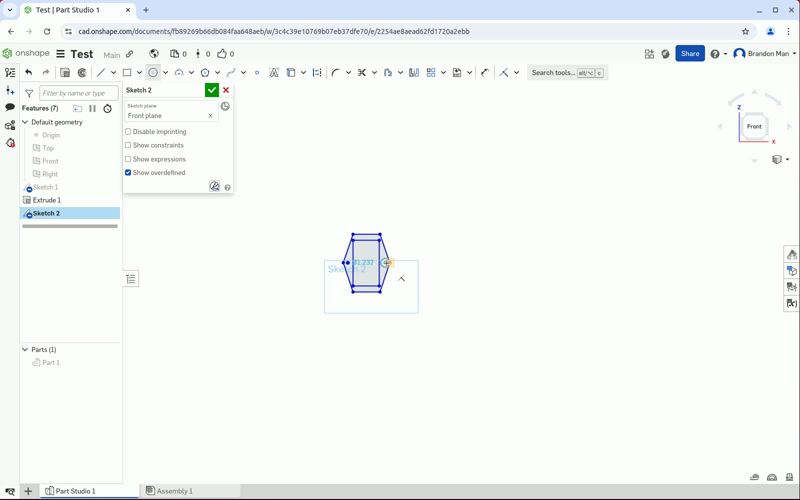
scroll(6)
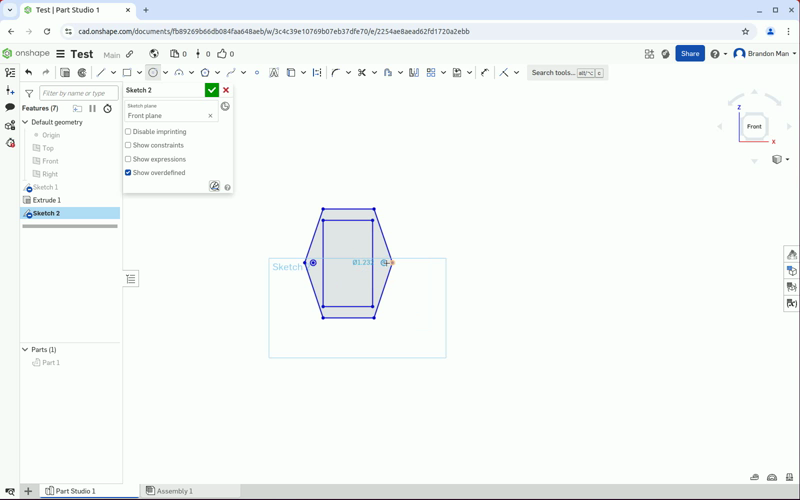
scroll(6)
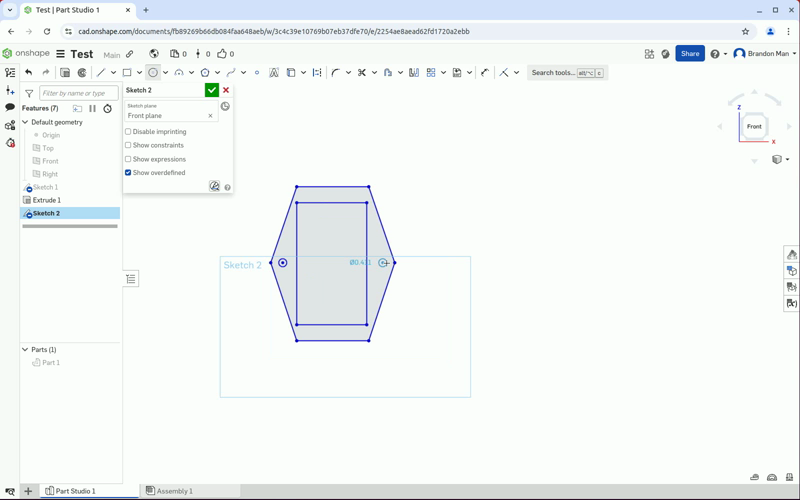
scroll(6)
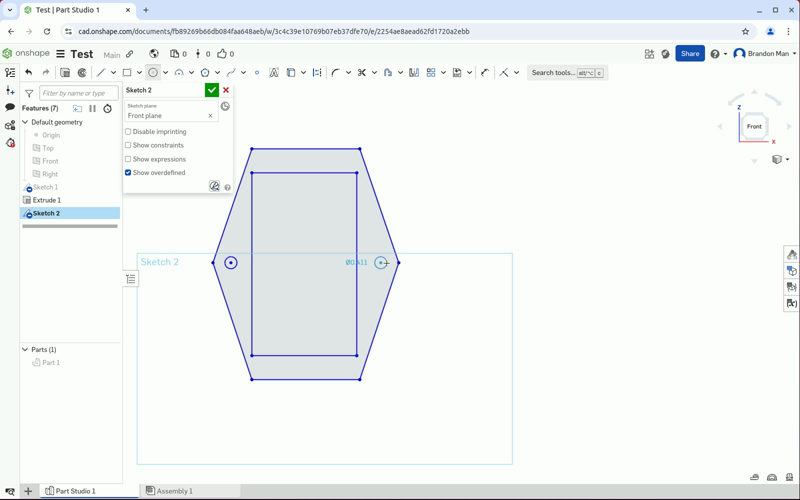
scroll(6)
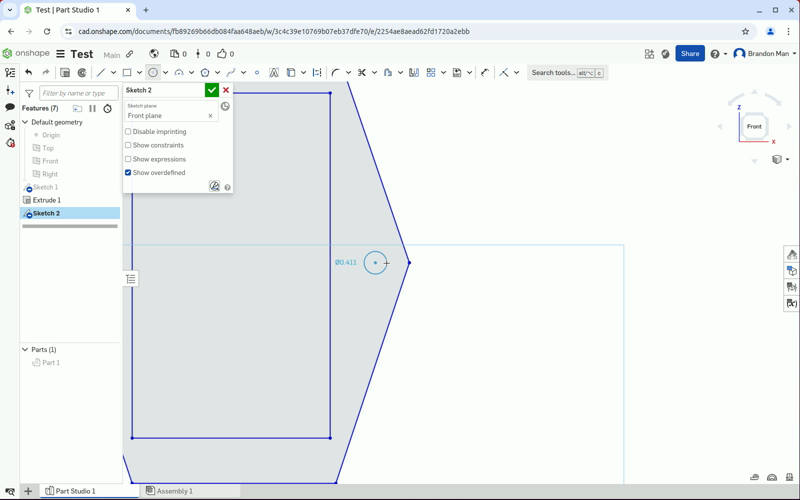
click(386, 262)
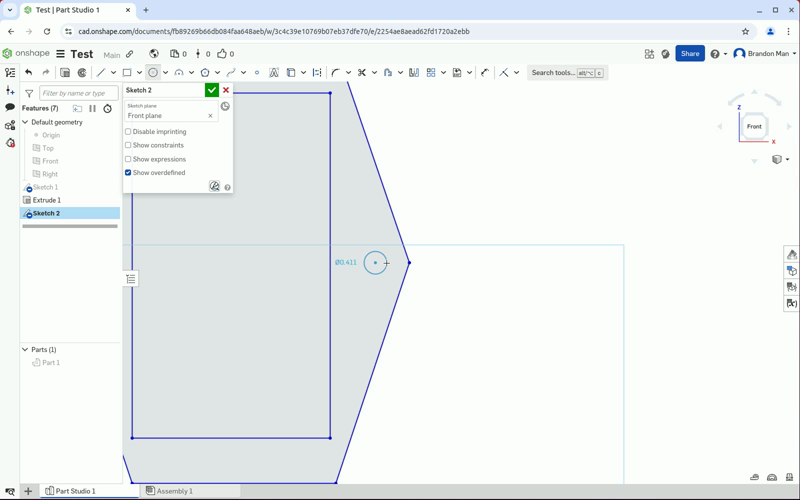
scroll(-6)
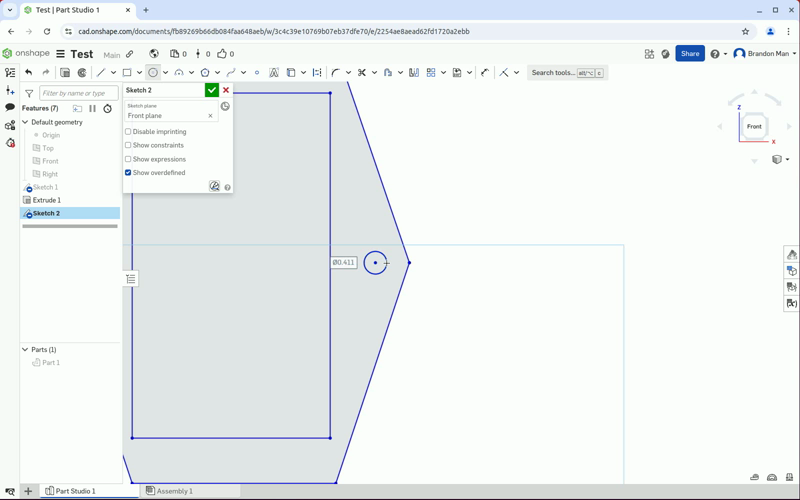
scroll(-6)
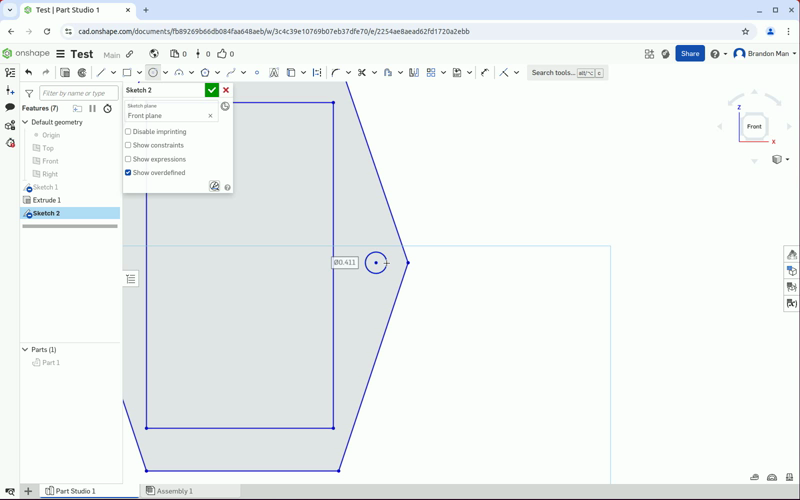
scroll(-6)
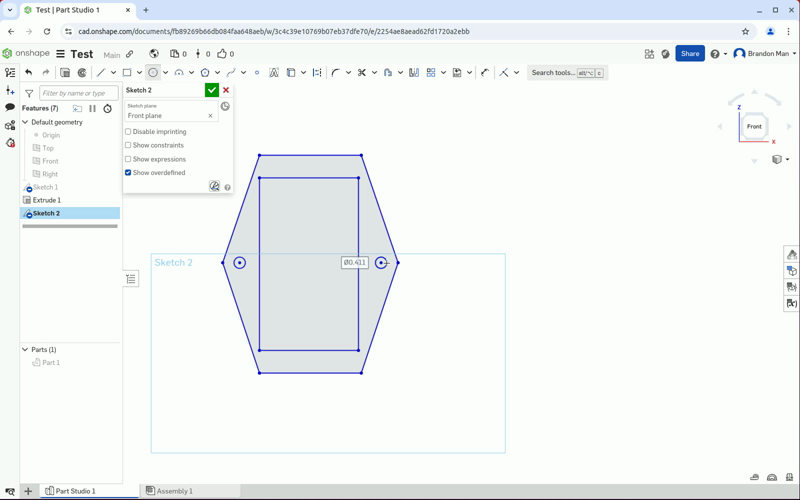
scroll(-6)
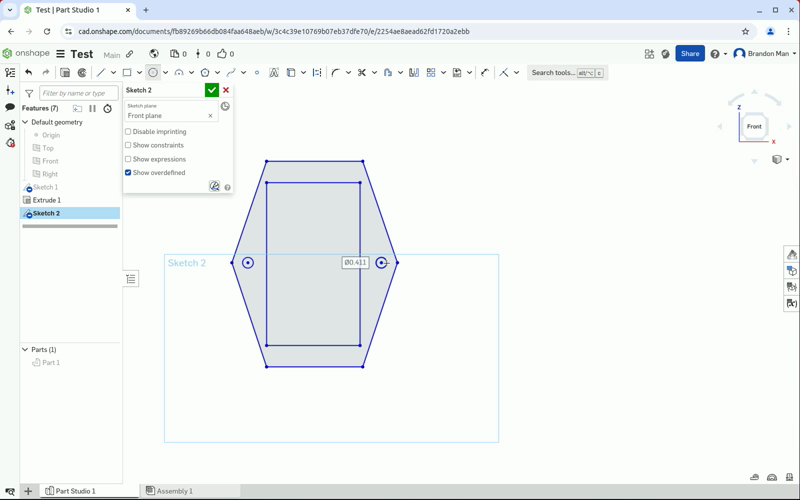
scroll(-6)
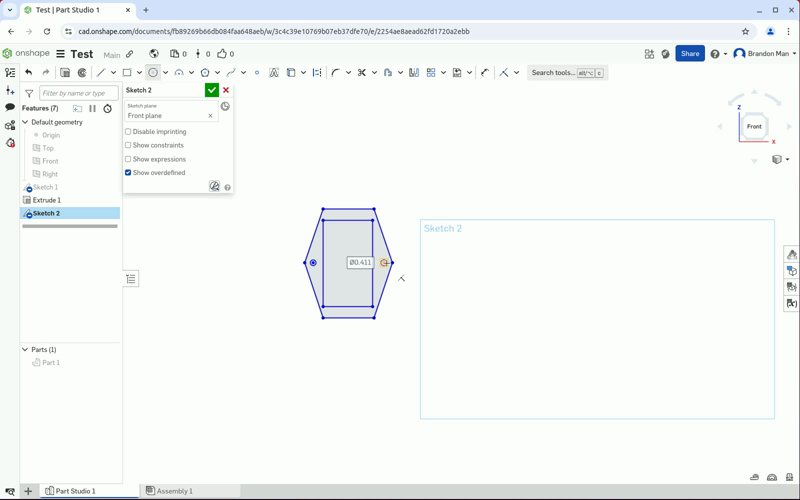
scroll(-6)
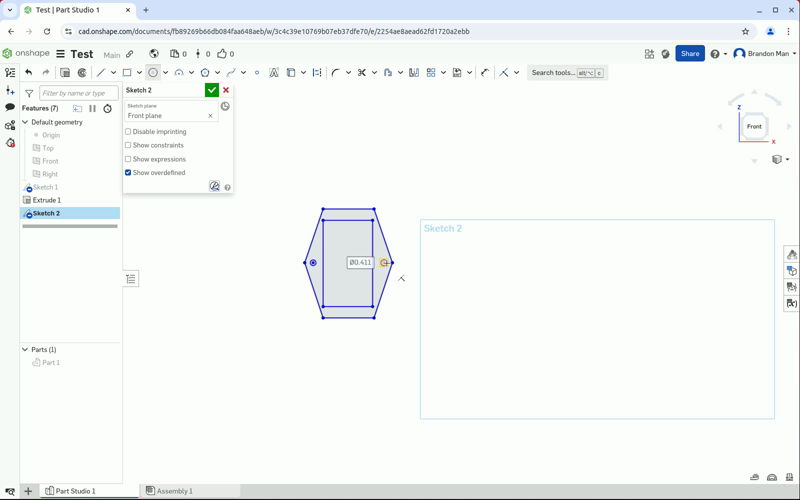
scroll(-6)
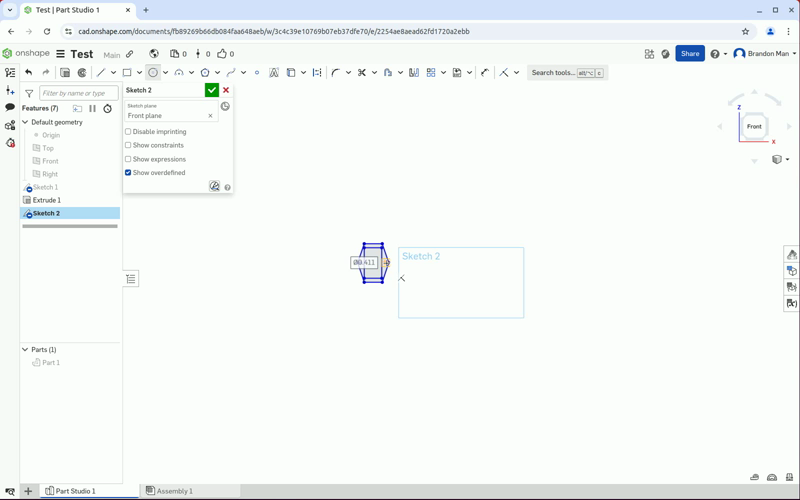
key(esc)
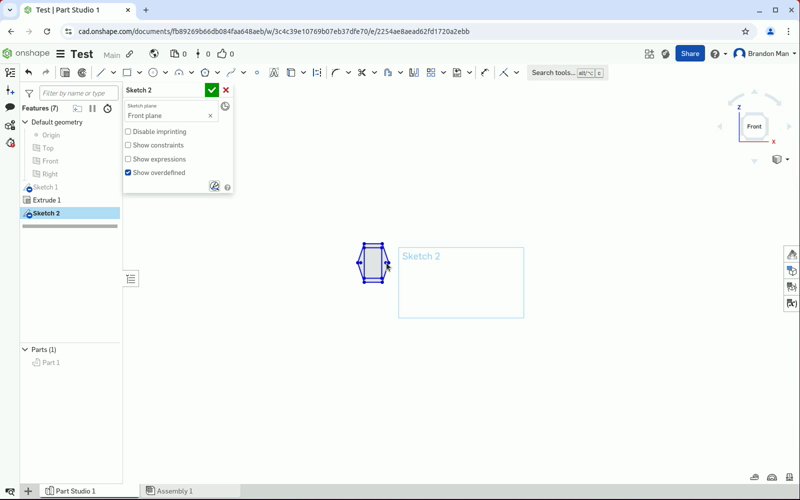
mouse_move(383, 268)
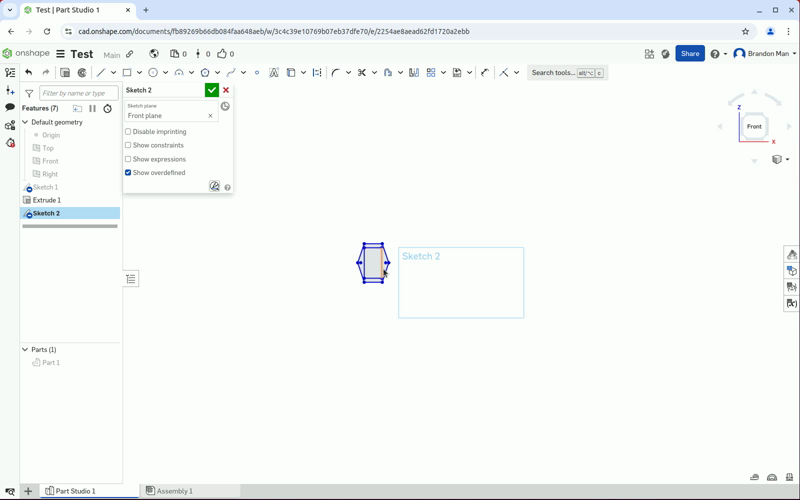
scroll(6)
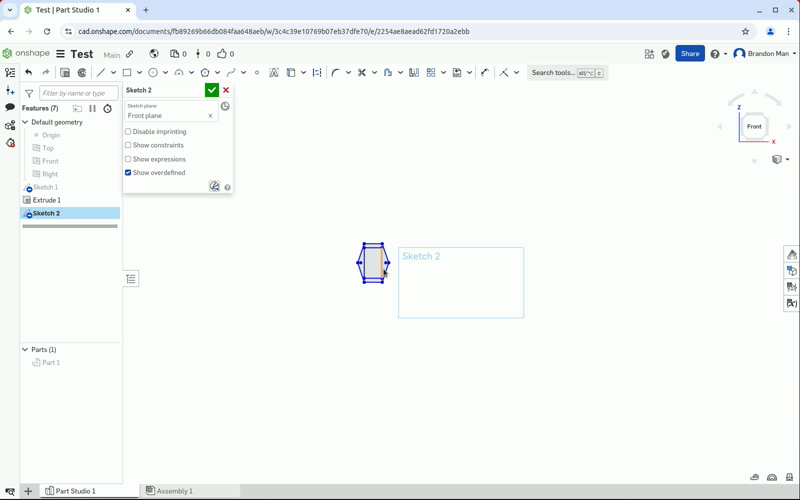
scroll(6)
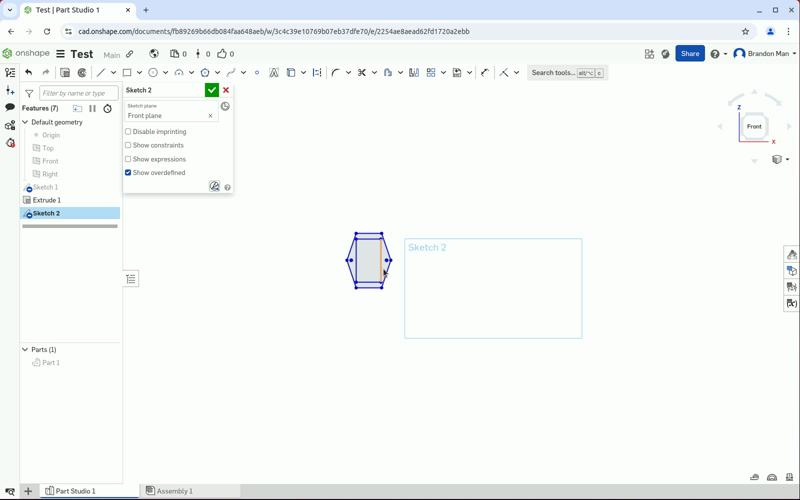
scroll(6)
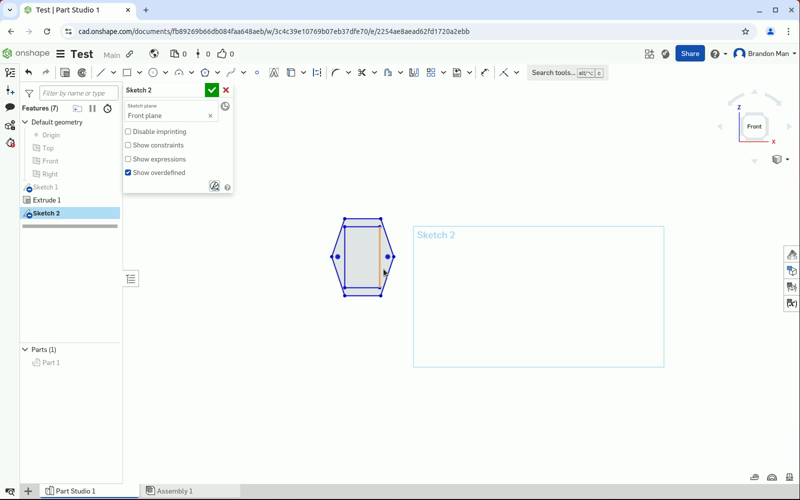
scroll(6)
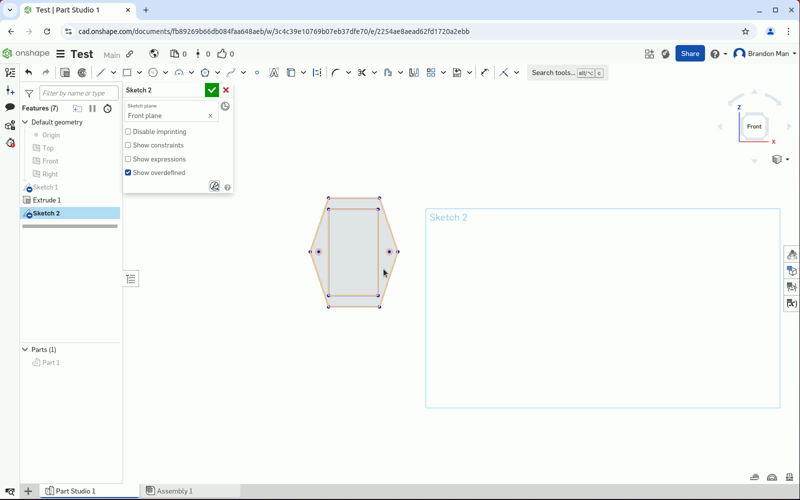
scroll(6)
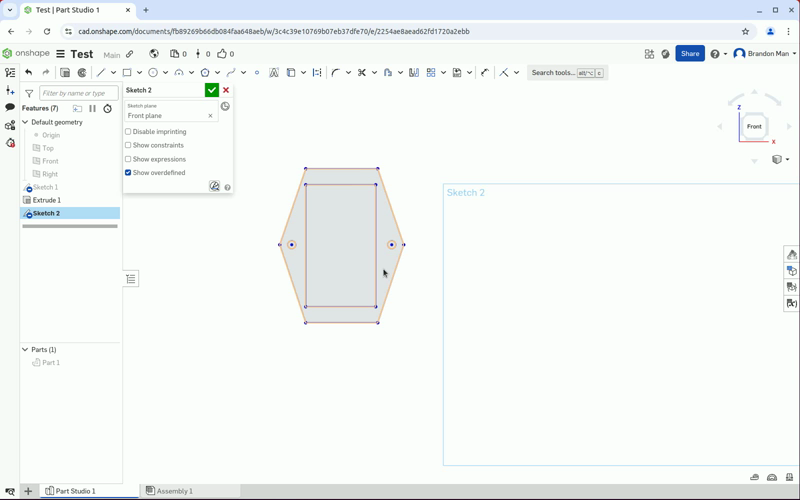
scroll(6)
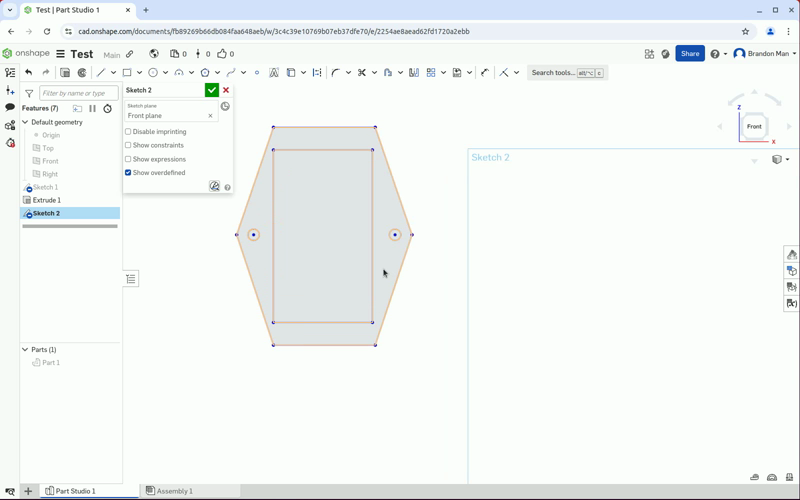
scroll(6)
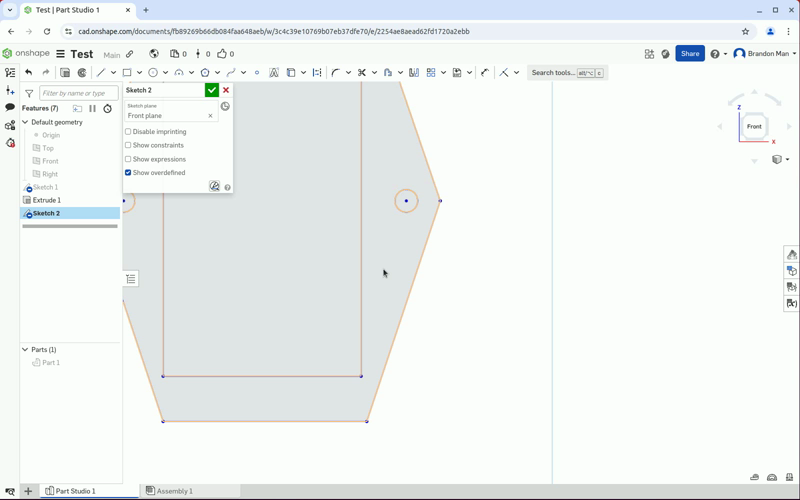
click(383, 268)
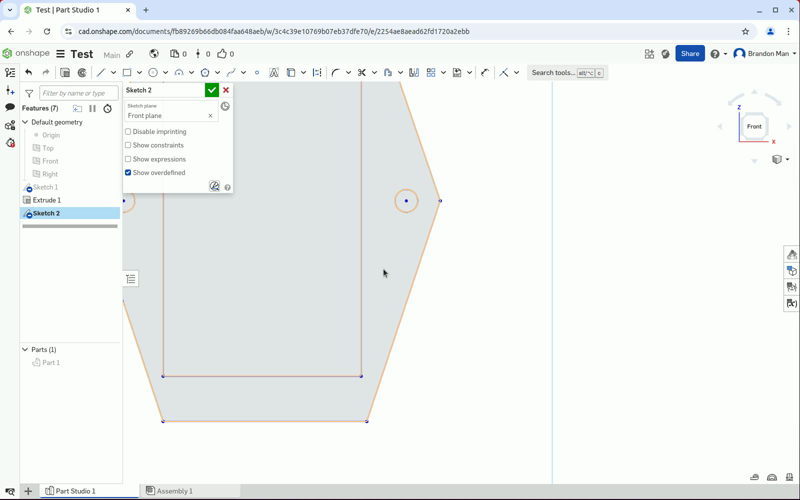
scroll(-6)
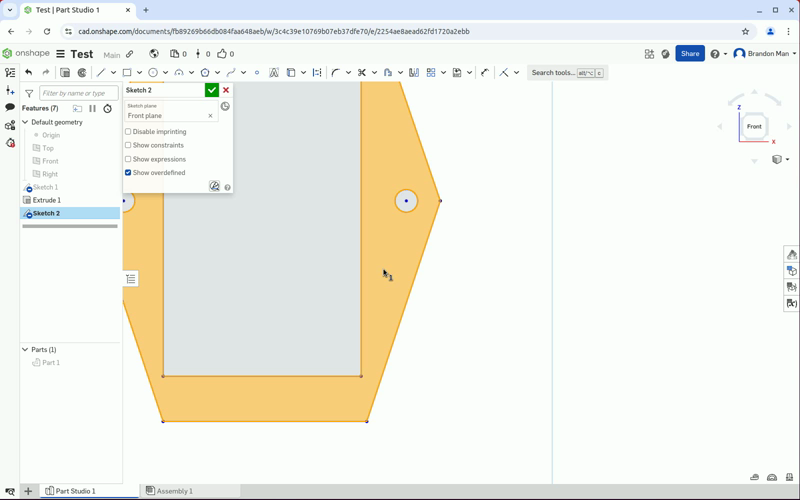
scroll(-6)
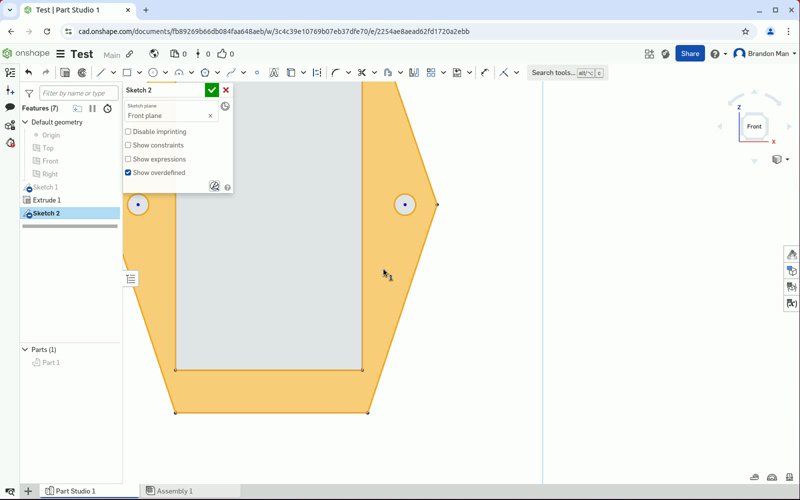
scroll(-6)
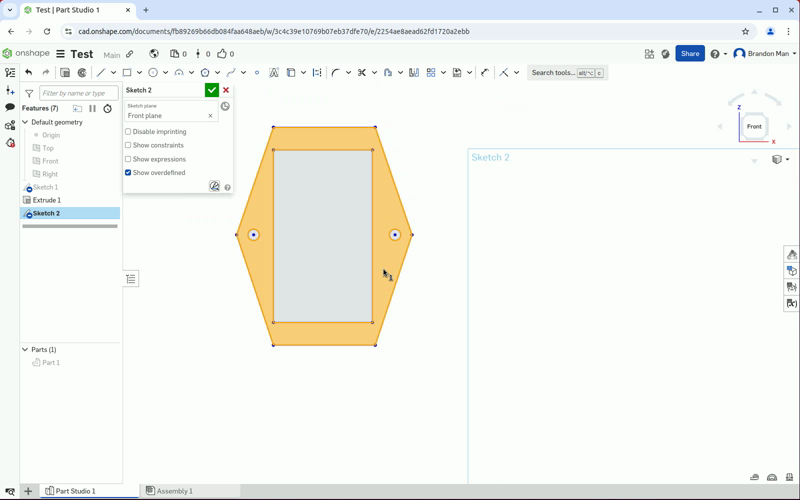
scroll(-6)
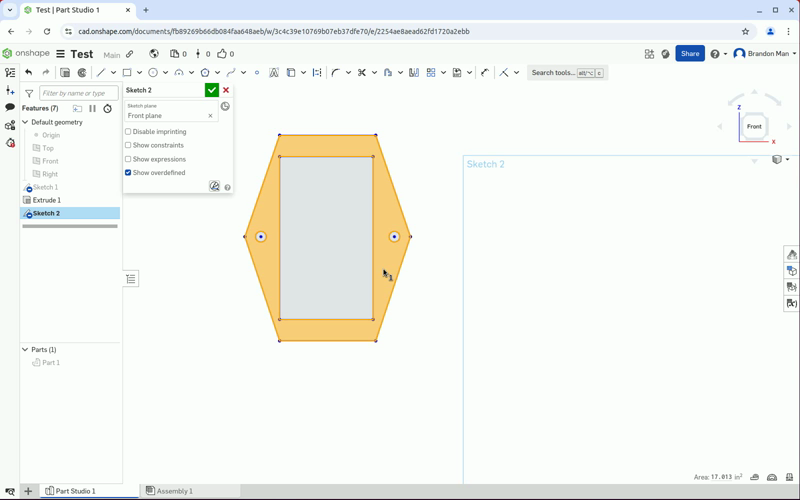
scroll(-6)
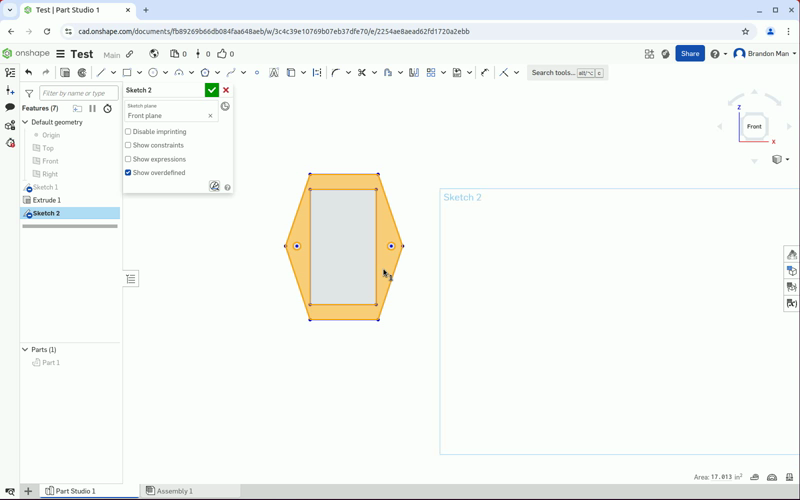
scroll(-6)
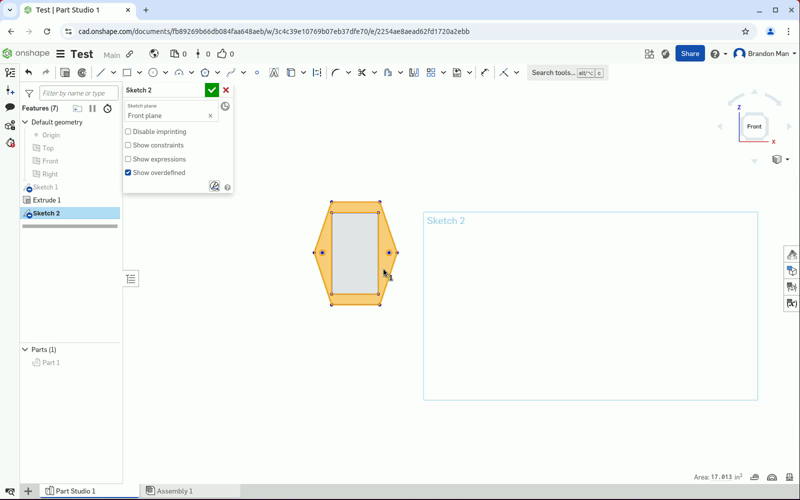
scroll(-6)
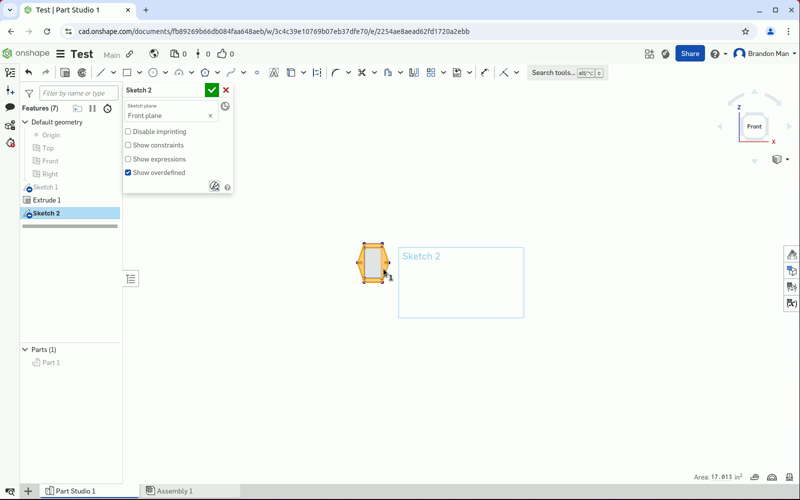
mouse_move(73, 352)
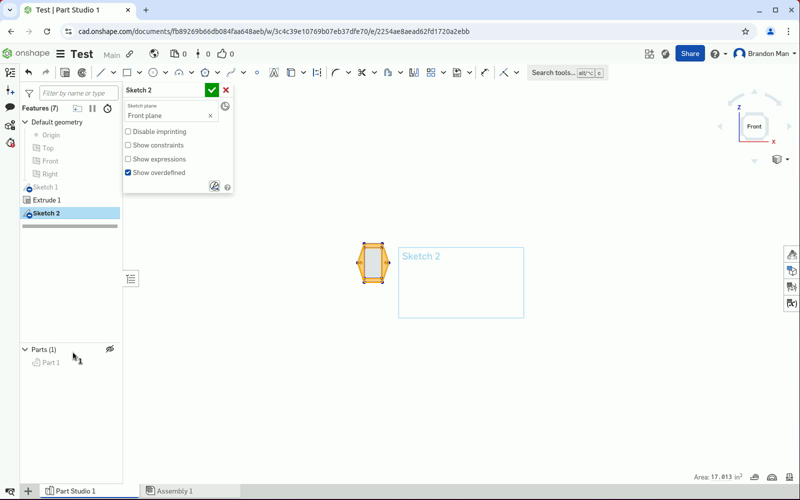
key(shift+y)
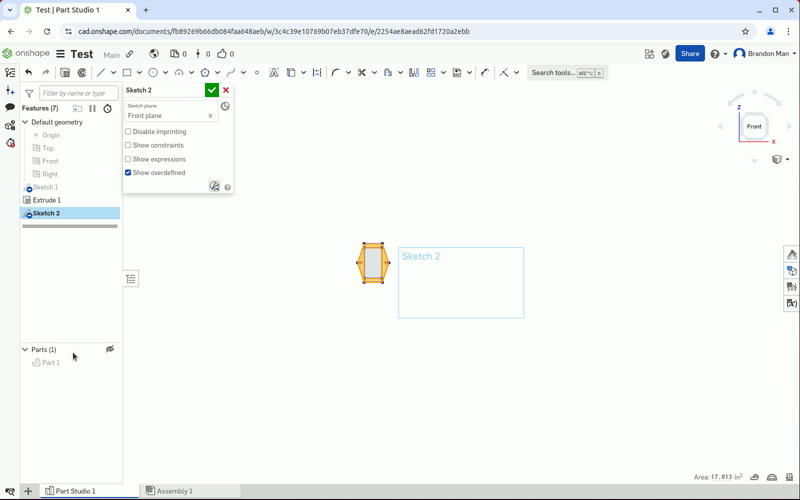
key(shift+e)
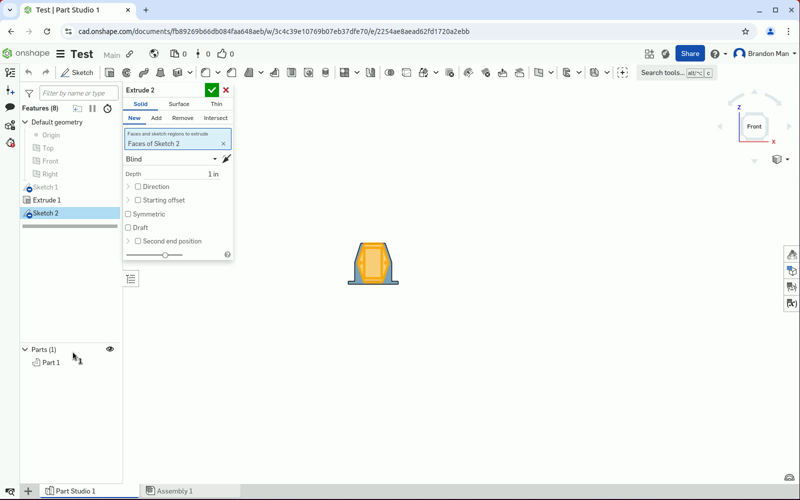
mouse_move(143, 106)
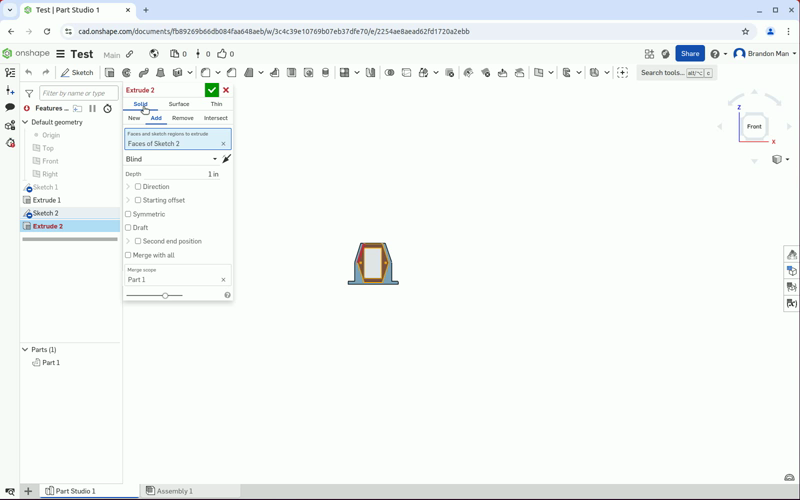
click(143, 106)
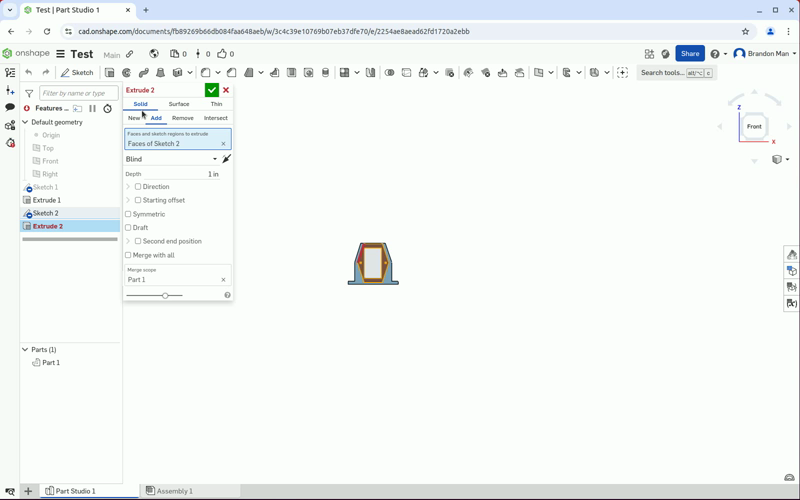
mouse_move(137, 120)
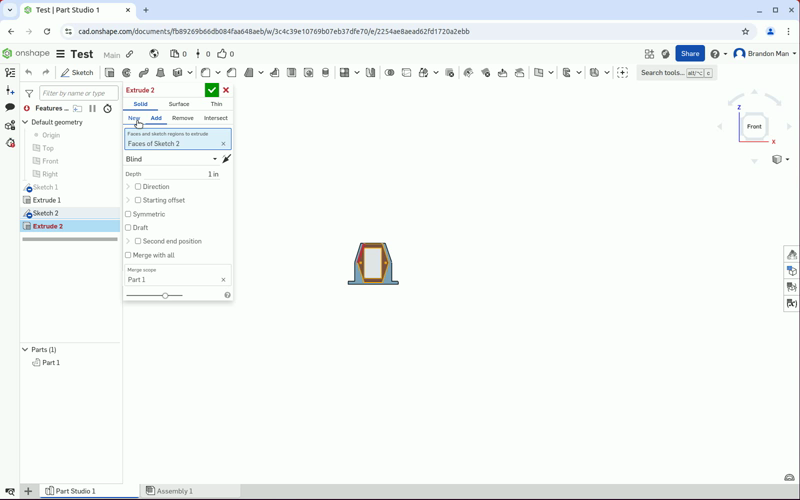
click(137, 120)
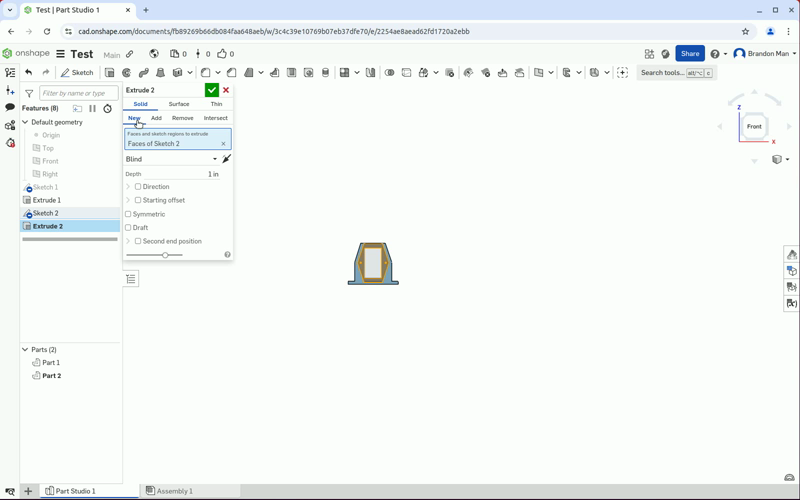
key(tab, 4)
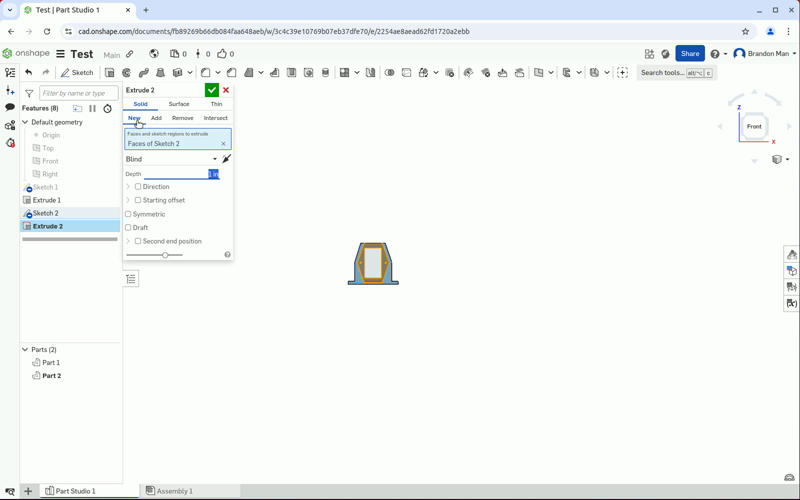
text(0.722)
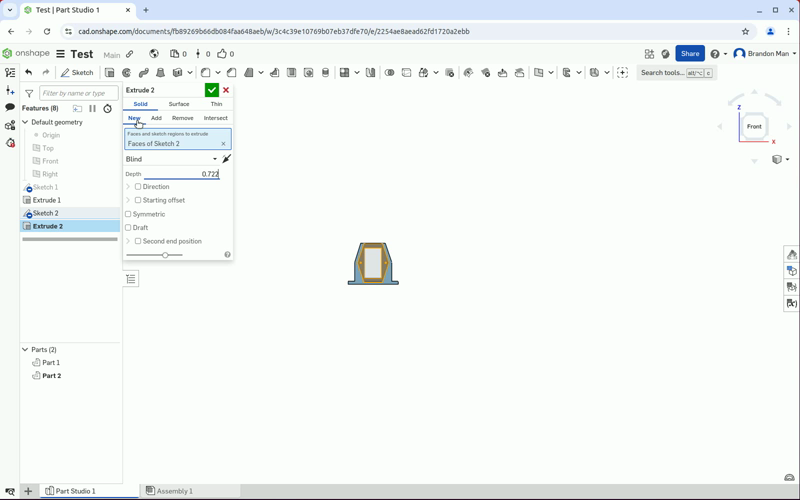
key(enter)
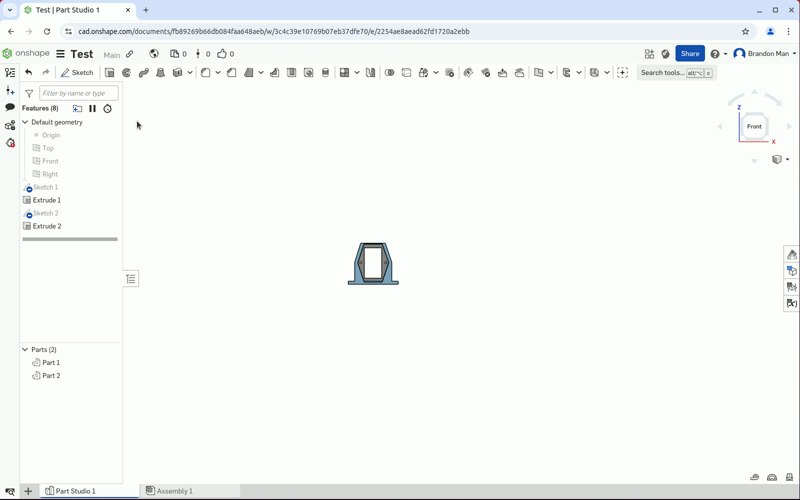
key(shift+h)
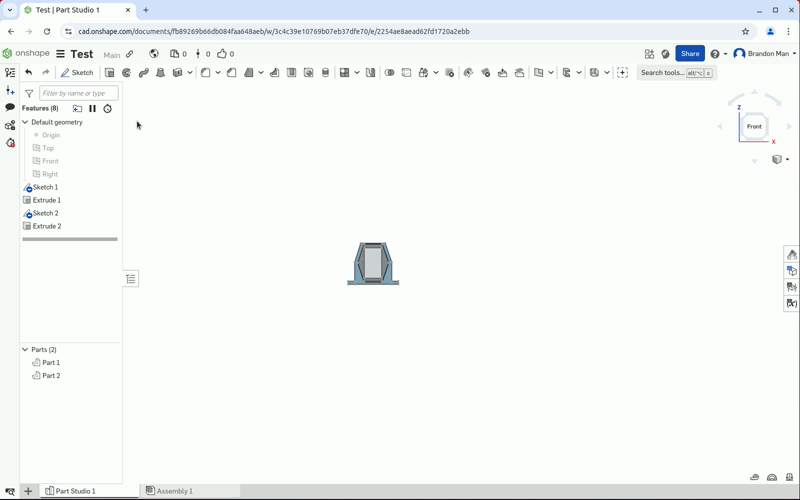
key(shift+h)
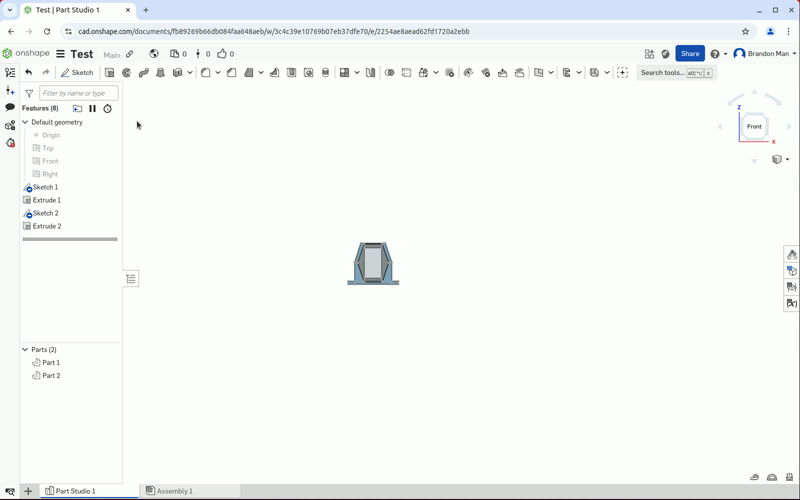
key(shift+7)
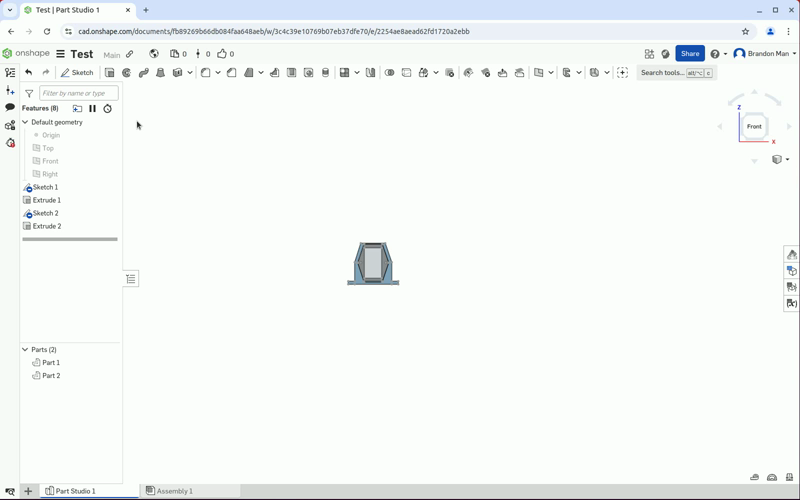
key(left, 2)
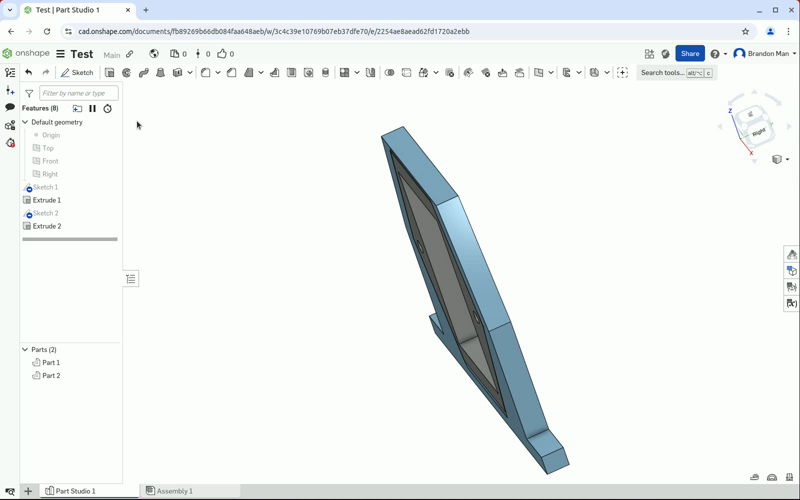
key(down, 2)
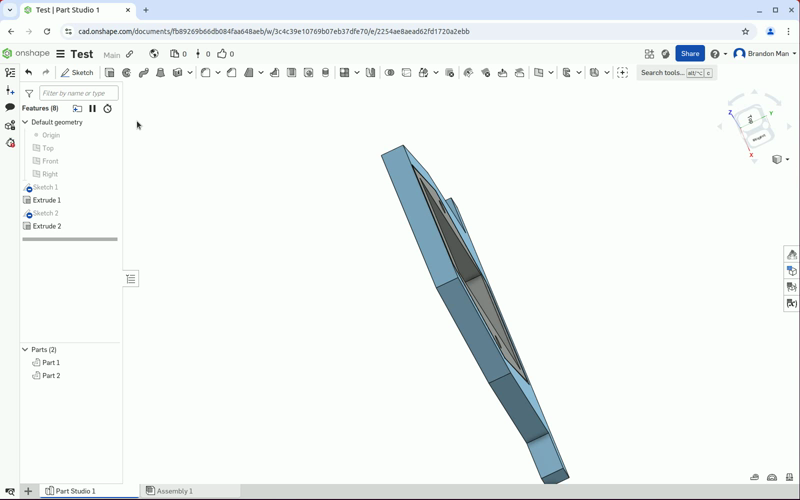
key(up, 2)
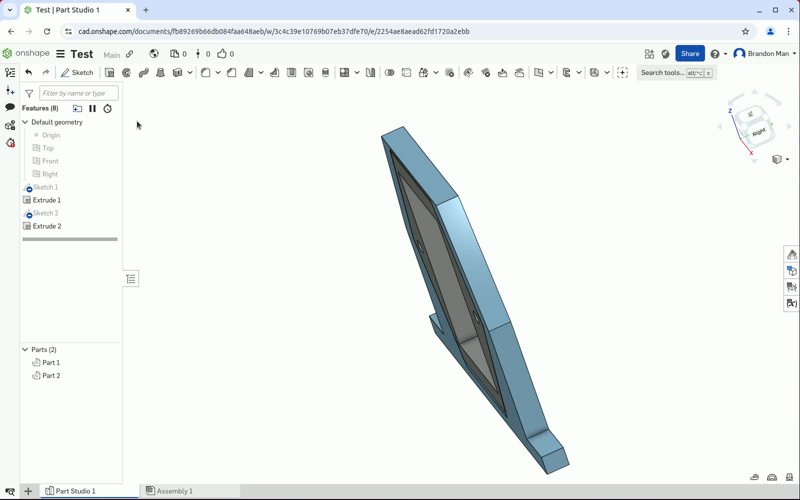
key(right, 2)
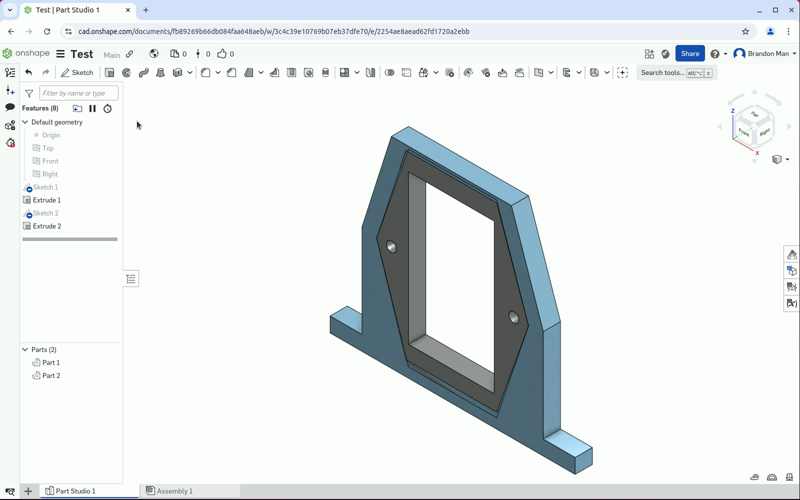
mouse_move(73, 189)
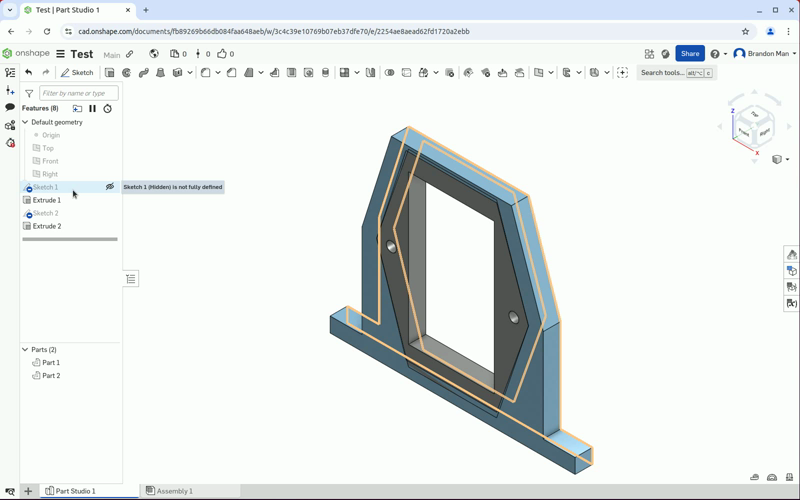
click(73, 189)